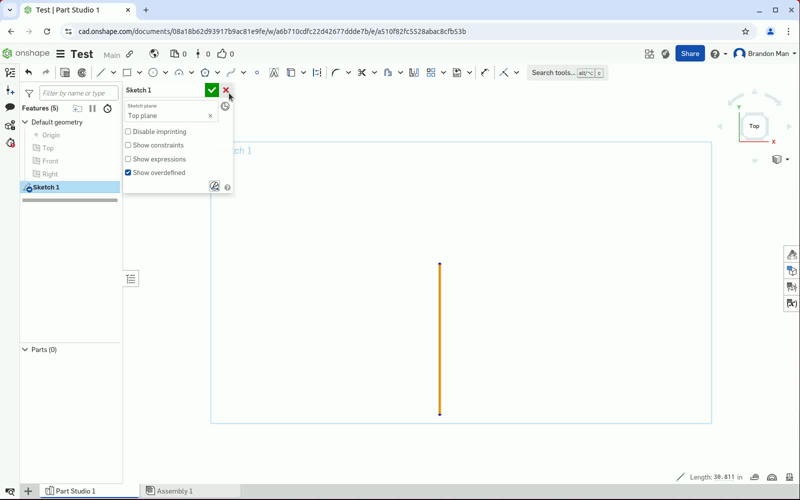
key(shift+h)
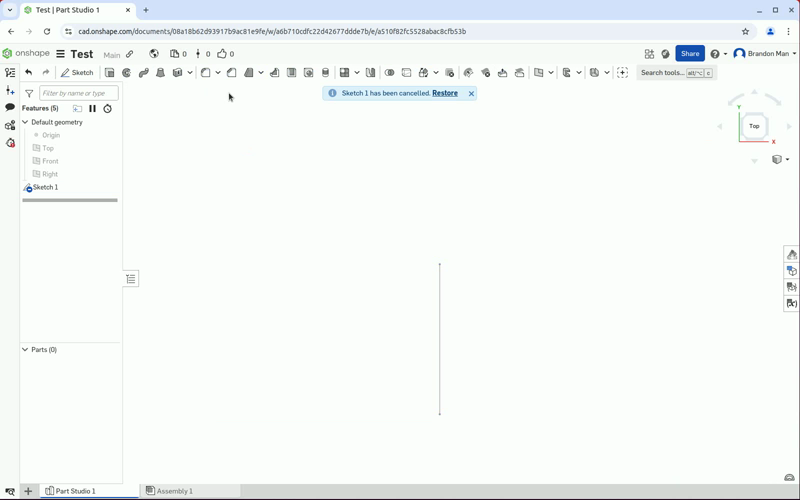
key(shift+s)
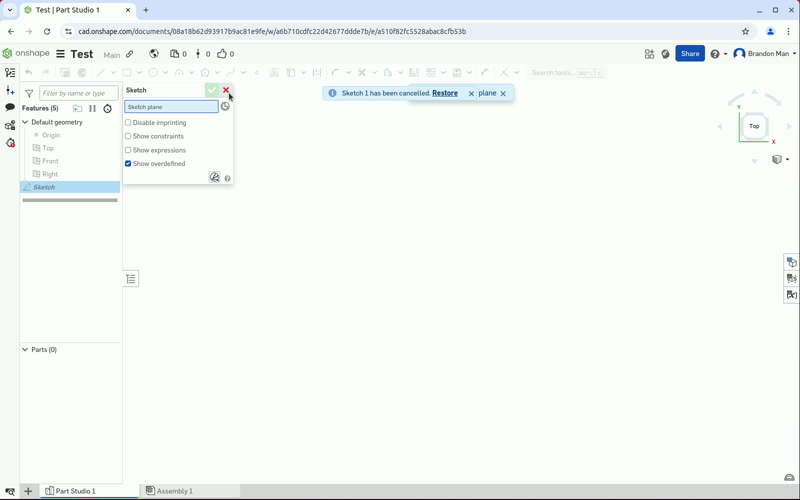
mouse_move(73, 150)
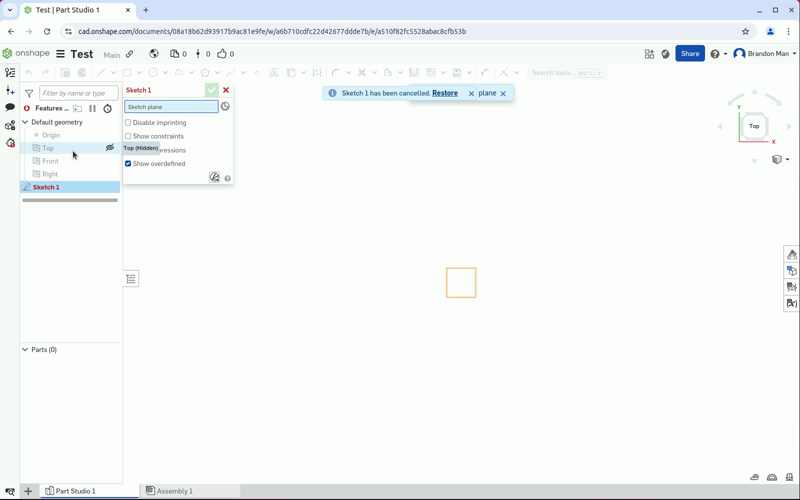
click(73, 150)
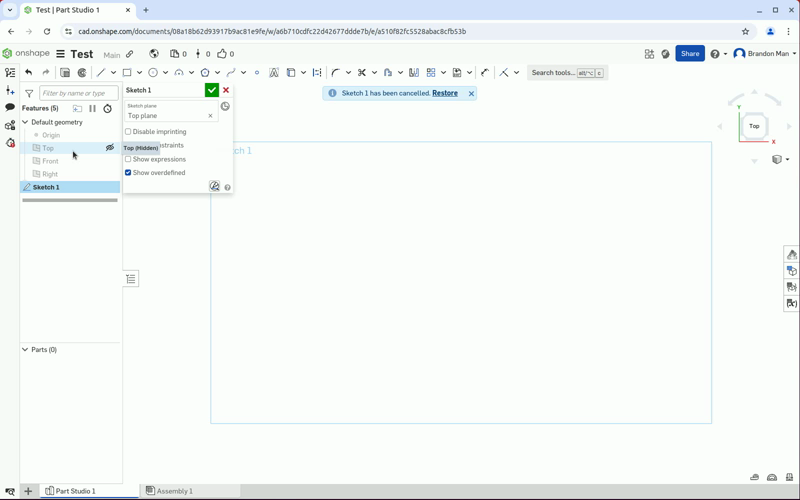
mouse_move(73, 352)
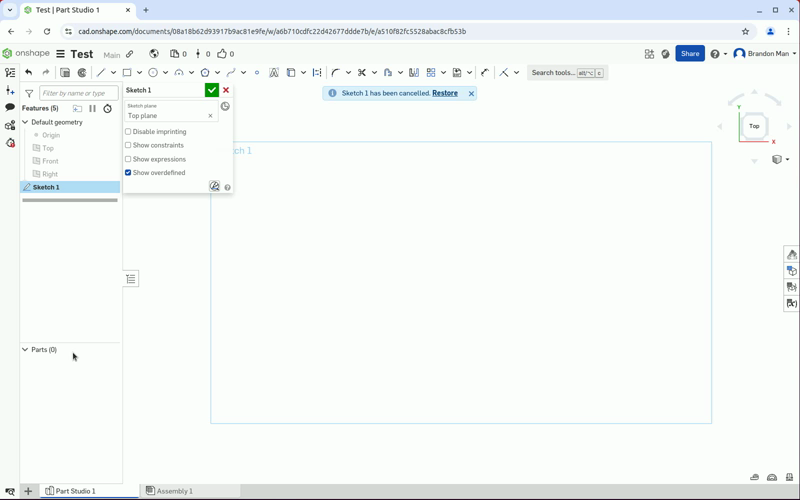
key(y)
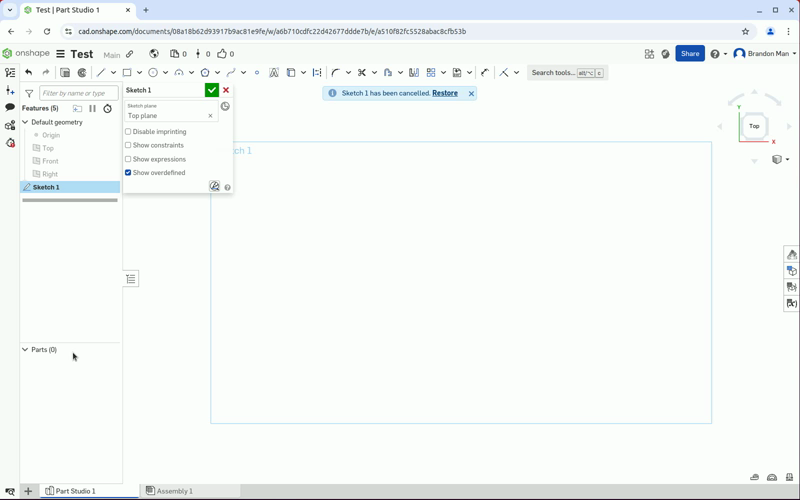
key(l)
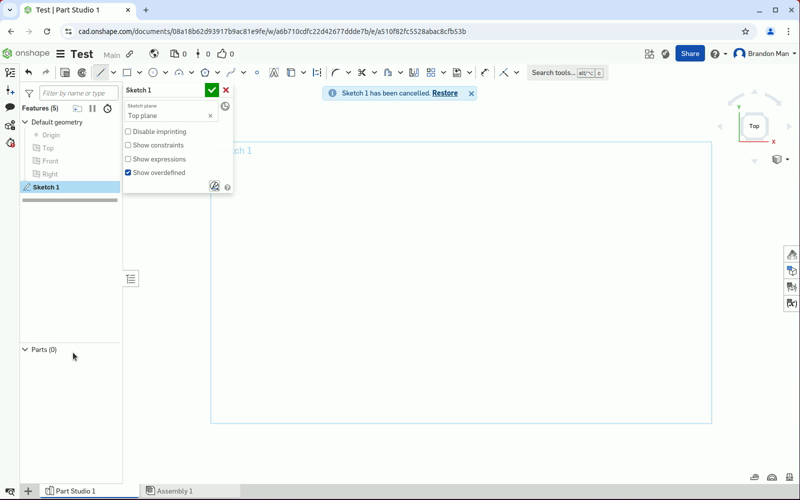
key_down(shift)
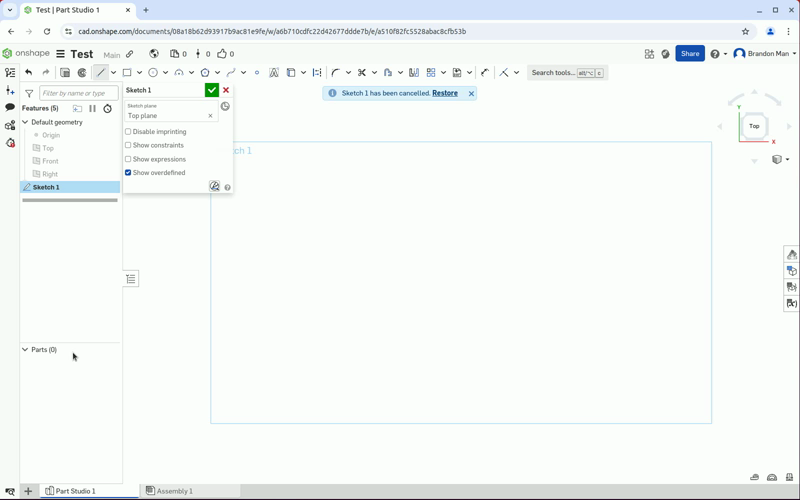
mouse_move(348, 295)
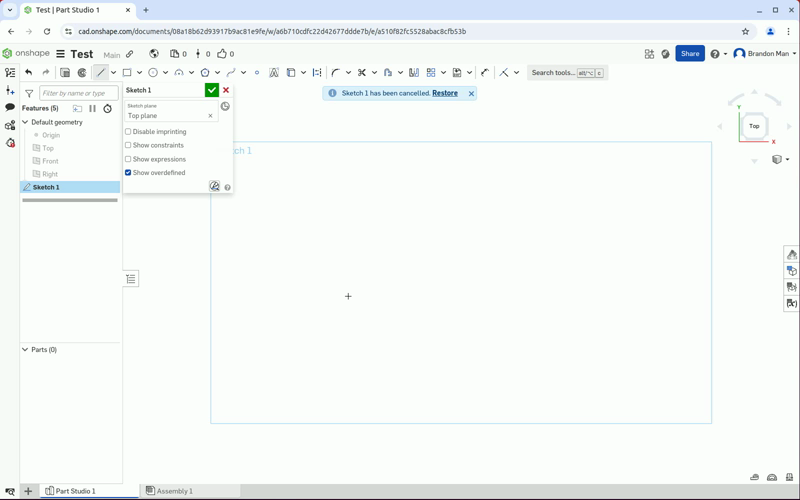
click(348, 295)
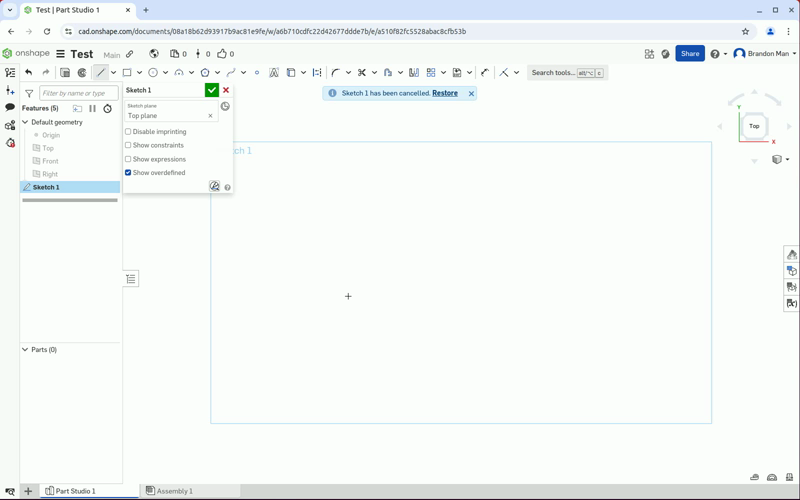
key_up(shift)
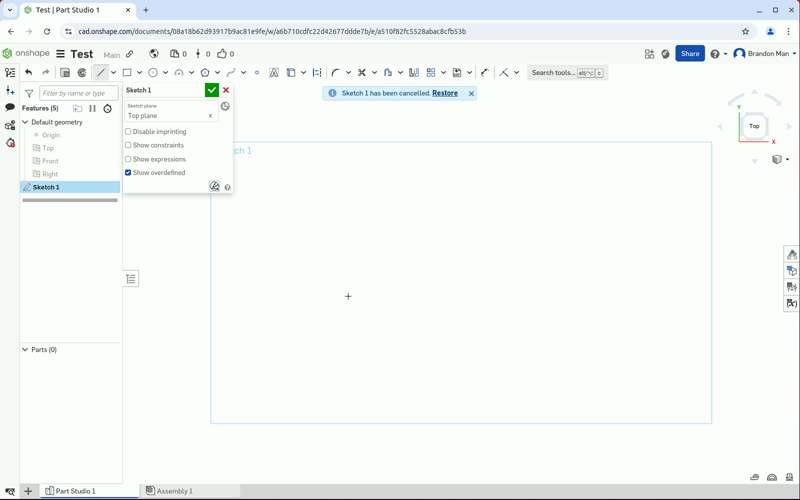
key_down(shift)
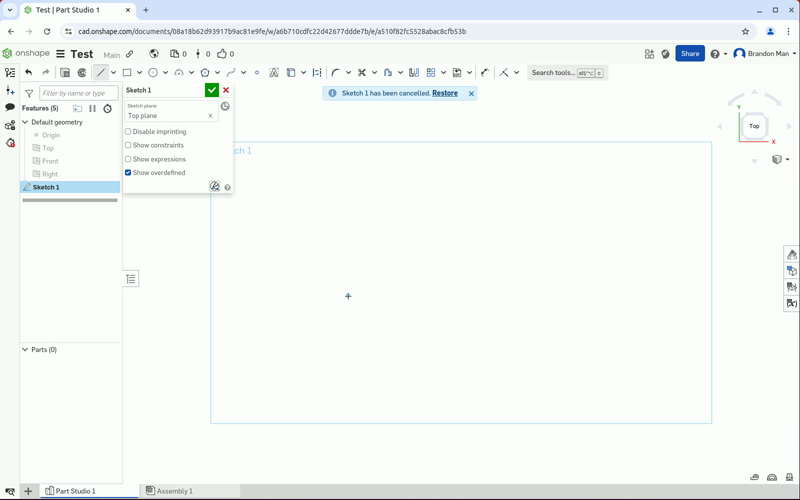
mouse_move(572, 295)
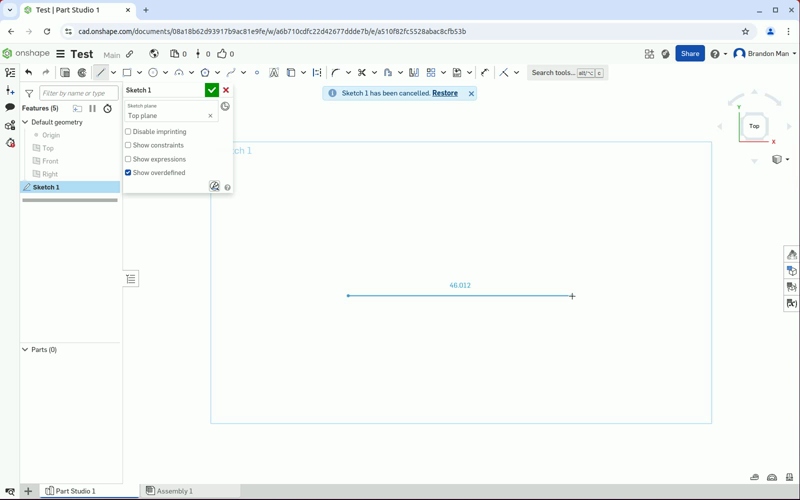
click(572, 295)
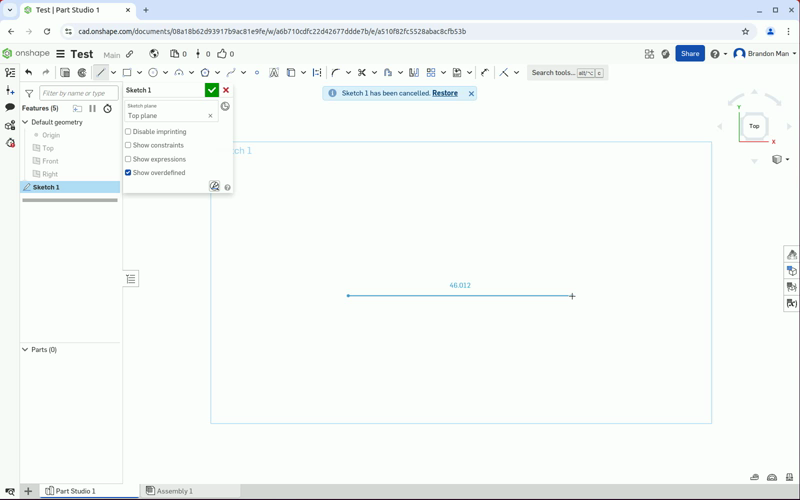
key_up(shift)
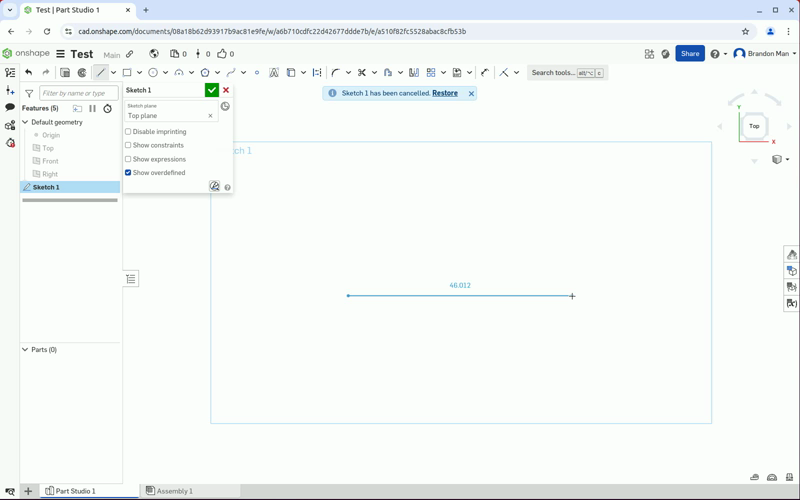
key_down(shift)
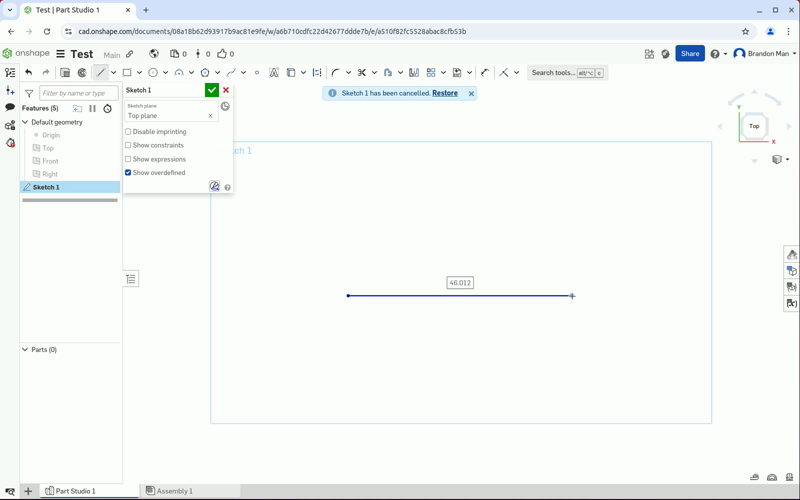
mouse_move(589, 295)
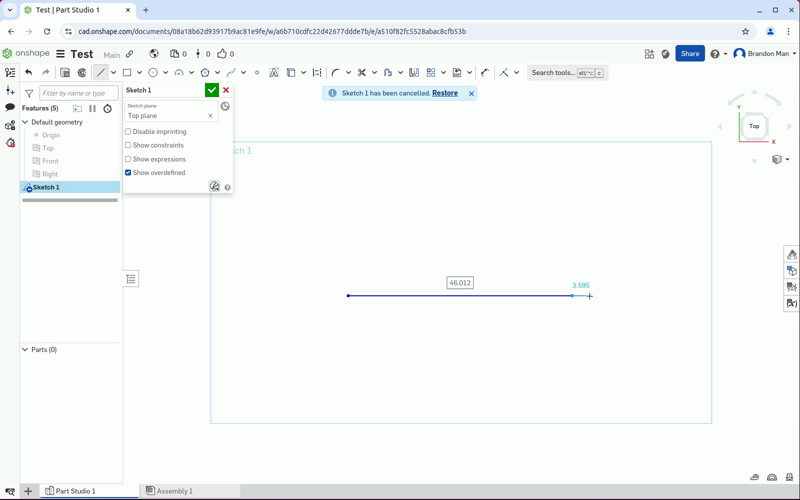
mouse_move(572, 270)
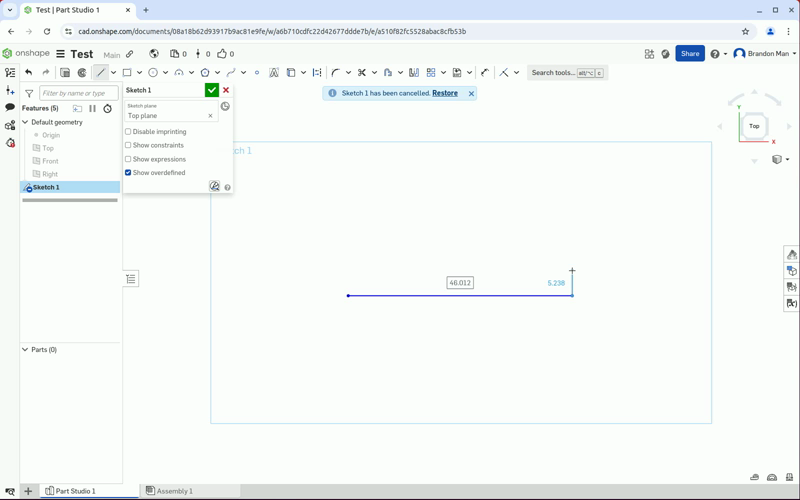
click(572, 270)
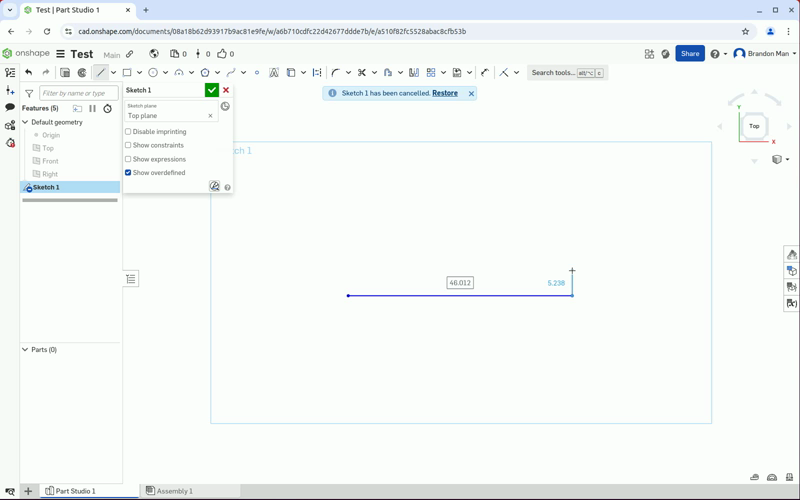
key_up(shift)
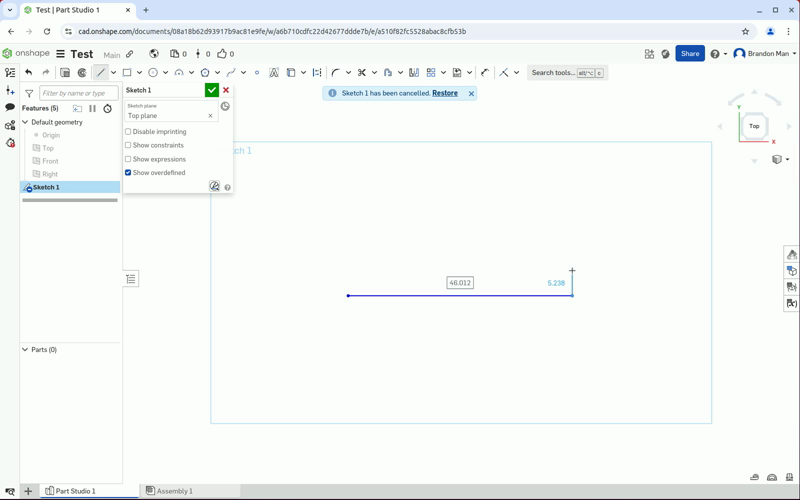
key_down(shift)
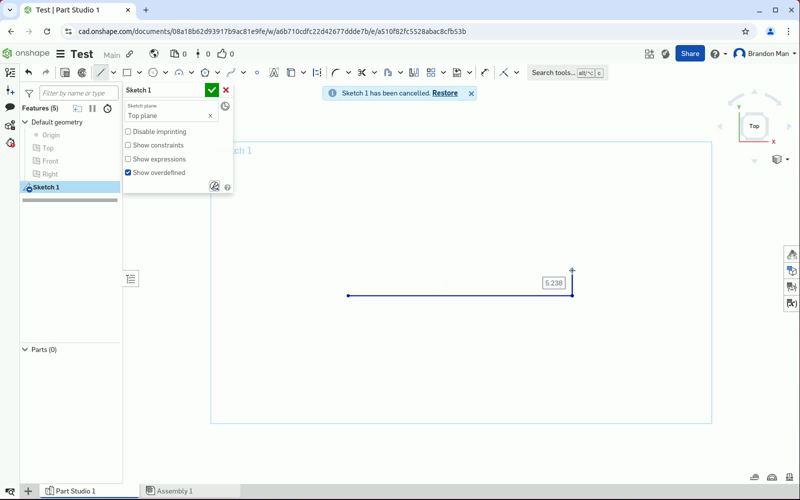
mouse_move(348, 270)
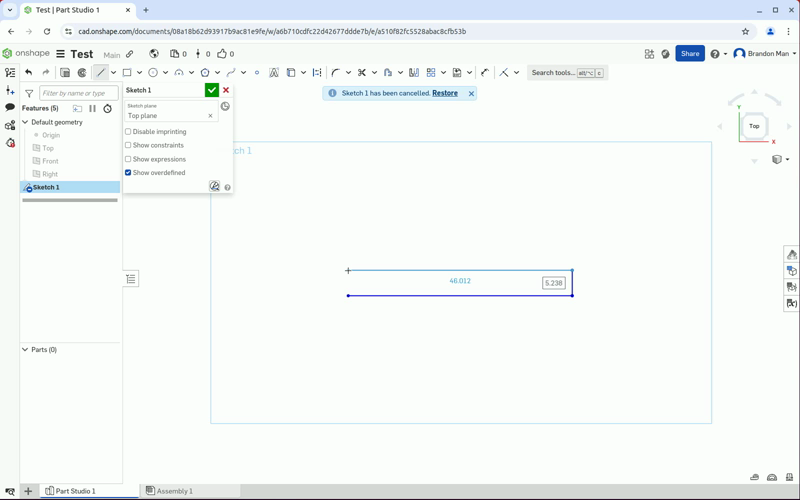
click(348, 270)
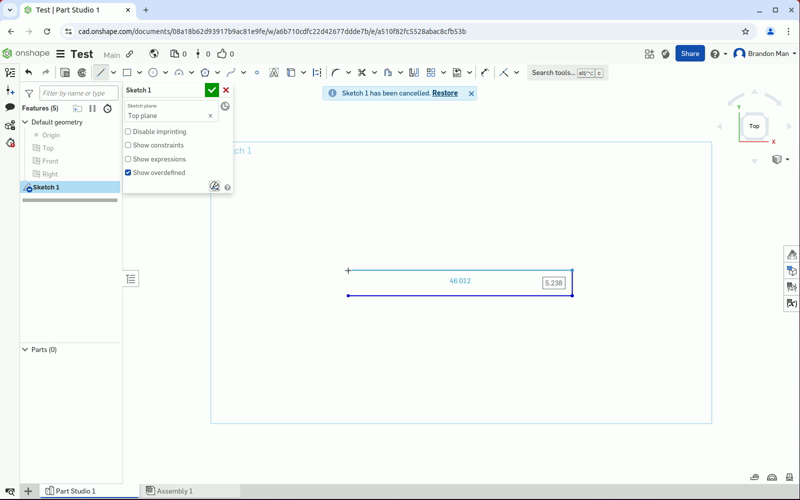
key_up(shift)
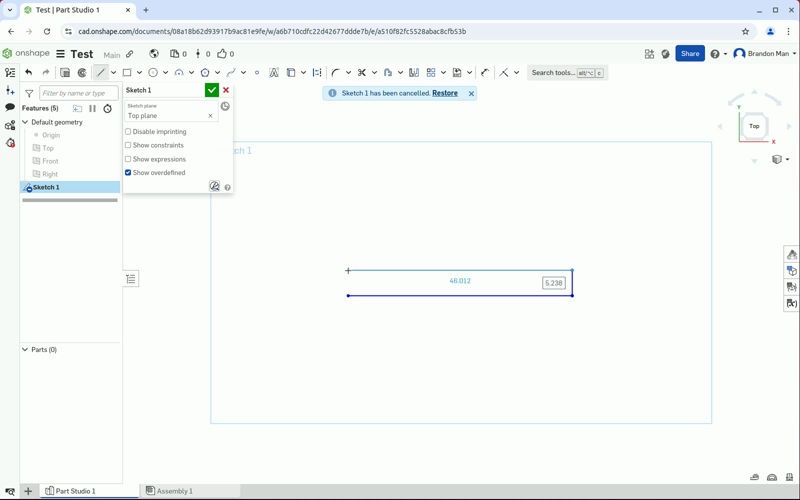
mouse_move(378, 270)
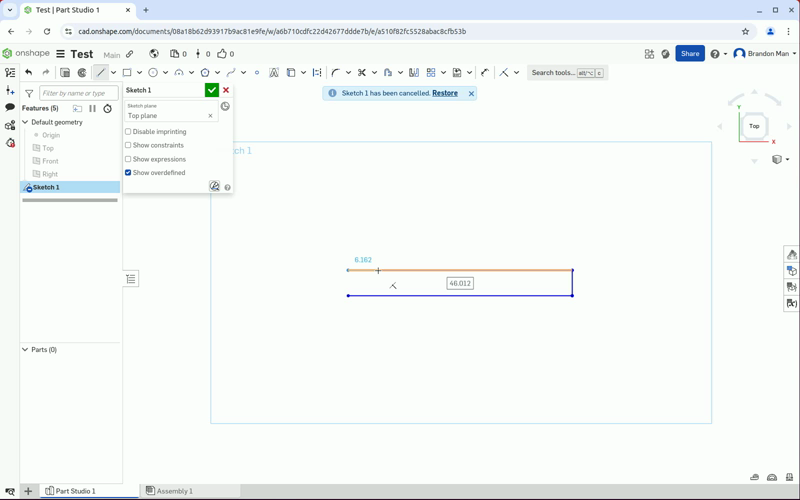
key_down(shift)
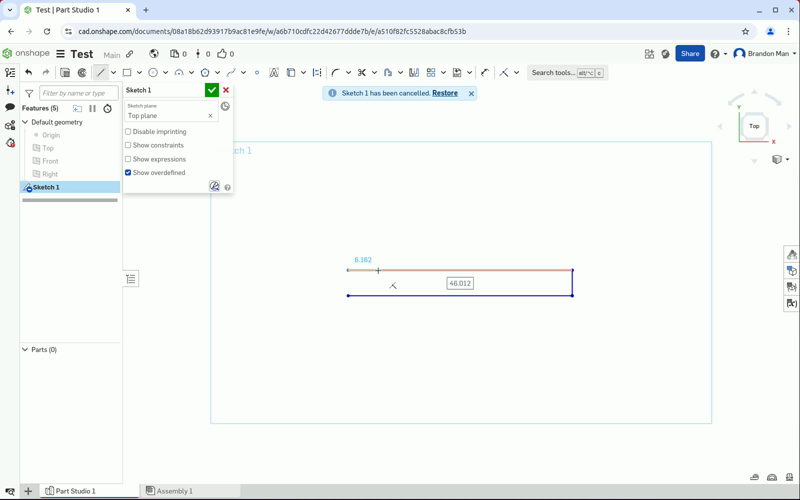
mouse_move(348, 295)
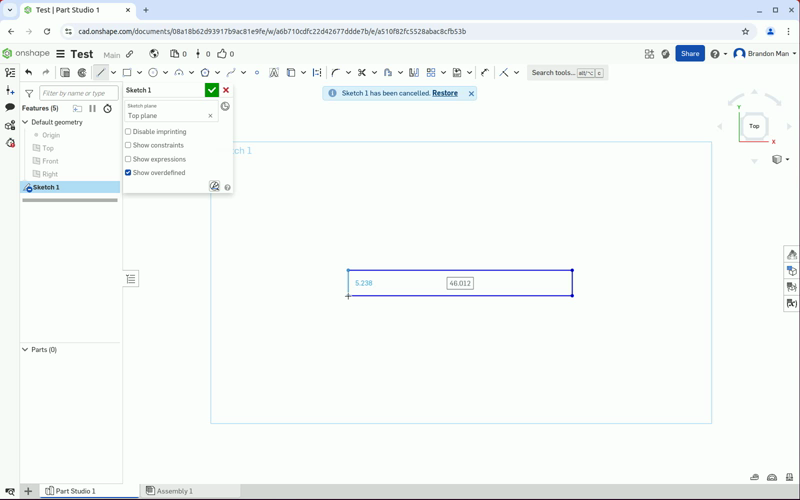
key_up(shift)
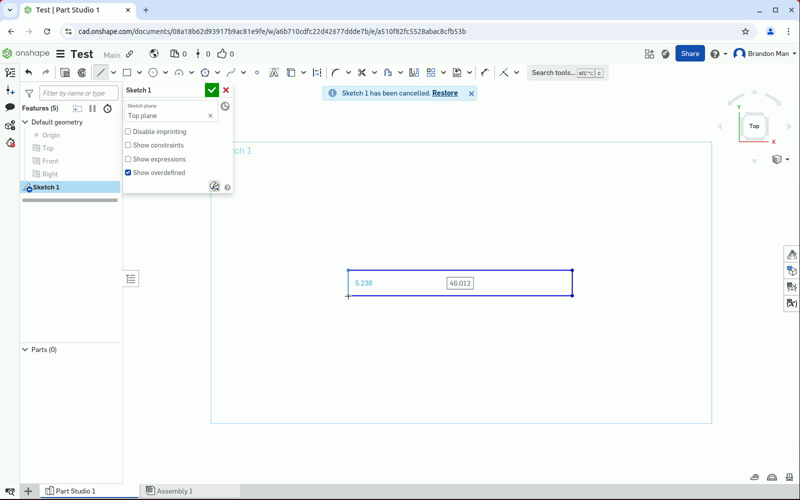
click(348, 295)
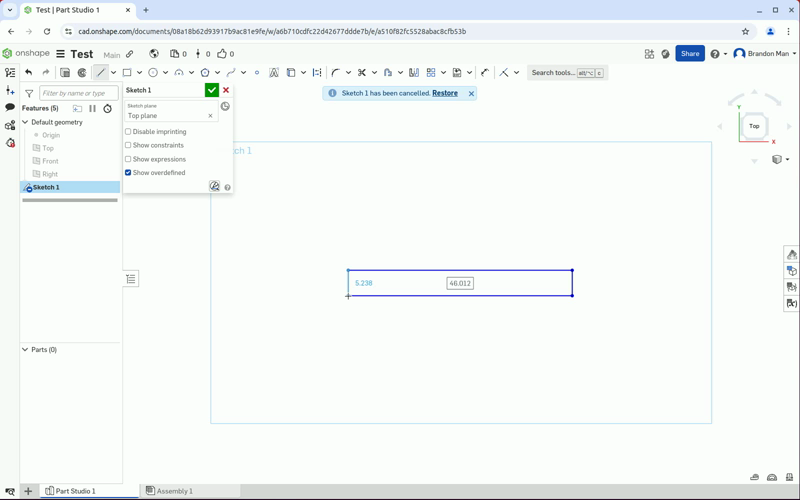
key(esc)
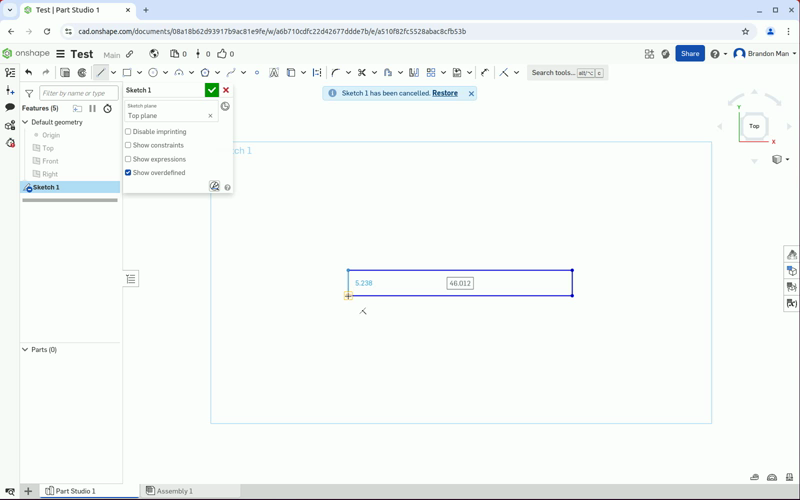
mouse_move(455, 279)
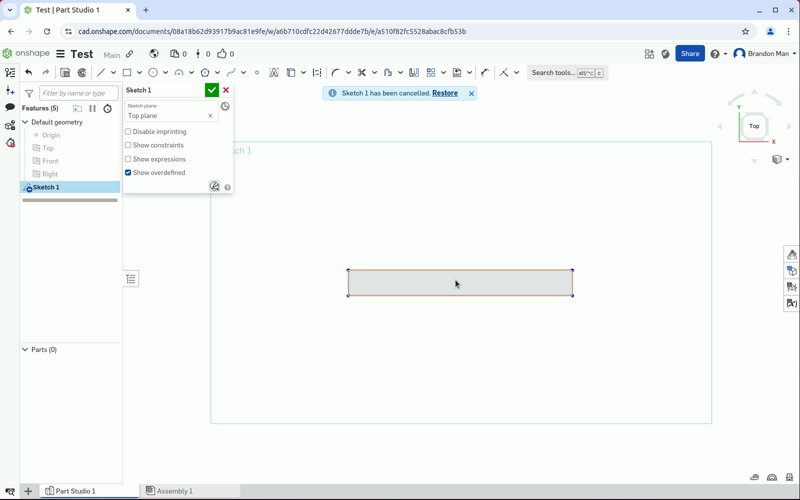
click(455, 279)
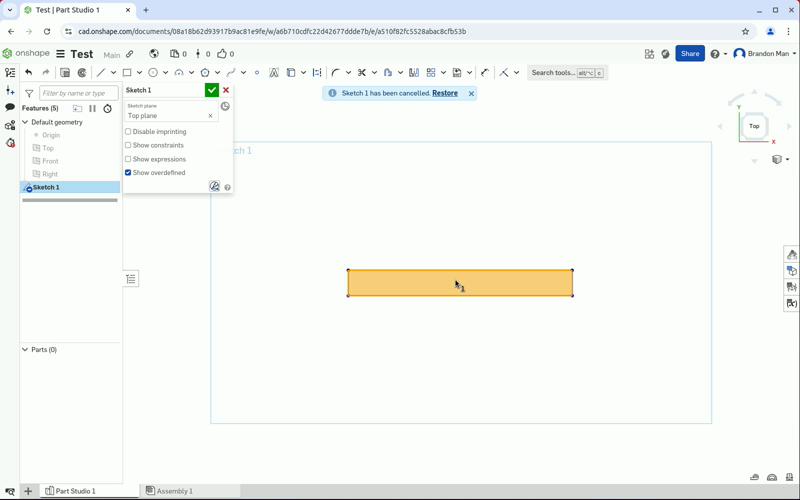
mouse_move(73, 352)
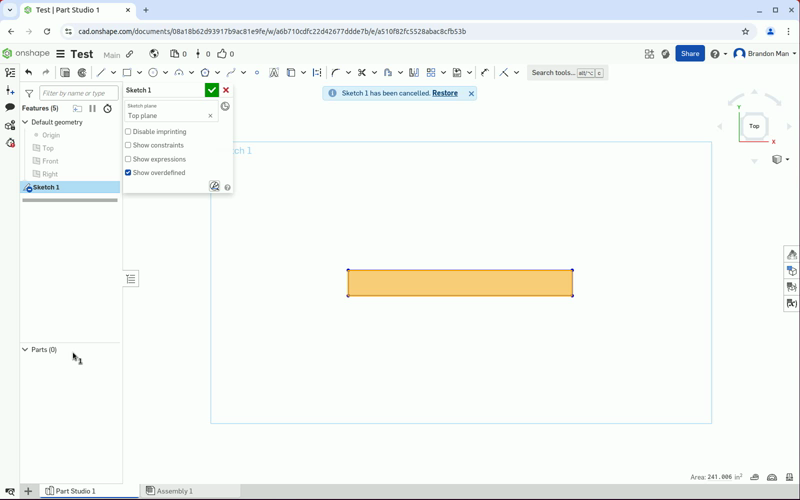
key(shift+y)
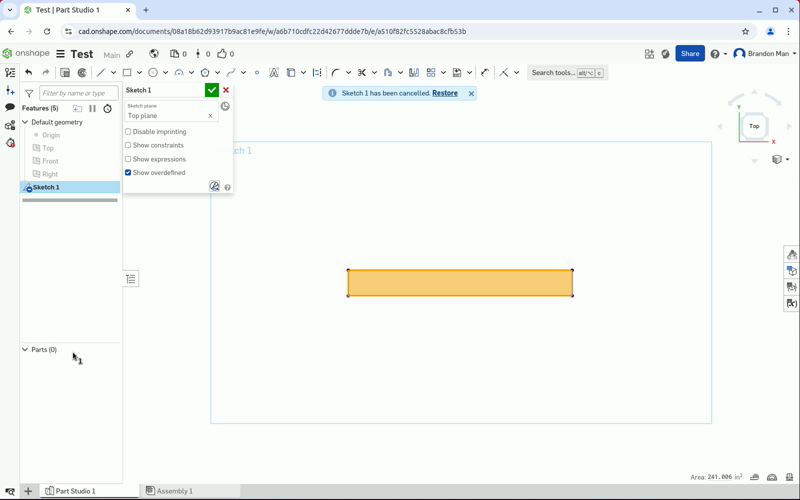
key(shift+e)
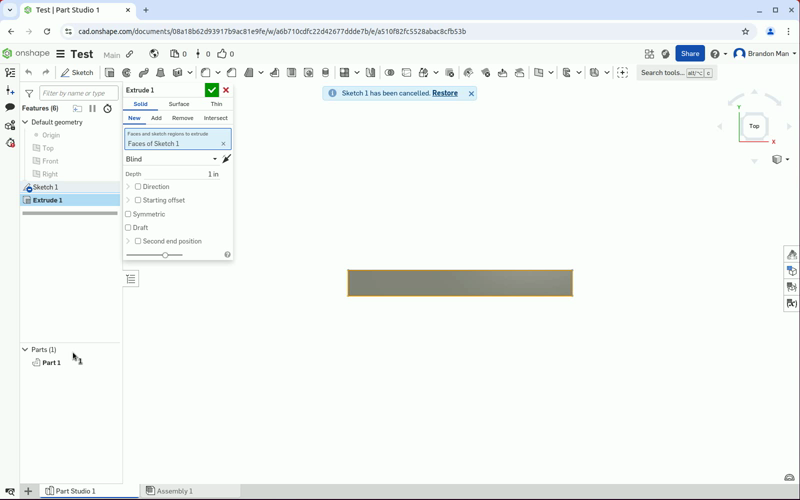
mouse_move(143, 106)
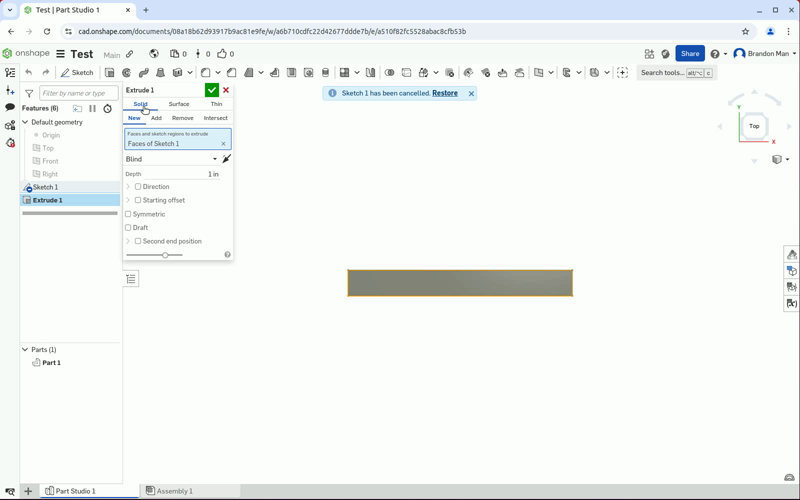
click(143, 106)
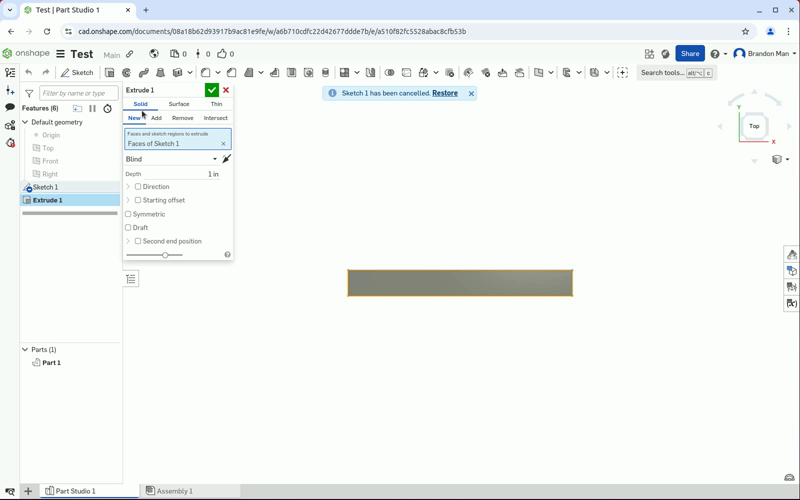
mouse_move(137, 120)
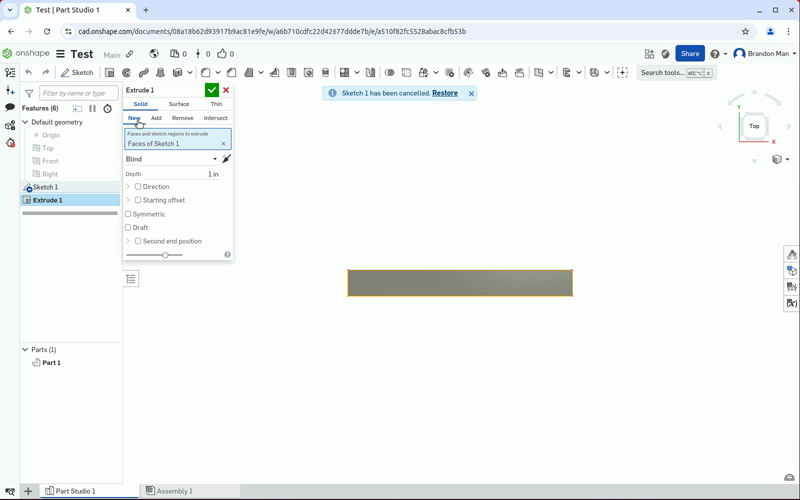
click(137, 120)
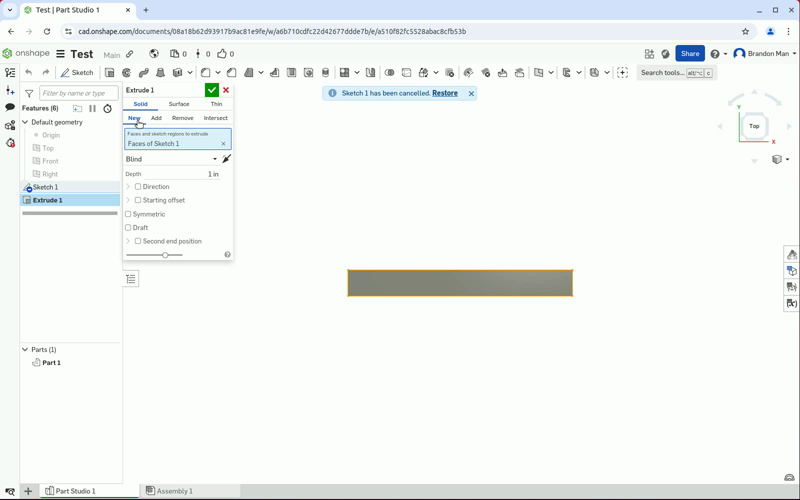
key(tab, 4)
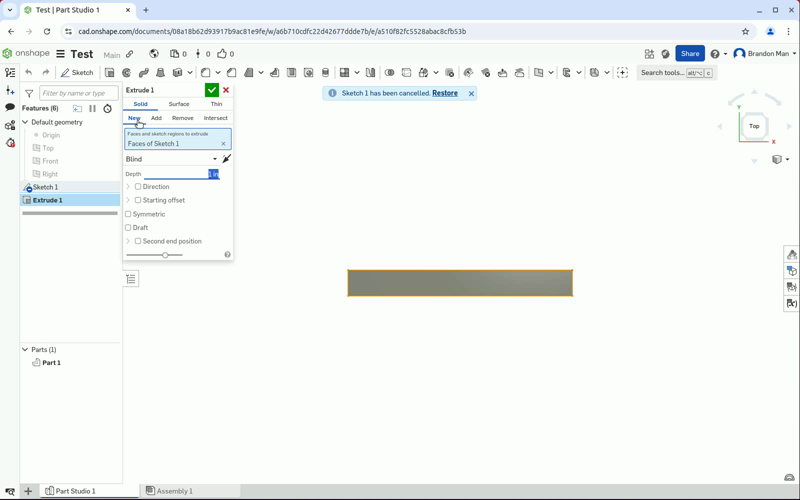
text(0.722)
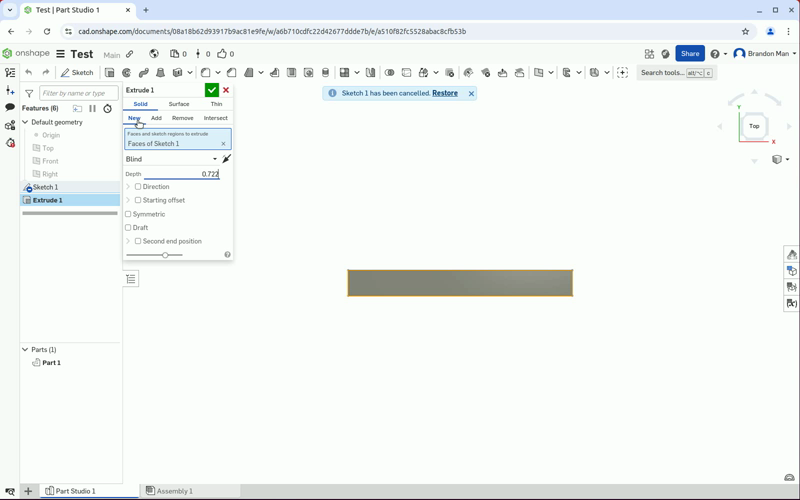
key(enter)
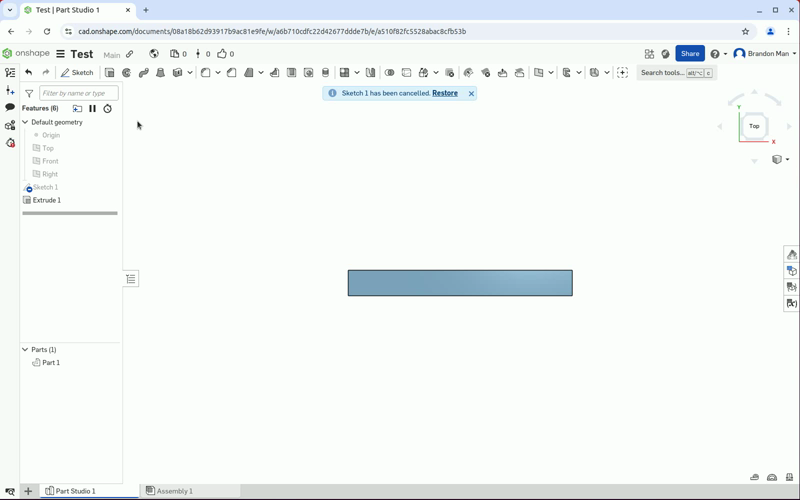
key(shift+h)
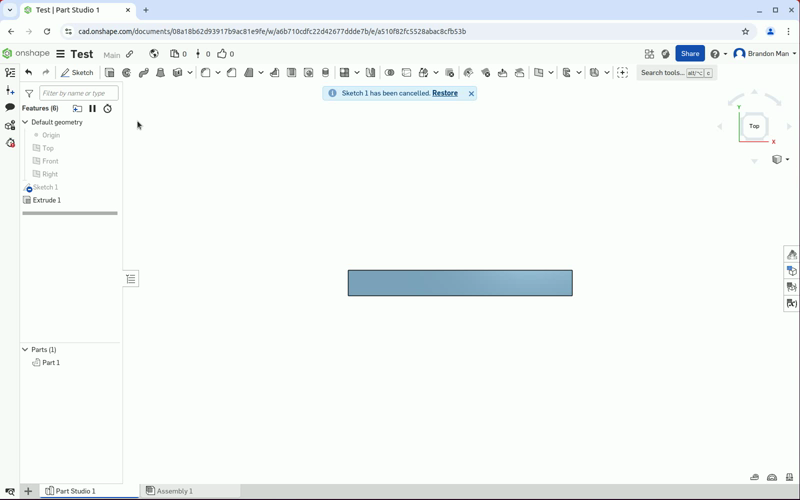
key(shift+h)
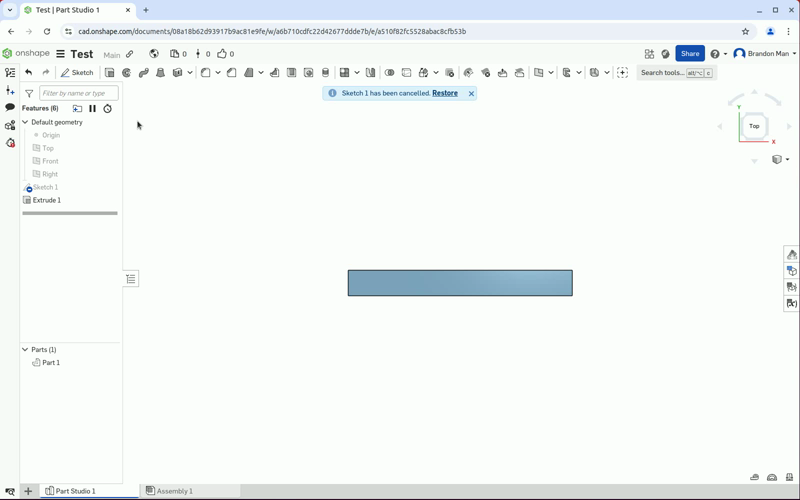
mouse_move(73, 189)
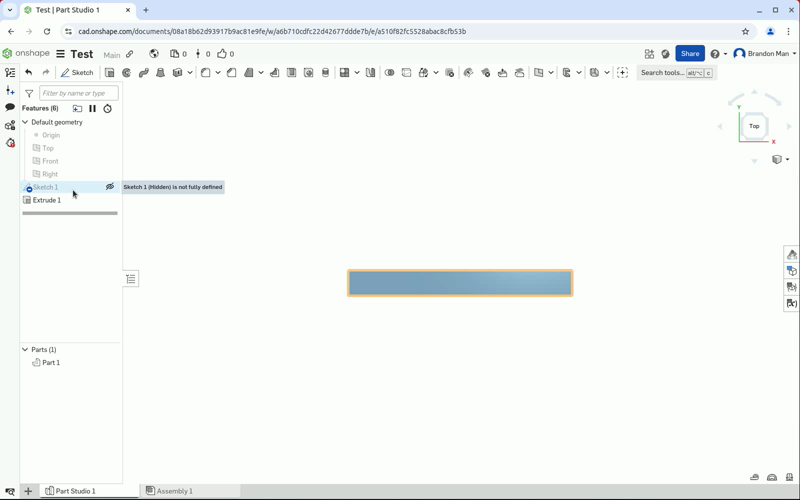
click(73, 189)
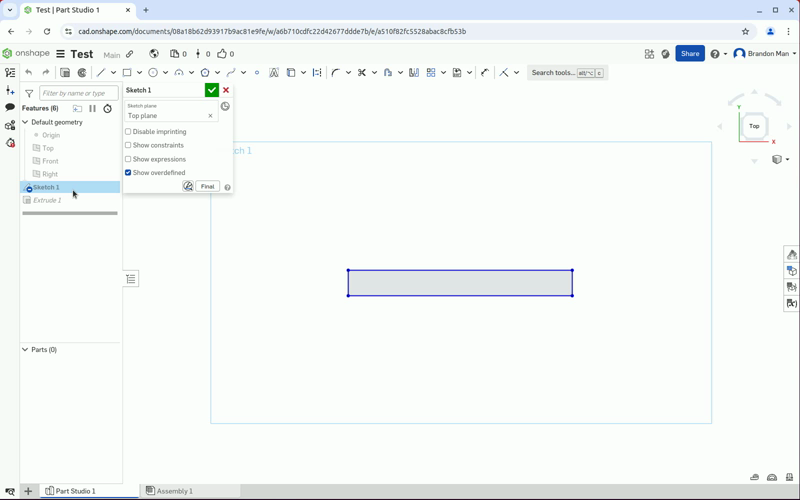
mouse_move(229, 92)
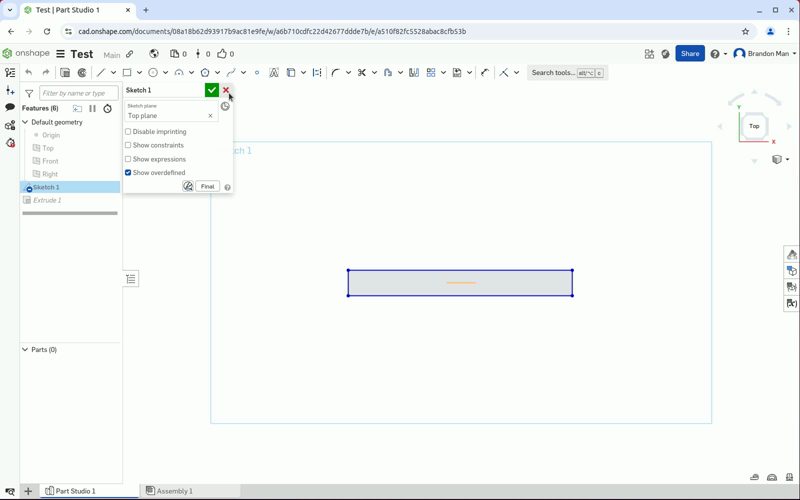
click(229, 92)
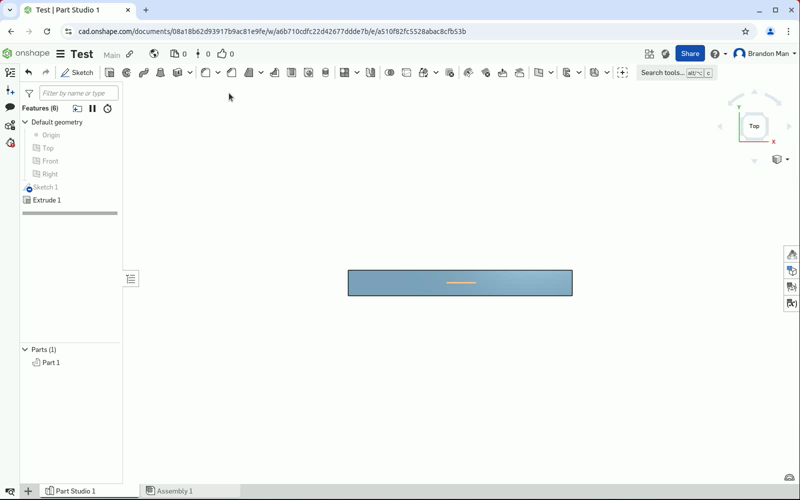
mouse_move(73, 352)
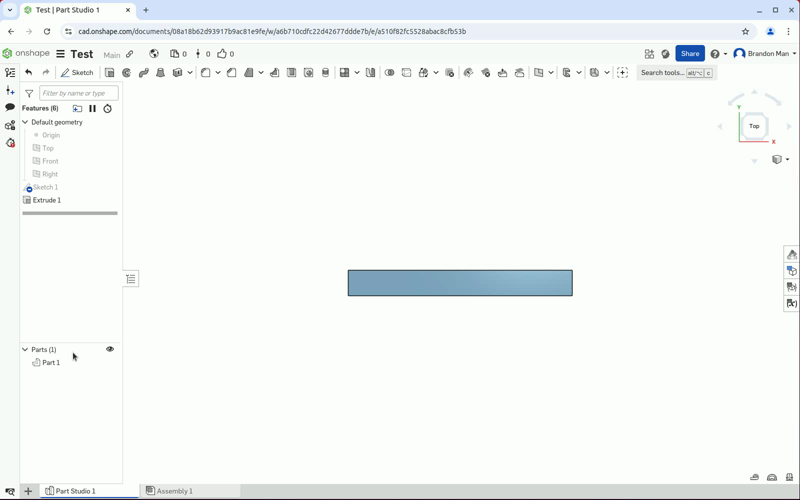
key(y)
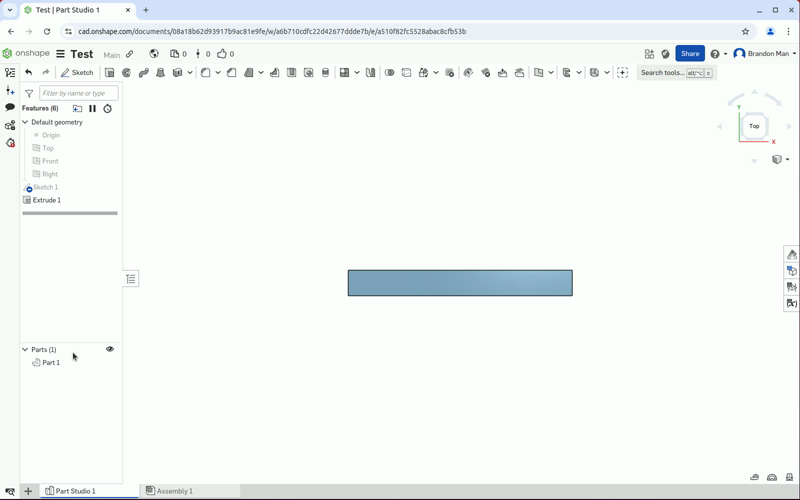
key(shift+p)
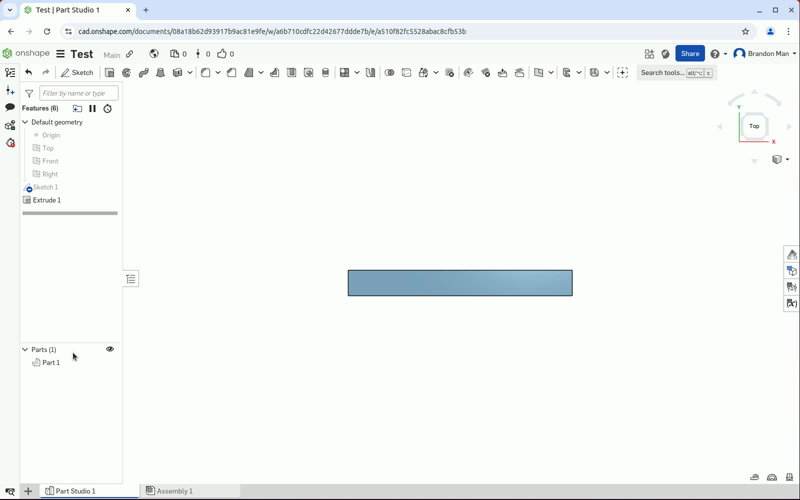
key(space)
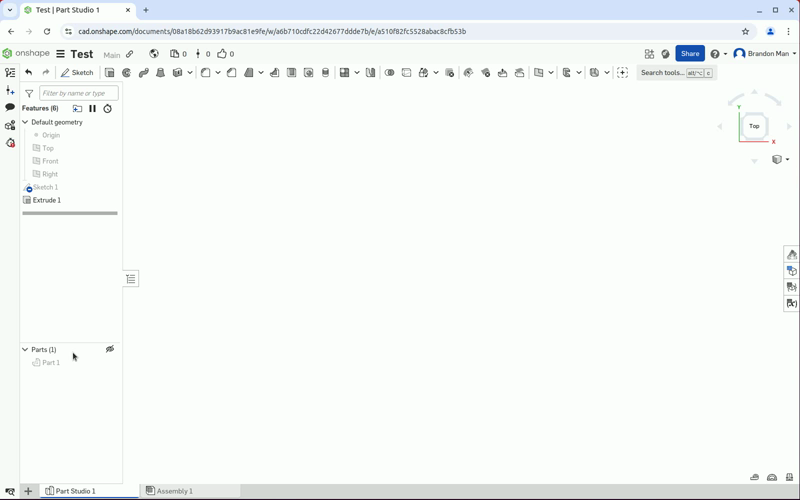
key_down(shift)
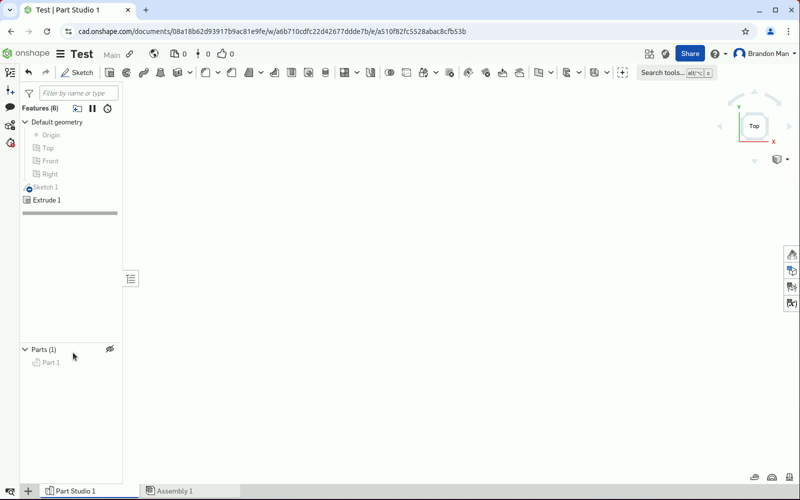
key(up)
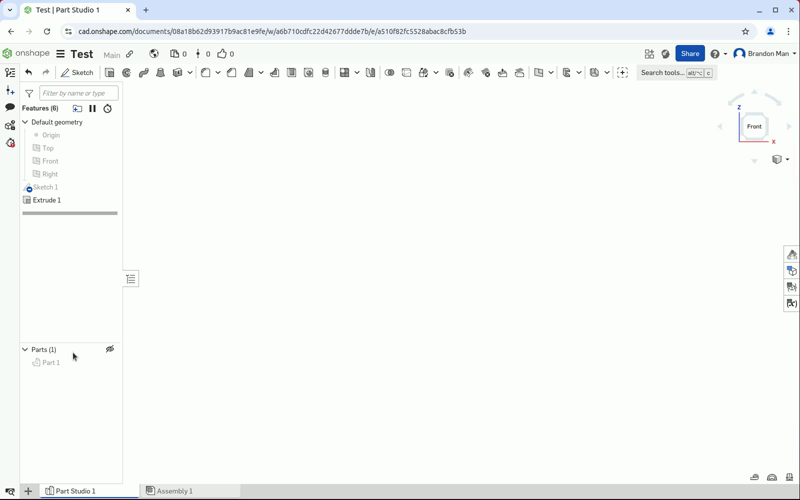
key_up(shift)
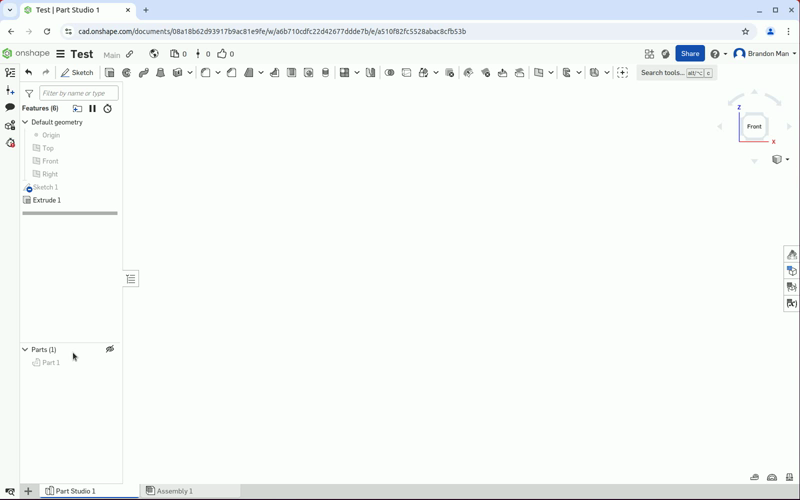
mouse_move(73, 352)
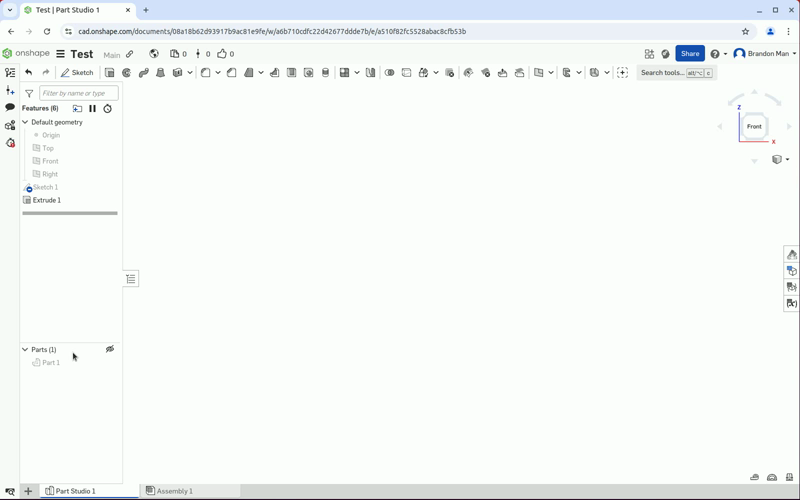
key(shift+y)
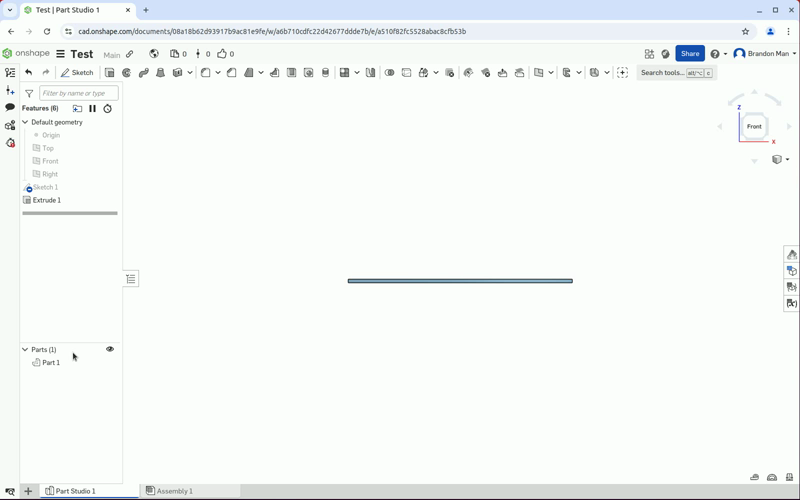
mouse_move(541, 75)
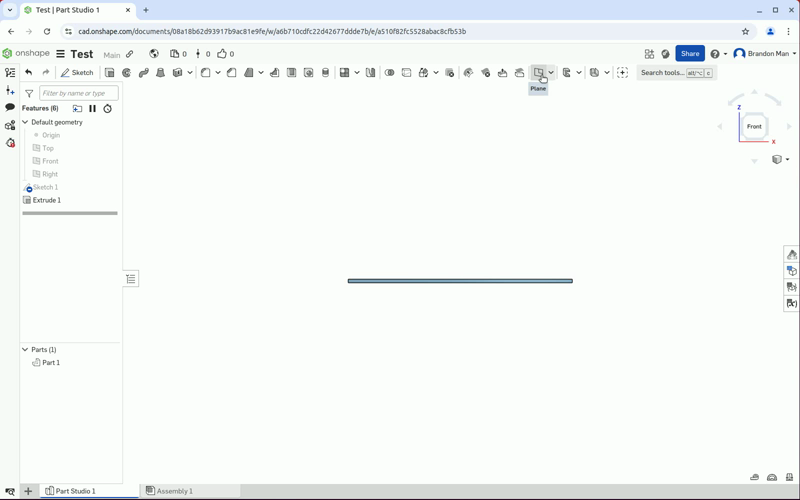
click(541, 75)
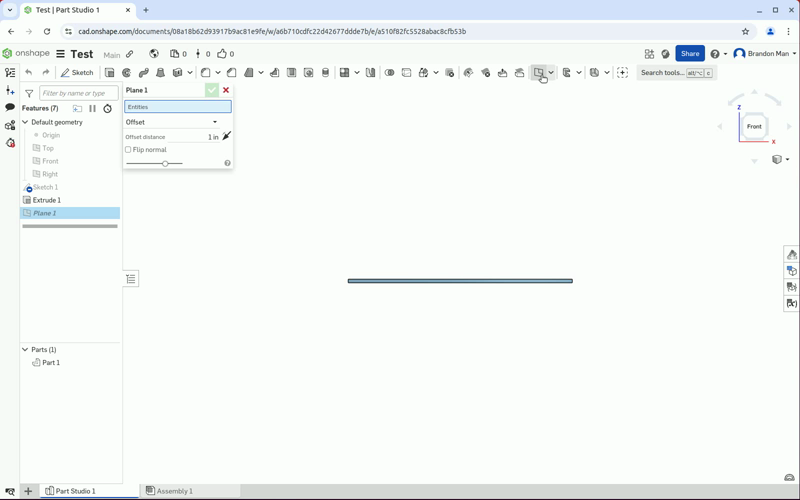
mouse_move(73, 163)
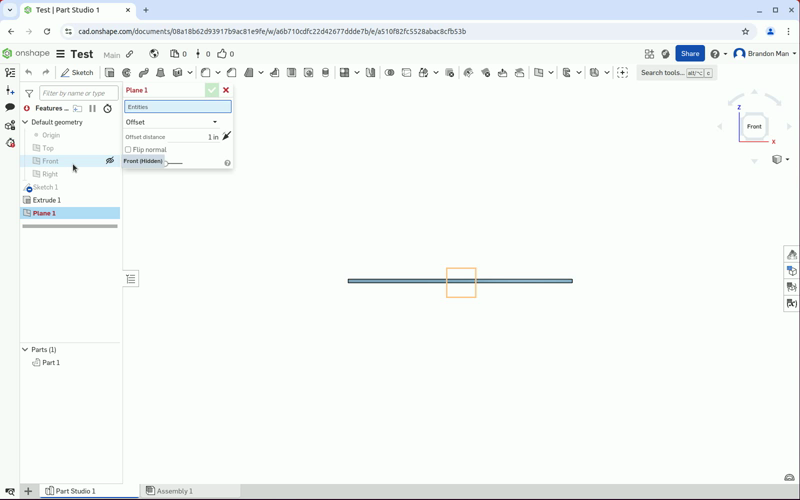
click(73, 163)
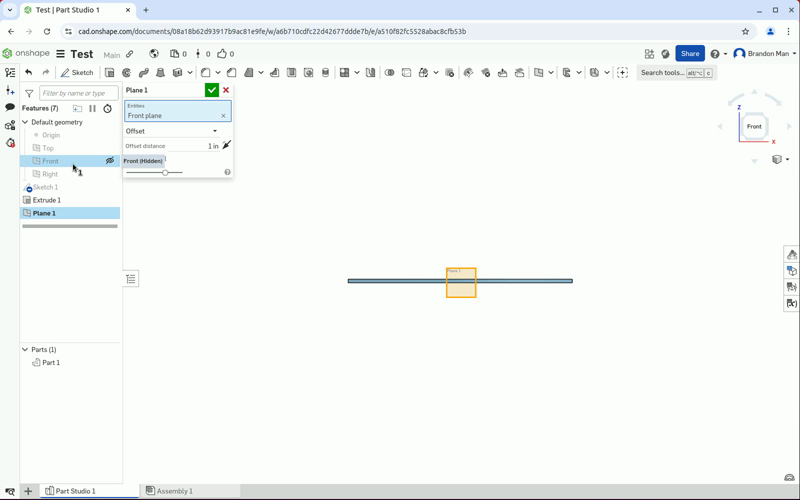
key(tab, 2)
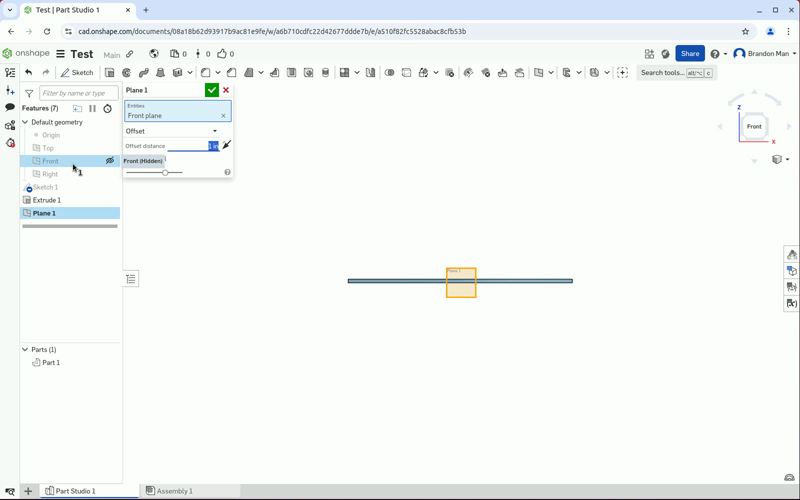
text(2.65)
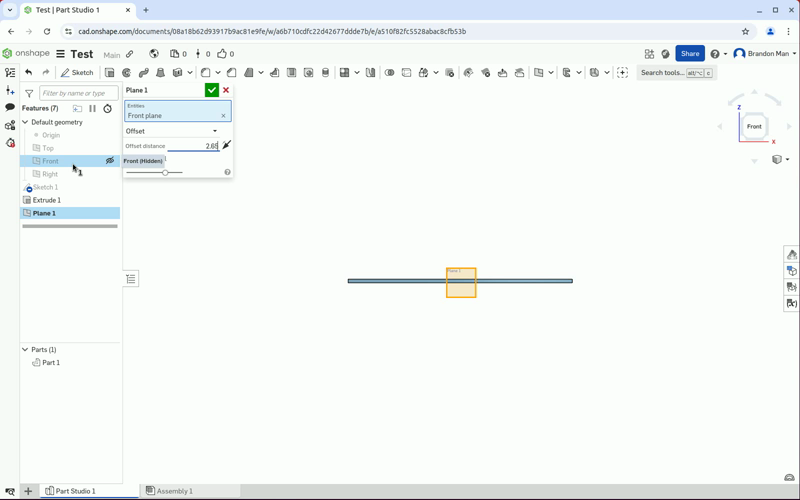
key(enter, 2)
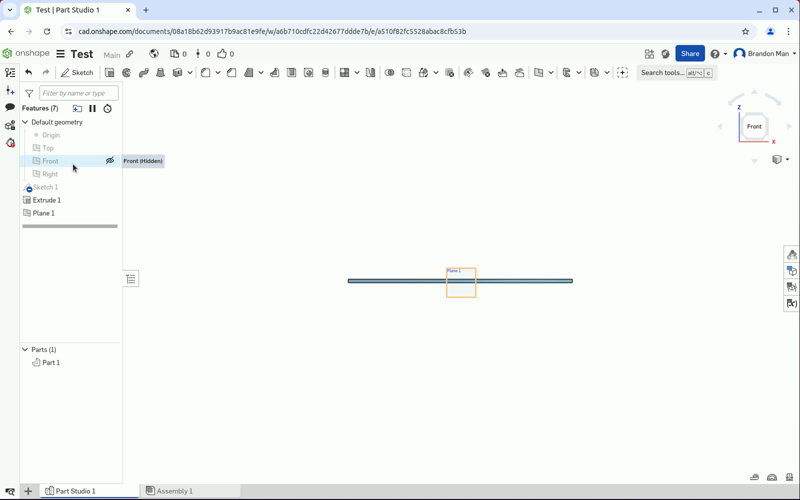
key(shift+s)
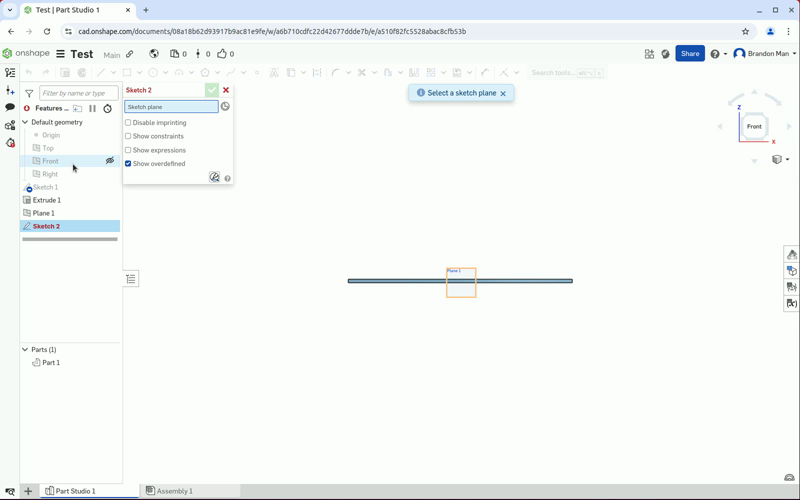
mouse_move(73, 215)
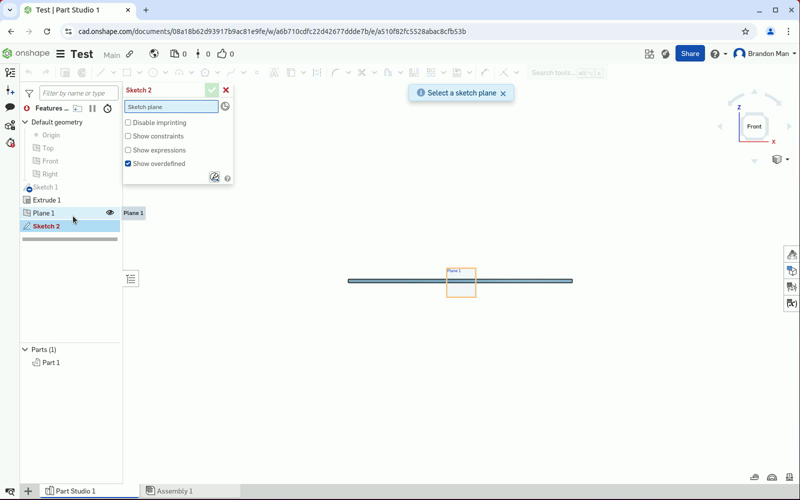
click(73, 215)
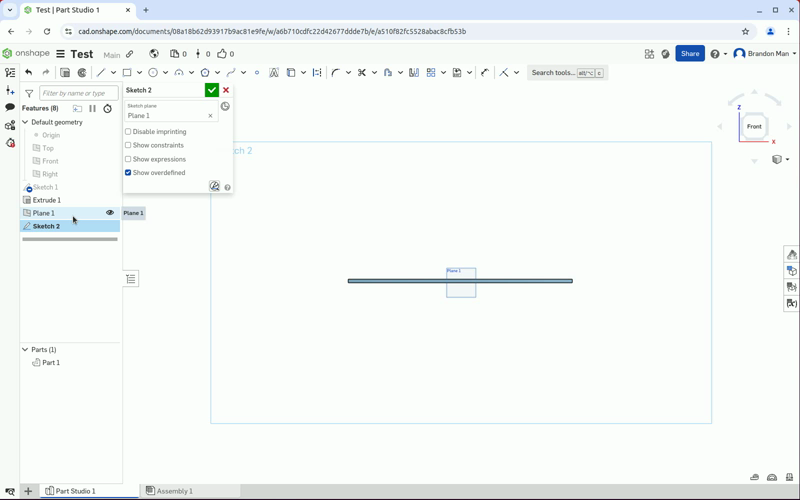
mouse_move(73, 352)
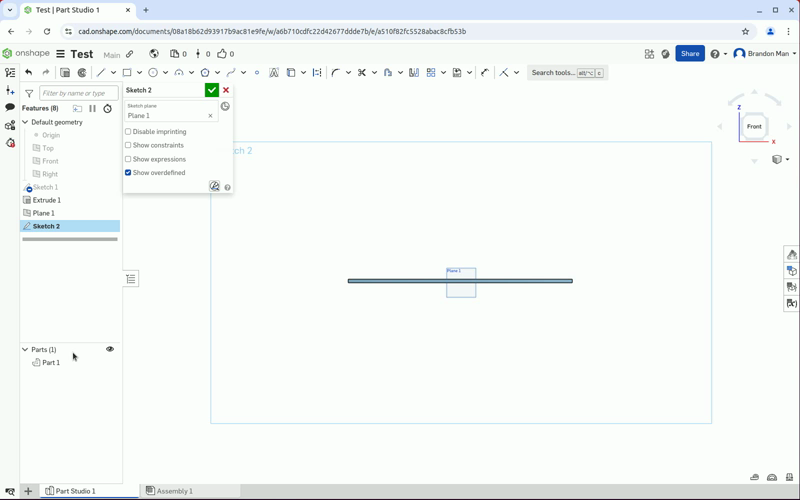
key(y)
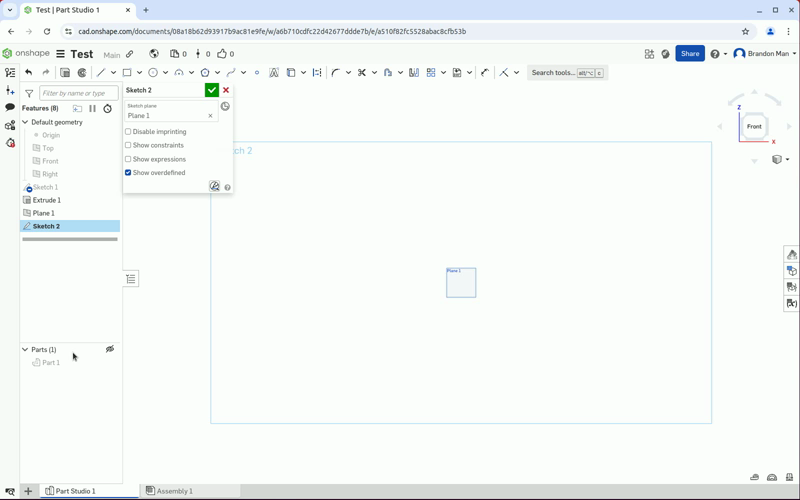
key(l)
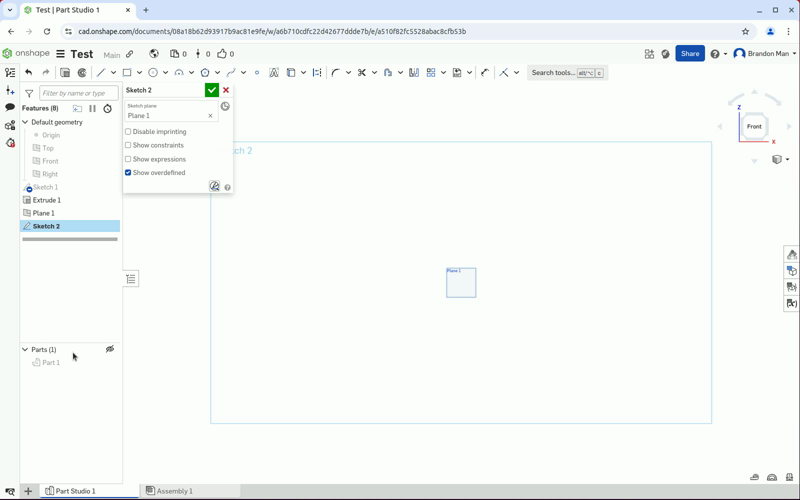
key_down(shift)
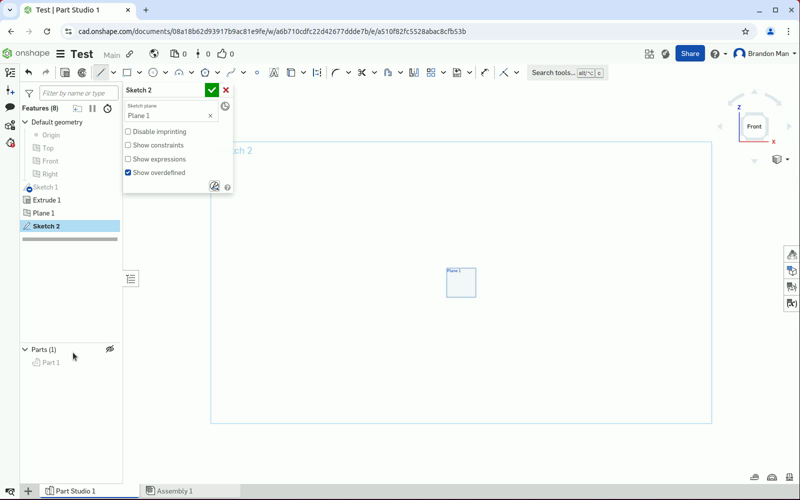
mouse_move(554, 279)
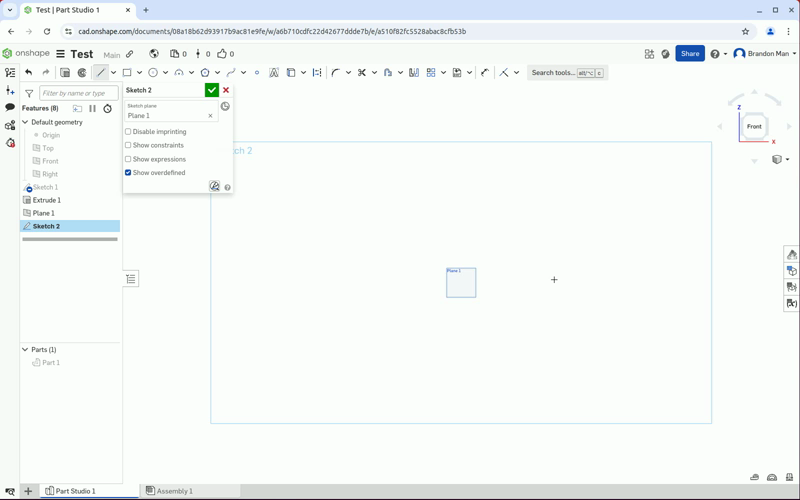
click(554, 279)
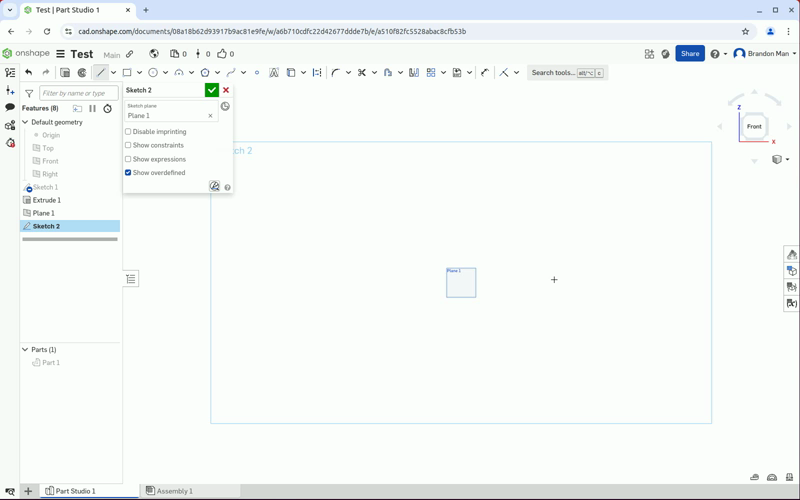
key_up(shift)
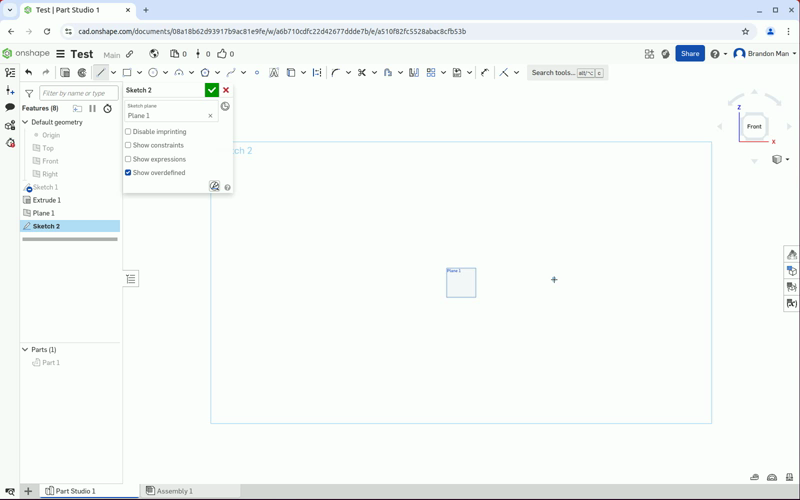
key_down(shift)
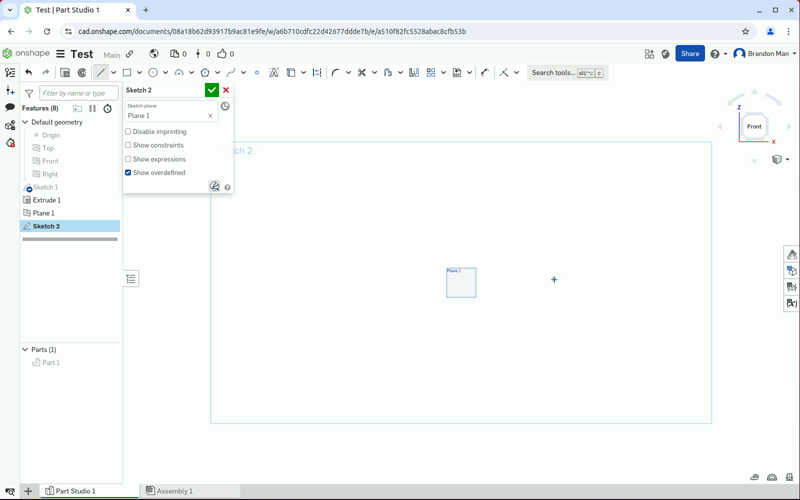
mouse_move(584, 279)
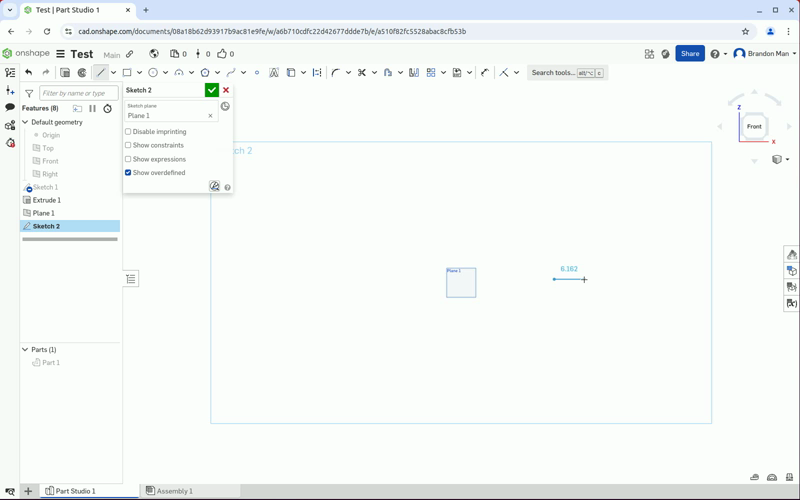
mouse_move(562, 279)
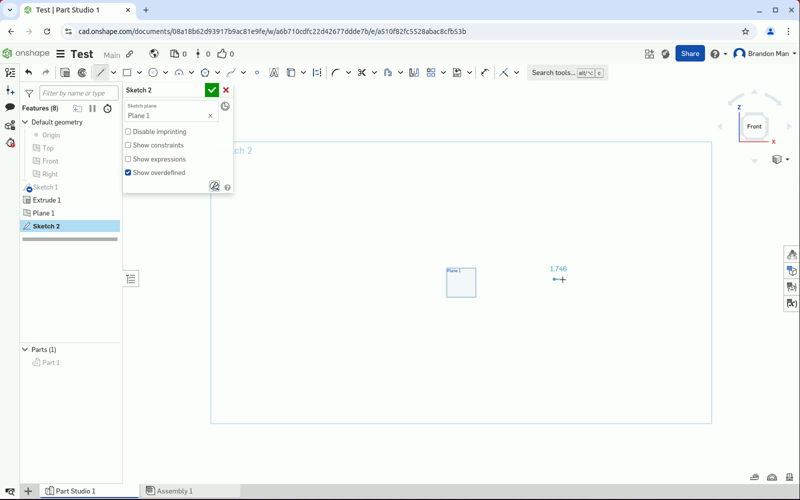
click(562, 279)
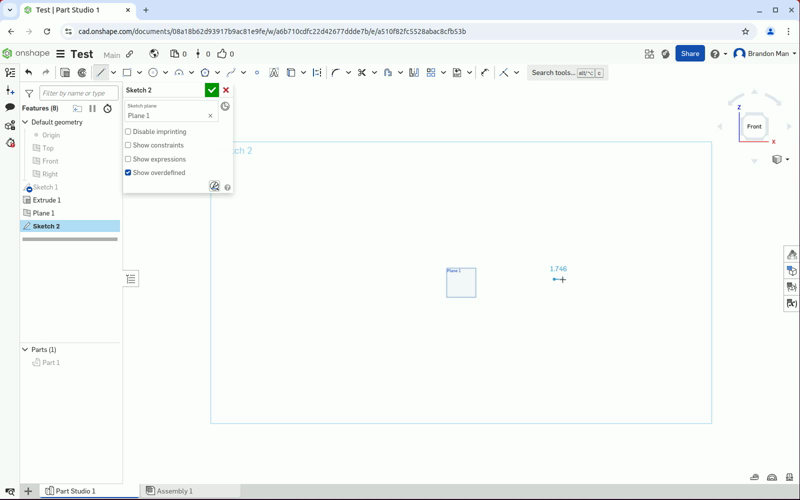
key_up(shift)
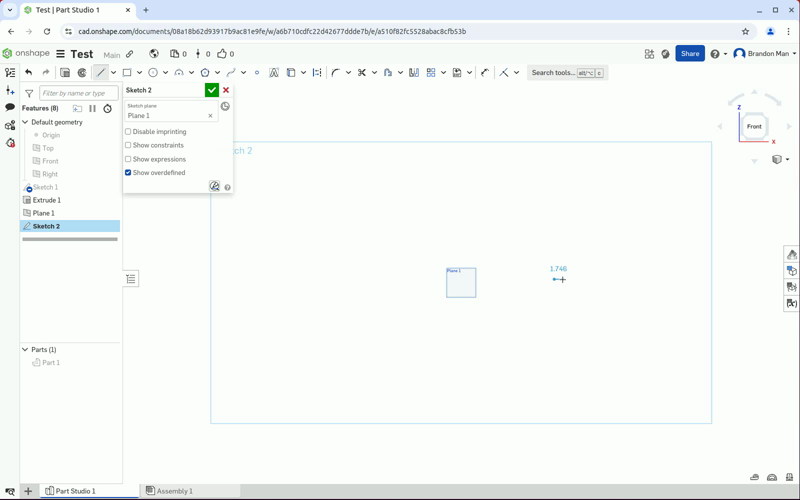
key(esc)
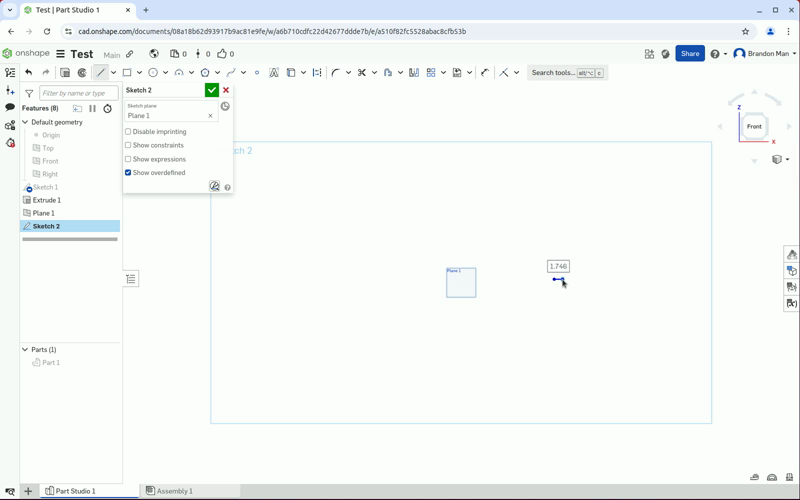
key(a)
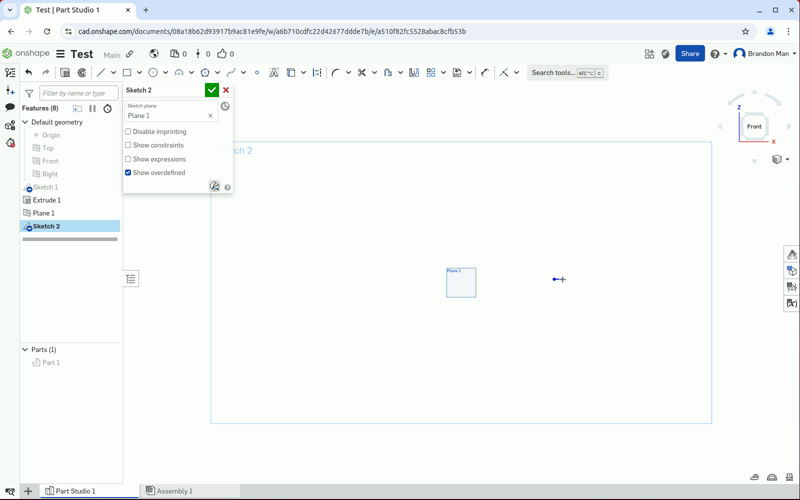
mouse_move(562, 279)
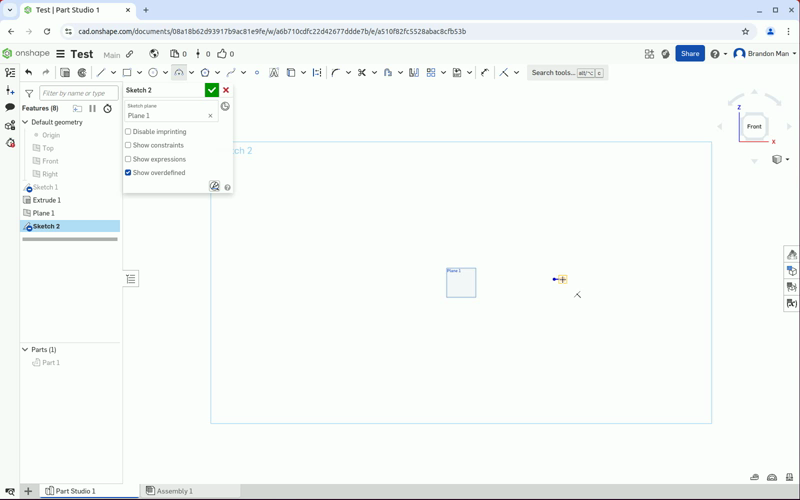
click(562, 279)
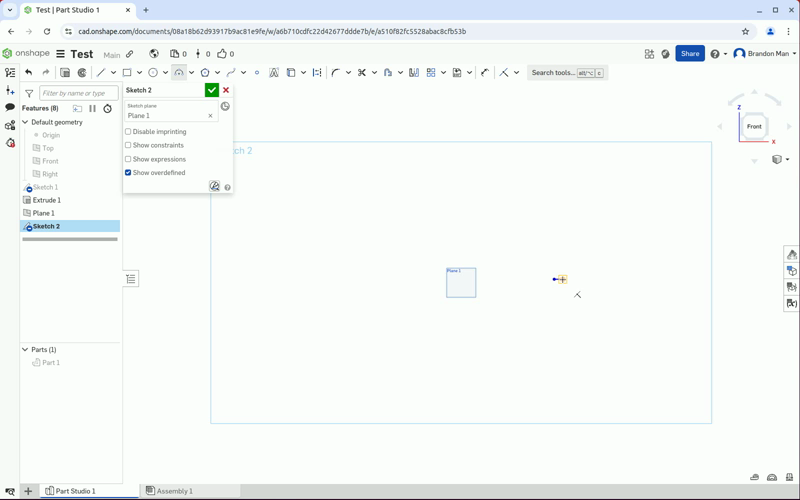
mouse_move(554, 279)
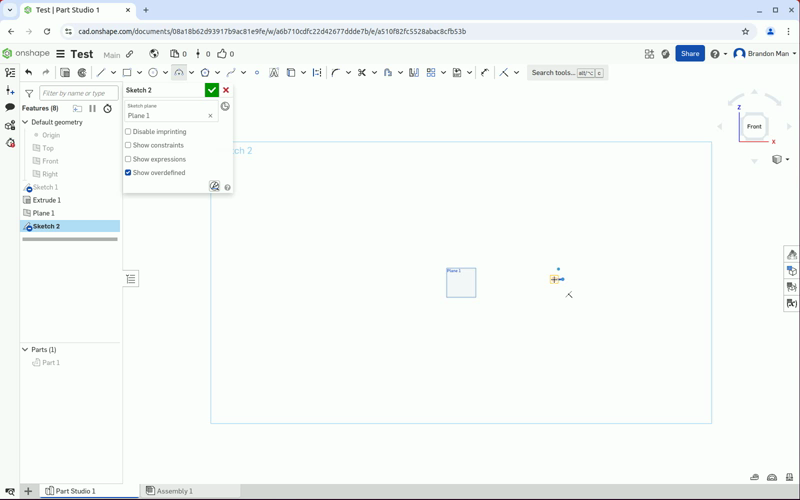
click(554, 279)
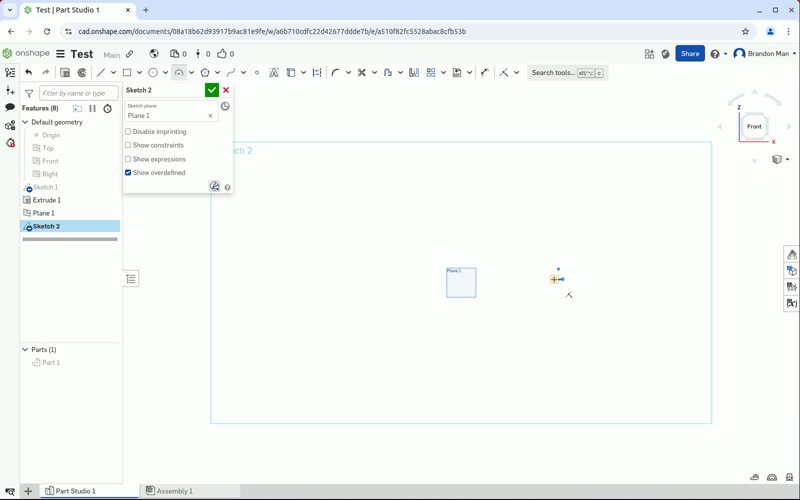
key_down(shift)
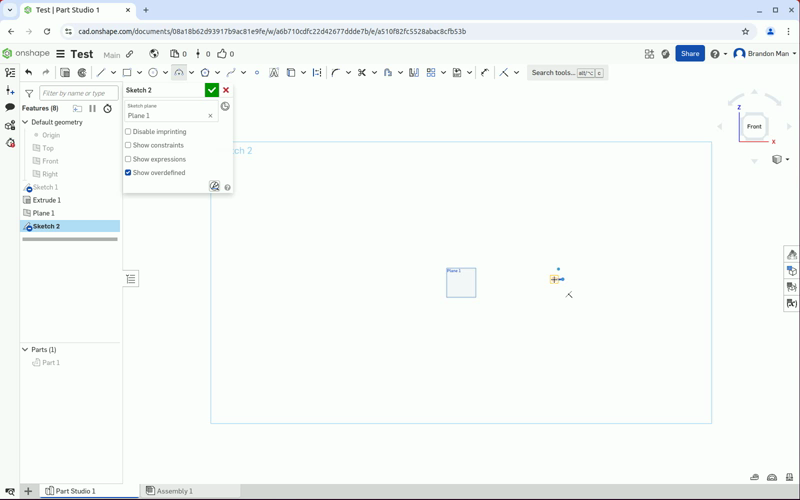
mouse_move(558, 275)
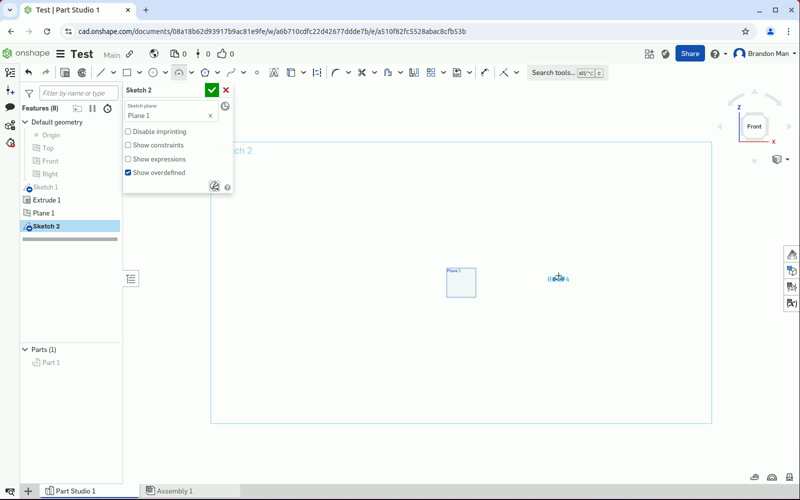
click(558, 275)
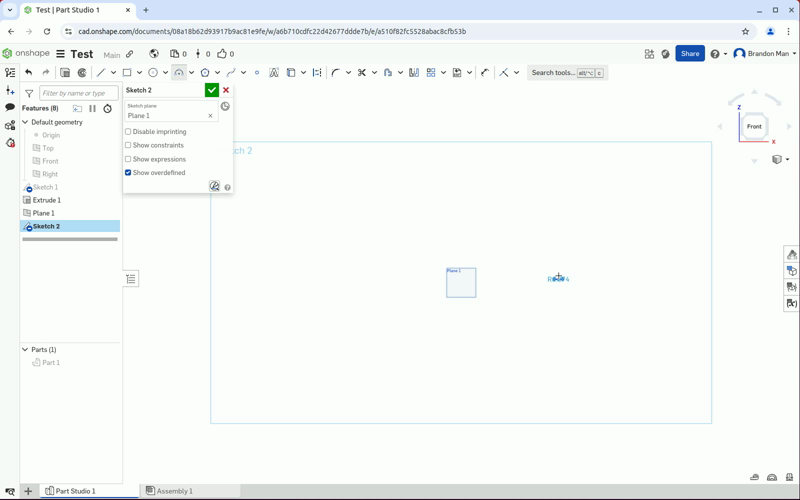
key_up(shift)
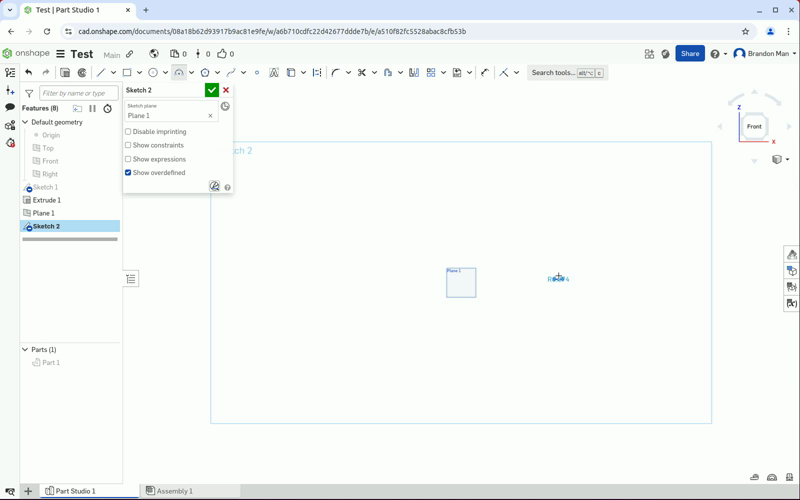
key(esc)
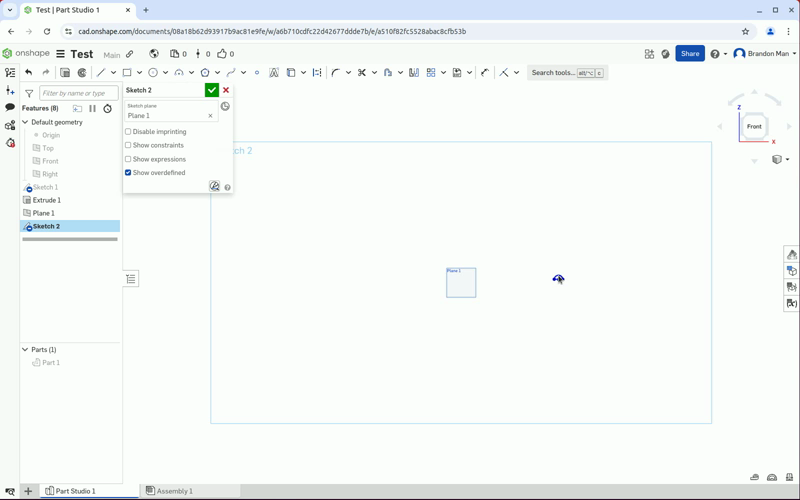
mouse_move(558, 277)
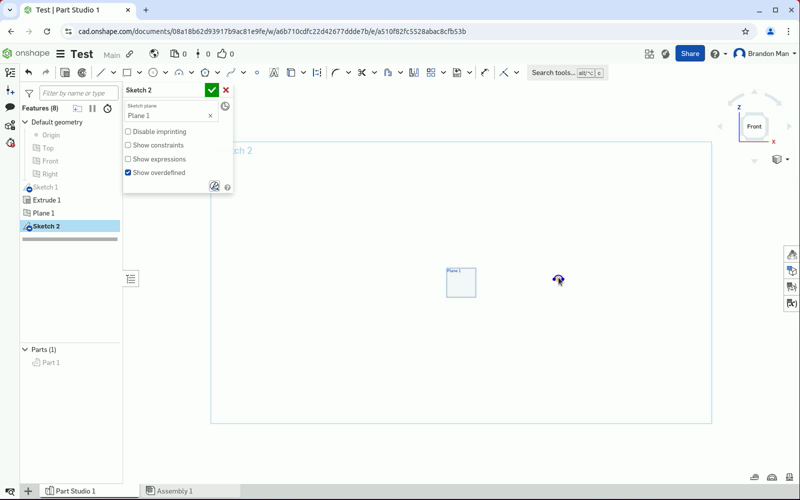
scroll(6)
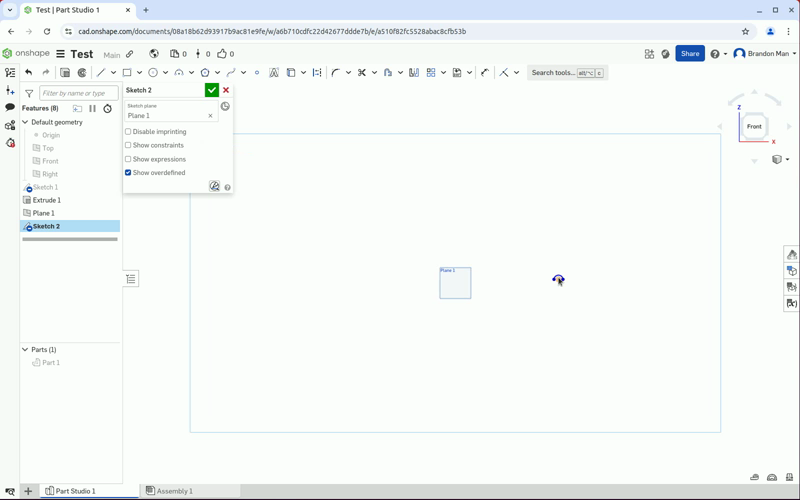
scroll(6)
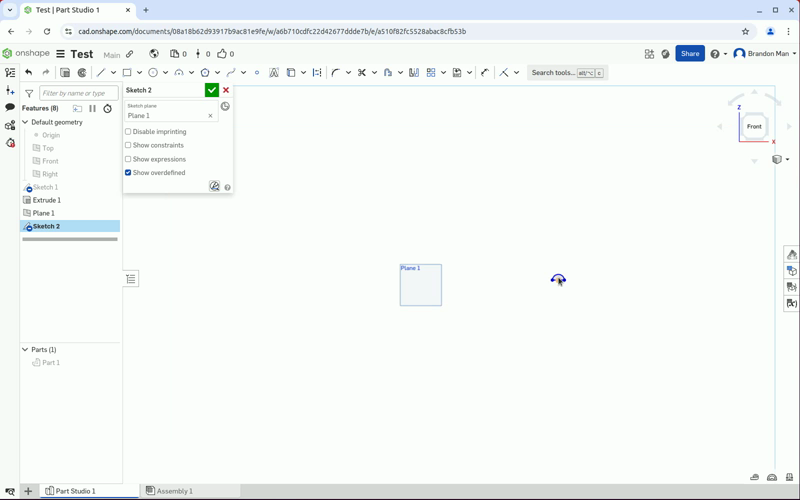
scroll(6)
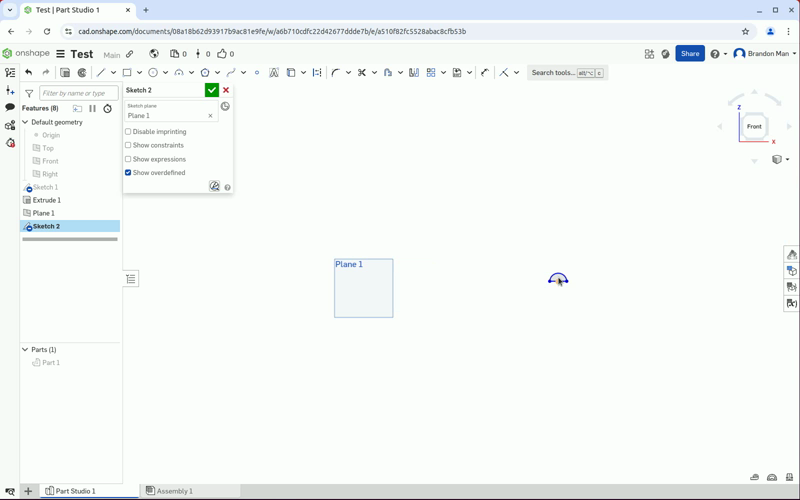
scroll(6)
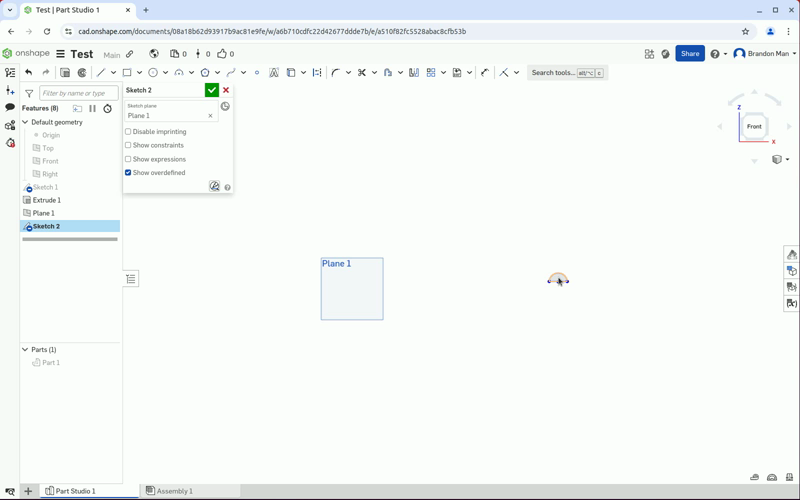
scroll(6)
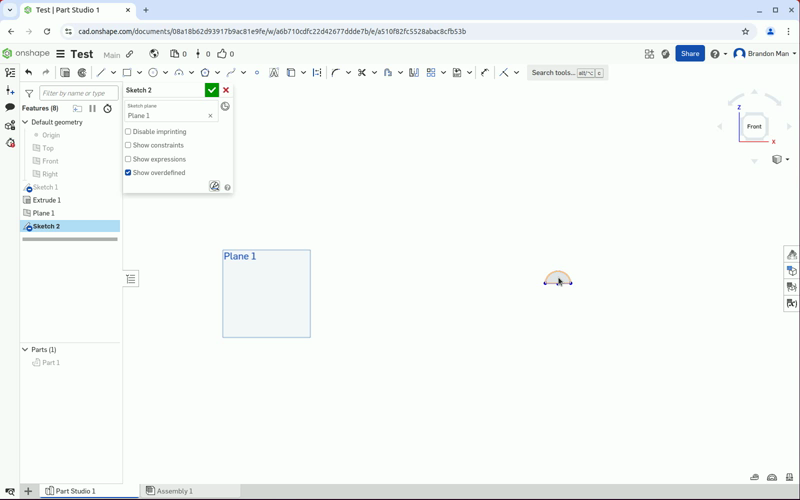
scroll(6)
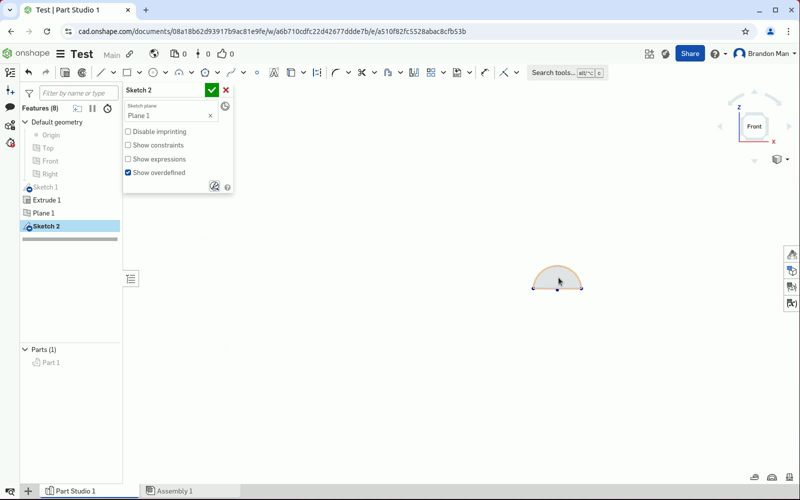
scroll(6)
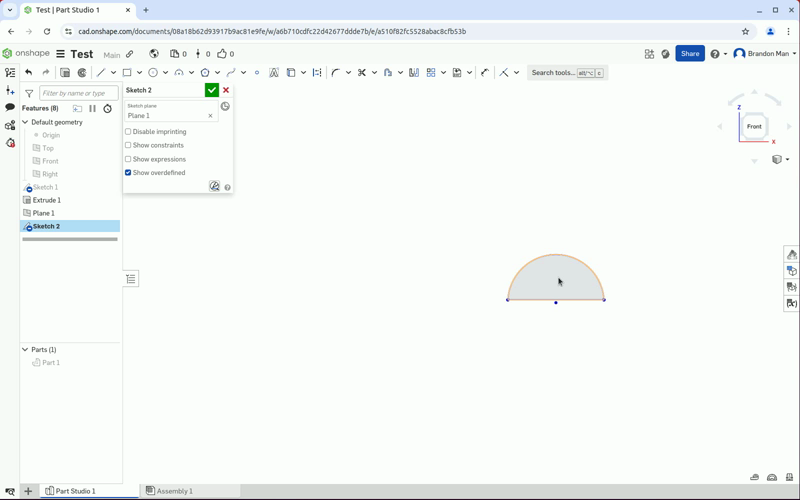
click(558, 277)
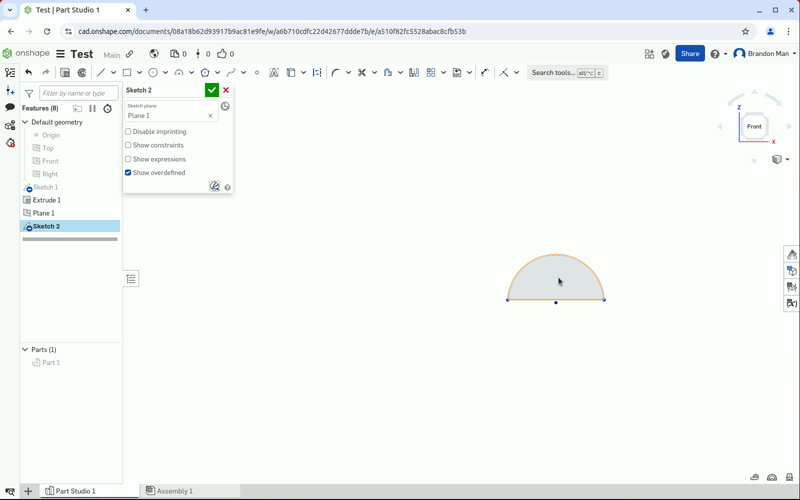
scroll(-6)
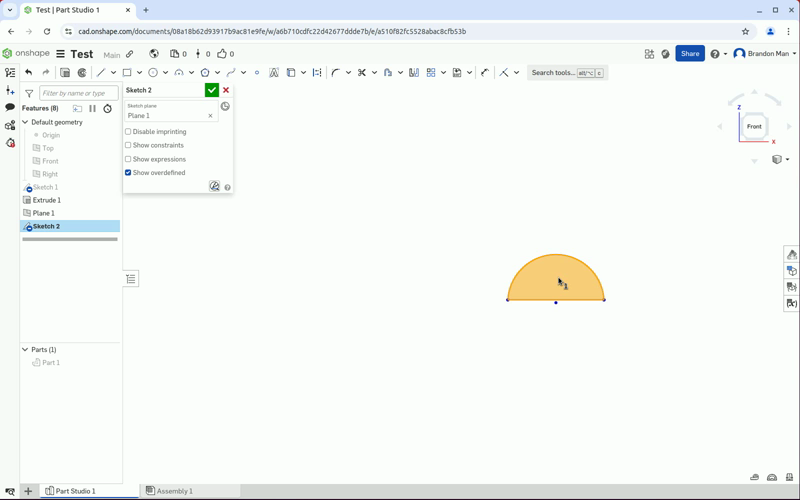
scroll(-6)
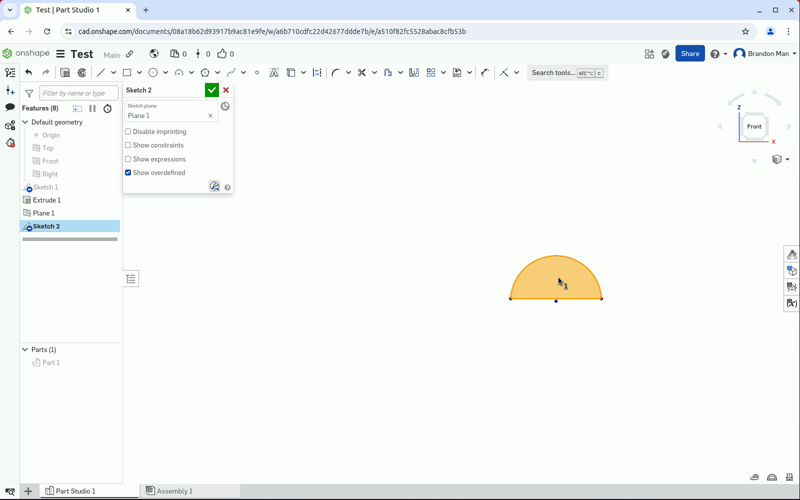
scroll(-6)
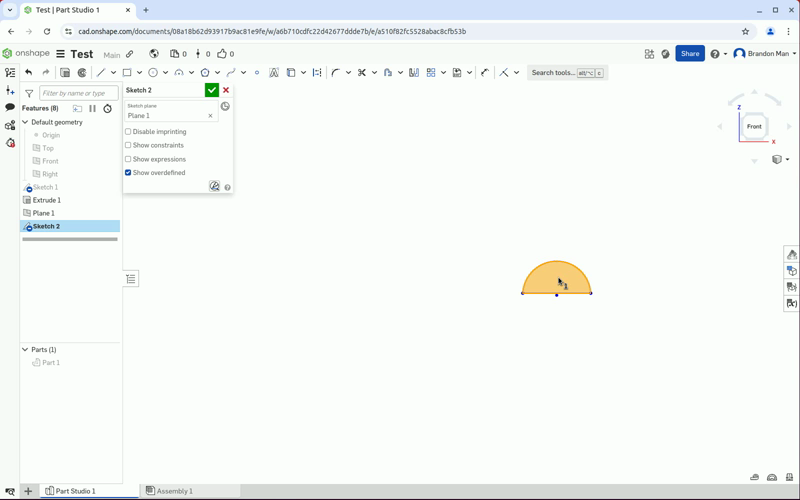
scroll(-6)
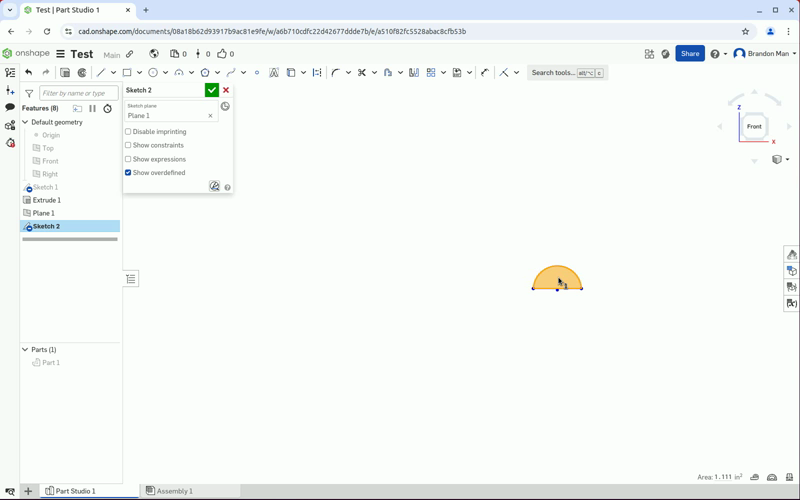
scroll(-6)
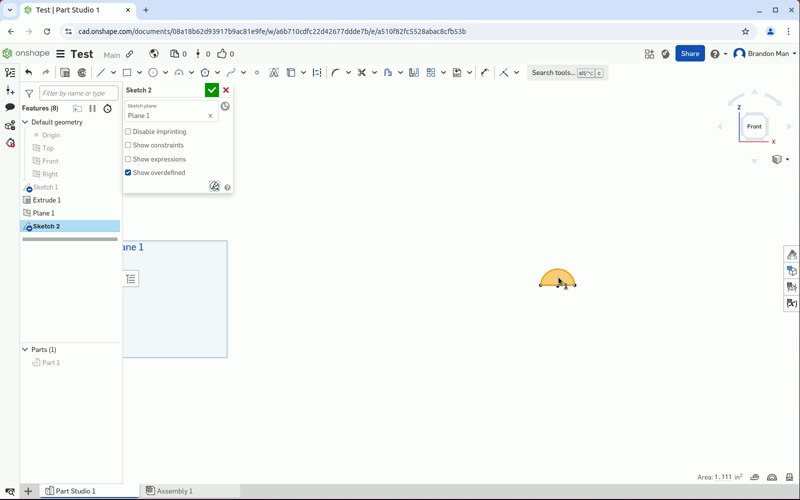
scroll(-6)
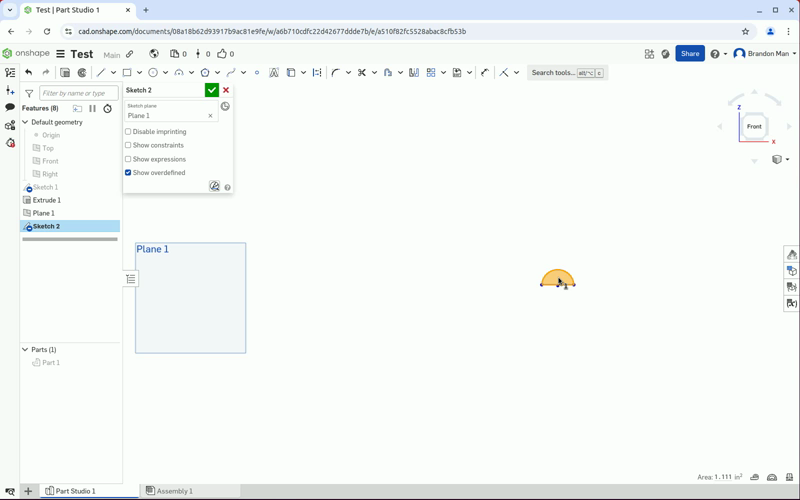
scroll(-6)
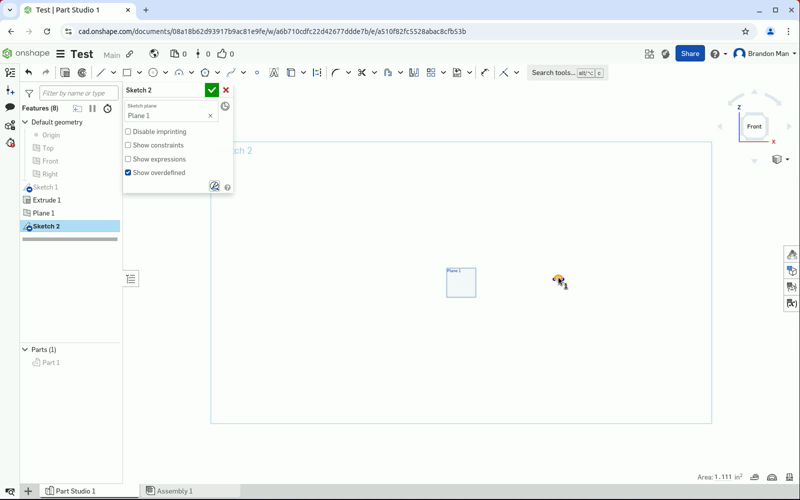
mouse_move(73, 352)
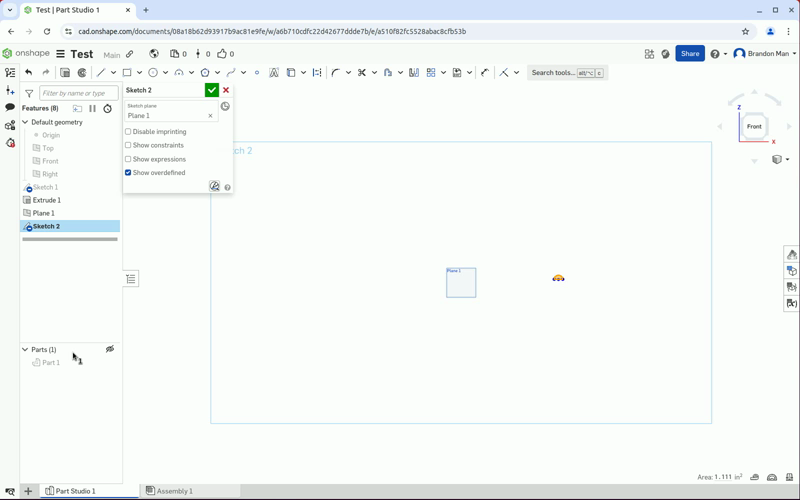
key(shift+y)
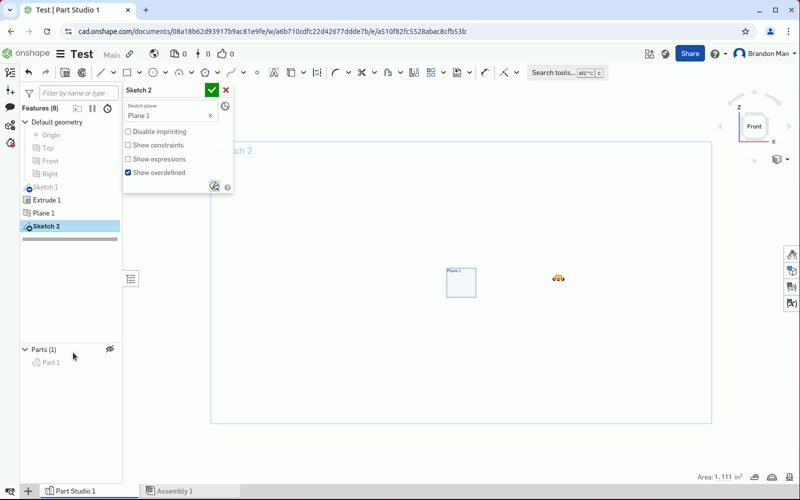
key(shift+e)
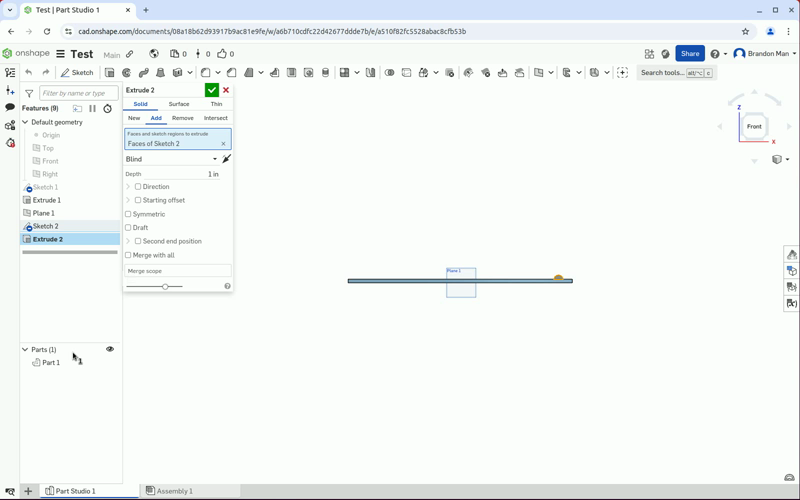
mouse_move(143, 106)
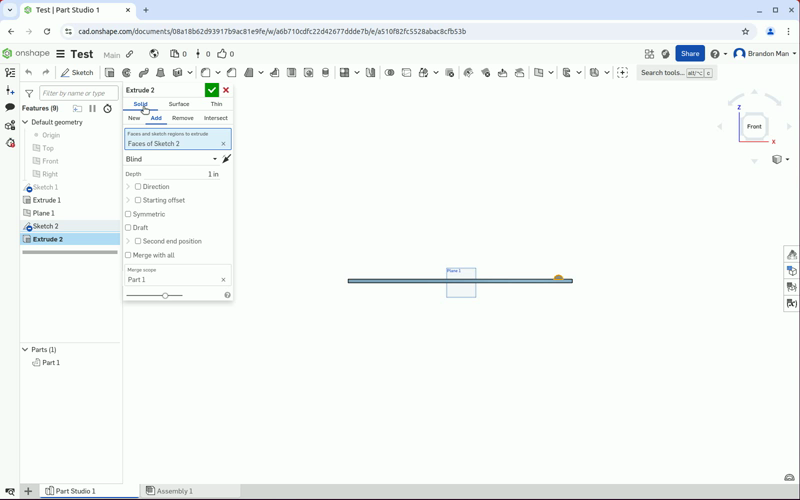
click(143, 106)
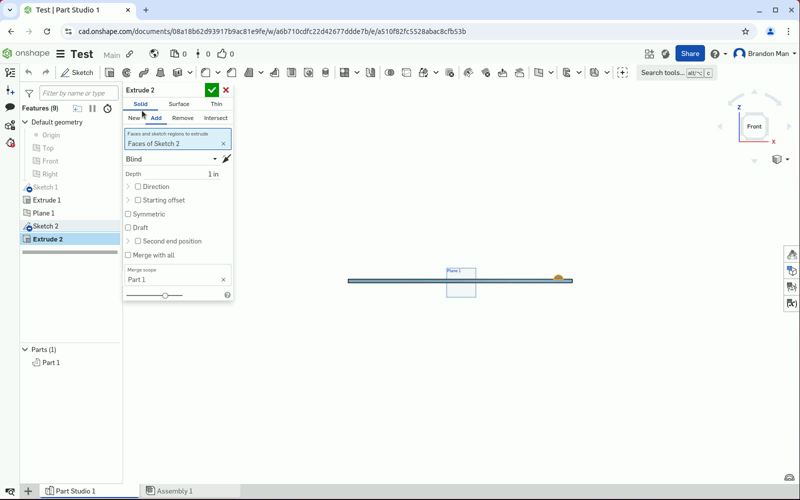
mouse_move(137, 120)
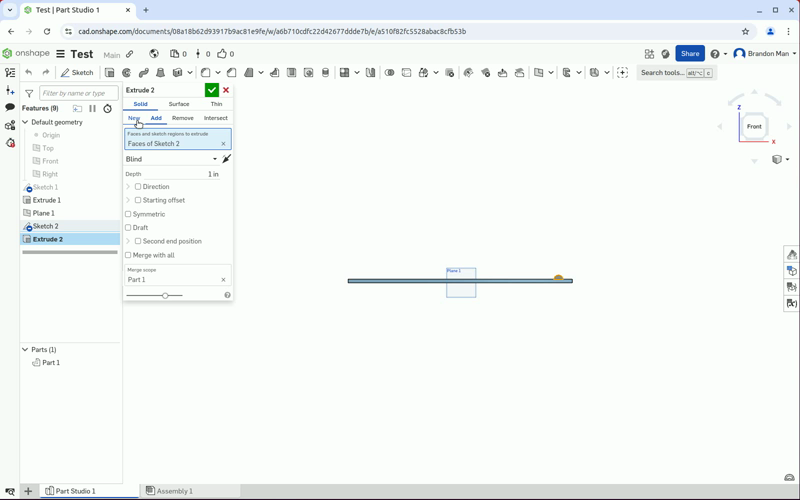
click(137, 120)
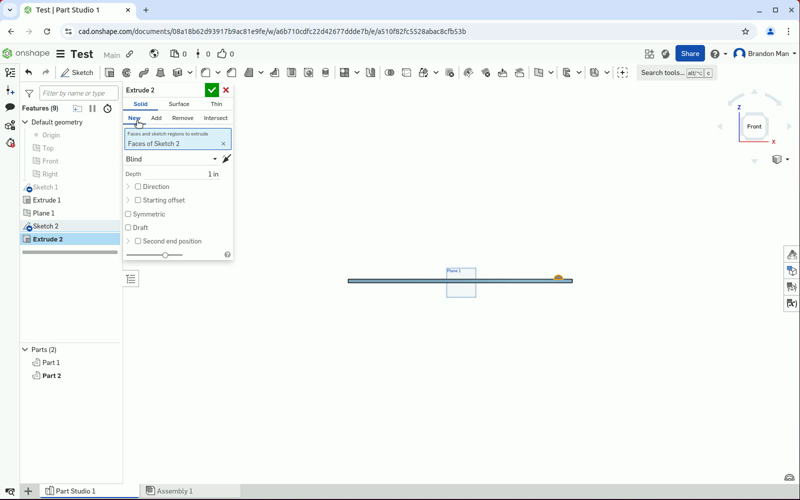
key(tab, 4)
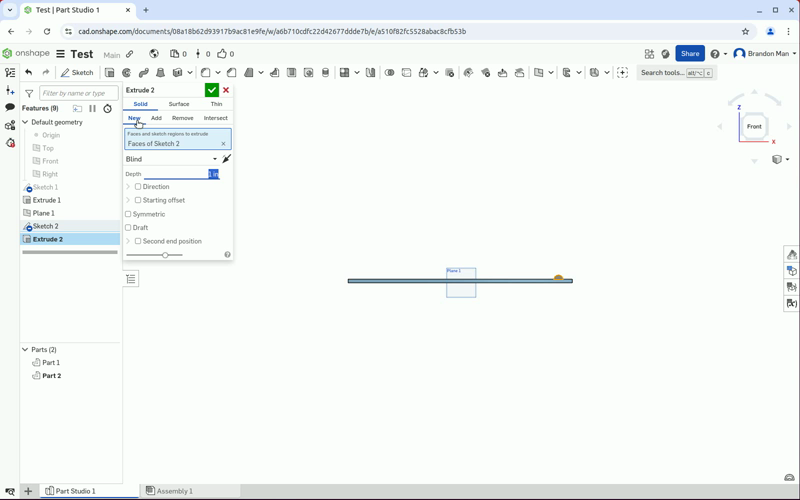
text(-5.055)
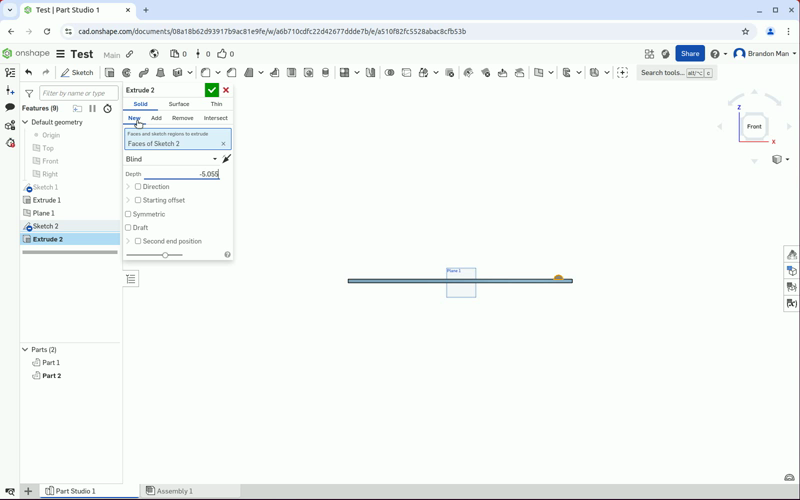
key(enter)
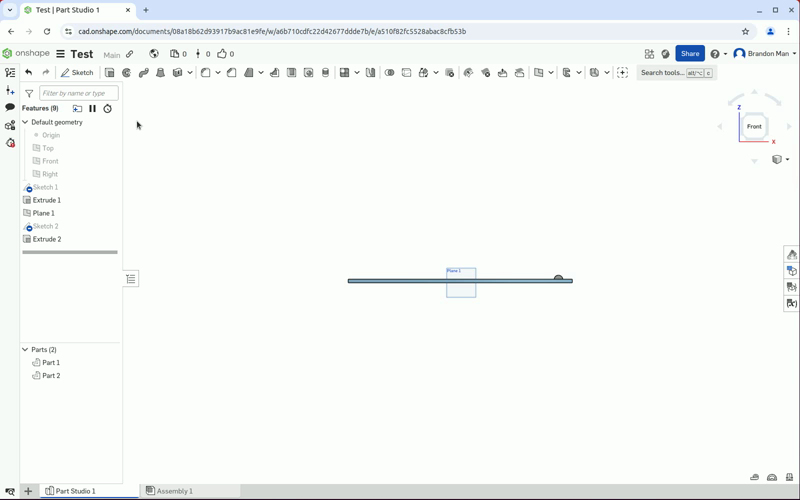
key(shift+h)
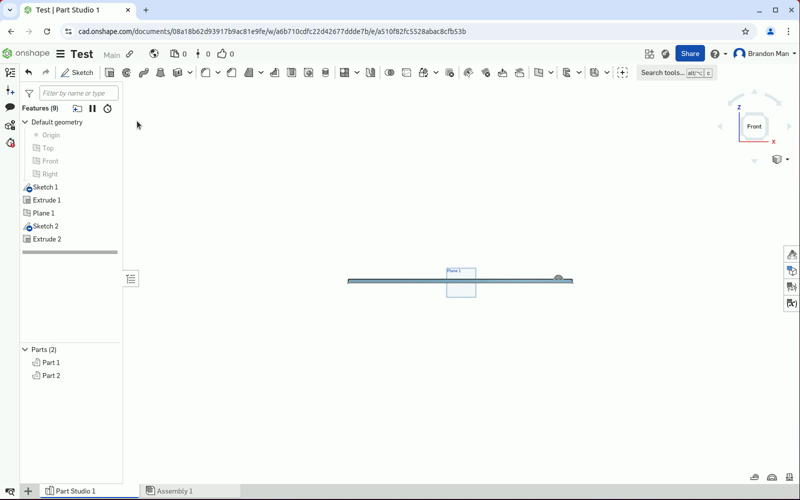
key(shift+h)
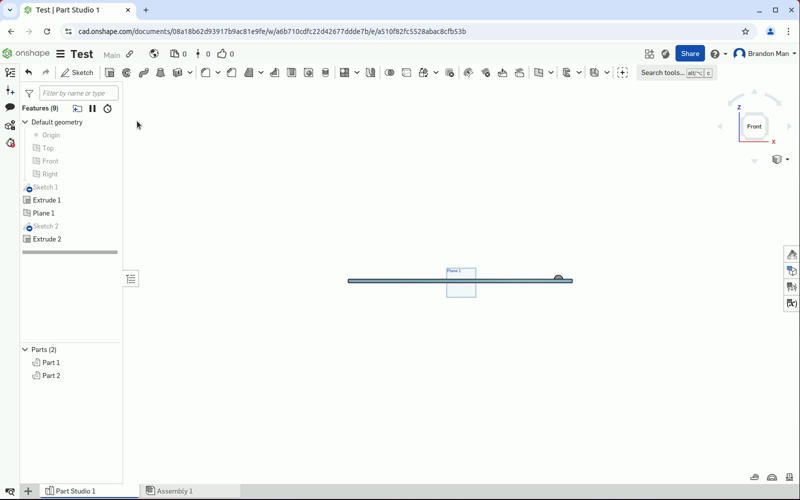
mouse_move(73, 189)
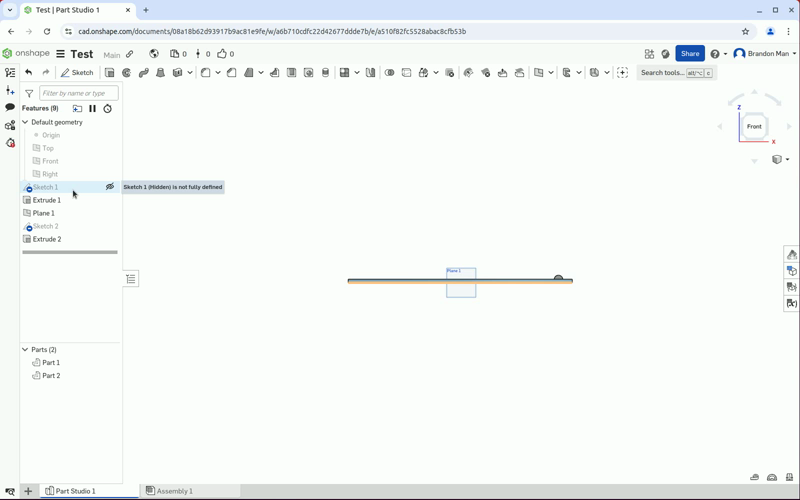
click(73, 189)
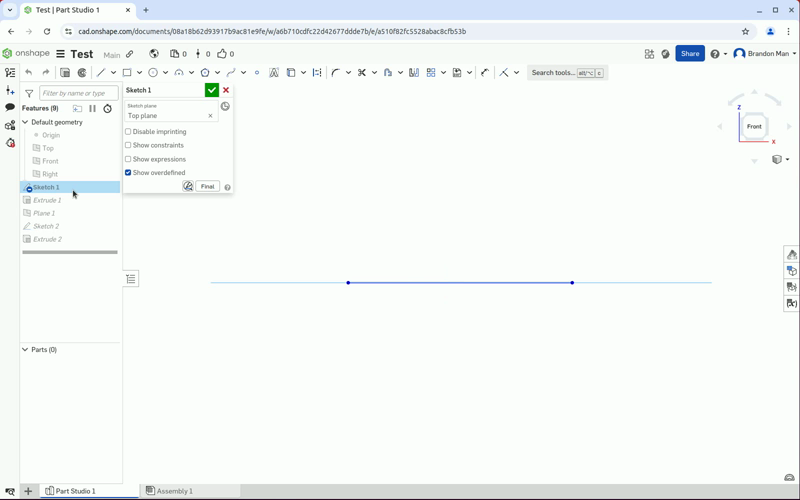
mouse_move(229, 92)
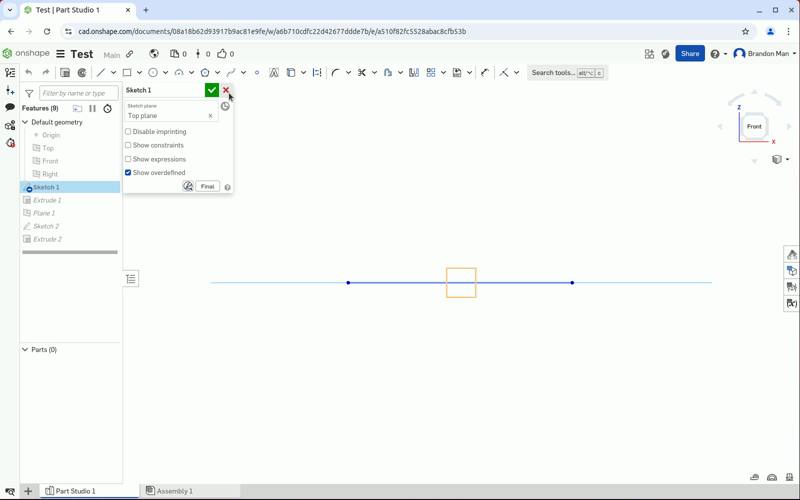
click(229, 92)
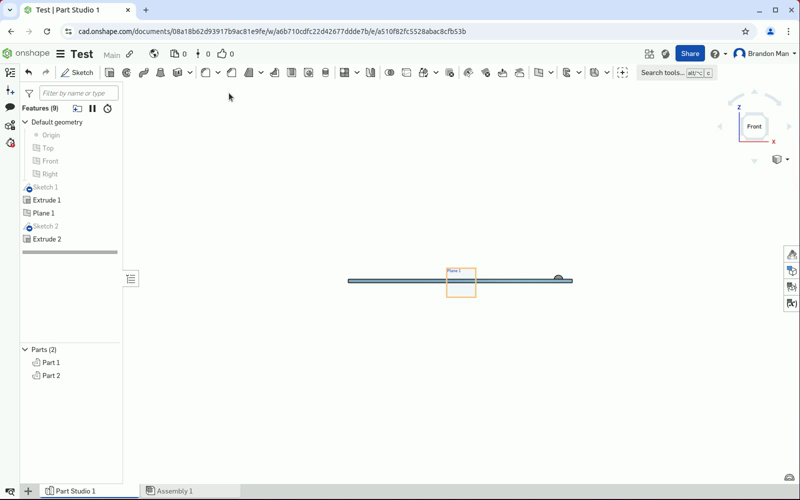
mouse_move(73, 352)
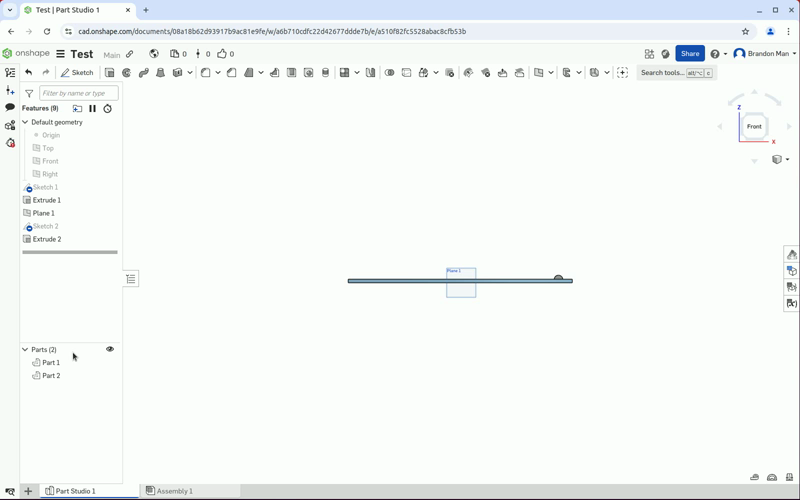
key(y)
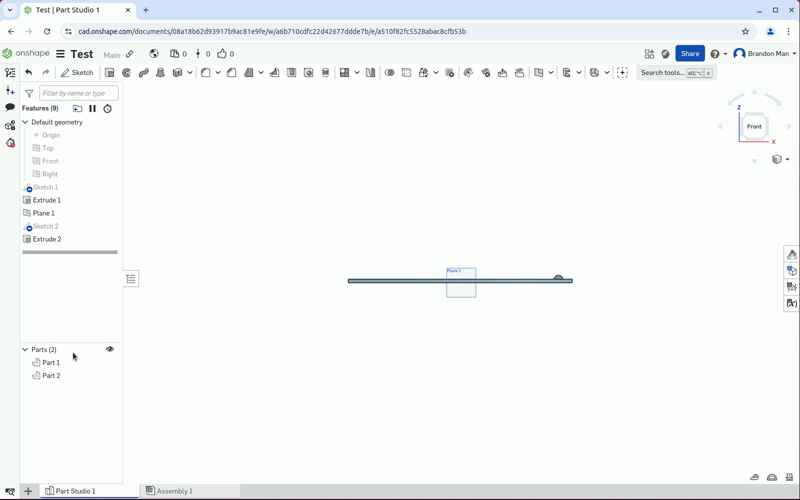
key(shift+p)
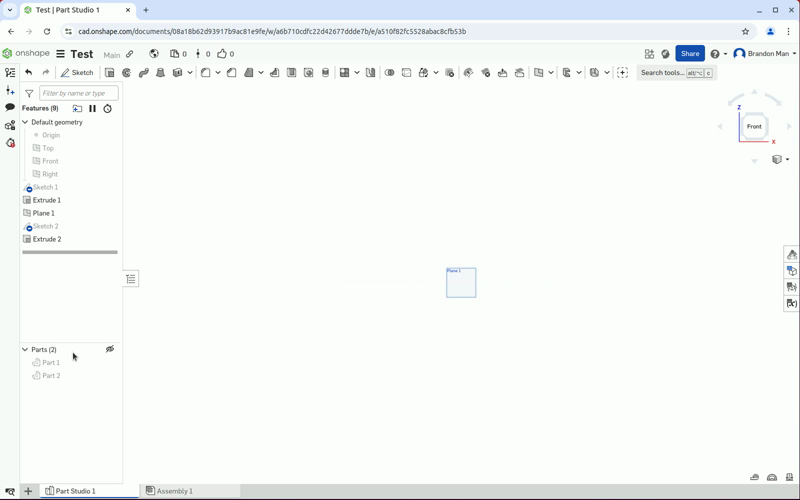
key(space)
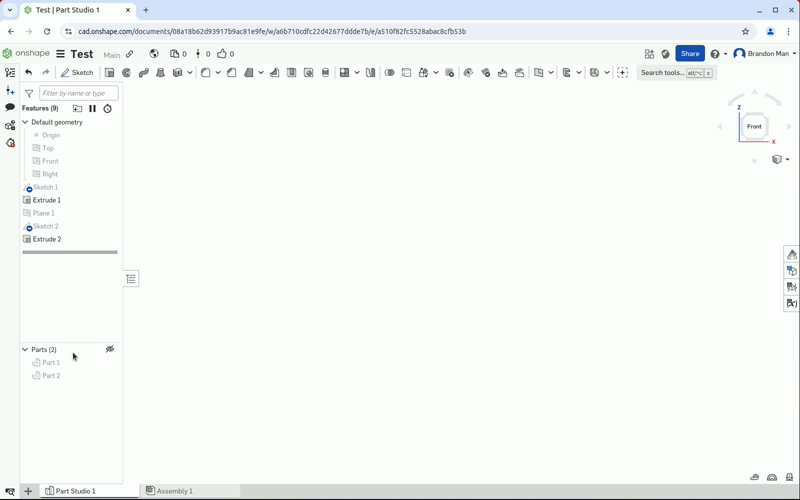
key_down(shift)
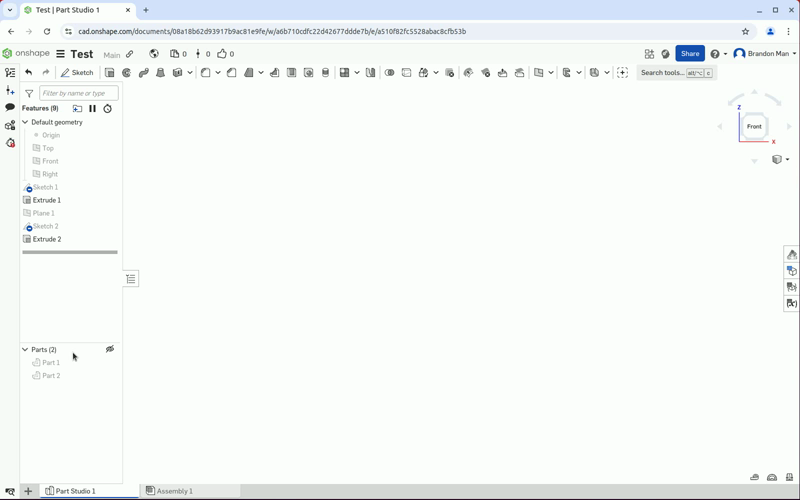
key(down)
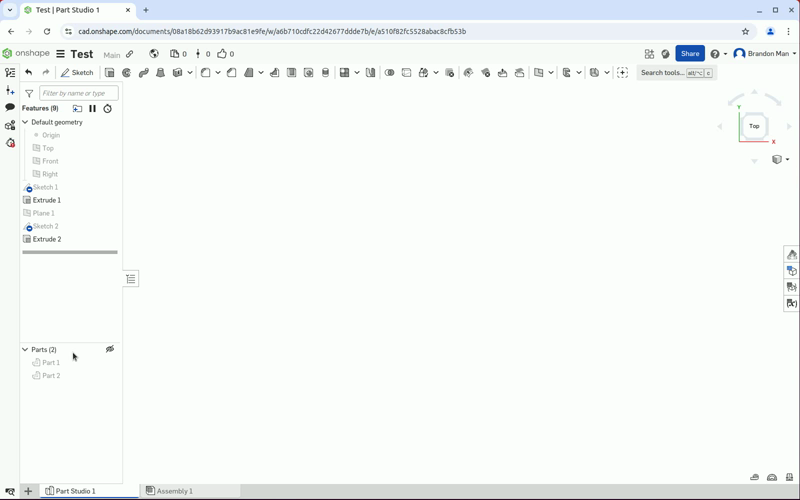
key_up(shift)
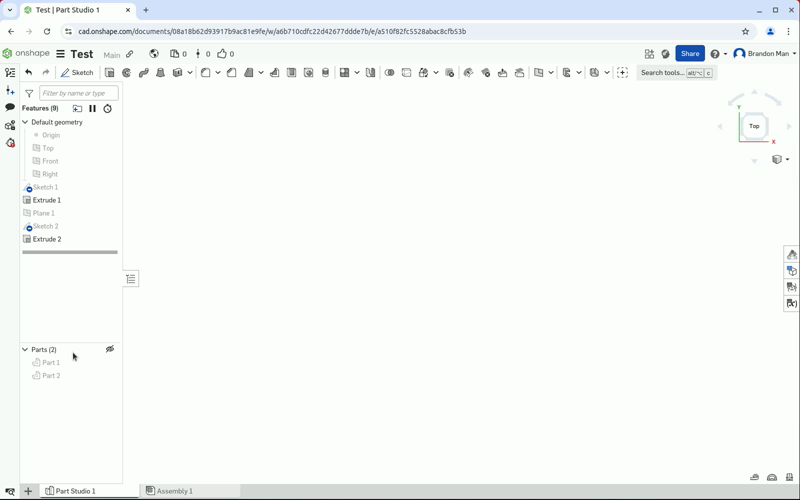
mouse_move(73, 352)
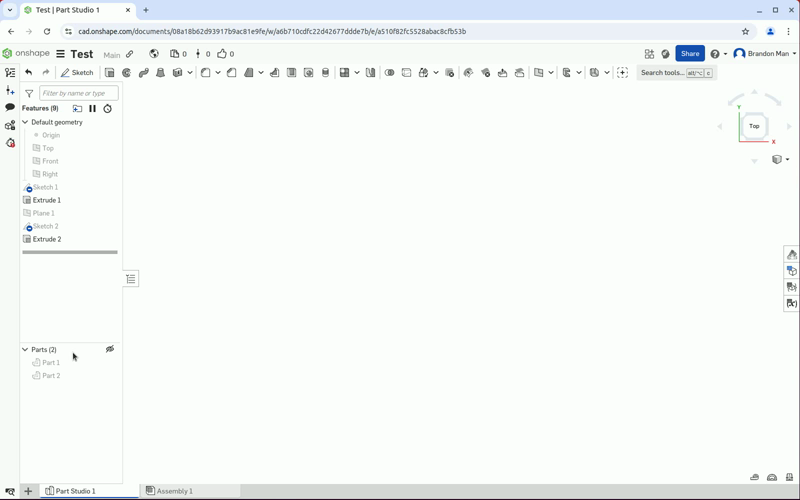
key(shift+y)
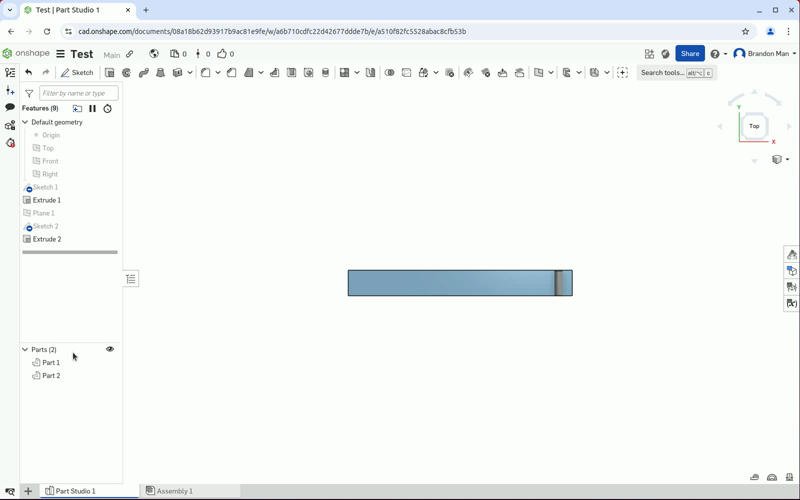
mouse_move(541, 75)
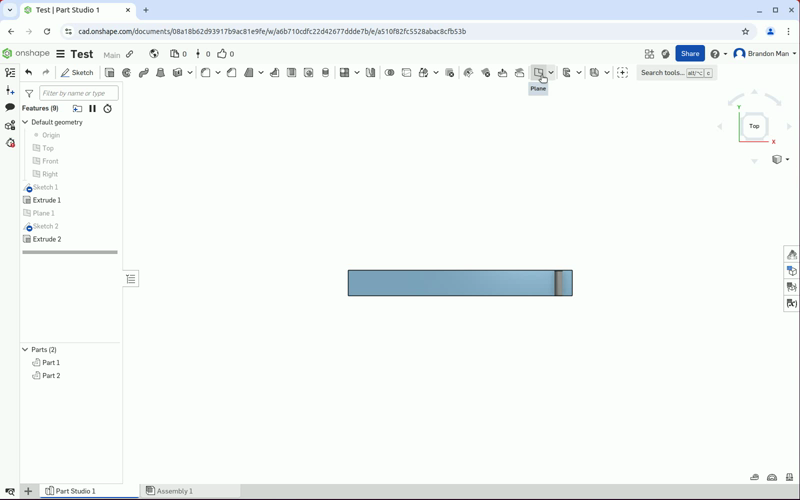
click(541, 75)
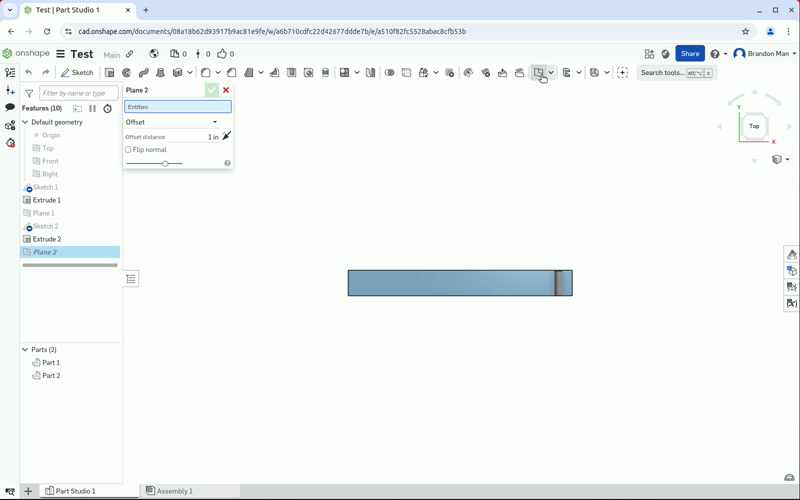
mouse_move(73, 150)
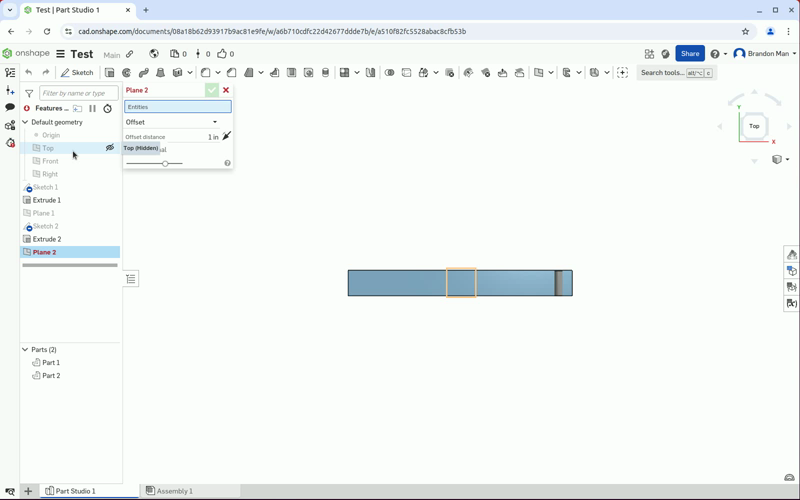
click(73, 150)
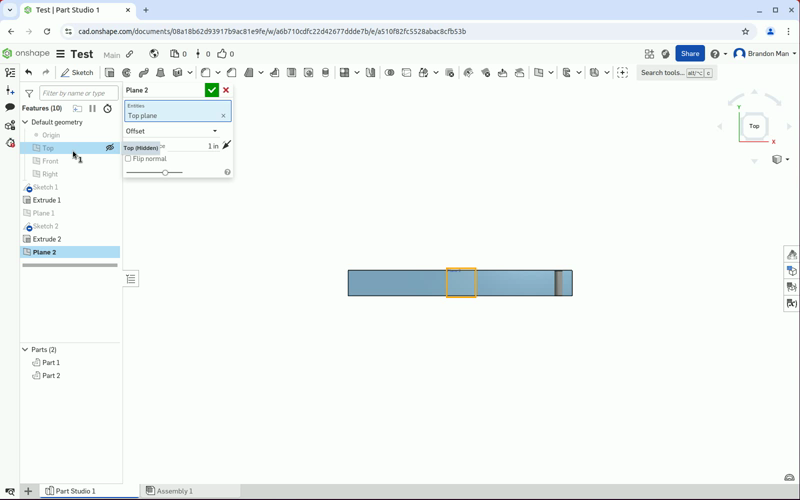
key(tab, 2)
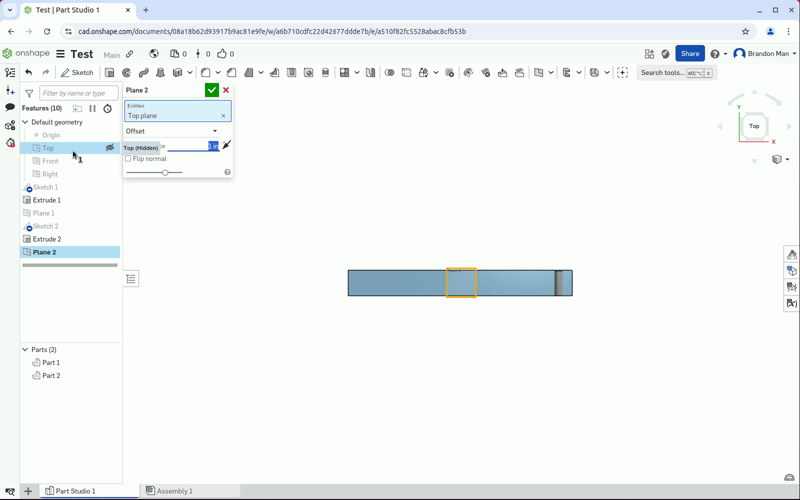
text(0.709)
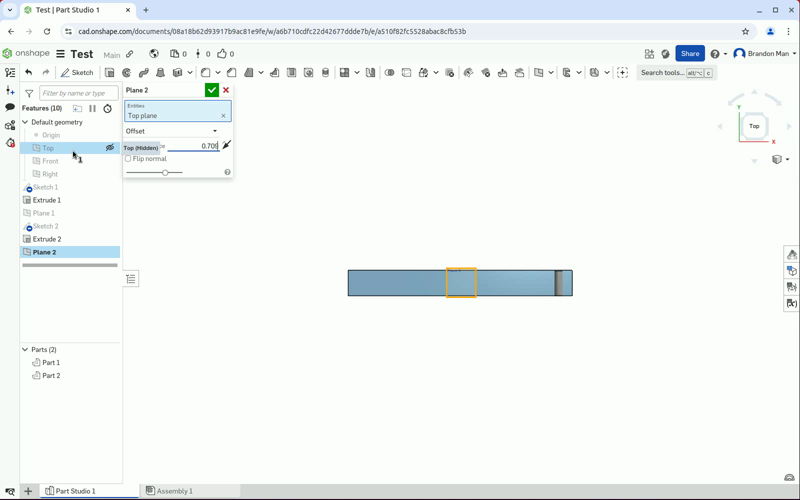
key(enter, 2)
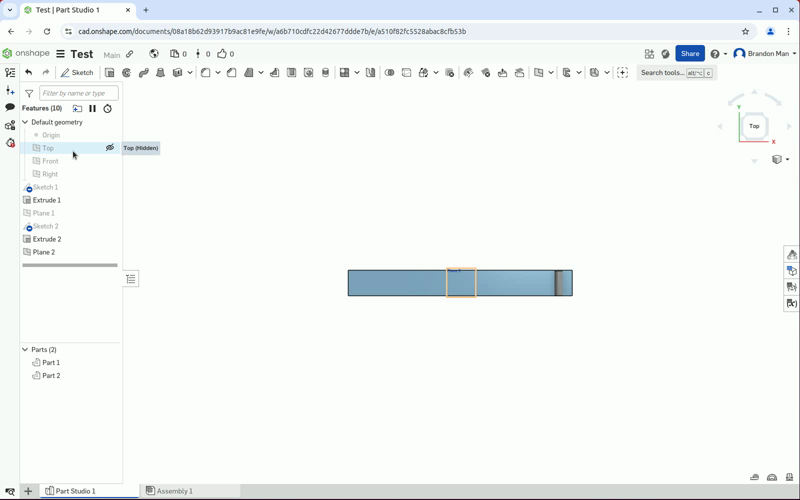
key(shift+s)
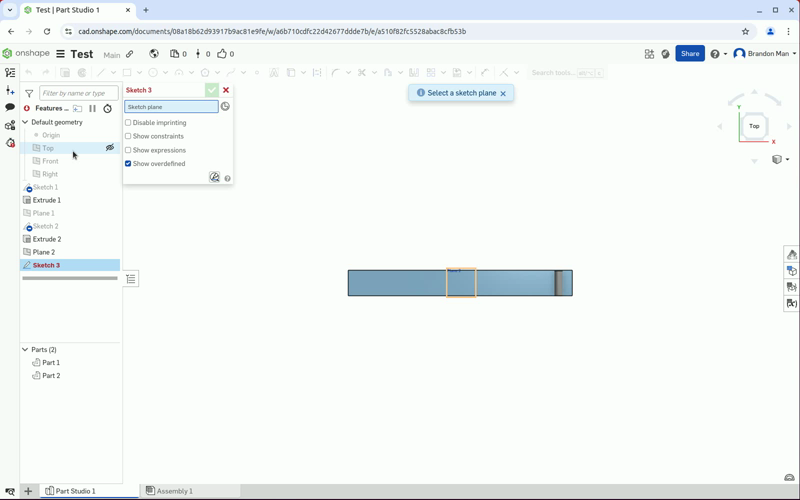
mouse_move(73, 254)
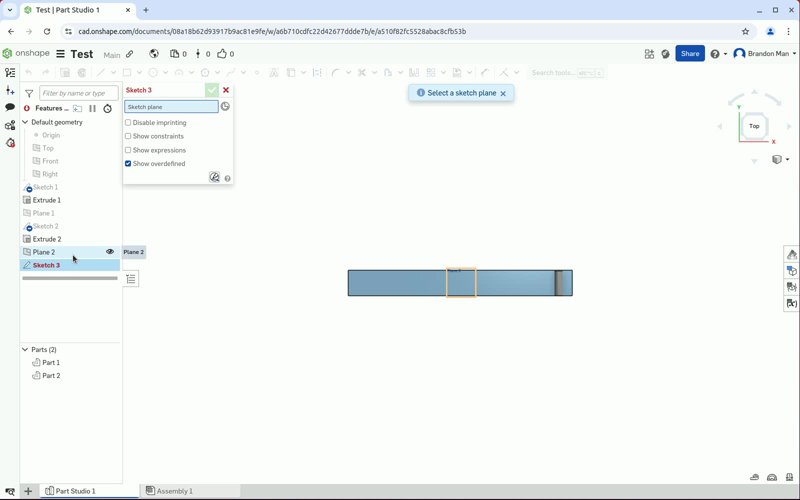
click(73, 254)
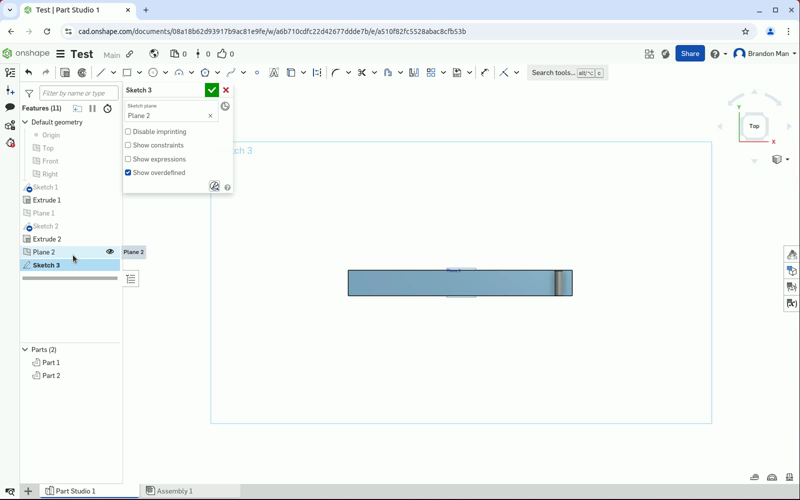
mouse_move(73, 352)
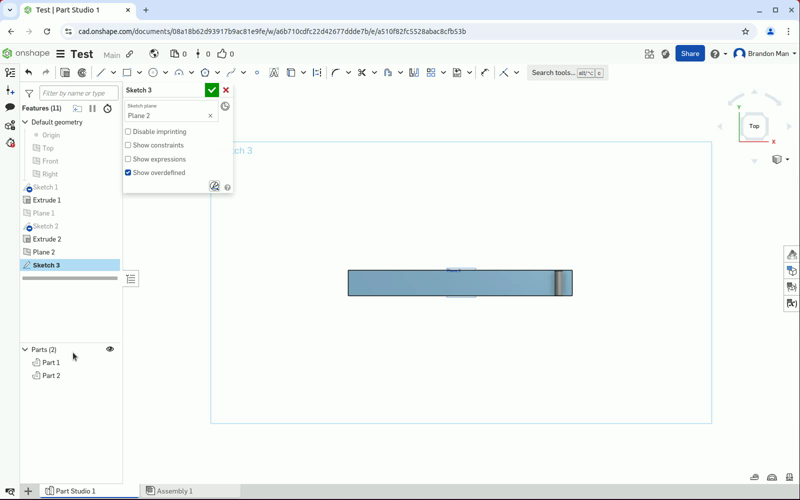
key(y)
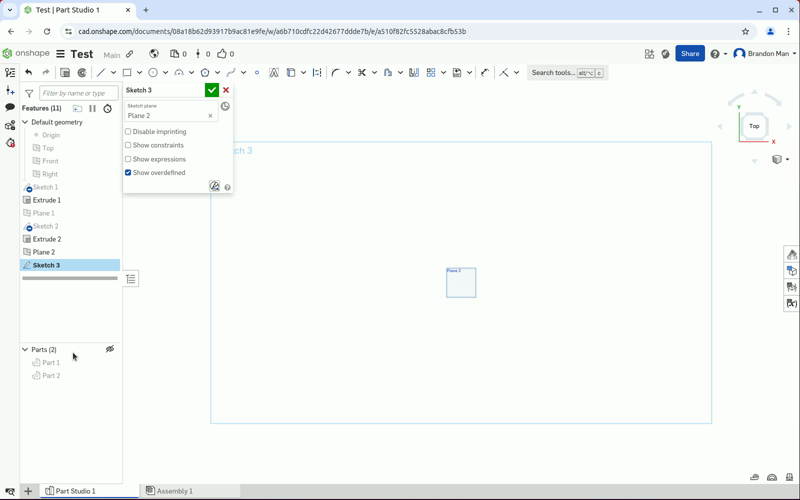
key(c)
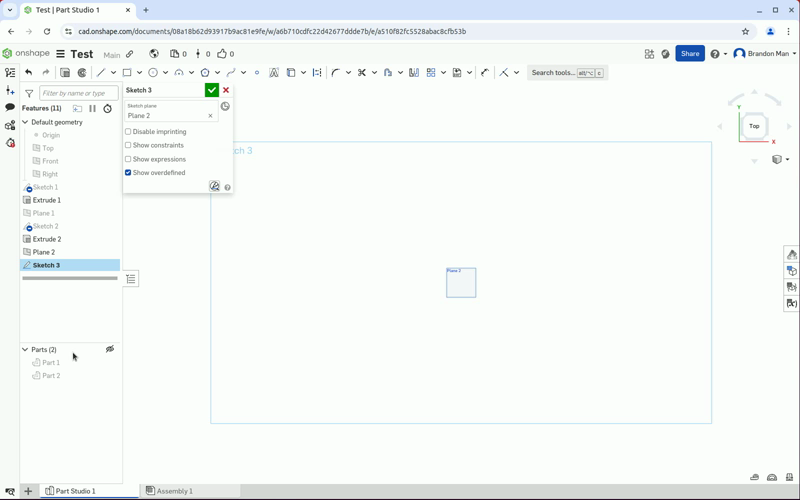
key_down(shift)
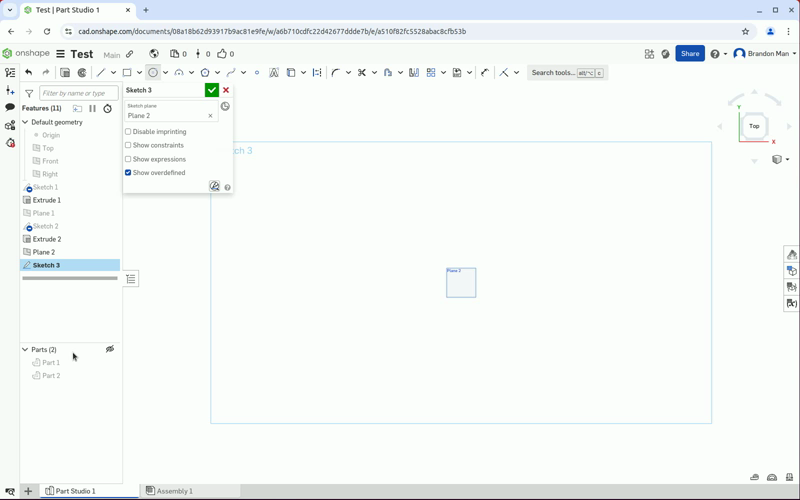
mouse_move(568, 291)
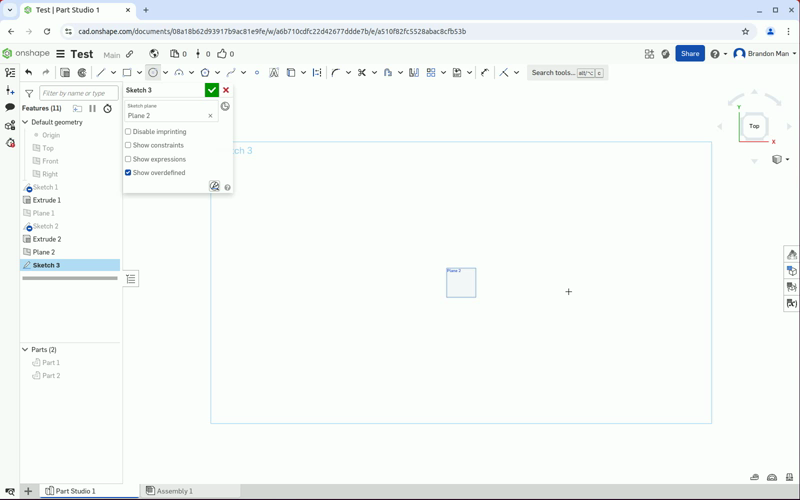
click(568, 291)
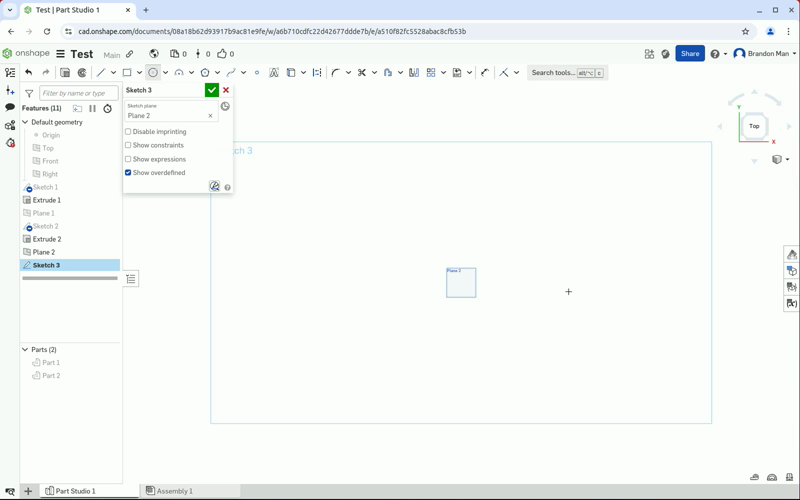
key_up(shift)
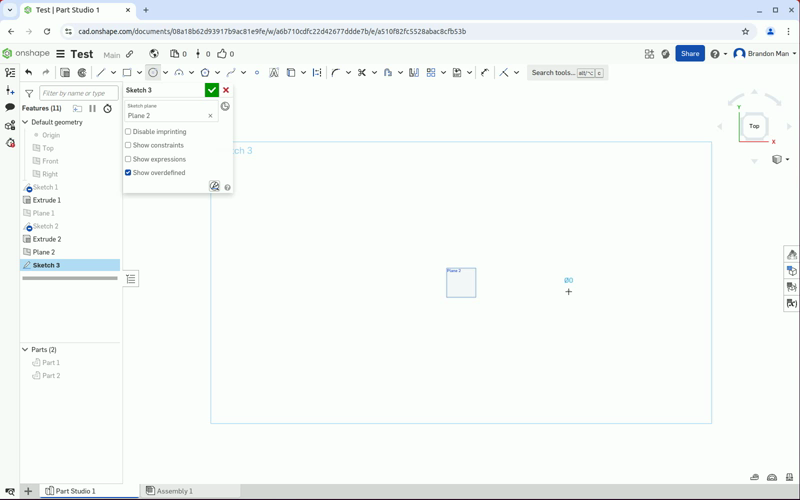
mouse_move(570, 291)
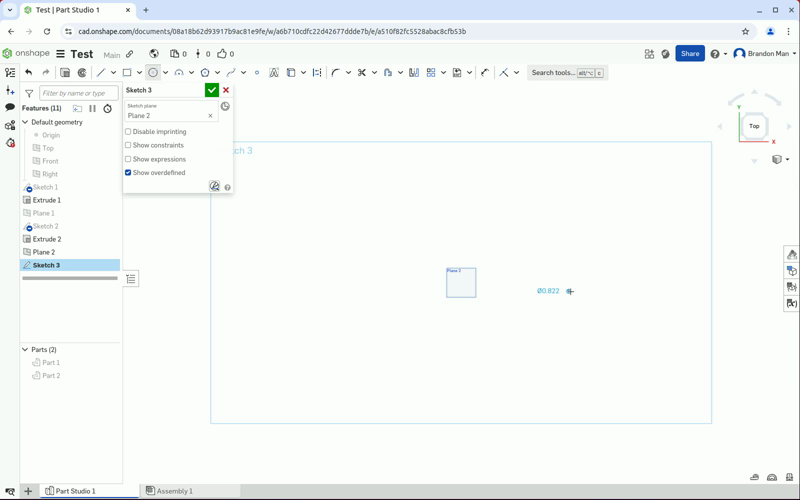
scroll(6)
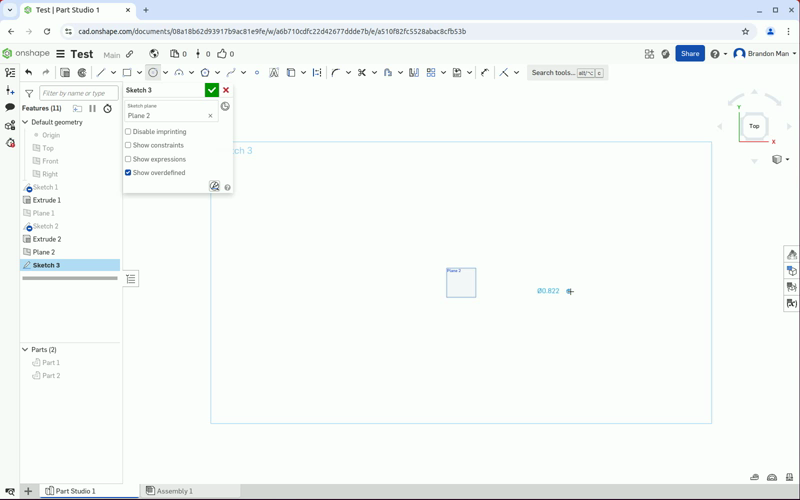
scroll(6)
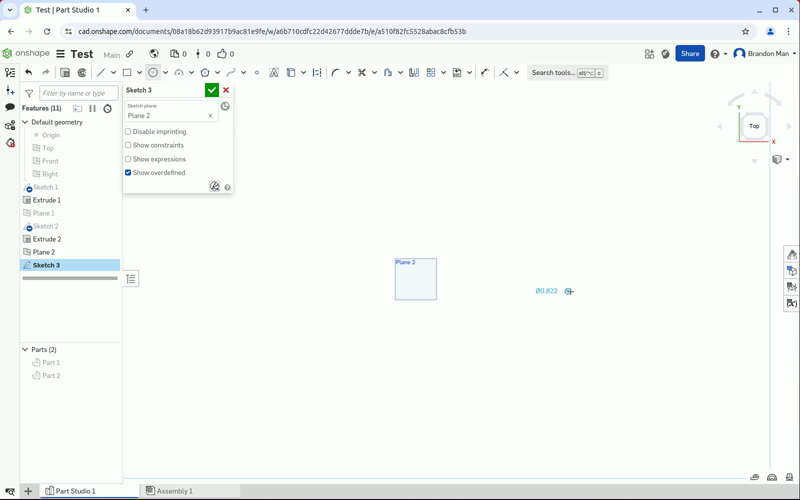
scroll(6)
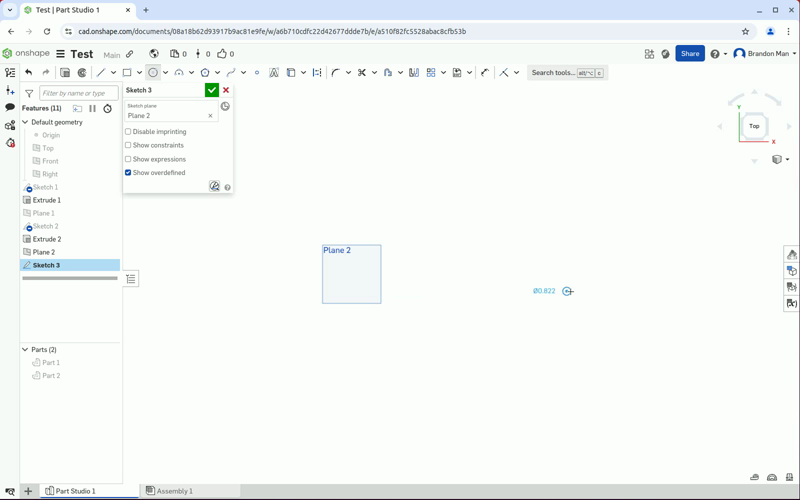
scroll(6)
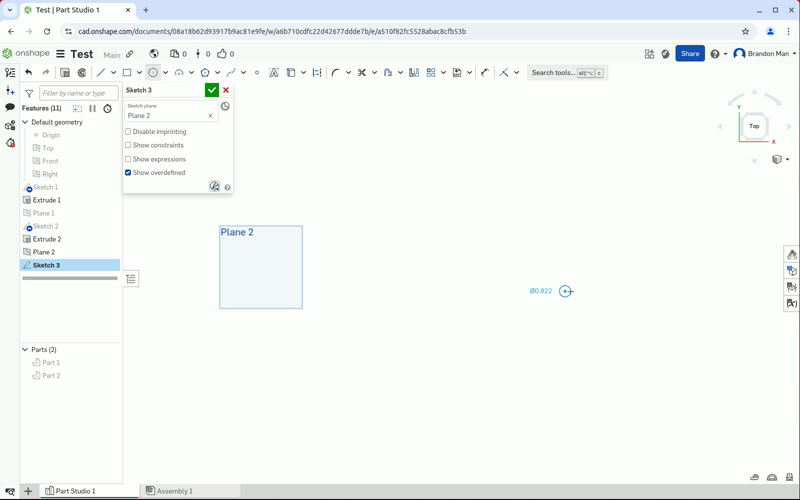
scroll(6)
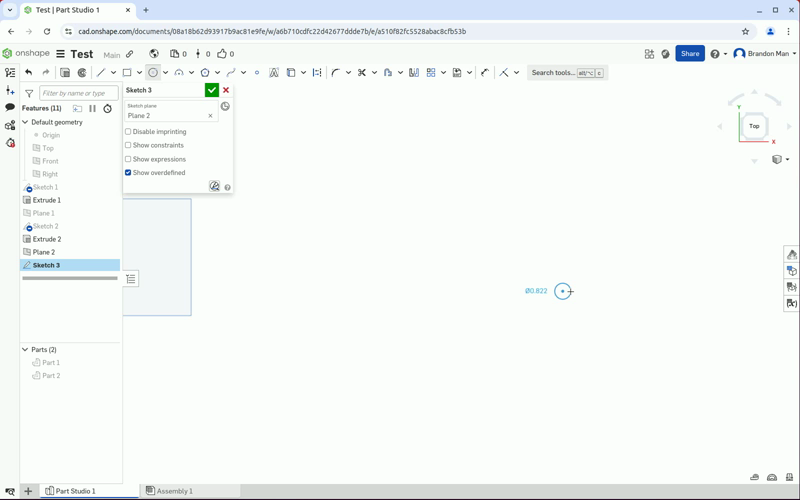
scroll(6)
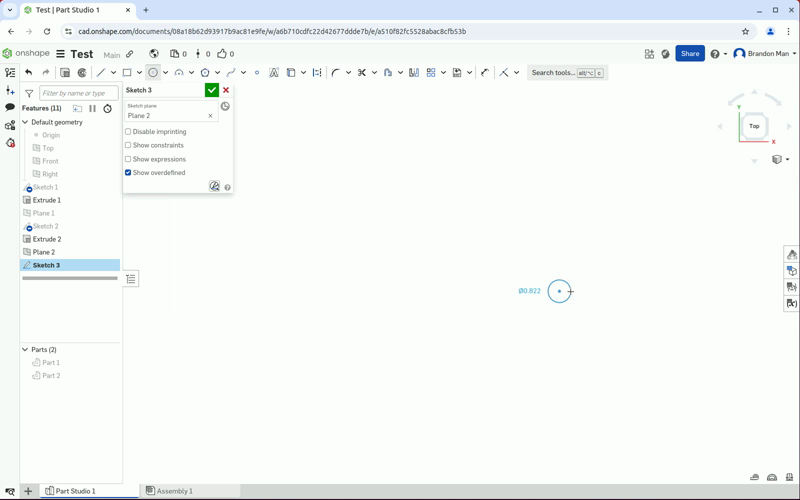
scroll(6)
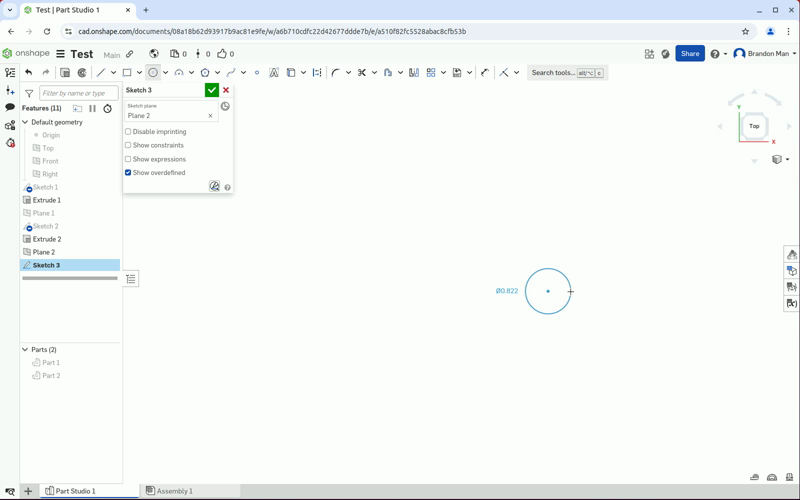
click(570, 291)
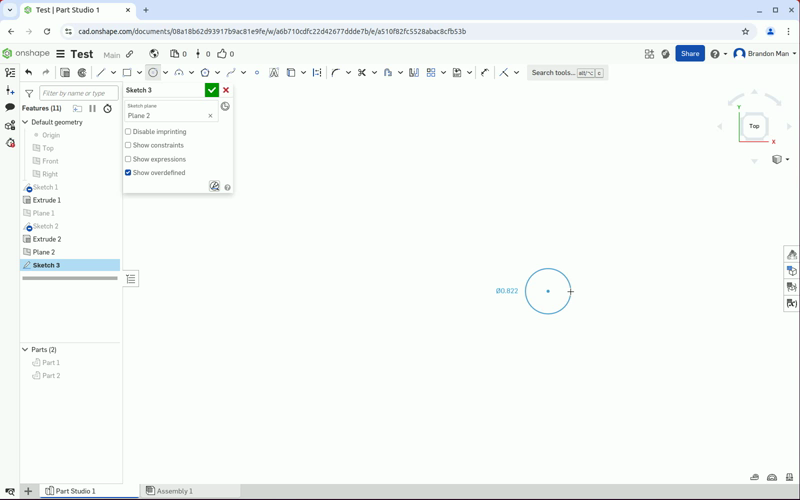
scroll(-6)
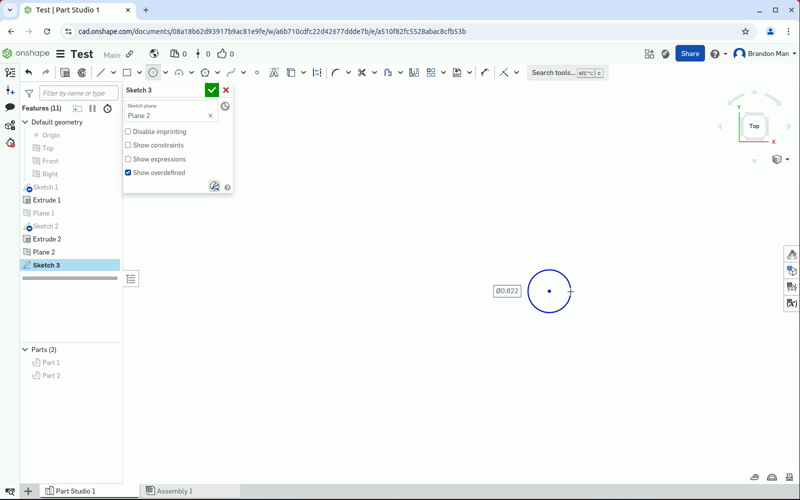
scroll(-6)
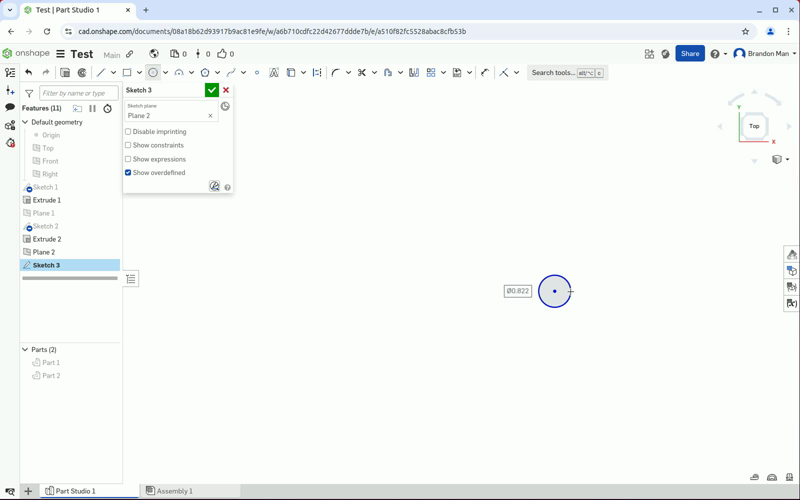
scroll(-6)
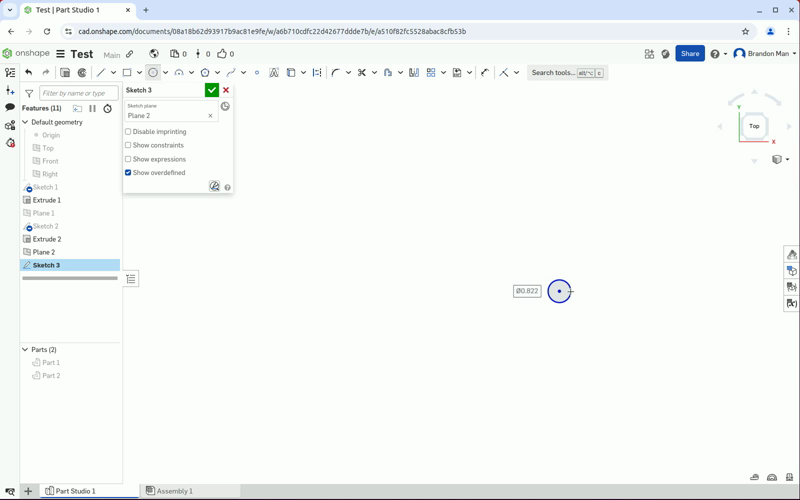
scroll(-6)
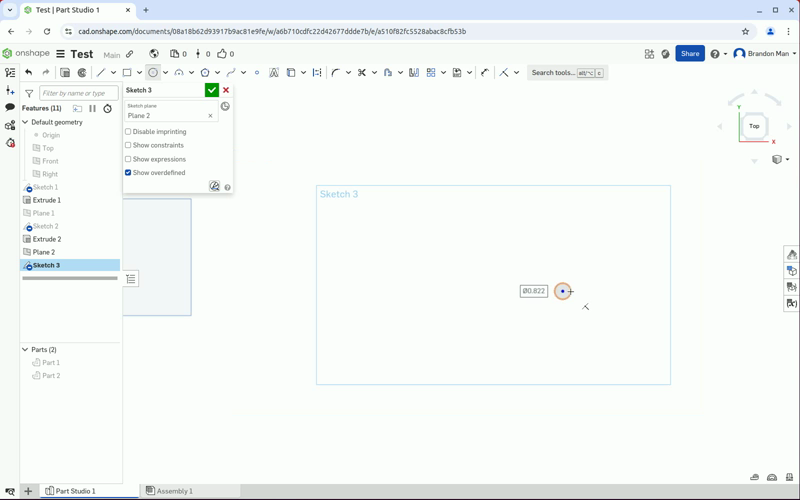
scroll(-6)
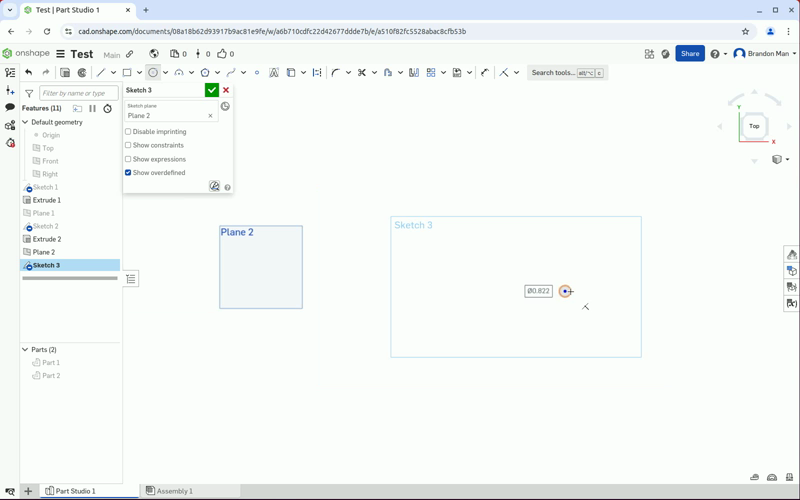
scroll(-6)
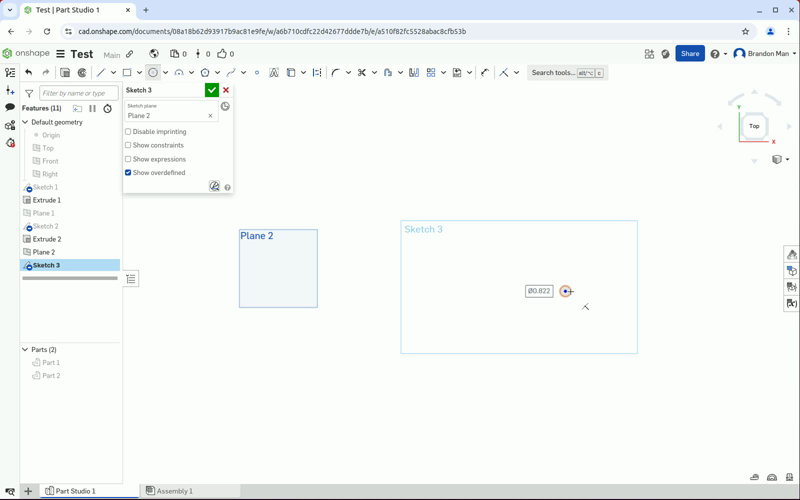
scroll(-6)
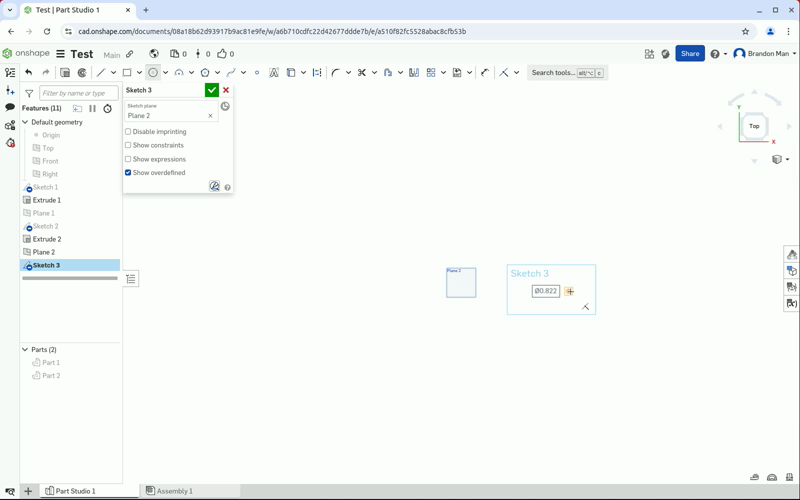
key(esc)
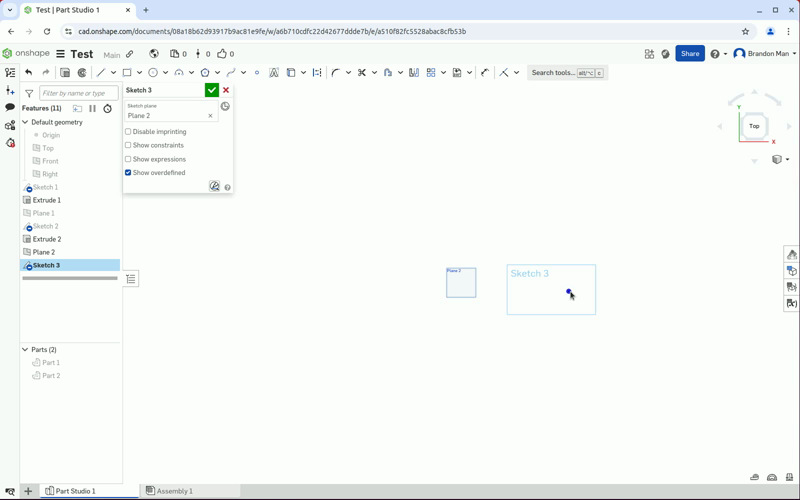
mouse_move(567, 291)
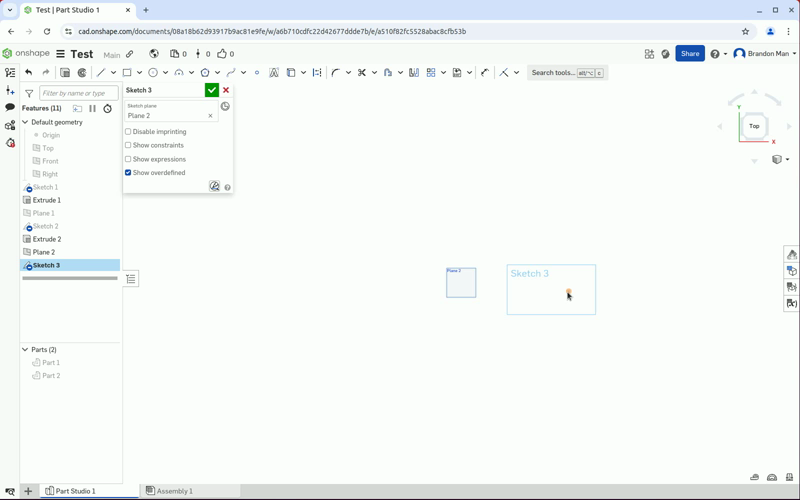
scroll(6)
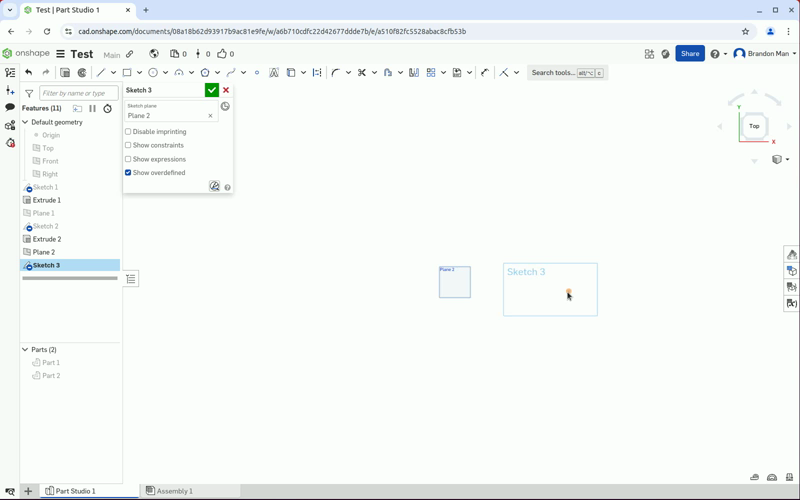
scroll(6)
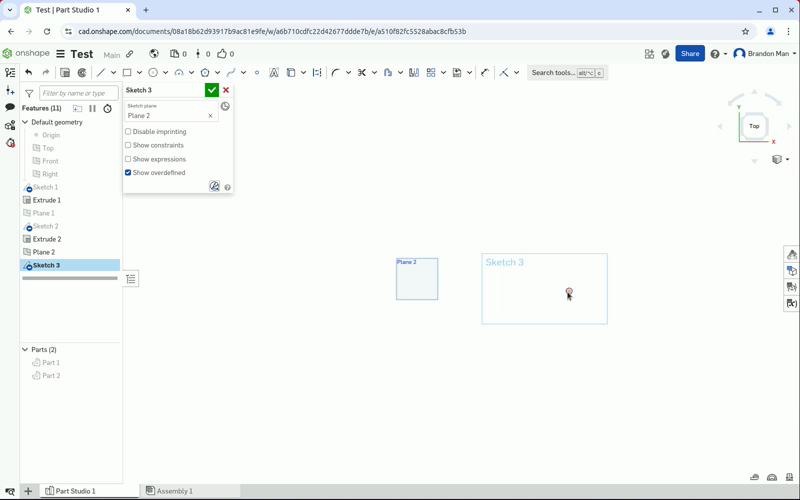
scroll(6)
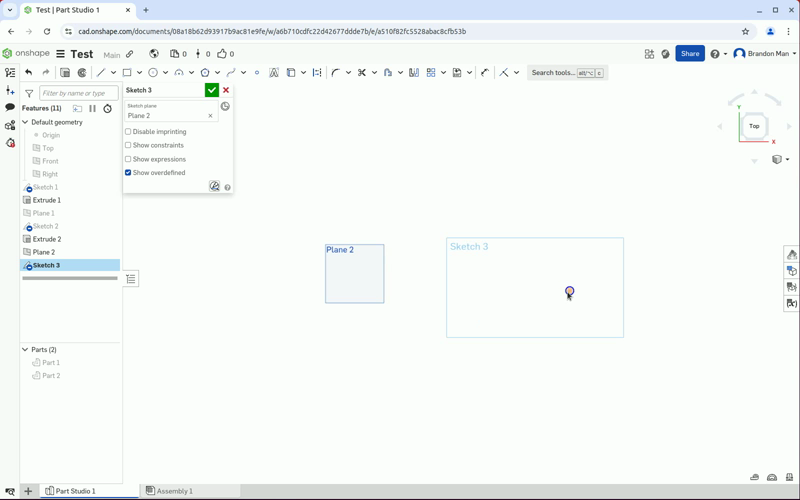
scroll(6)
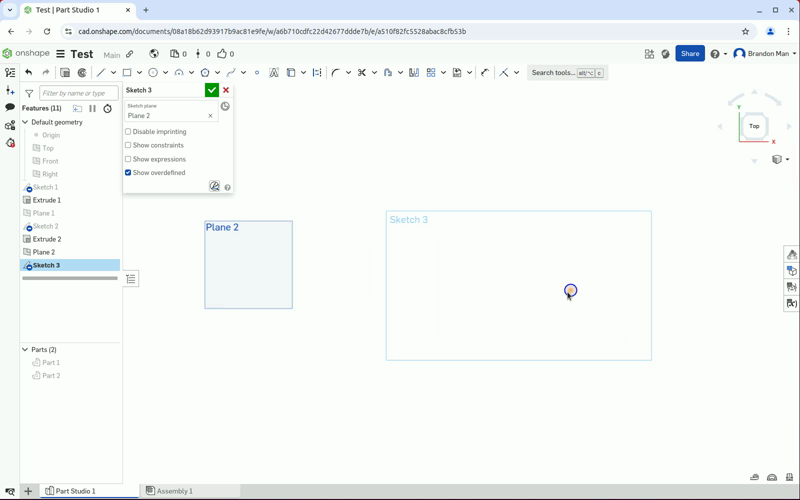
scroll(6)
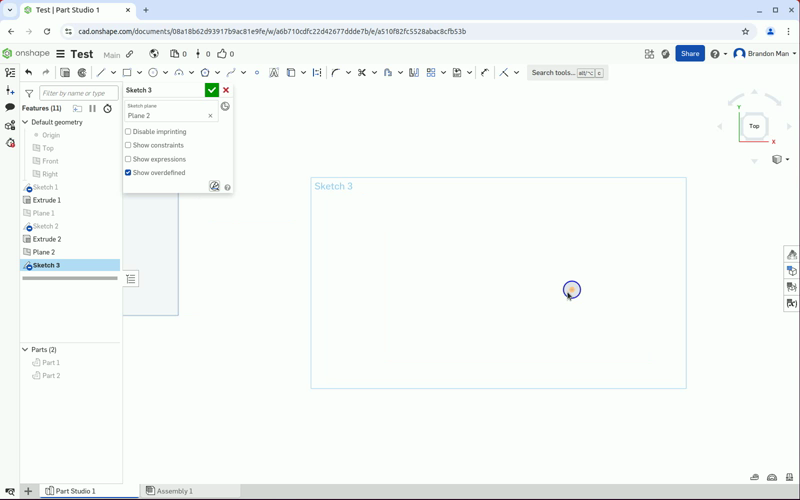
scroll(6)
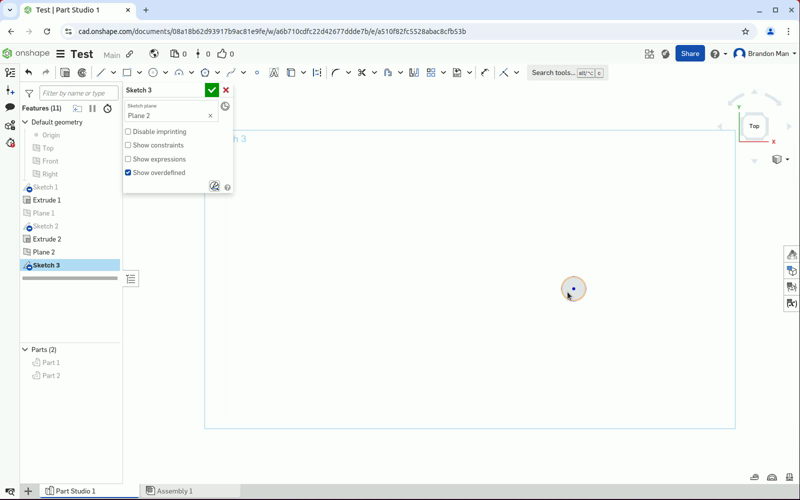
scroll(6)
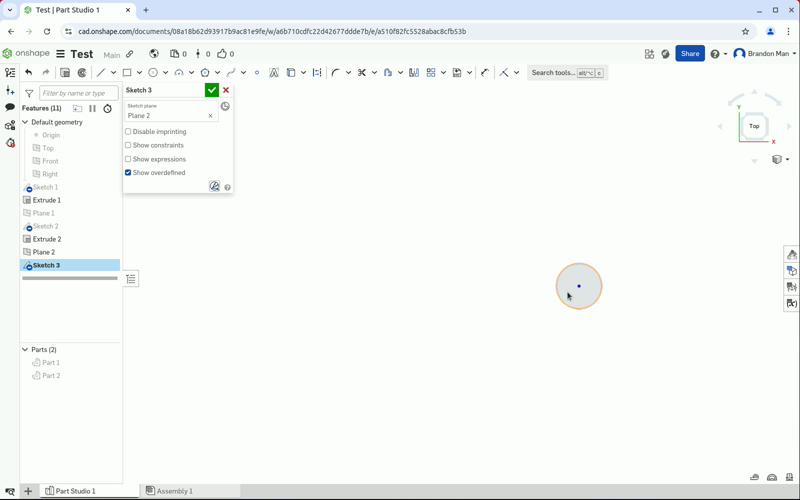
click(567, 291)
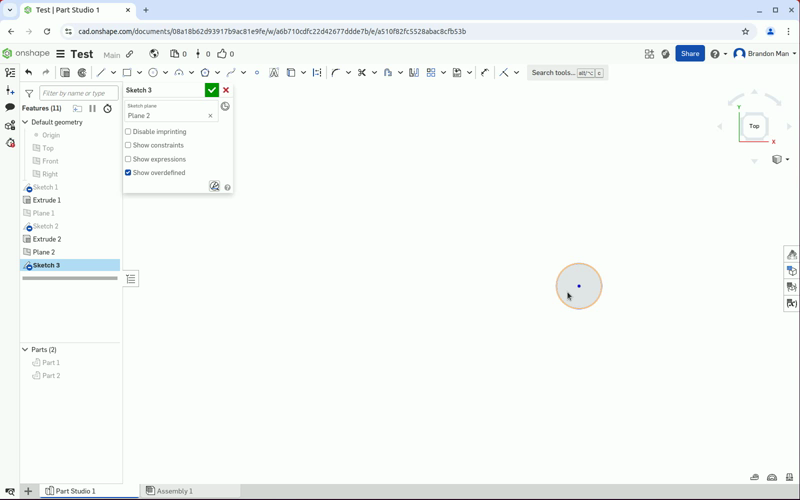
scroll(-6)
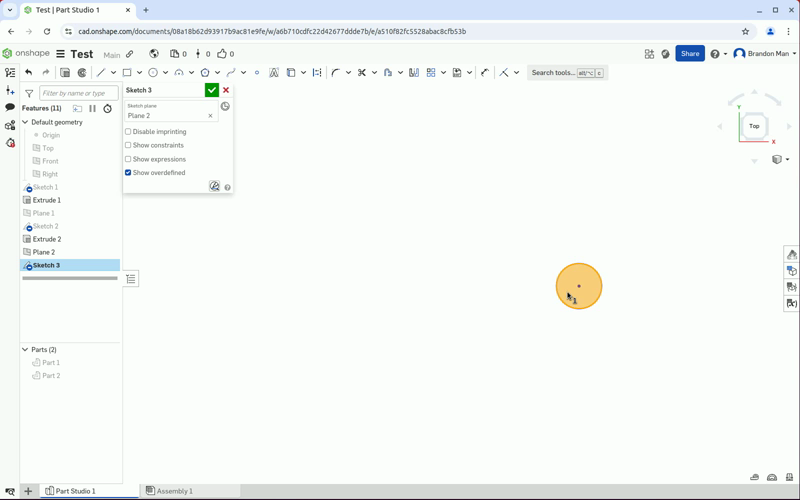
scroll(-6)
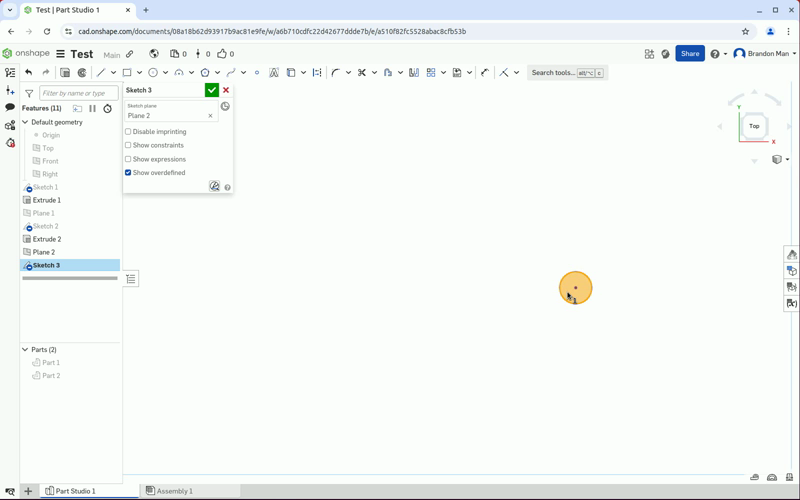
scroll(-6)
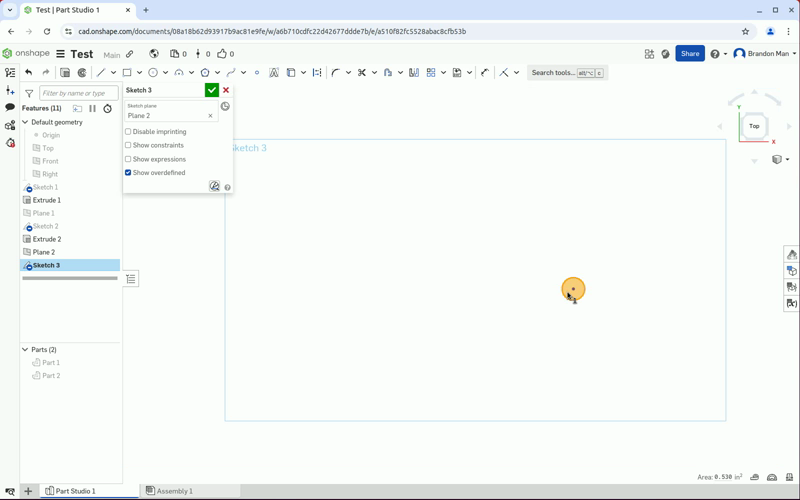
scroll(-6)
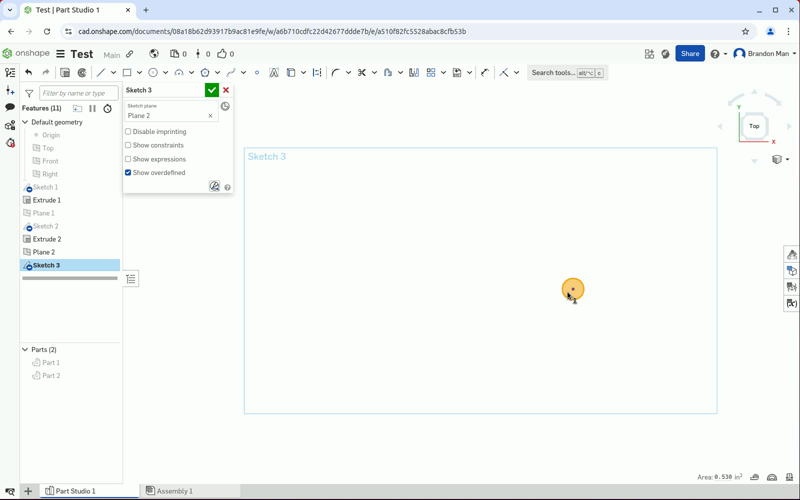
scroll(-6)
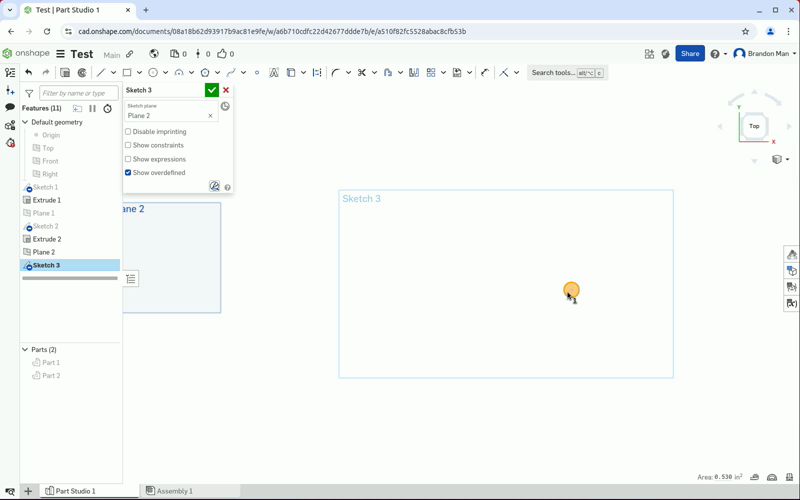
scroll(-6)
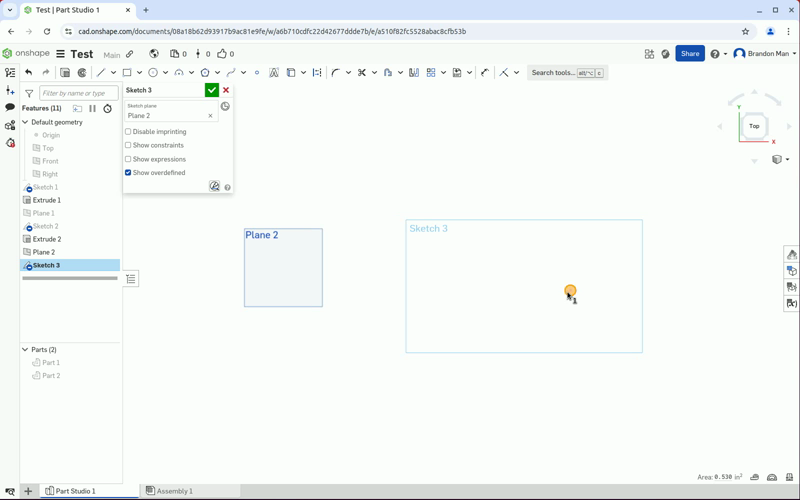
scroll(-6)
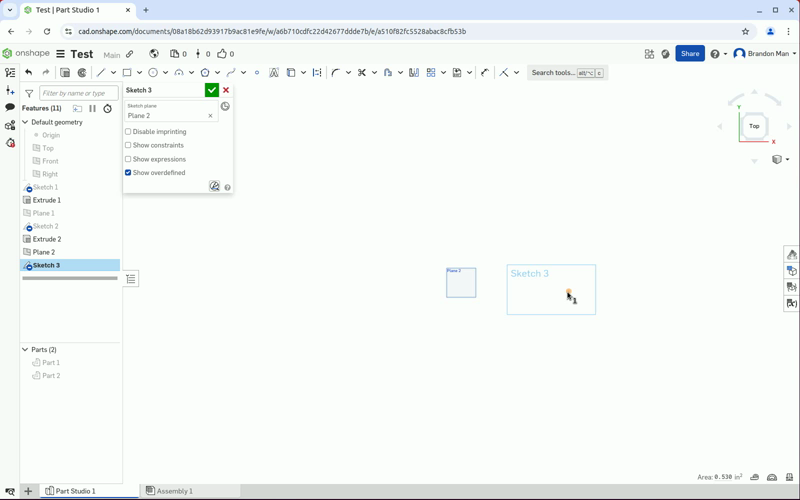
mouse_move(73, 352)
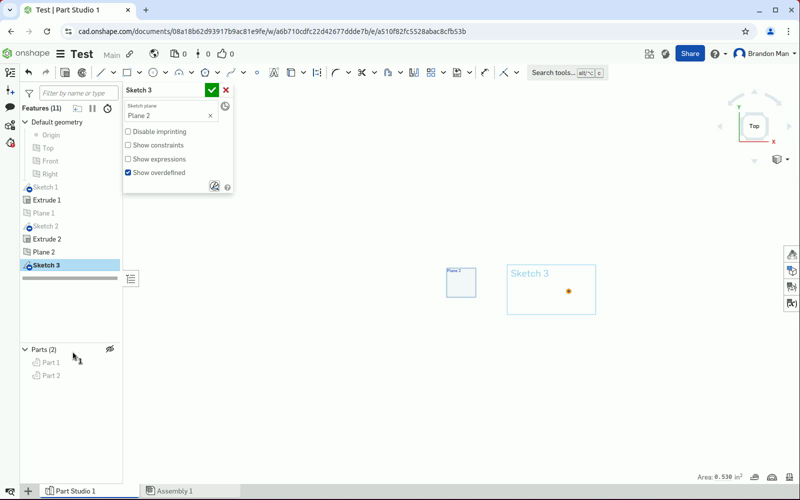
key(shift+y)
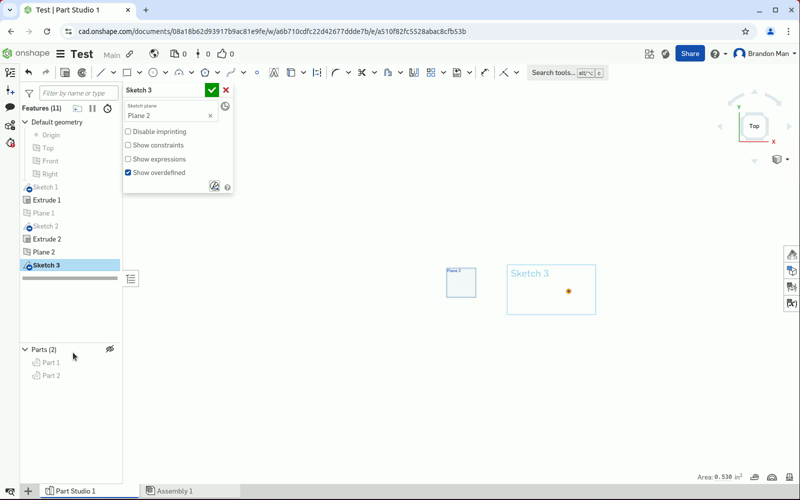
key(shift+e)
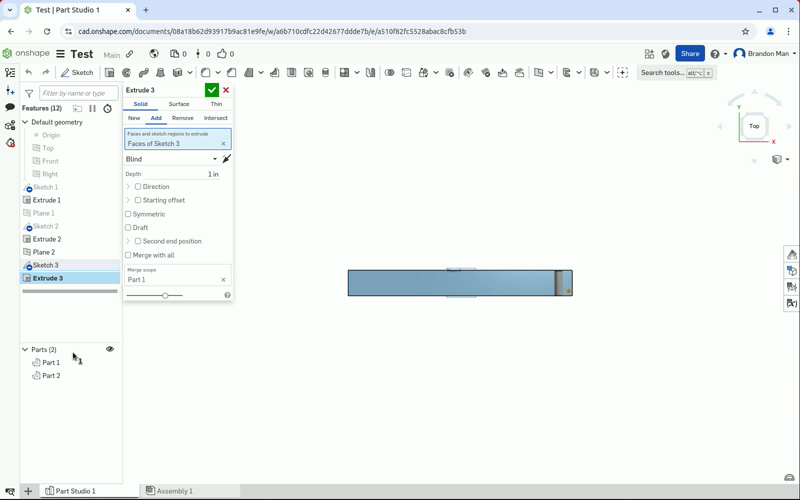
mouse_move(143, 106)
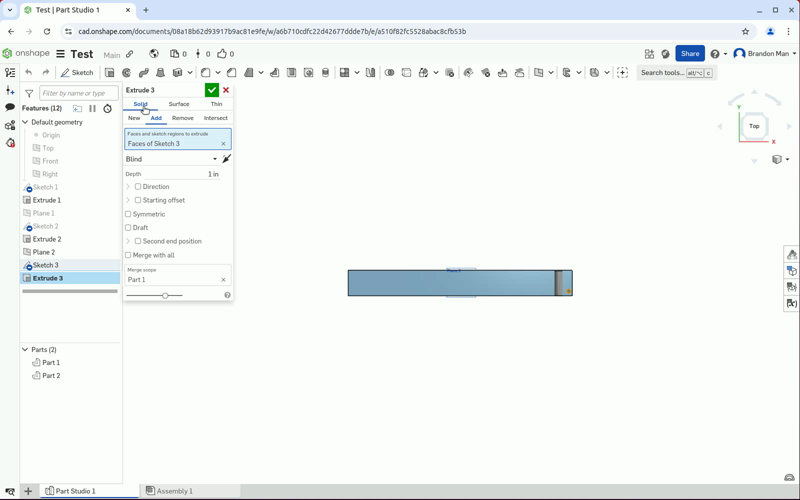
click(143, 106)
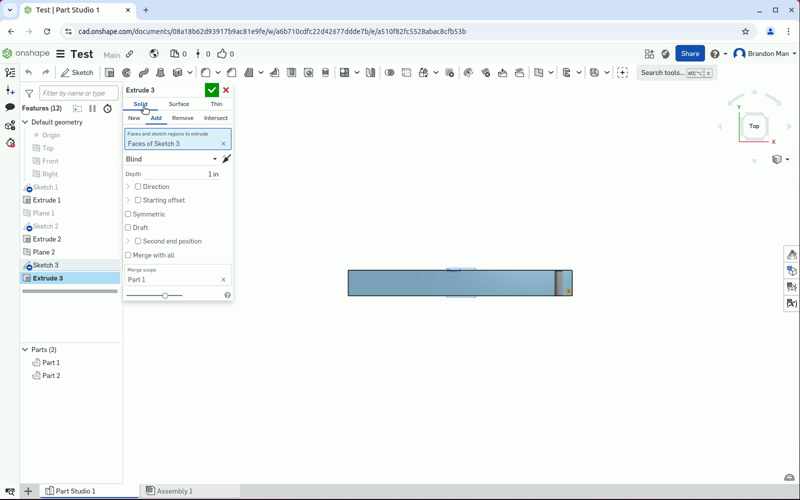
mouse_move(186, 120)
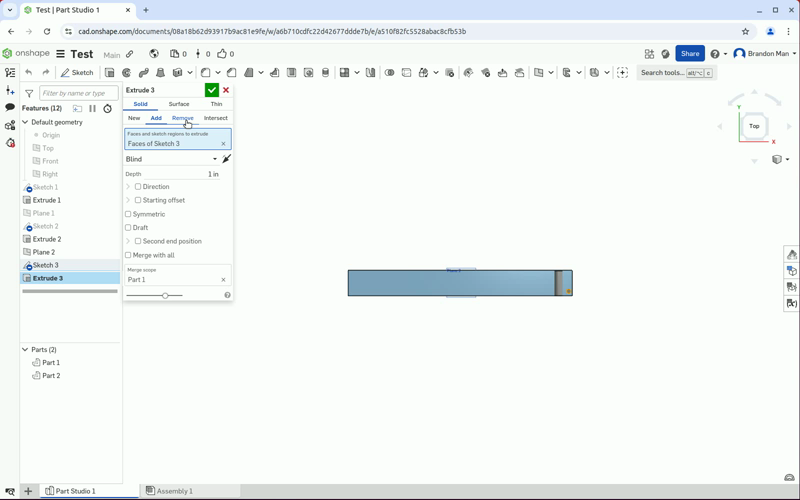
click(186, 120)
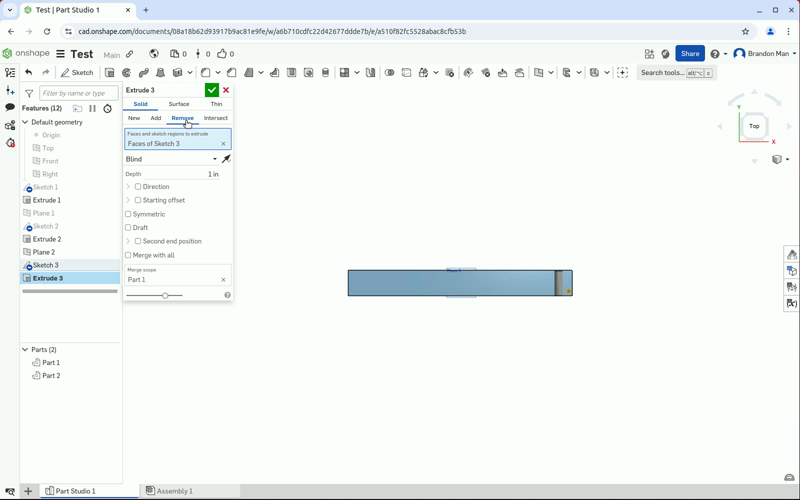
key(tab, 4)
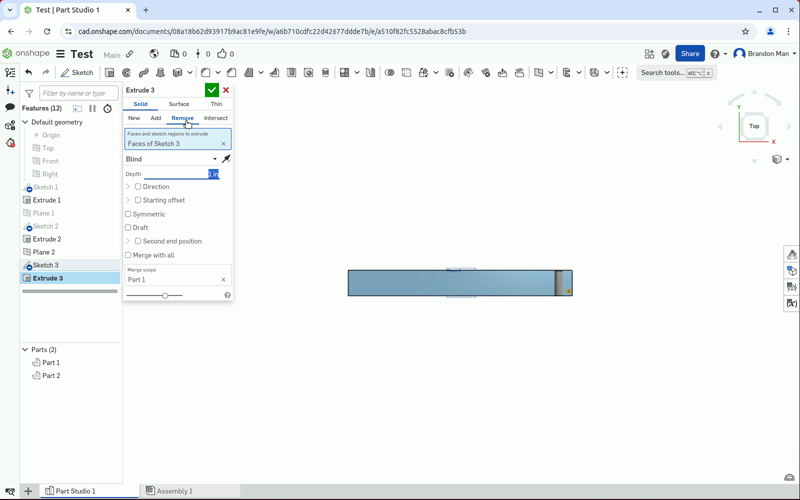
text(2.648)
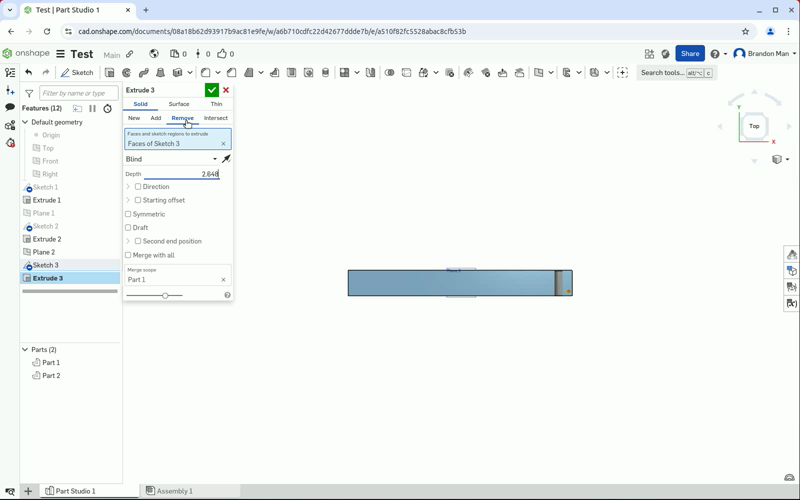
key(tab, 6)
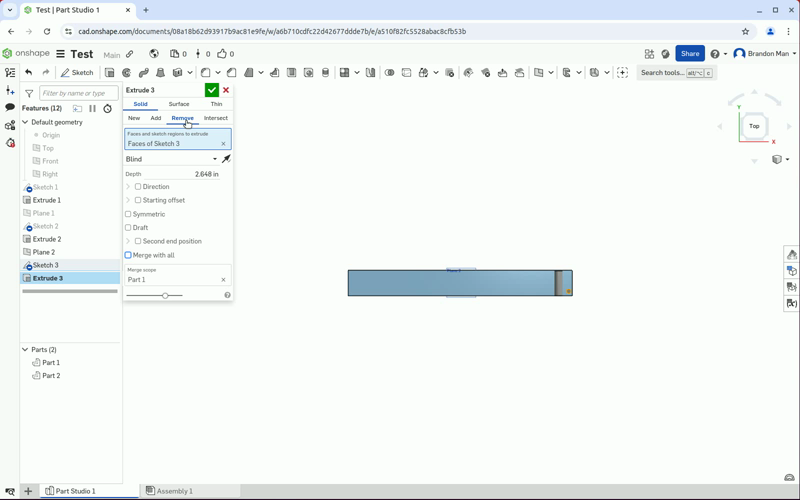
key(space)
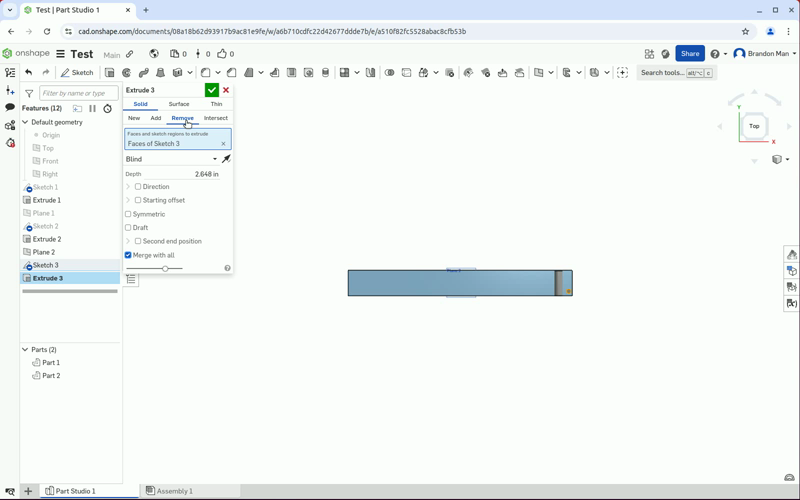
key(enter)
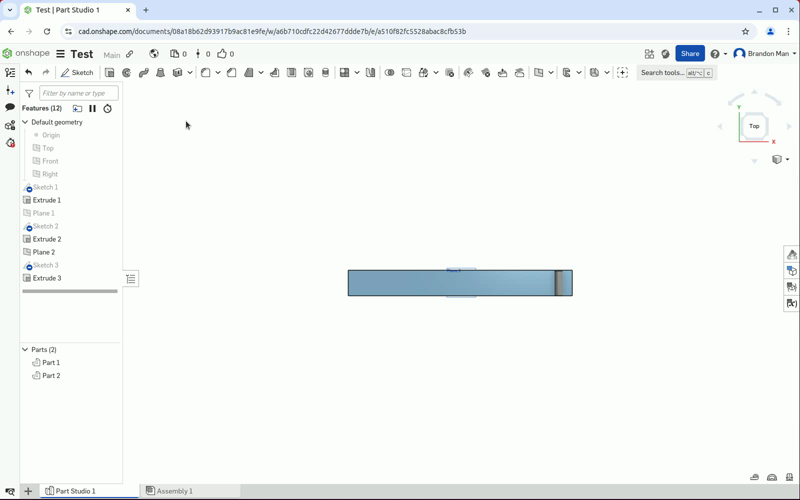
key(shift+h)
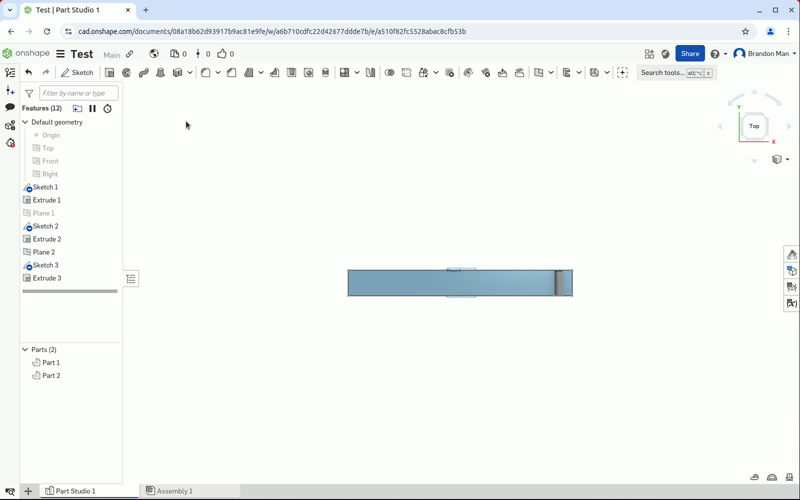
key(shift+h)
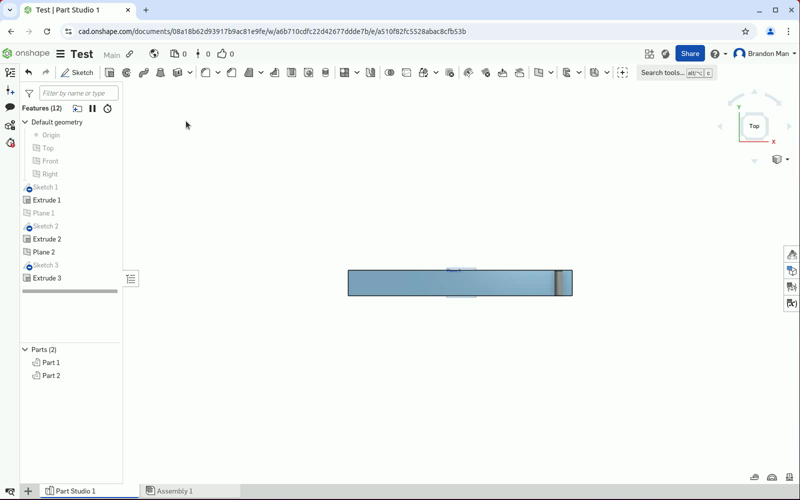
mouse_move(73, 189)
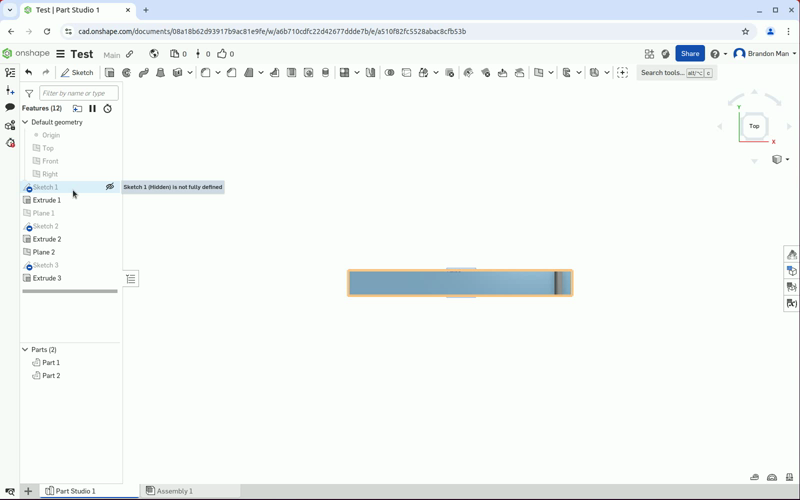
click(73, 189)
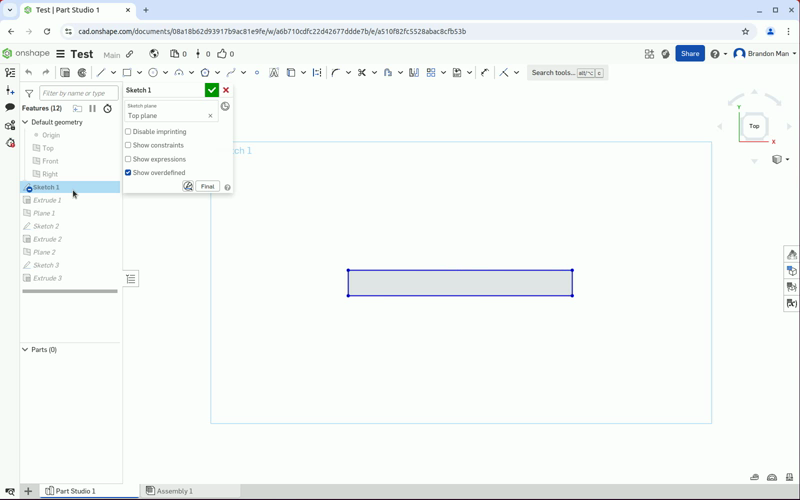
mouse_move(229, 92)
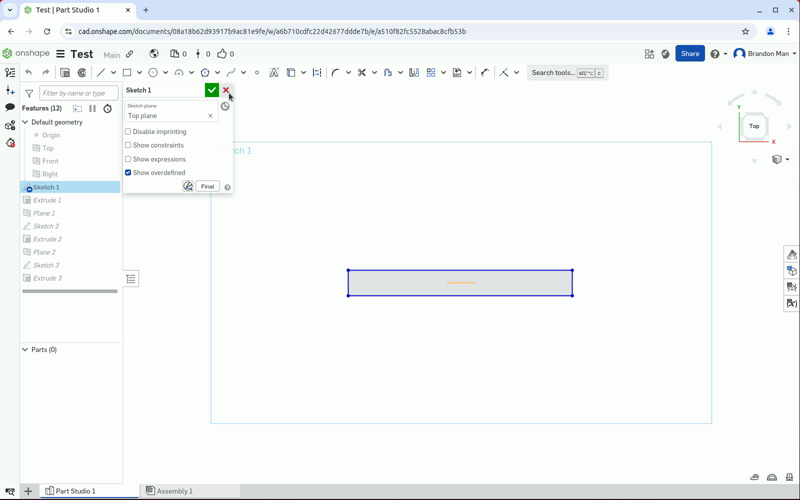
click(229, 92)
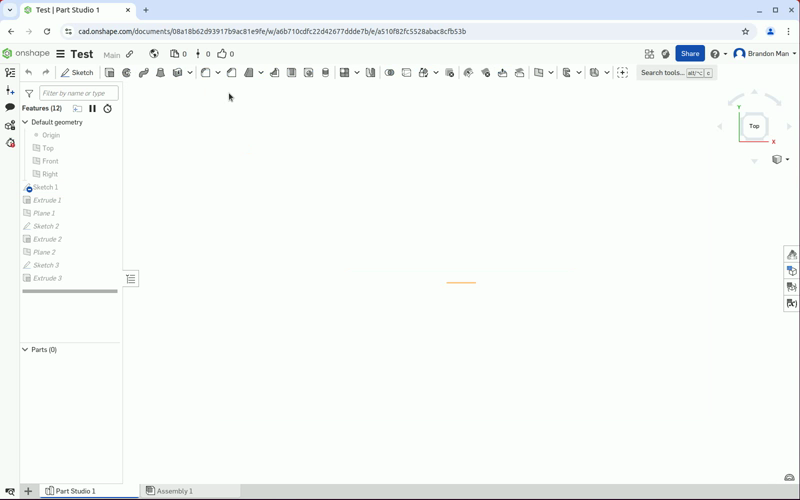
key(shift+s)
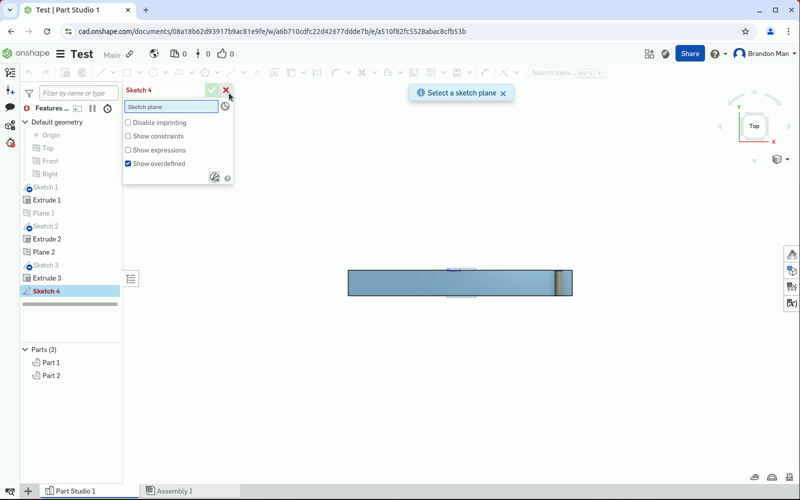
mouse_move(73, 254)
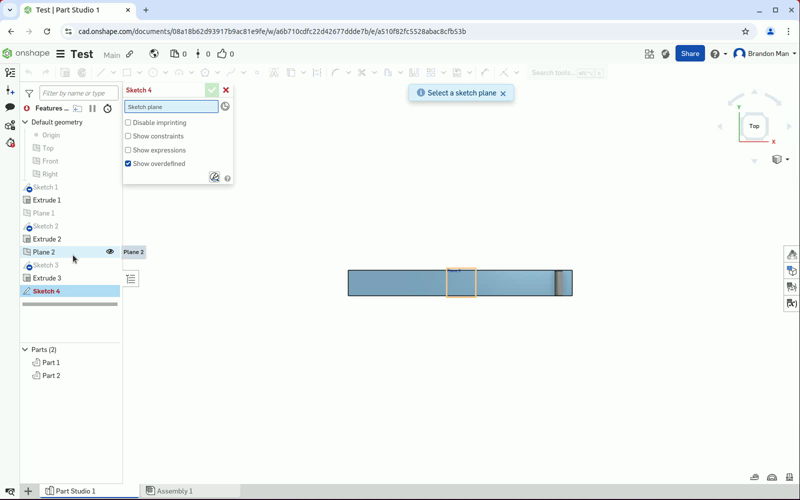
click(73, 254)
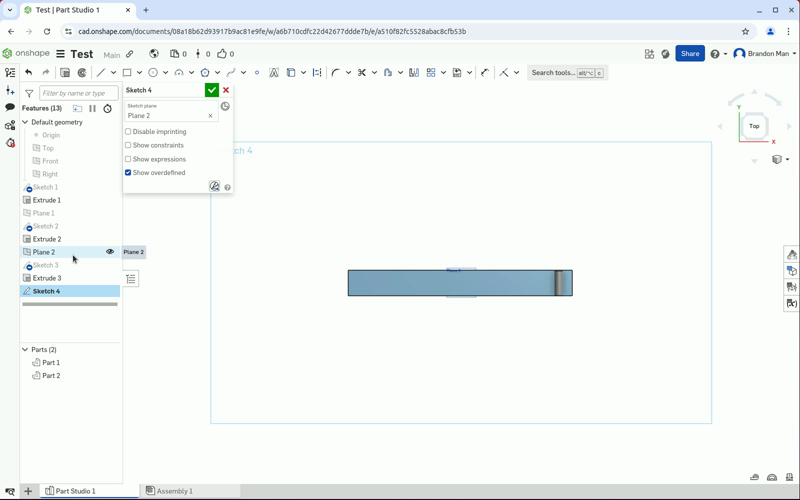
mouse_move(73, 352)
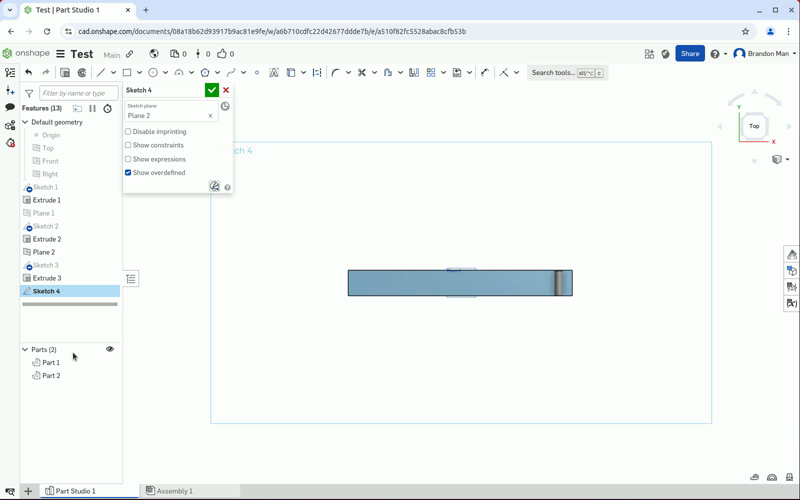
key(y)
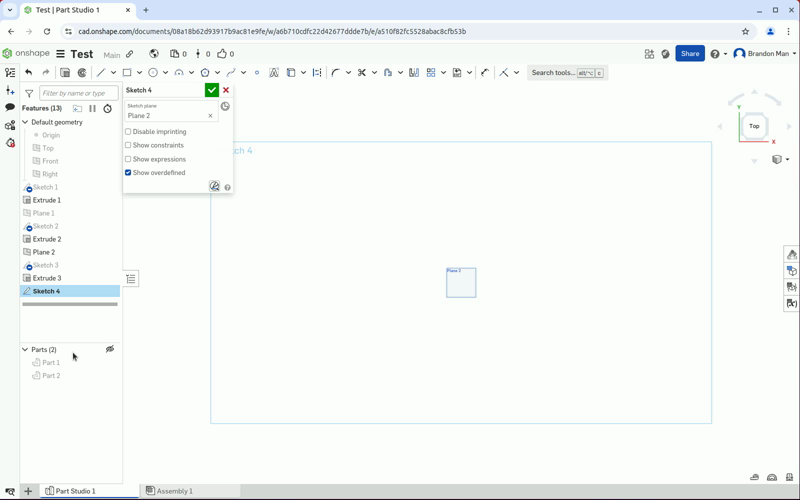
key(c)
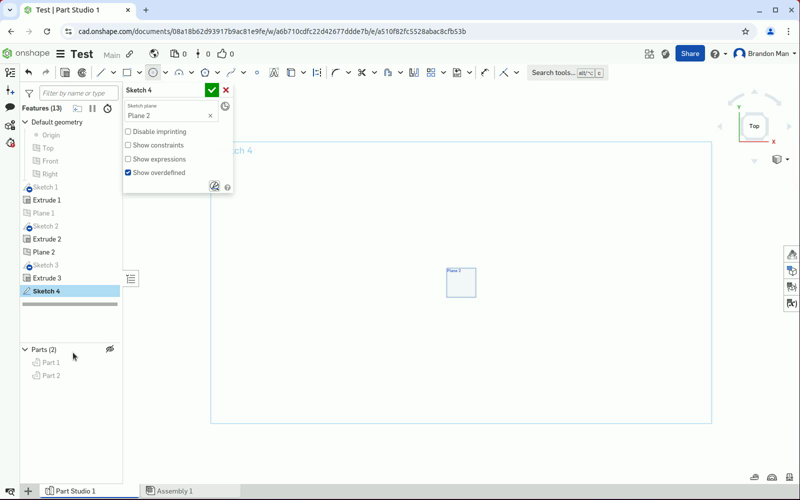
key_down(shift)
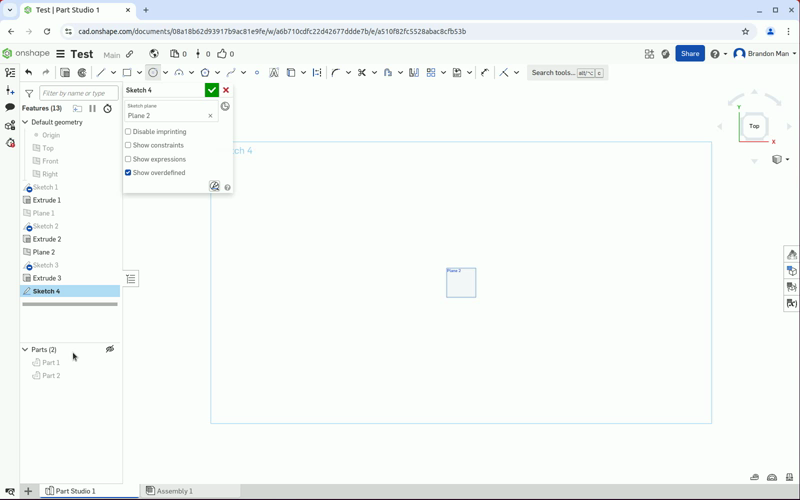
mouse_move(568, 285)
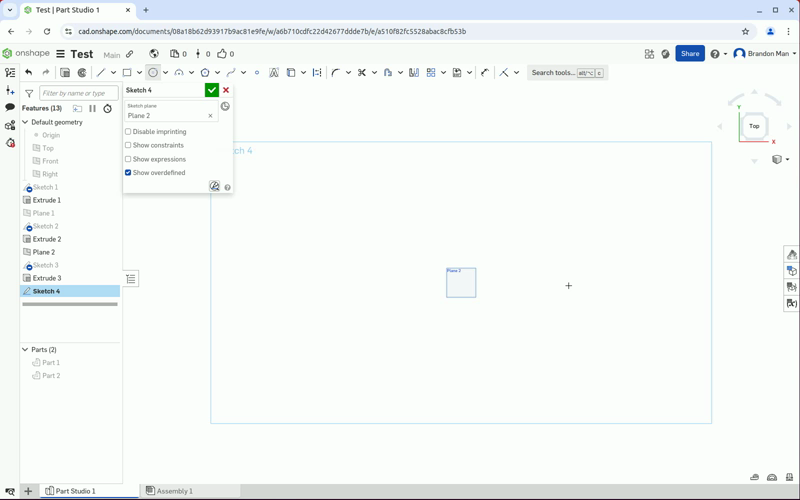
click(568, 285)
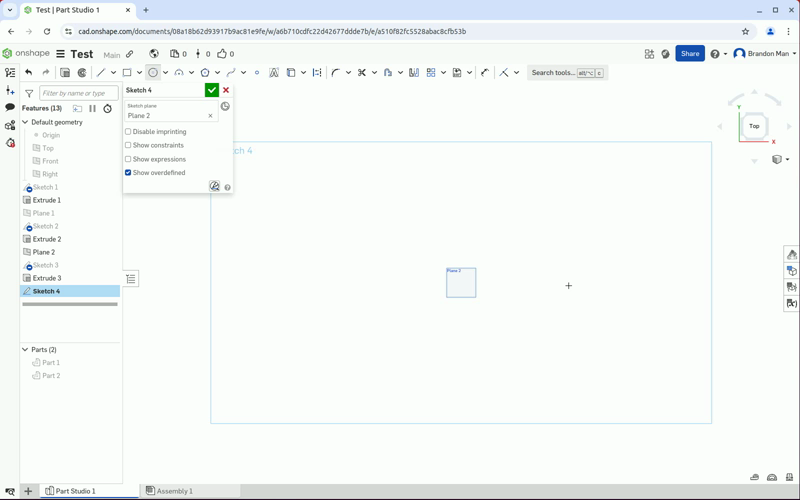
key_up(shift)
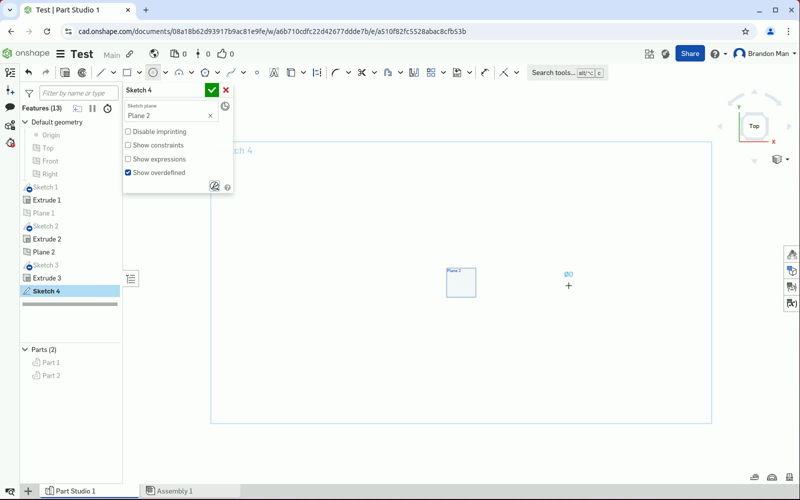
mouse_move(570, 285)
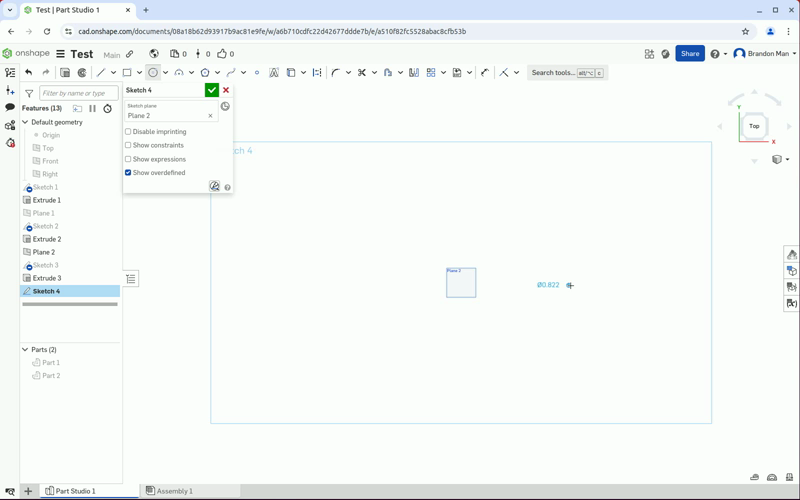
scroll(6)
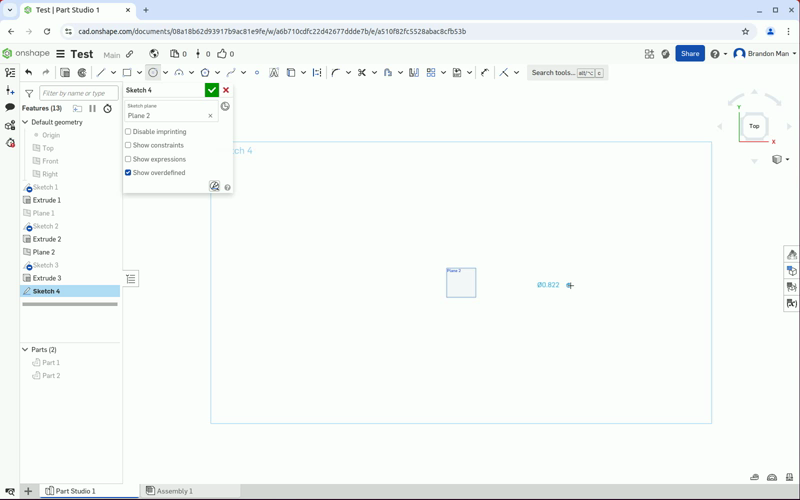
scroll(6)
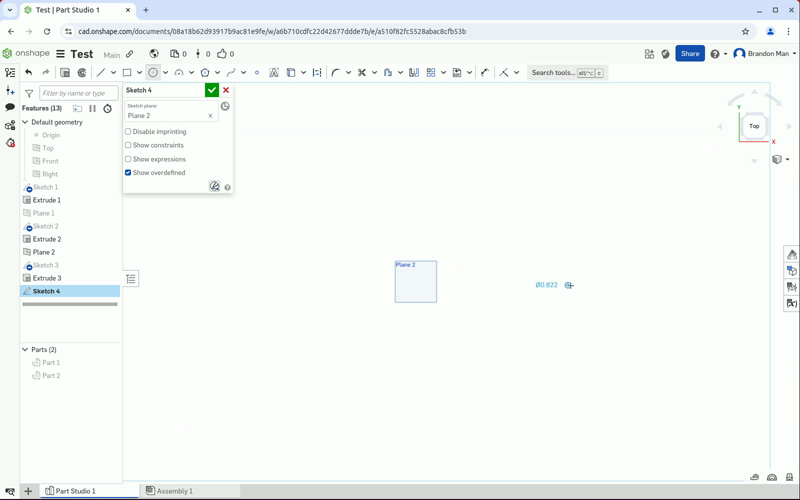
scroll(6)
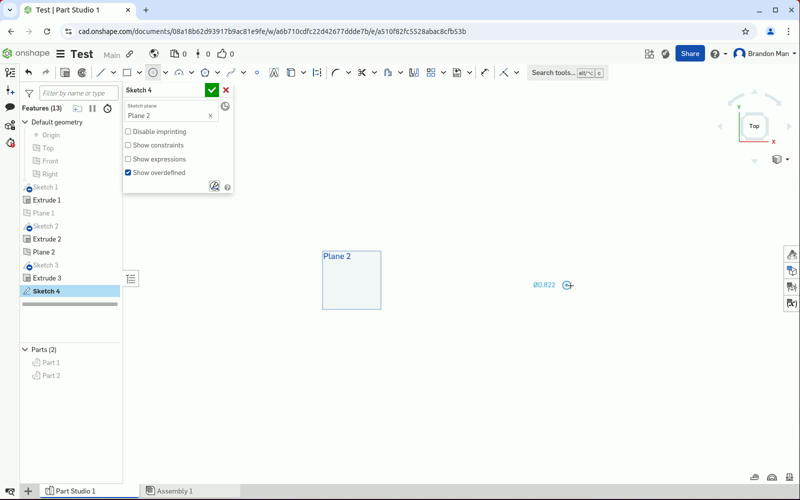
scroll(6)
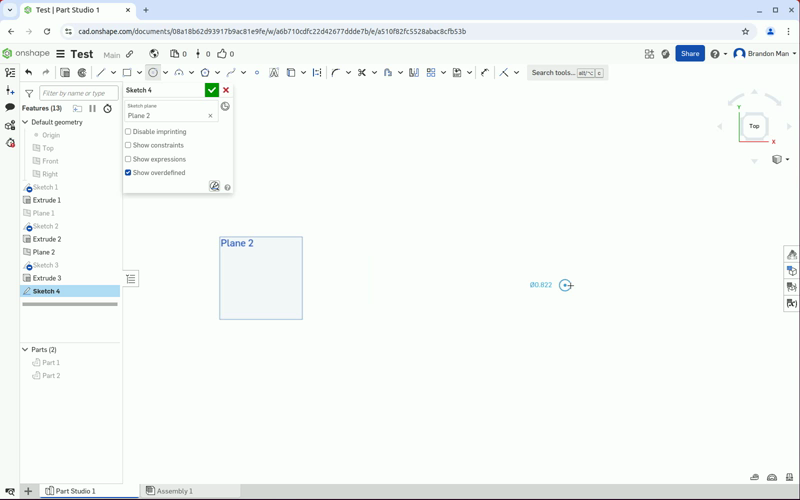
scroll(6)
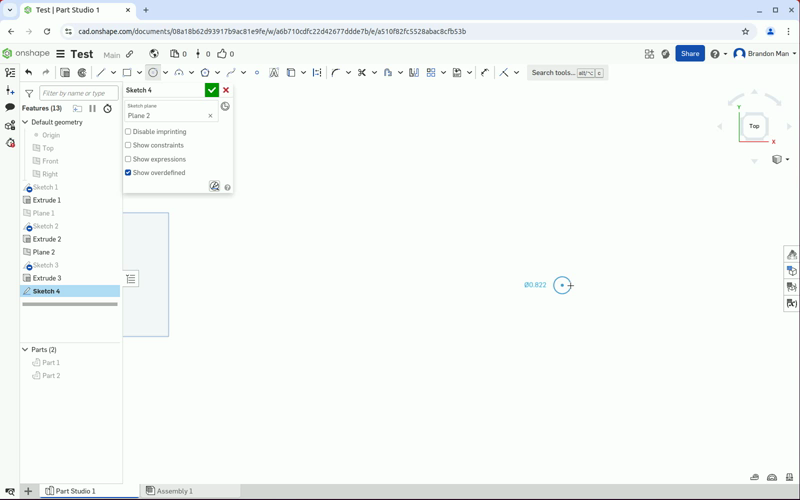
scroll(6)
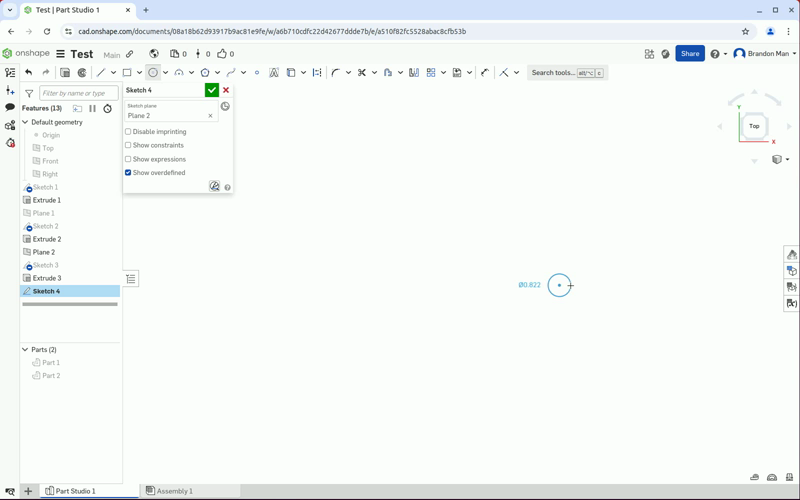
scroll(6)
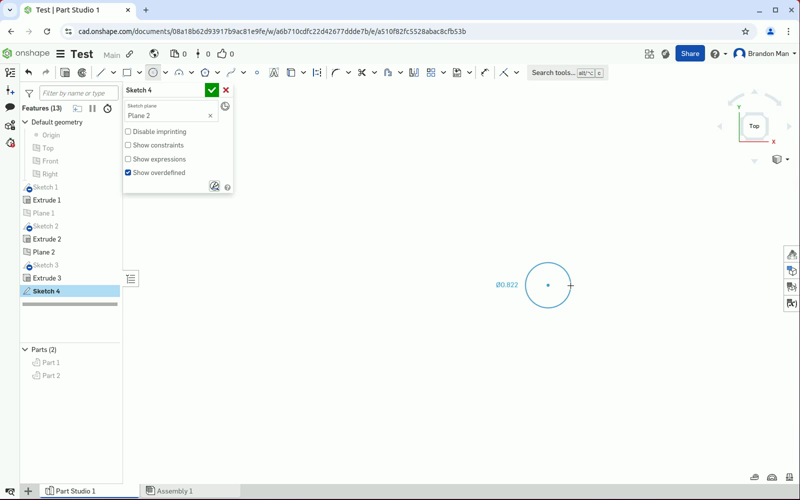
click(570, 285)
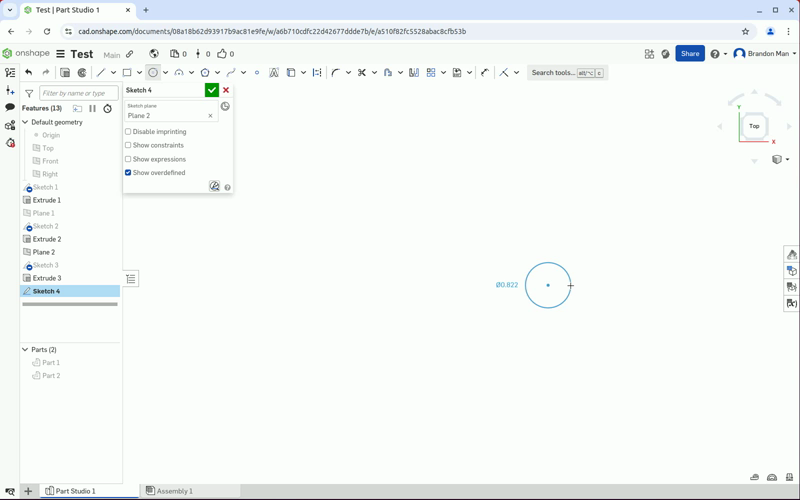
scroll(-6)
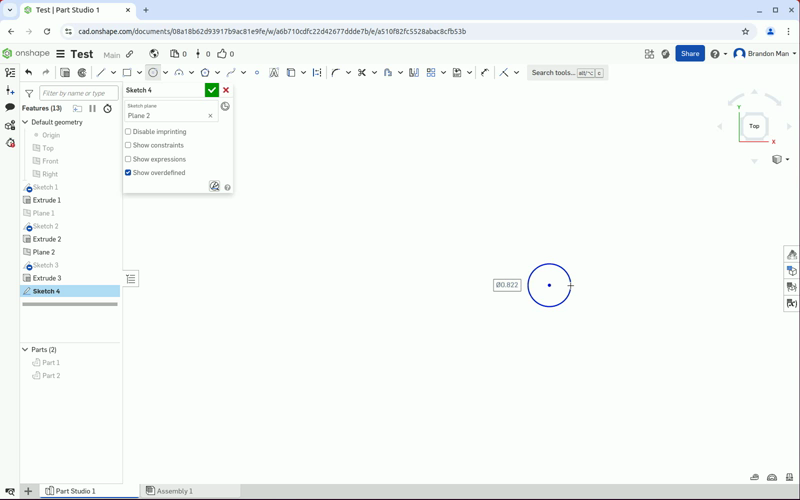
scroll(-6)
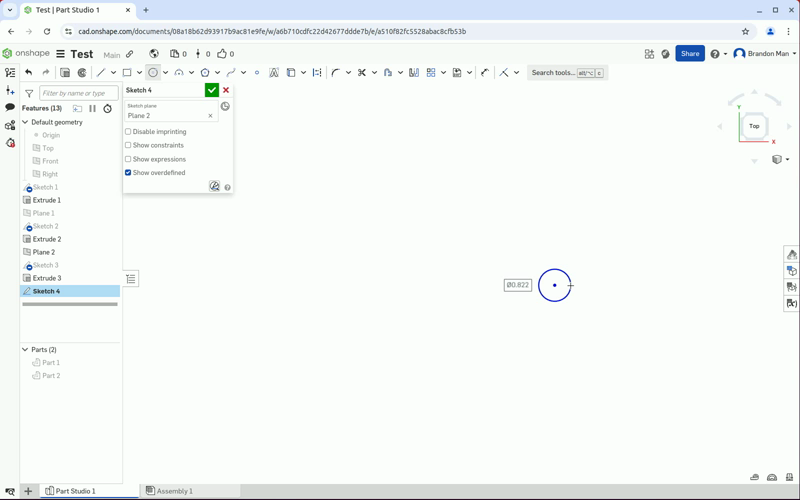
scroll(-6)
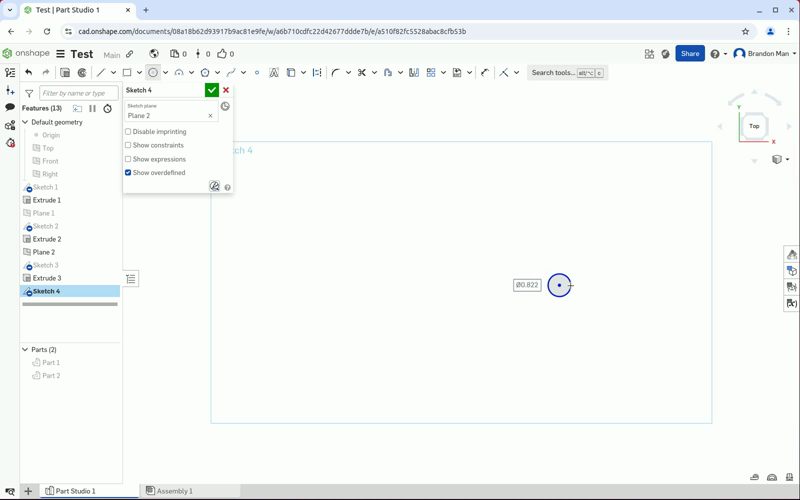
scroll(-6)
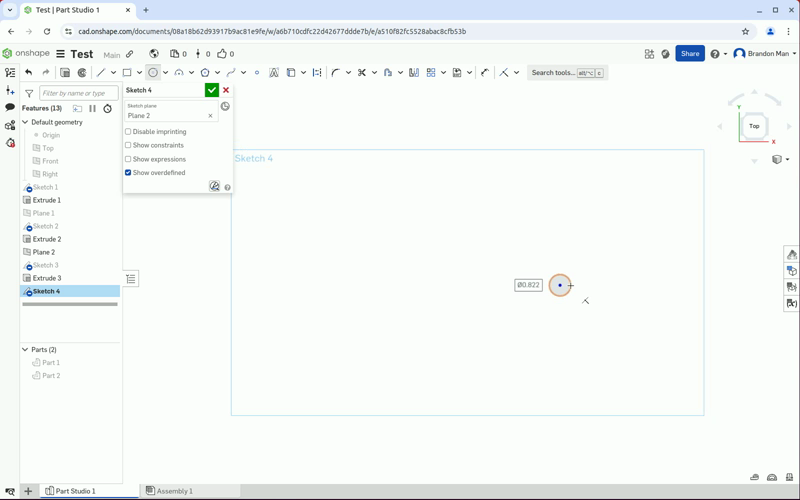
scroll(-6)
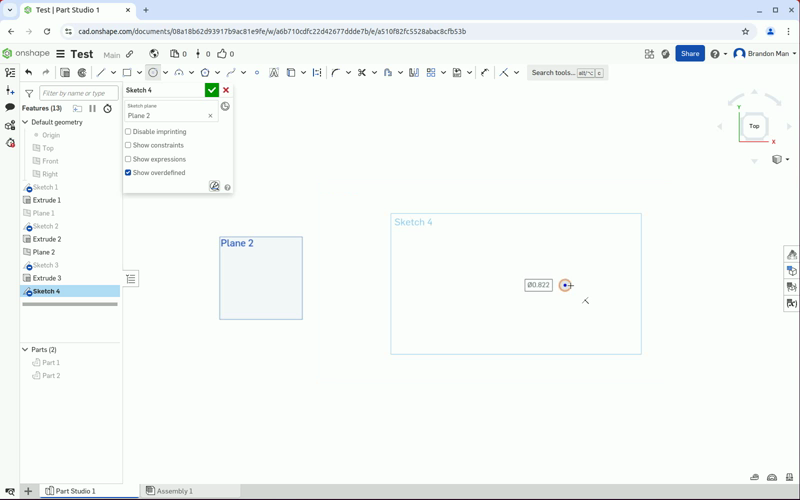
scroll(-6)
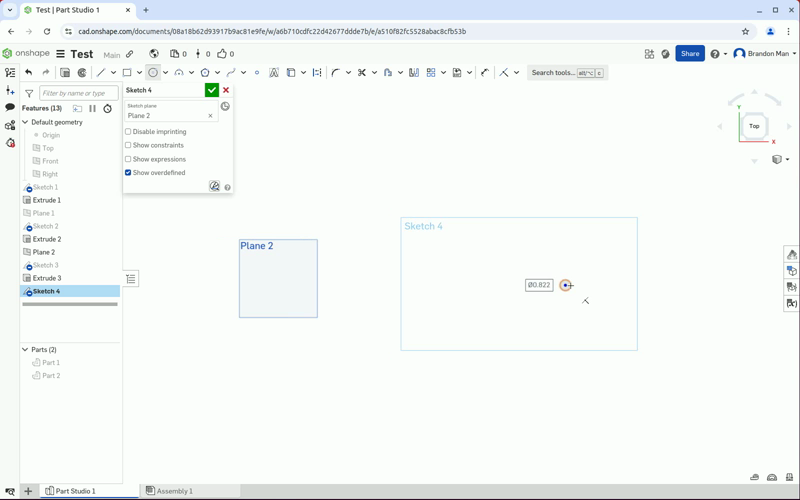
scroll(-6)
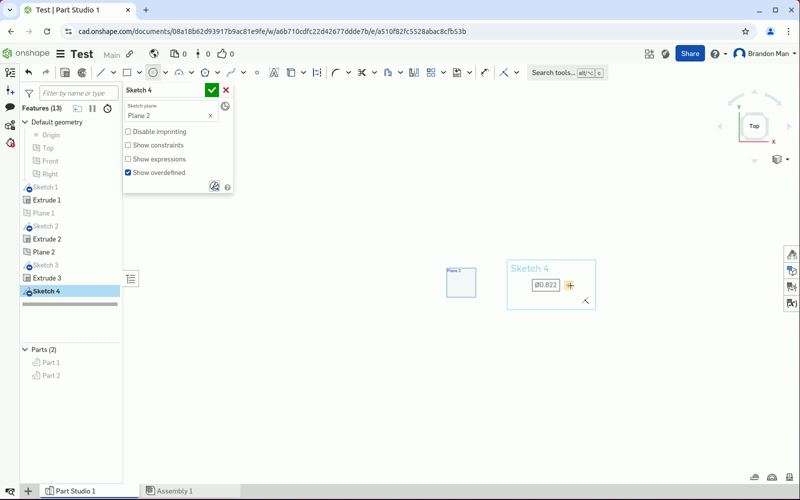
key(esc)
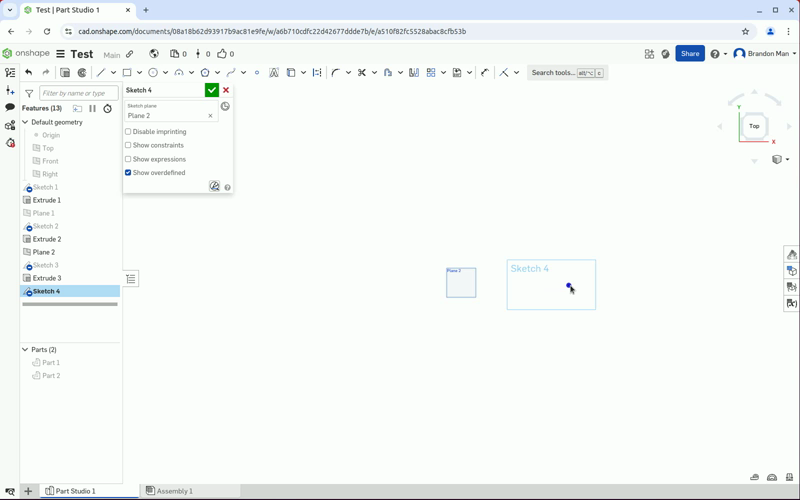
mouse_move(566, 286)
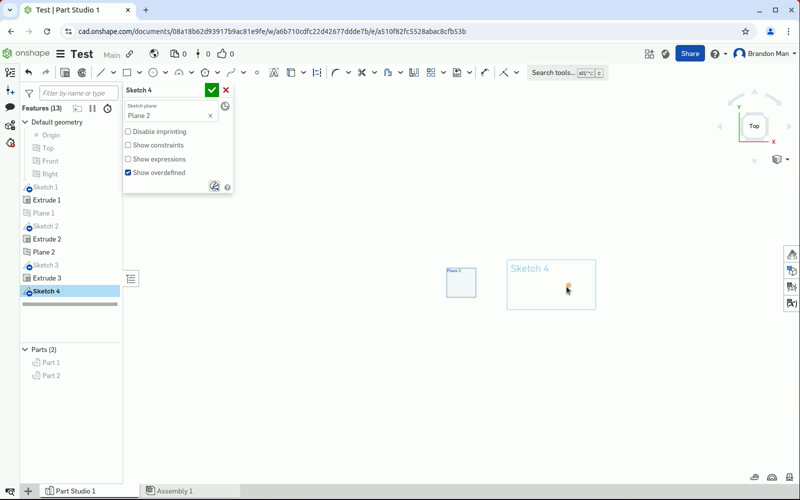
scroll(6)
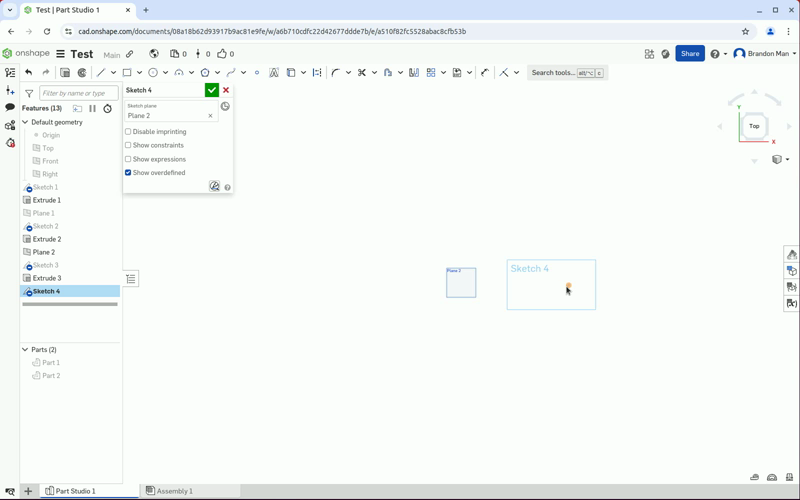
scroll(6)
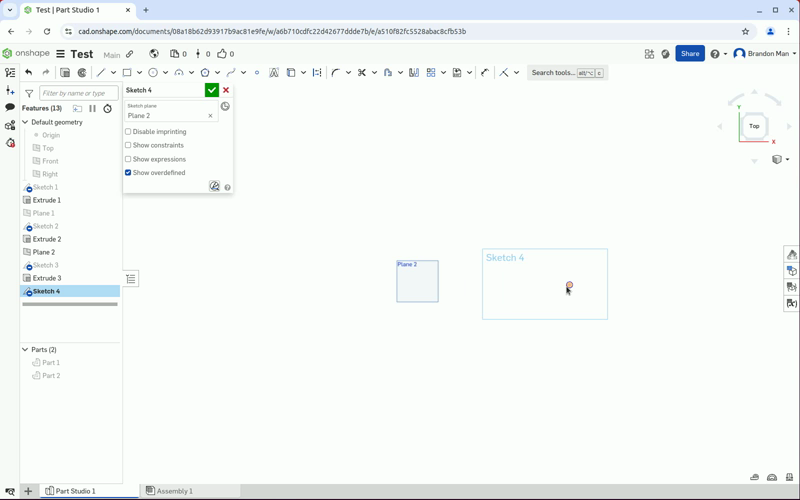
scroll(6)
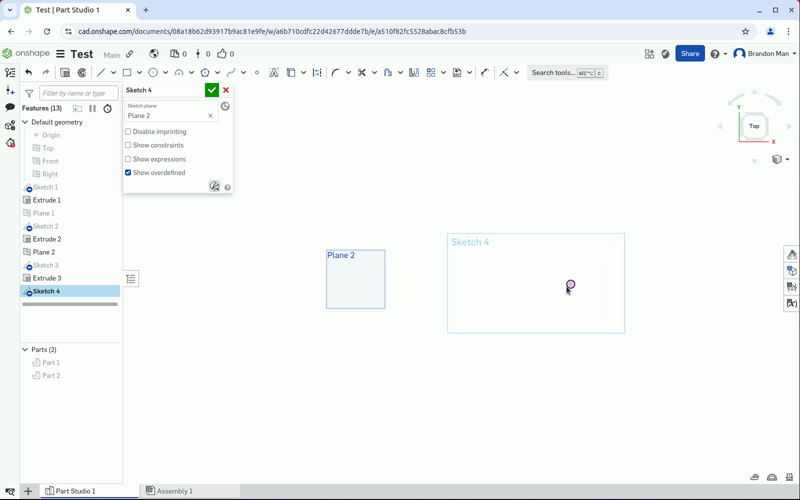
scroll(6)
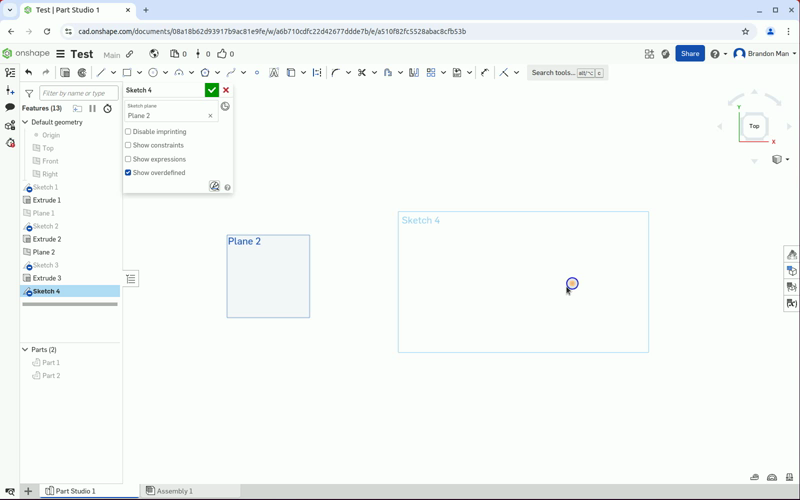
scroll(6)
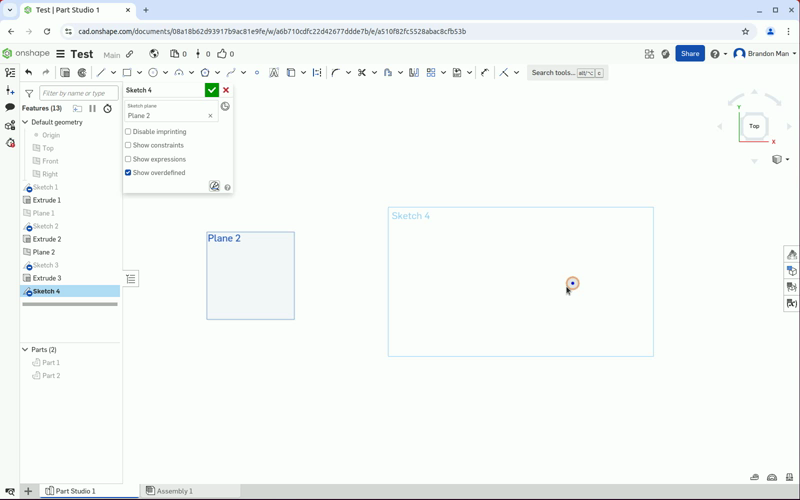
scroll(6)
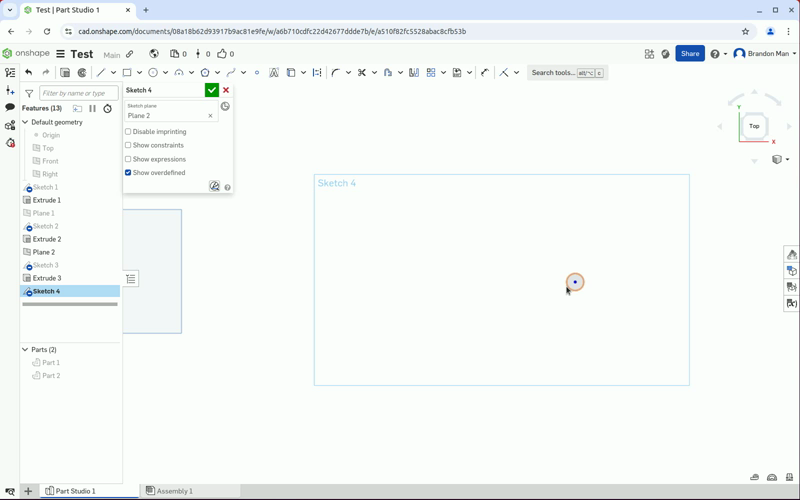
scroll(6)
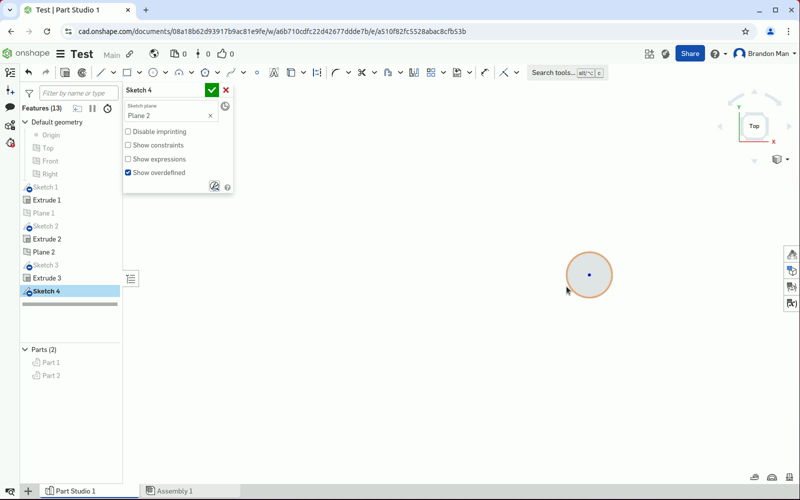
click(566, 286)
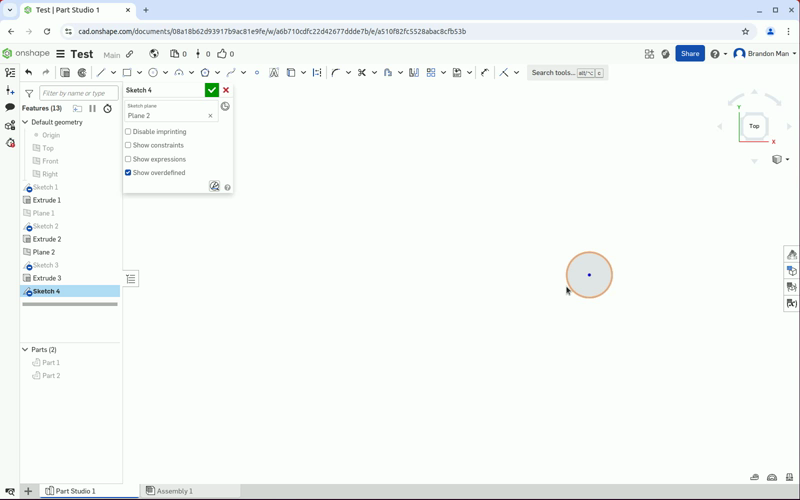
scroll(-6)
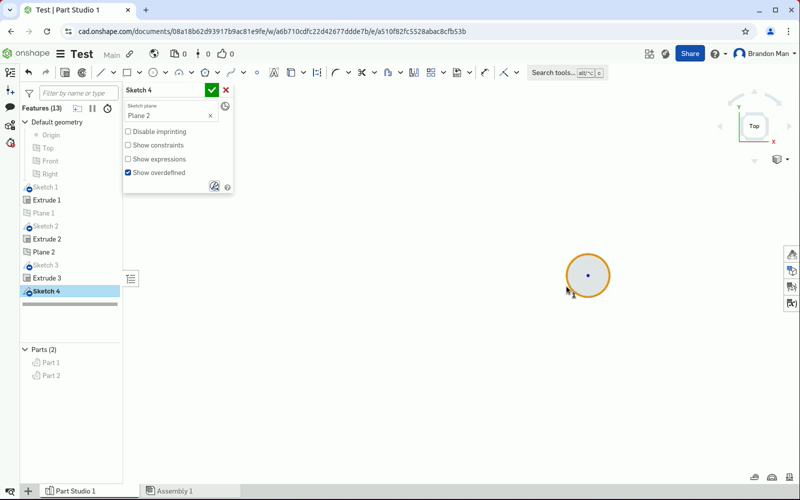
scroll(-6)
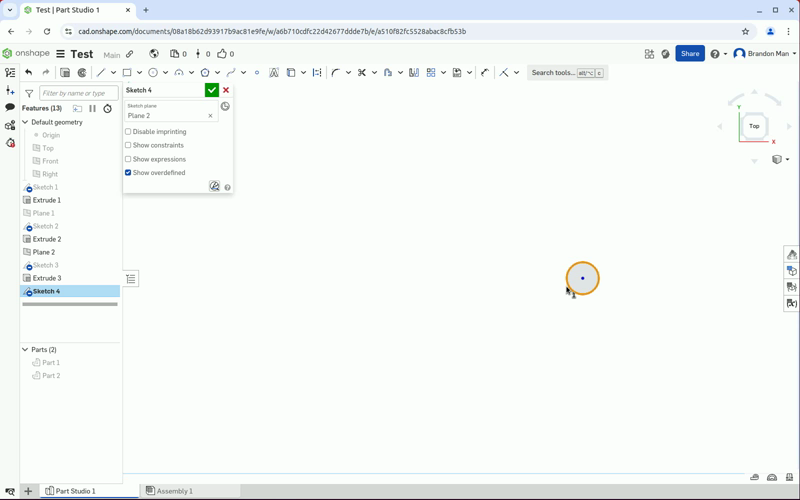
scroll(-6)
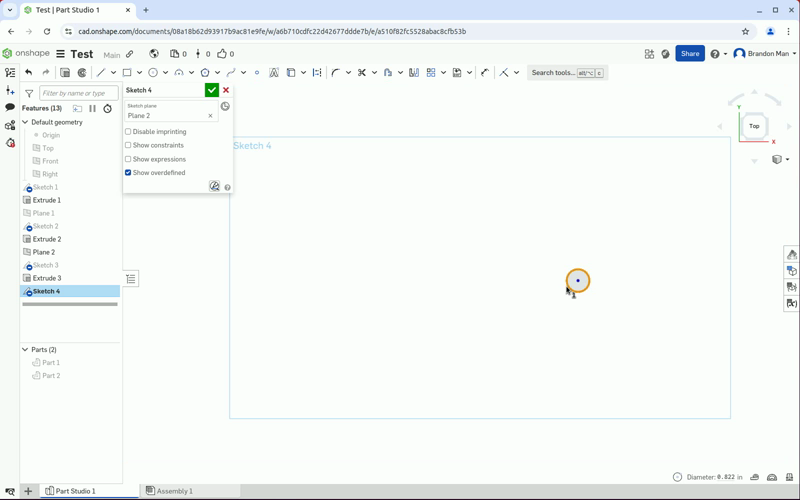
scroll(-6)
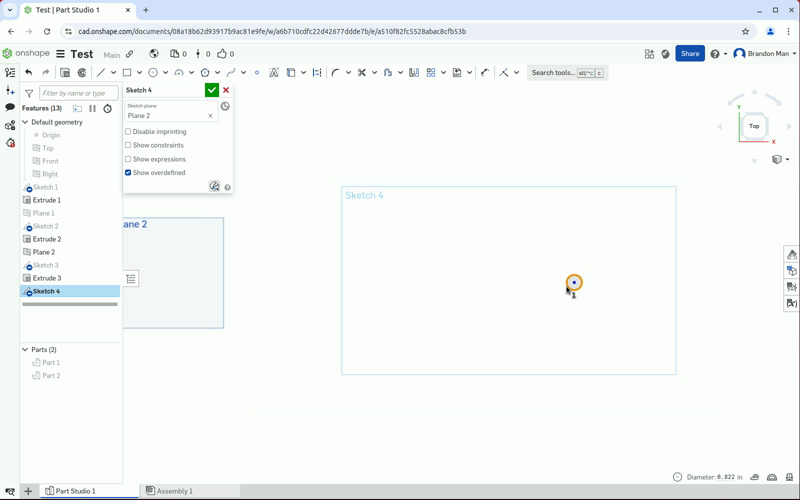
scroll(-6)
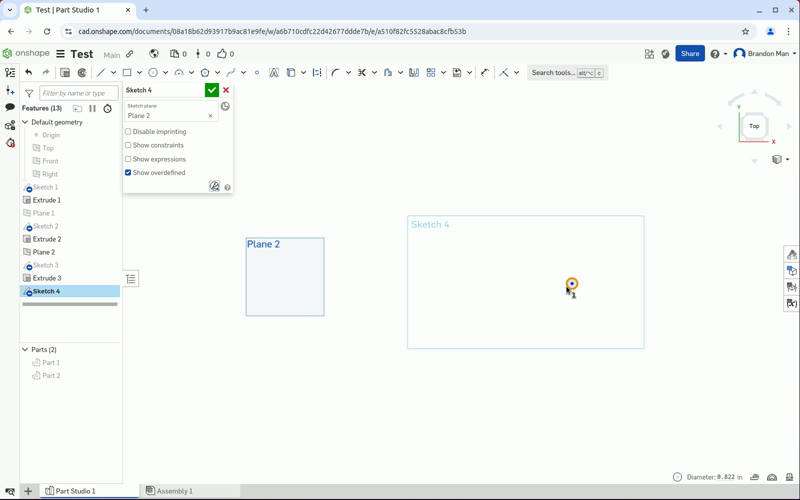
scroll(-6)
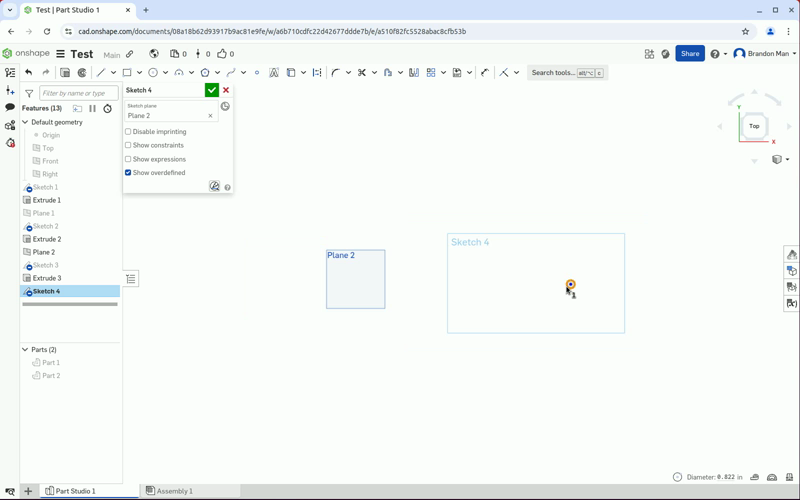
scroll(-6)
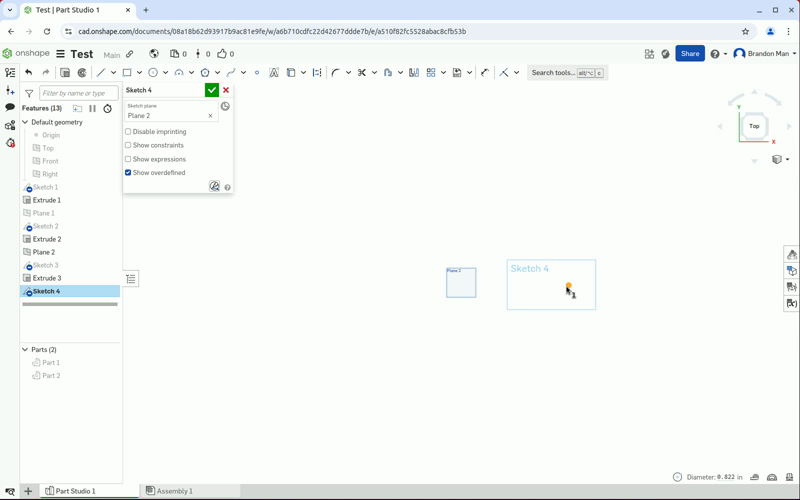
mouse_move(73, 352)
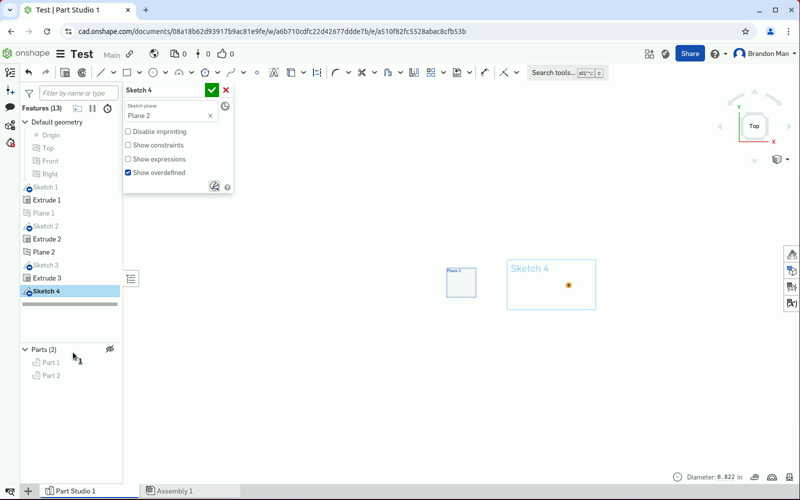
key(shift+y)
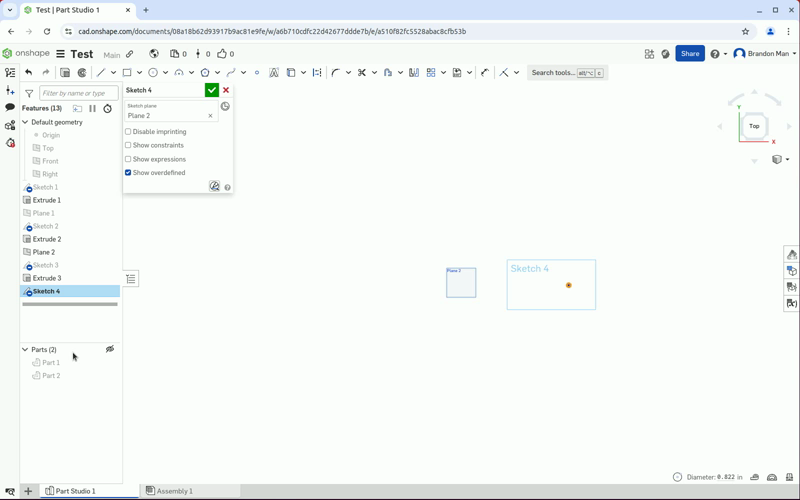
key(shift+e)
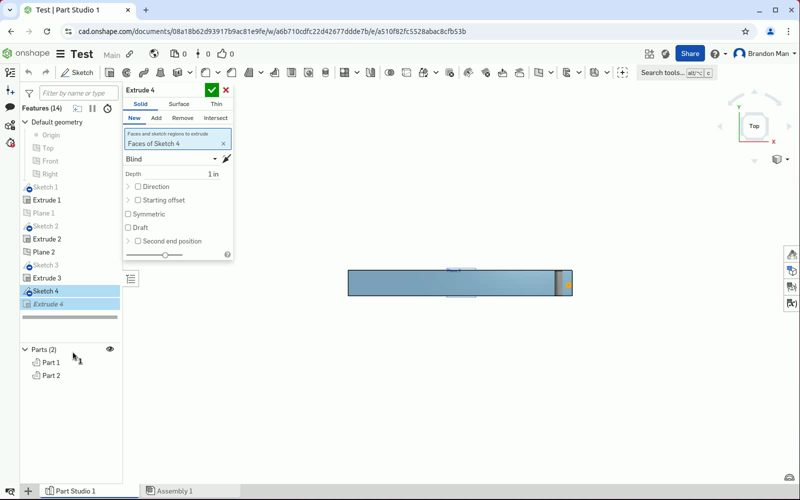
mouse_move(143, 106)
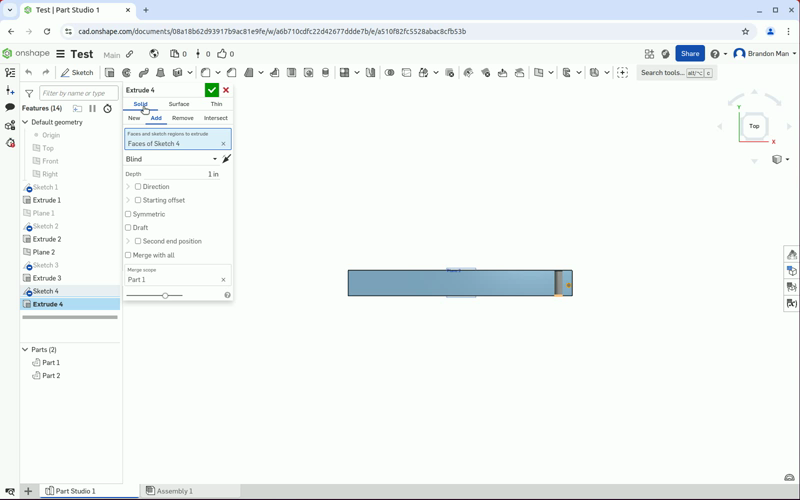
click(143, 106)
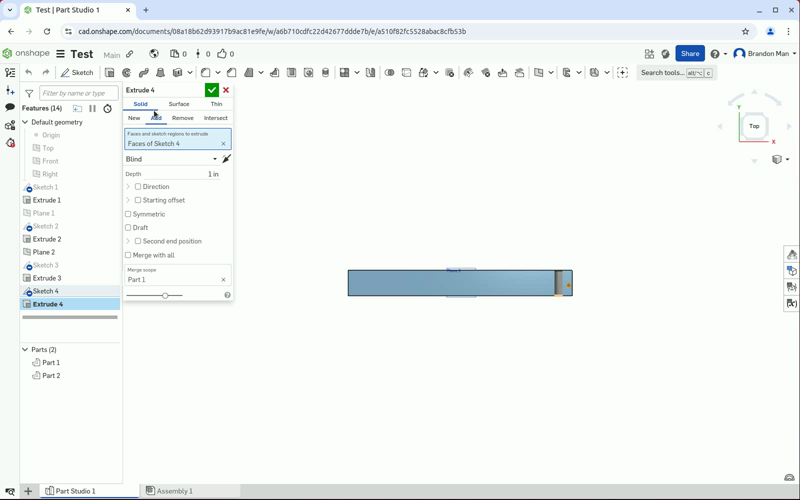
mouse_move(186, 120)
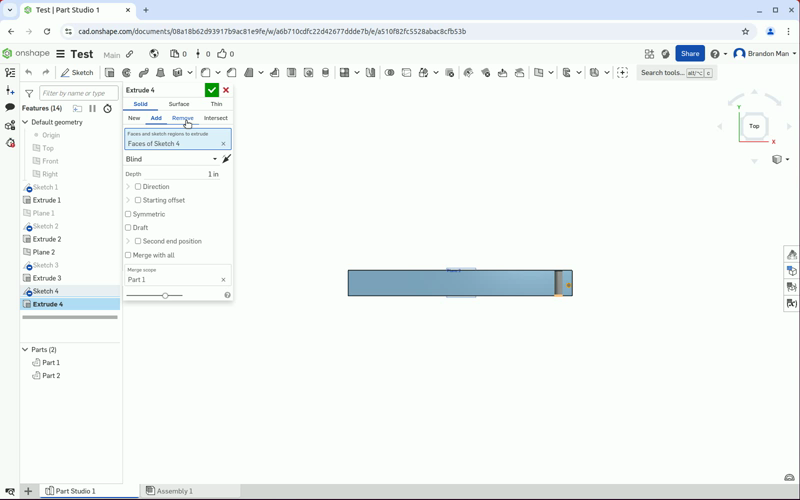
click(186, 120)
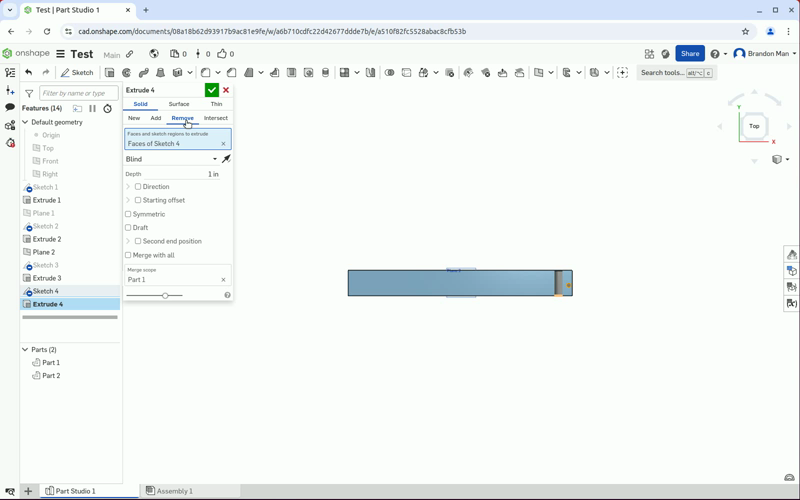
key(tab, 4)
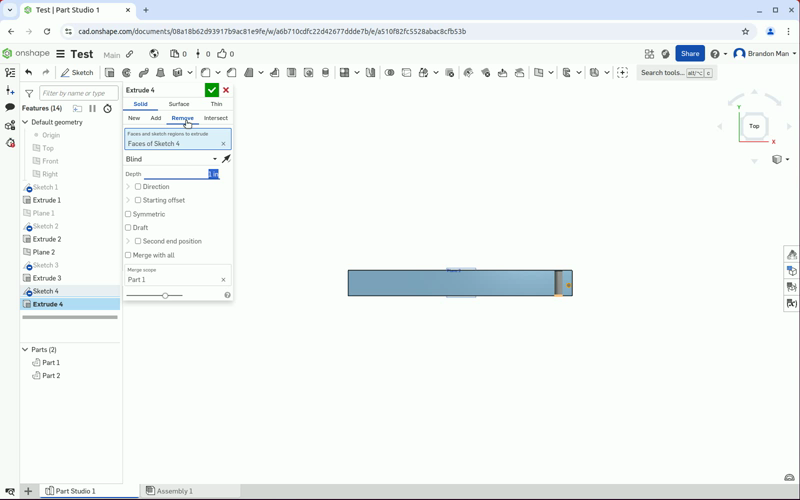
text(2.648)
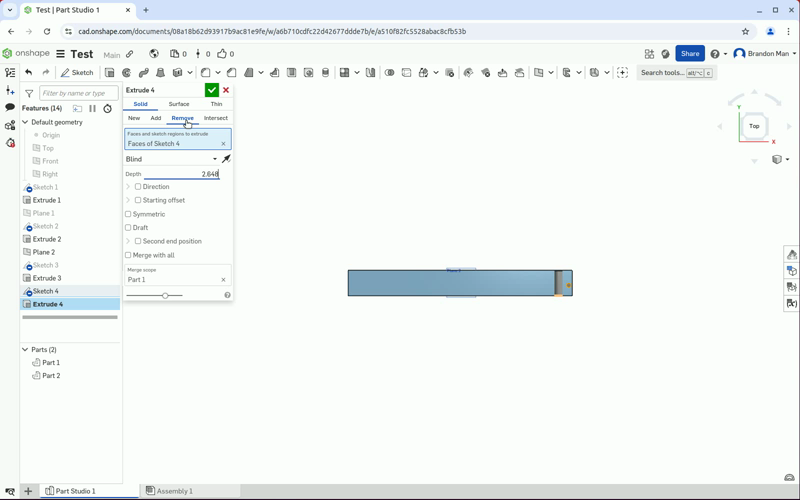
key(tab, 6)
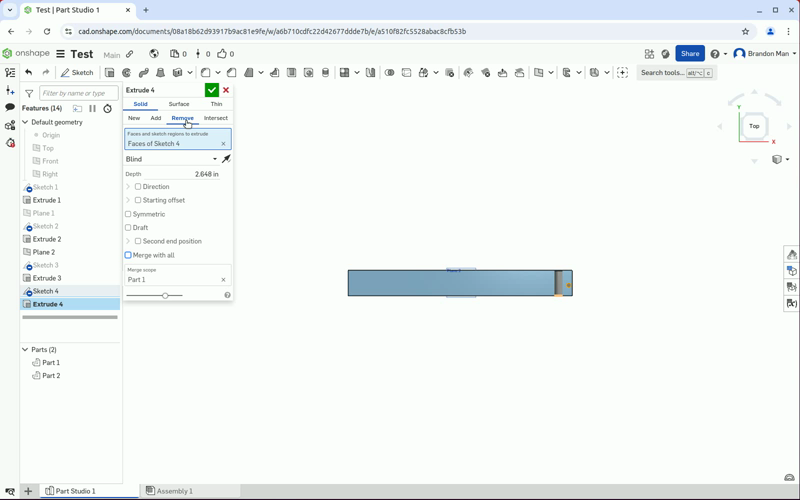
key(space)
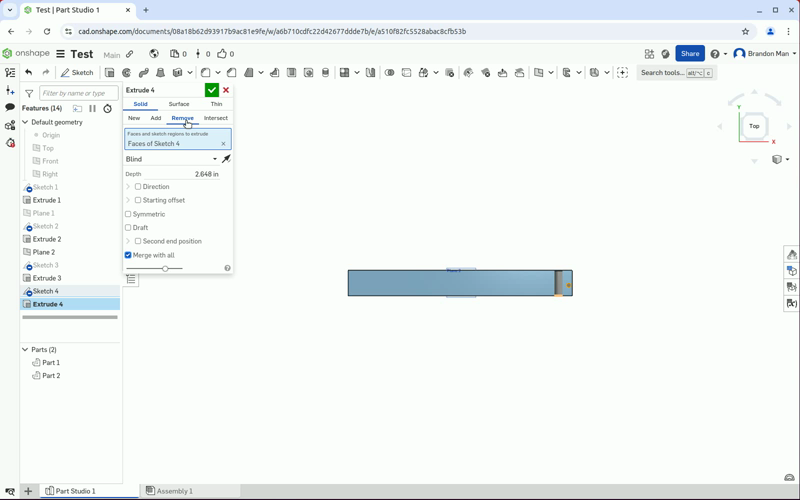
key(enter)
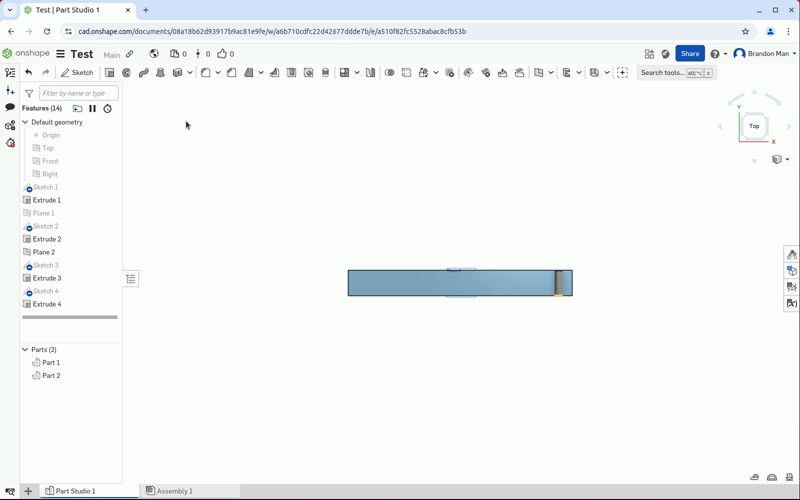
key(shift+h)
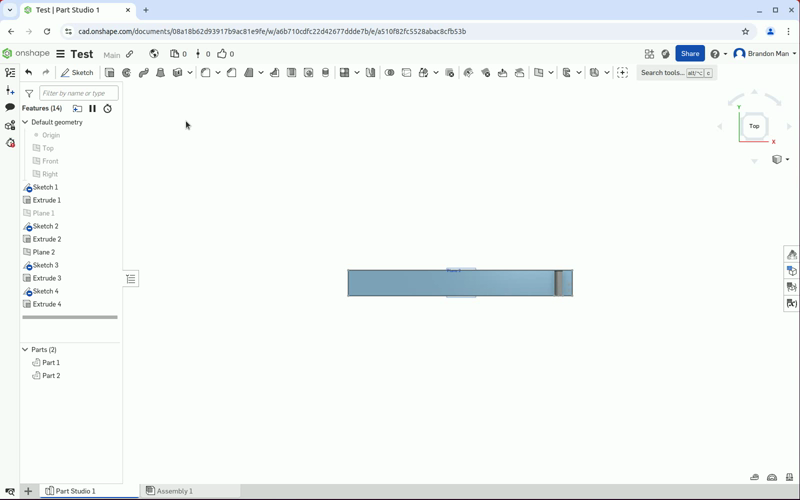
key(shift+h)
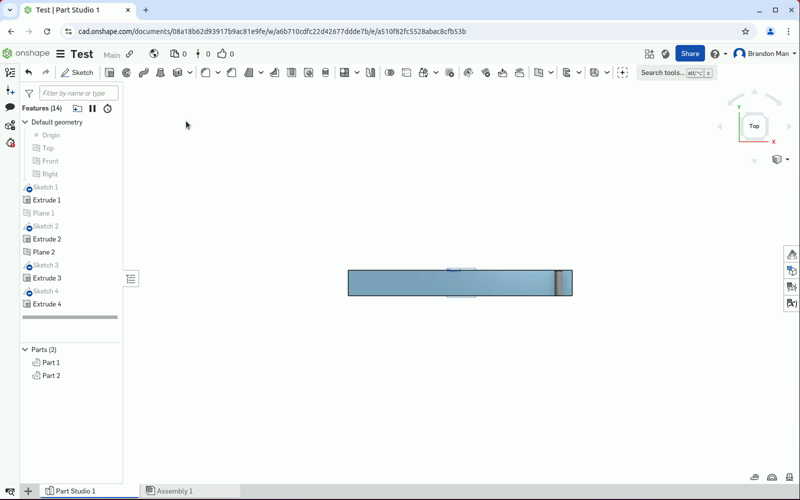
mouse_move(73, 189)
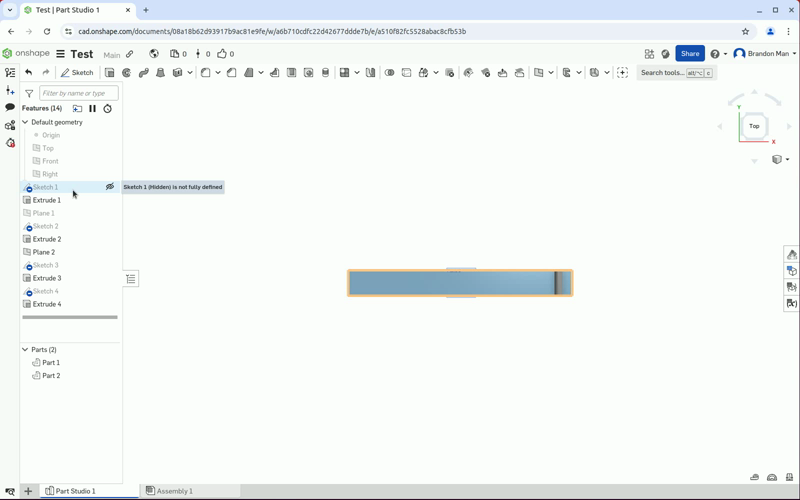
click(73, 189)
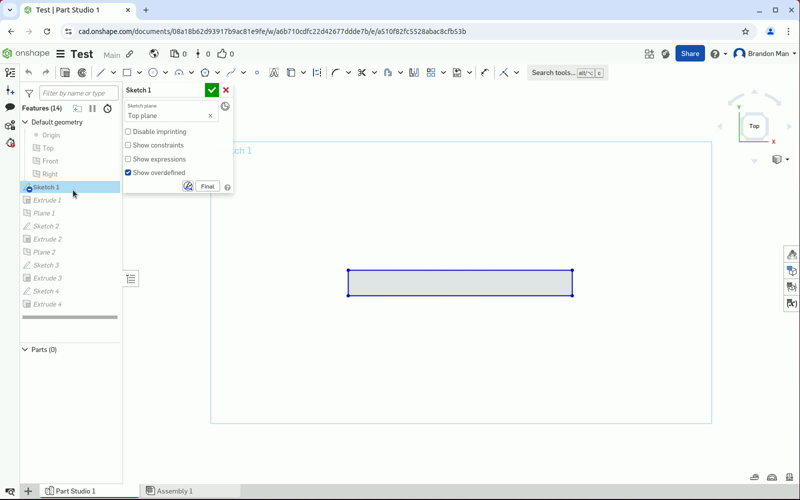
mouse_move(229, 92)
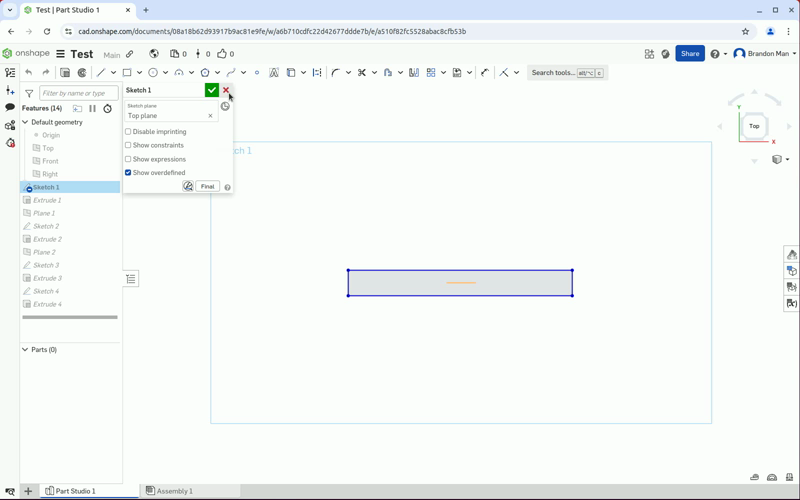
click(229, 92)
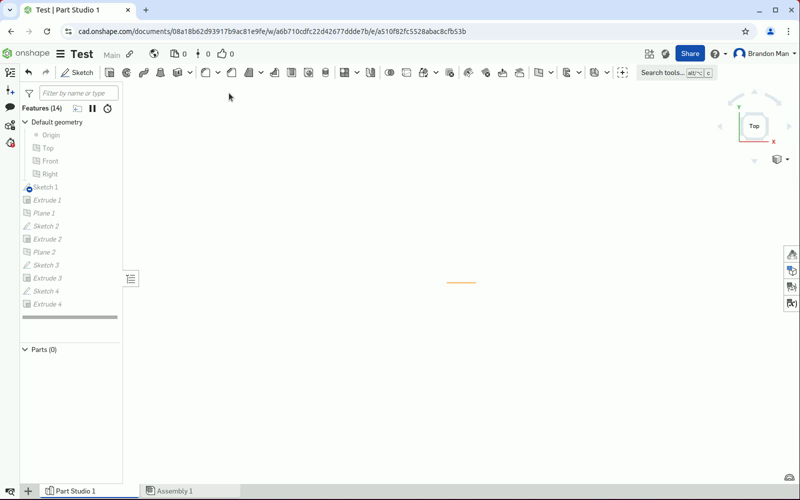
key(shift+s)
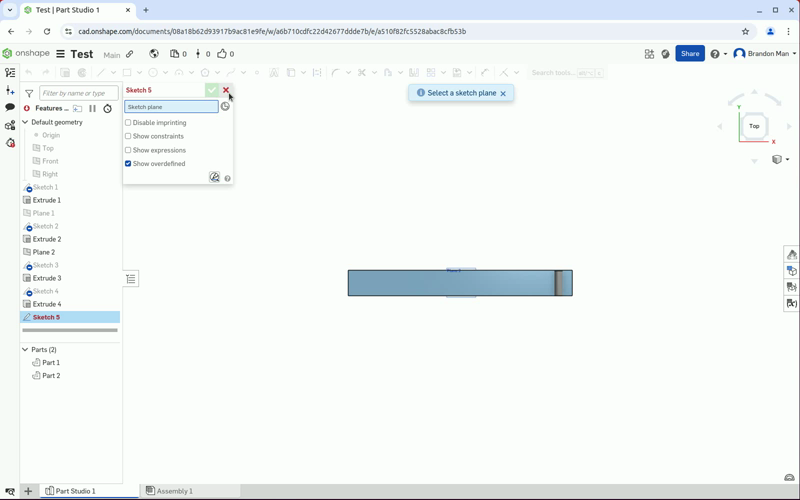
mouse_move(73, 254)
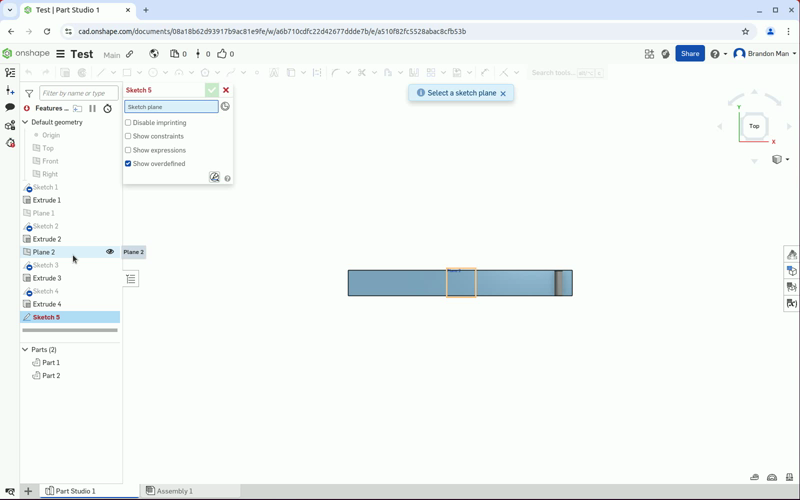
click(73, 254)
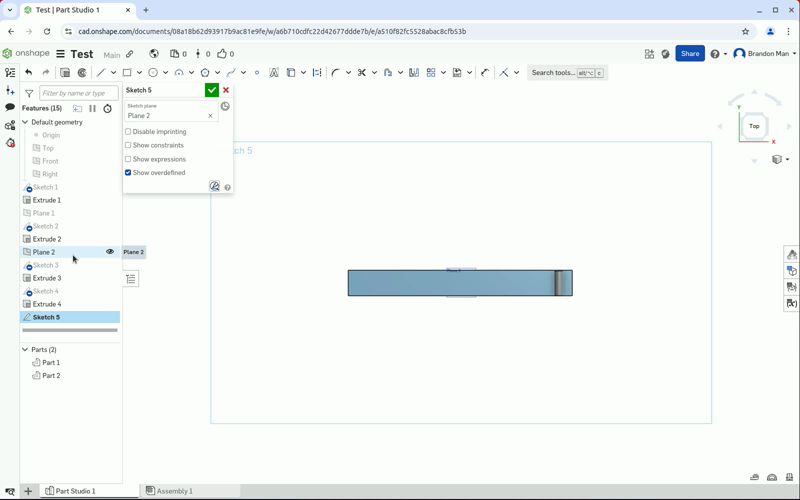
mouse_move(73, 352)
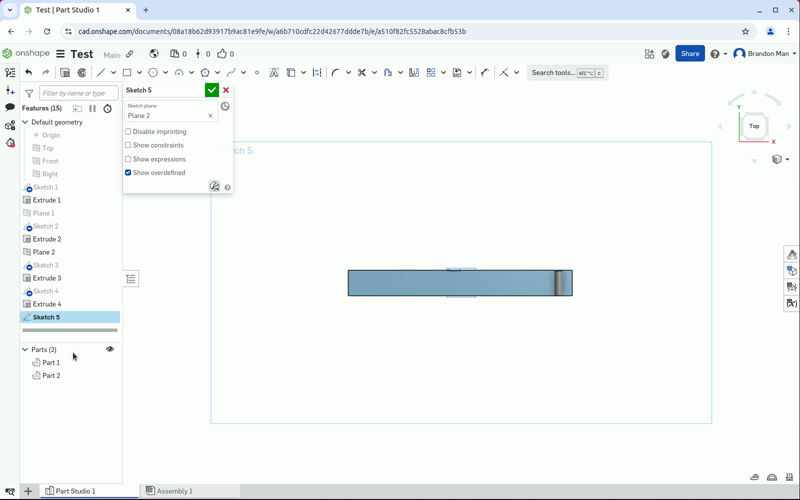
key(y)
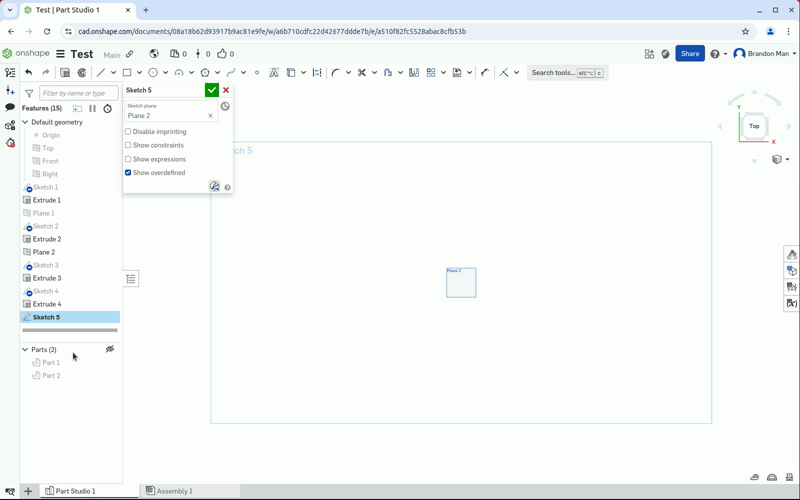
key(c)
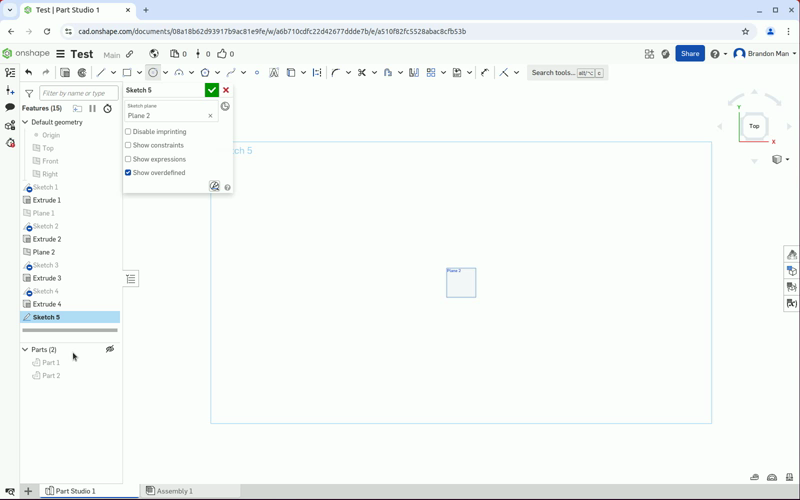
key_down(shift)
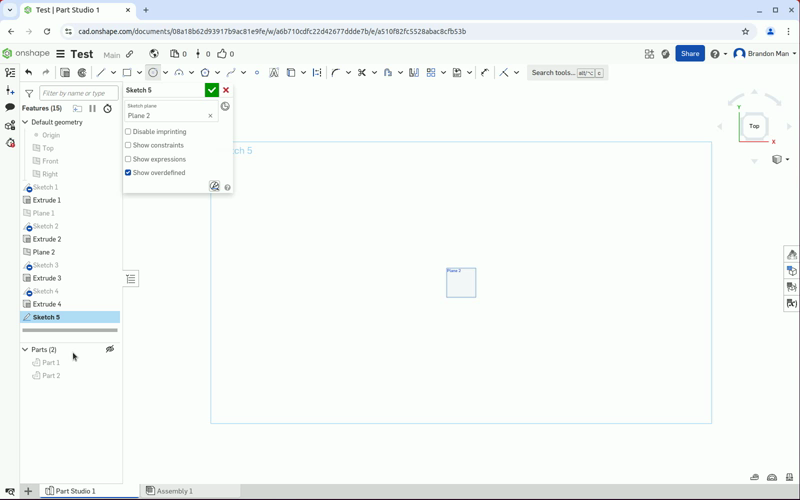
mouse_move(568, 280)
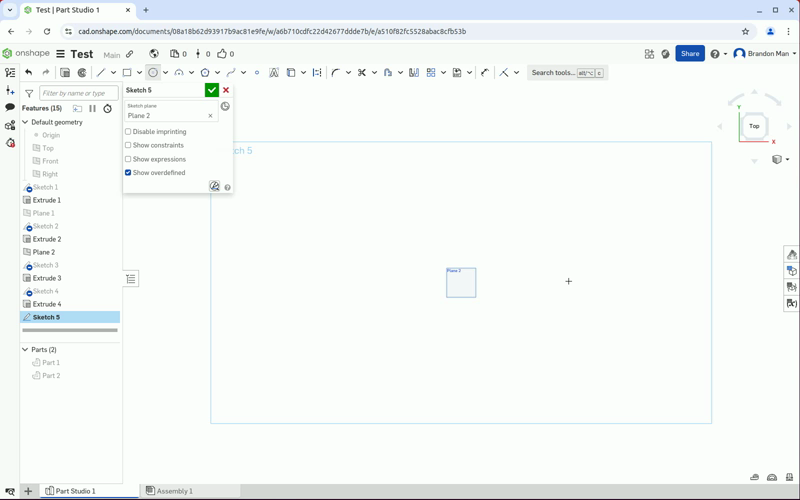
click(568, 280)
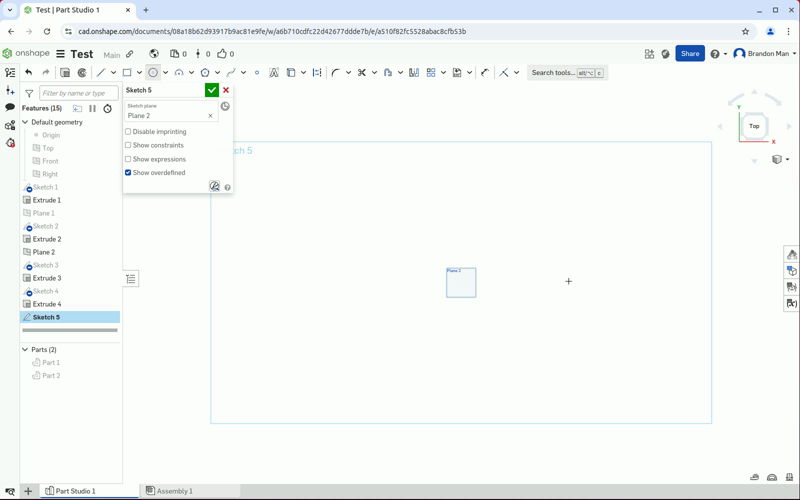
key_up(shift)
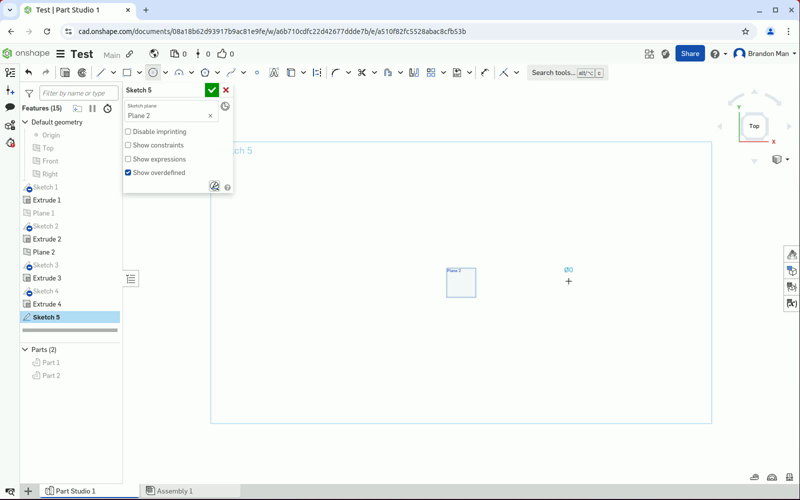
mouse_move(570, 280)
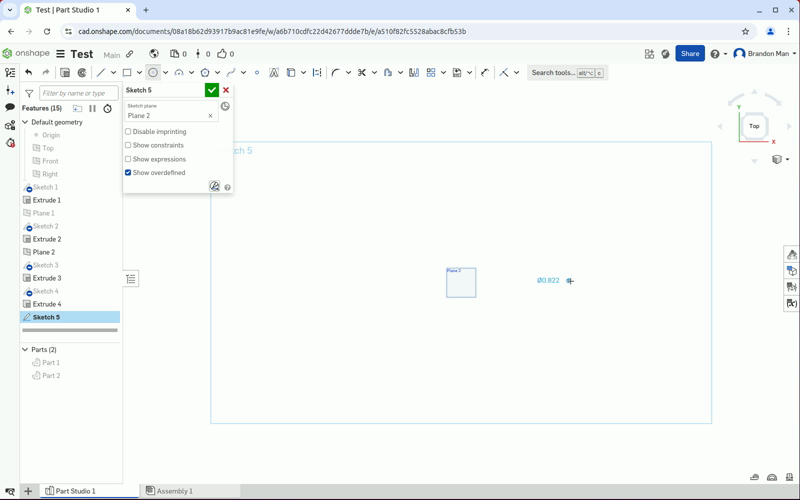
scroll(6)
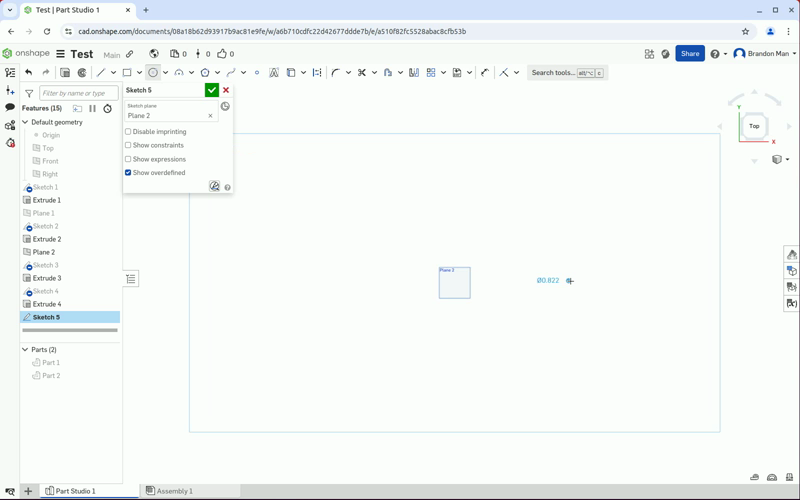
scroll(6)
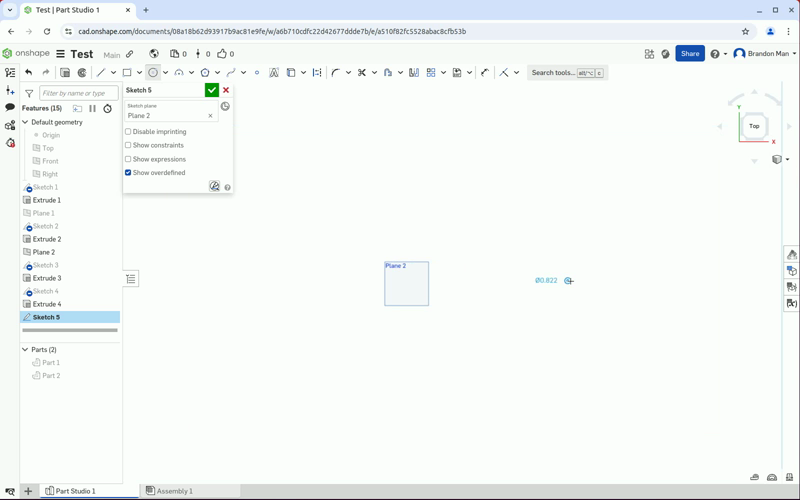
scroll(6)
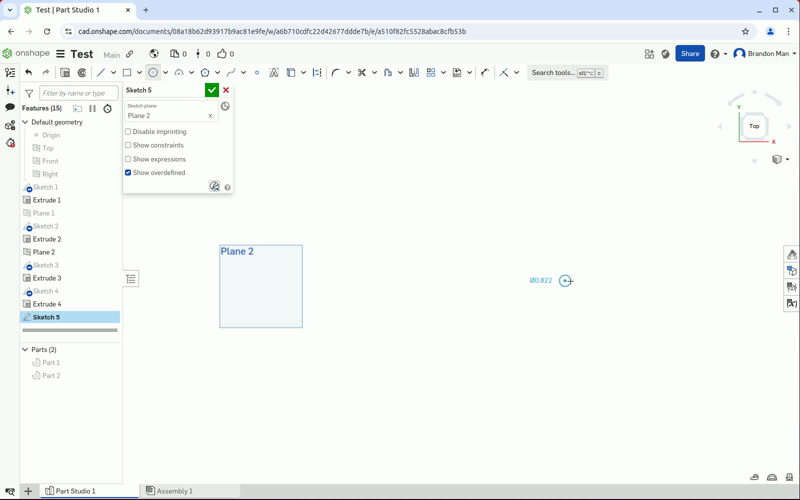
scroll(6)
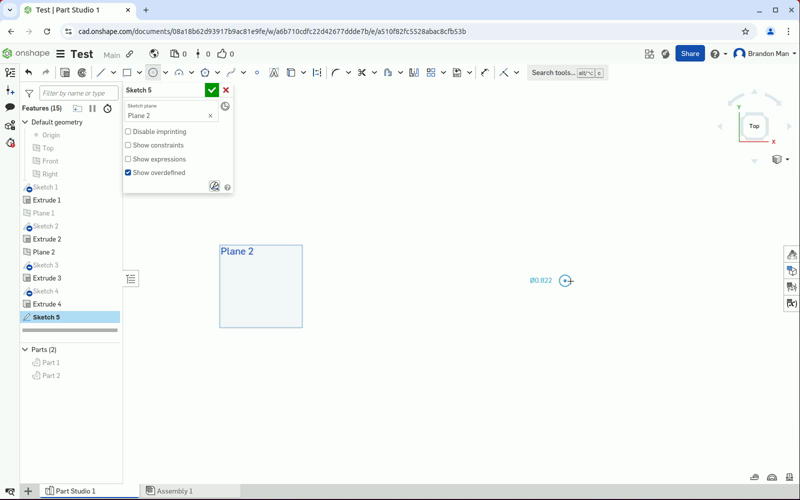
scroll(6)
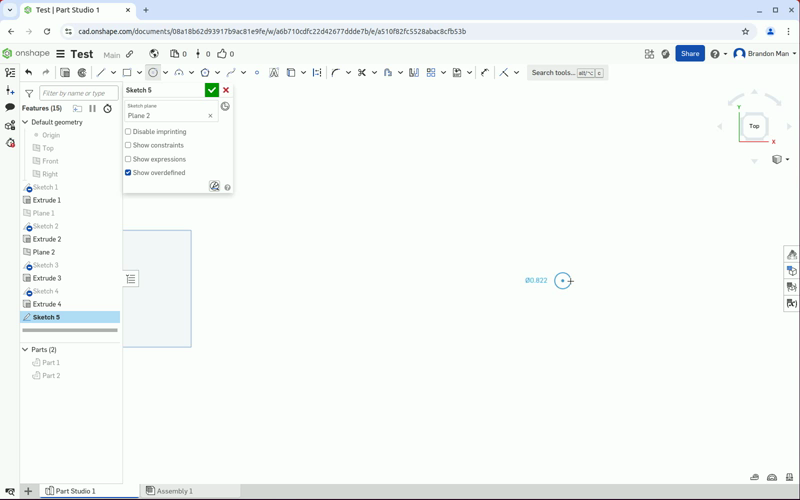
scroll(6)
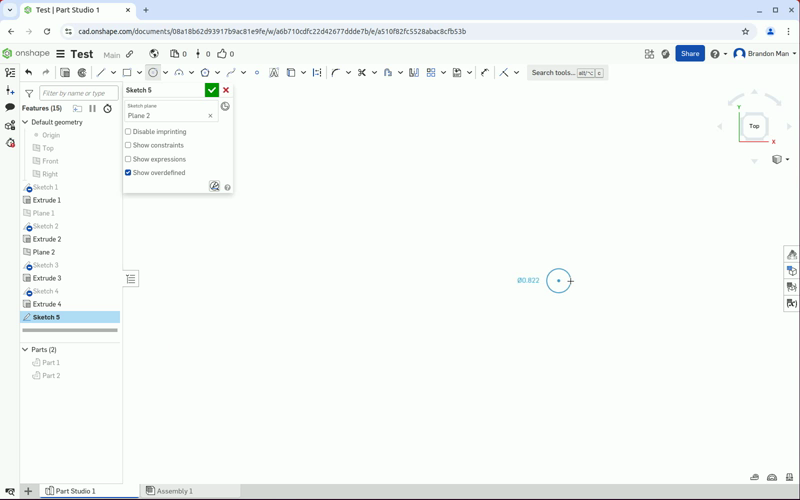
scroll(6)
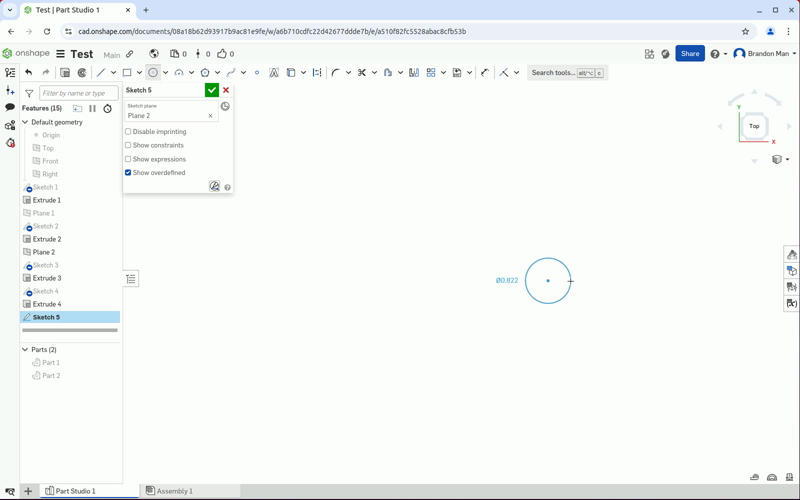
click(570, 280)
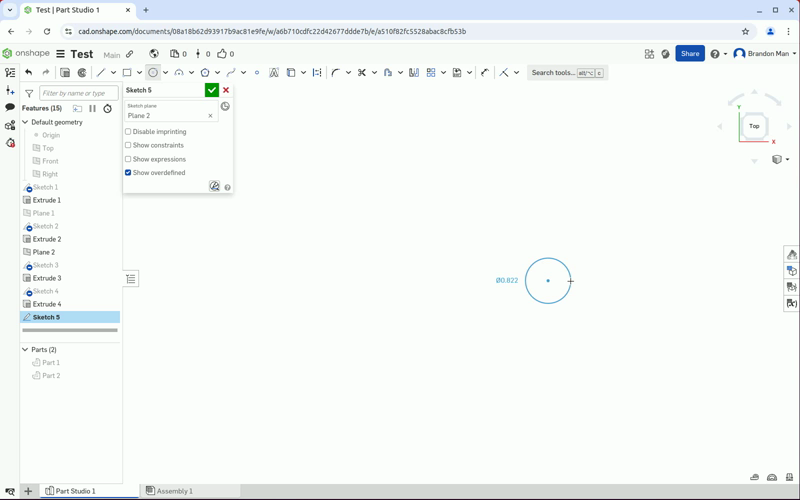
scroll(-6)
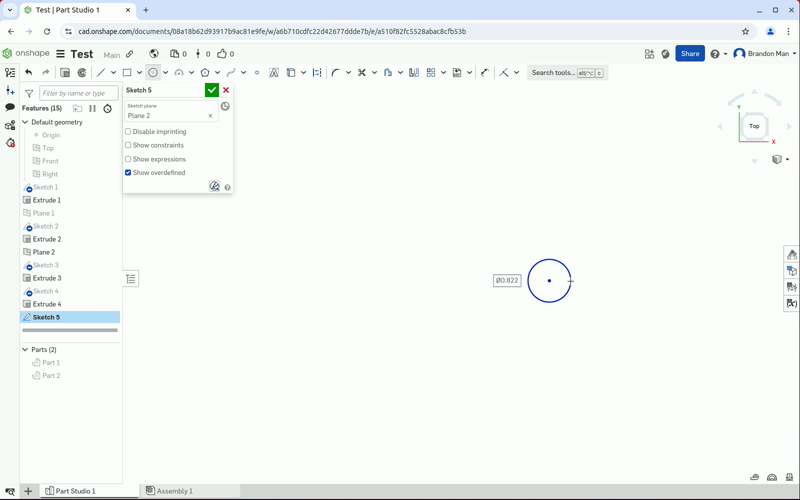
scroll(-6)
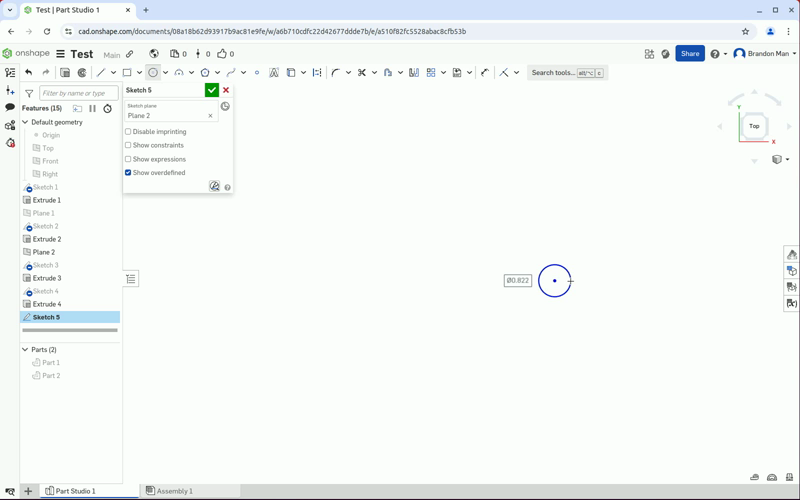
scroll(-6)
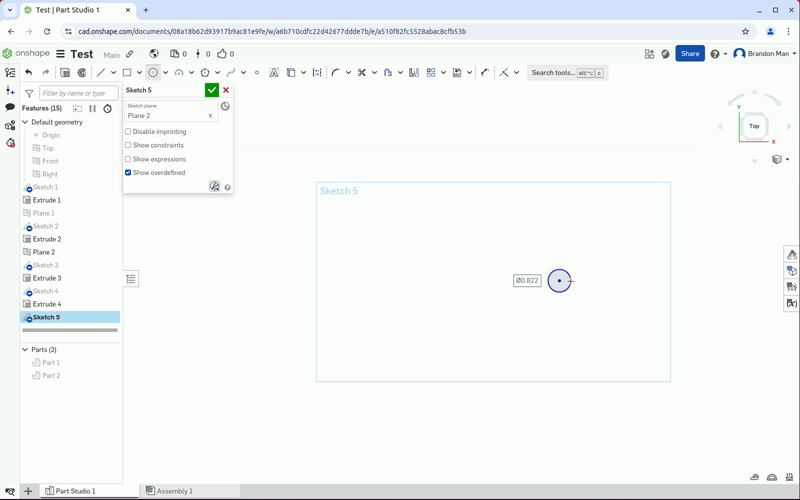
scroll(-6)
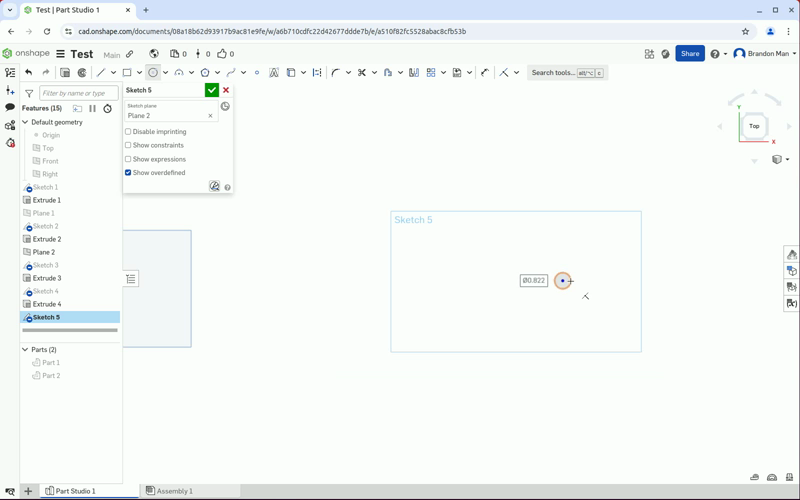
scroll(-6)
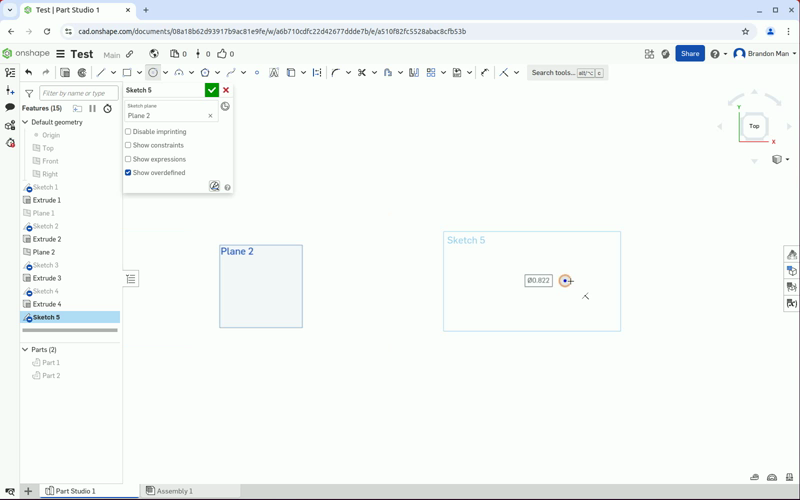
scroll(-6)
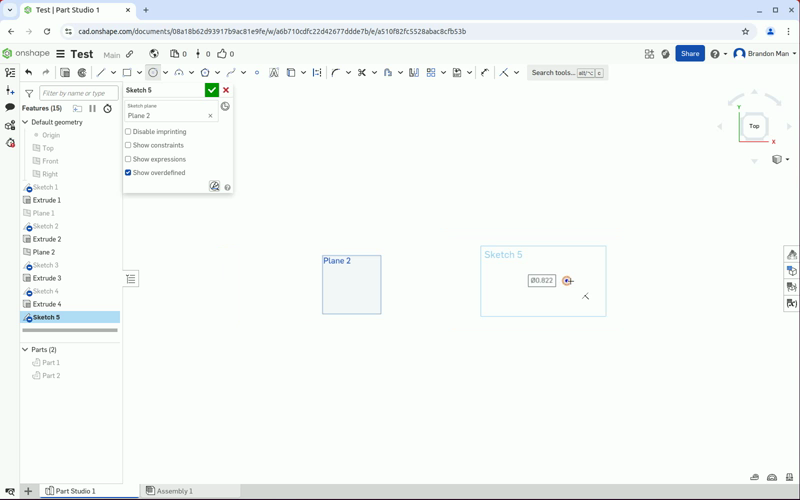
scroll(-6)
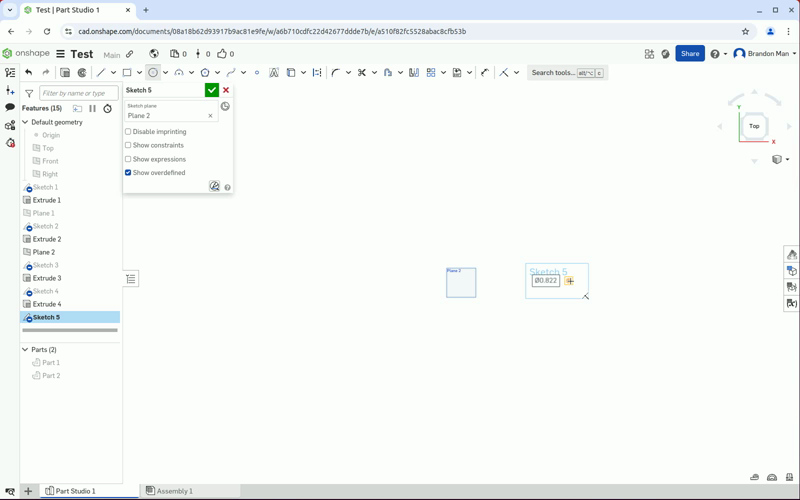
key(esc)
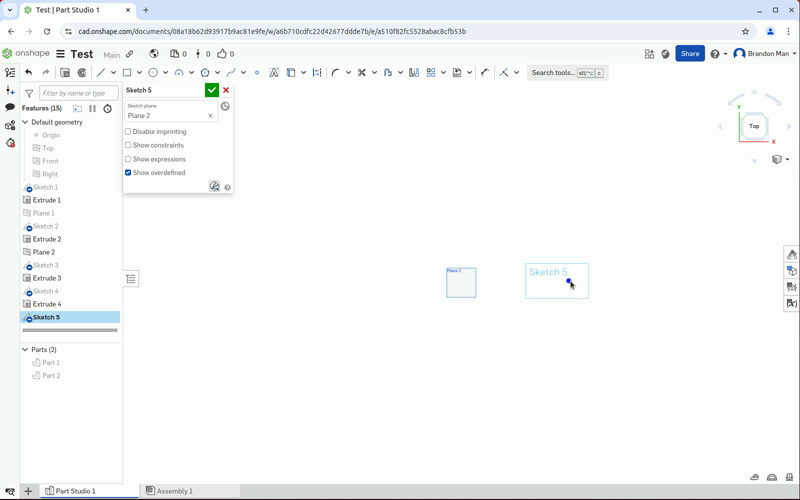
mouse_move(569, 280)
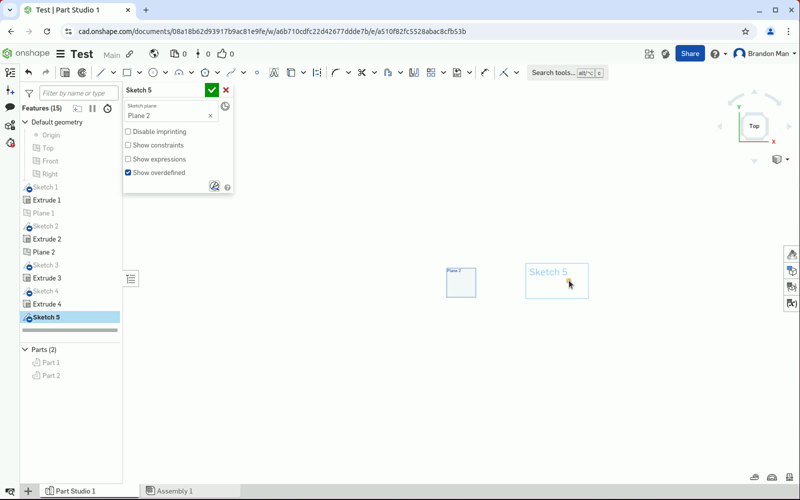
scroll(6)
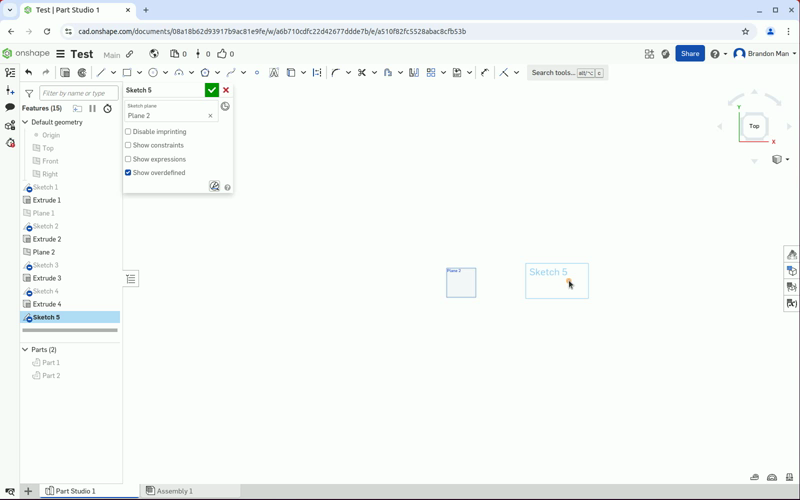
scroll(6)
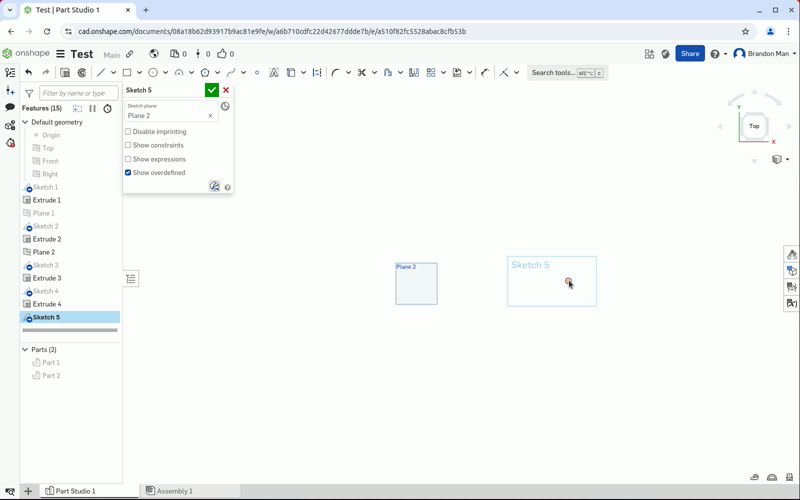
scroll(6)
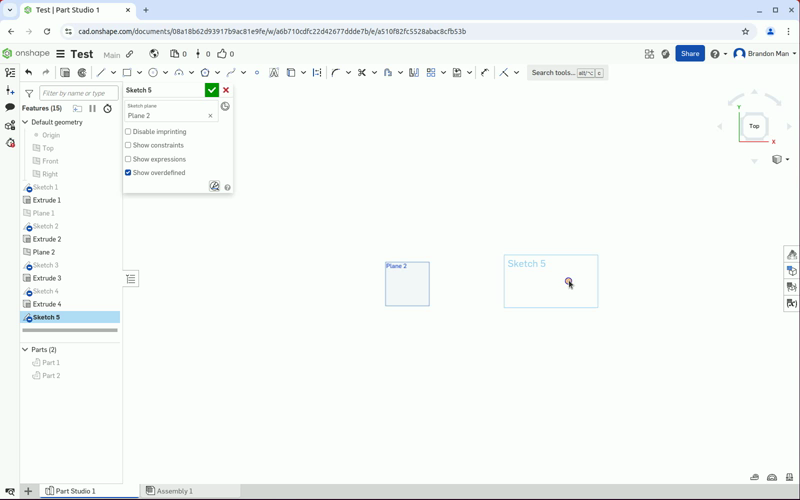
scroll(6)
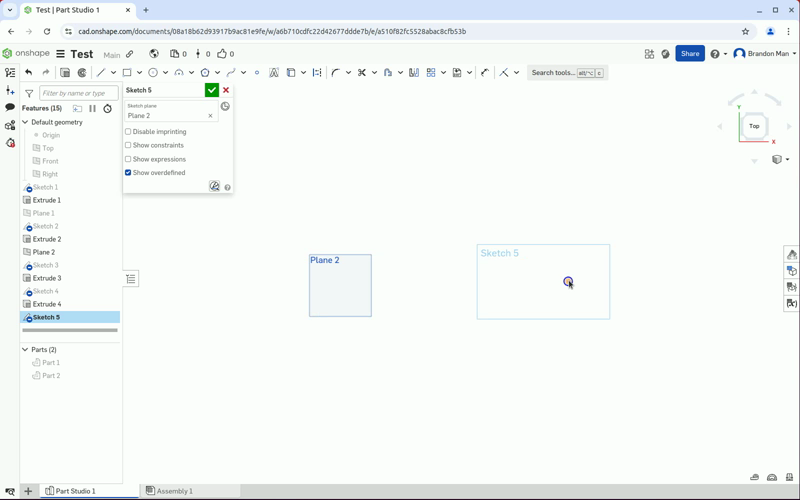
scroll(6)
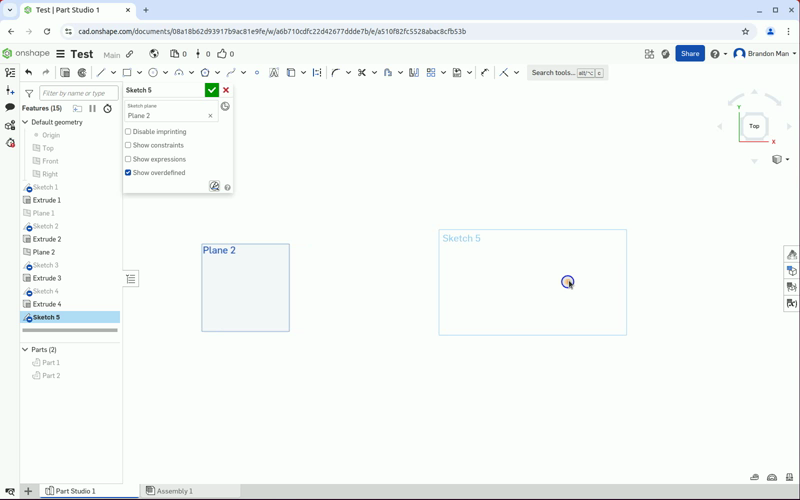
scroll(6)
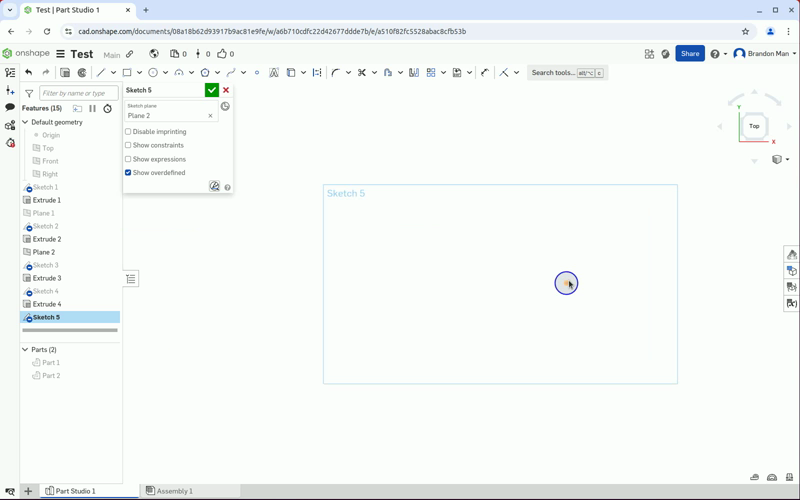
scroll(6)
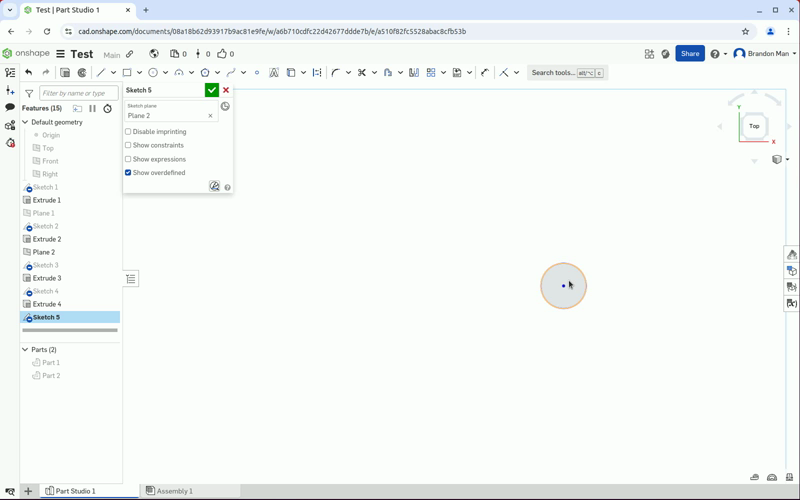
click(569, 280)
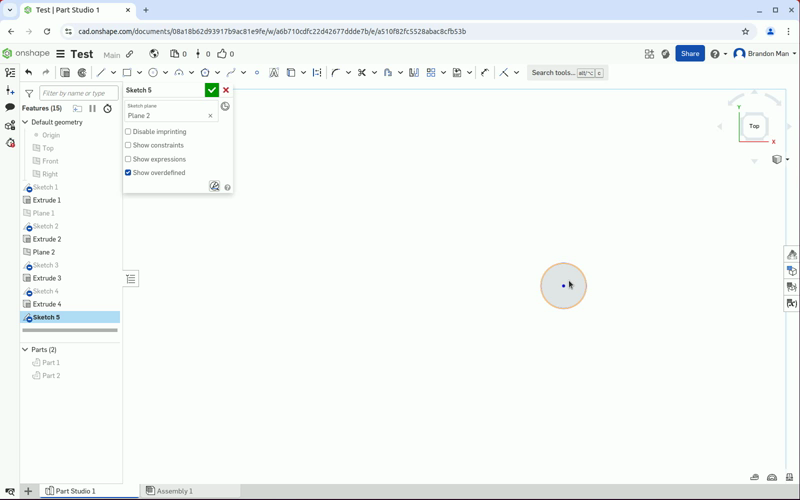
scroll(-6)
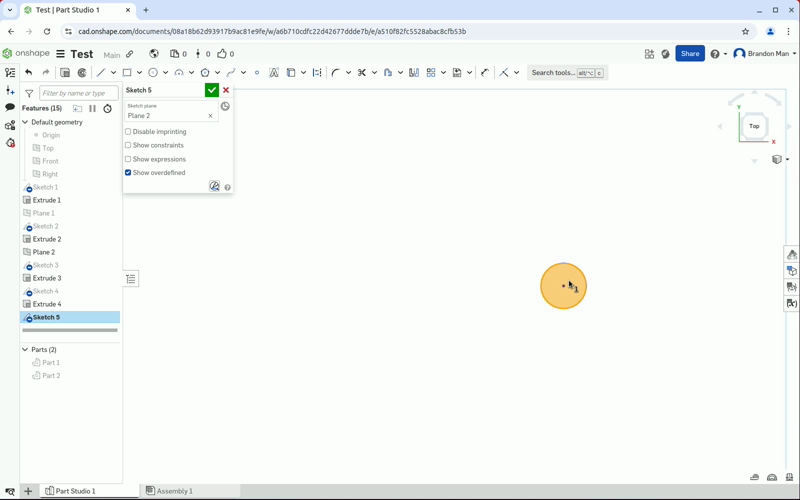
scroll(-6)
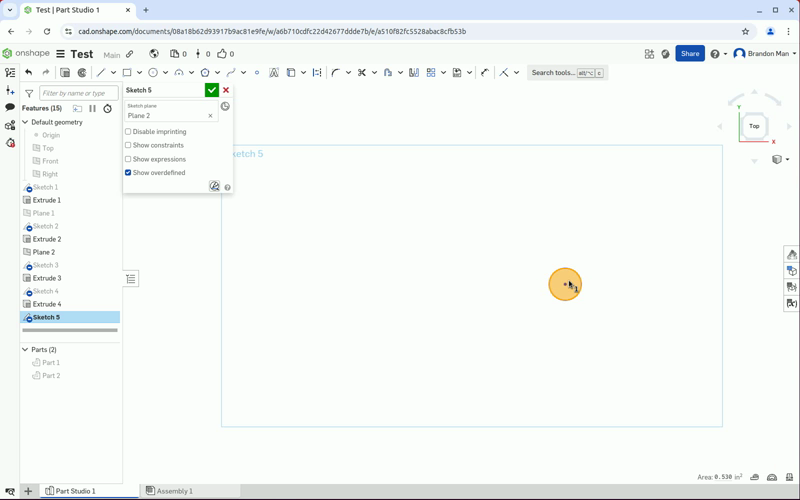
scroll(-6)
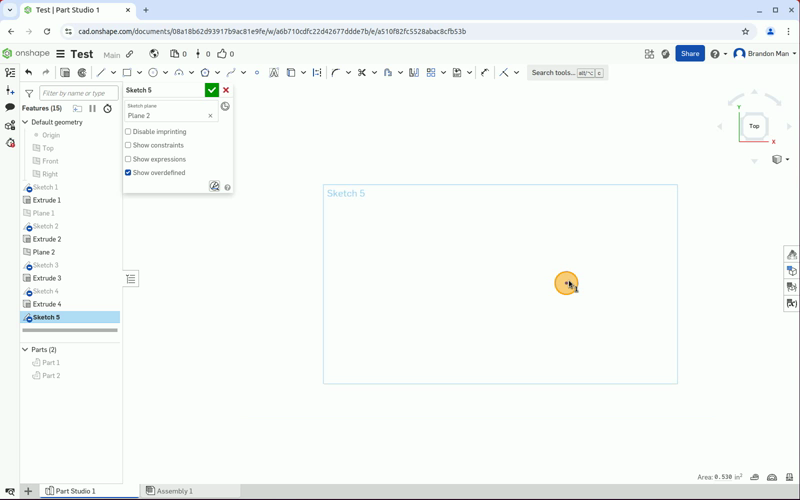
scroll(-6)
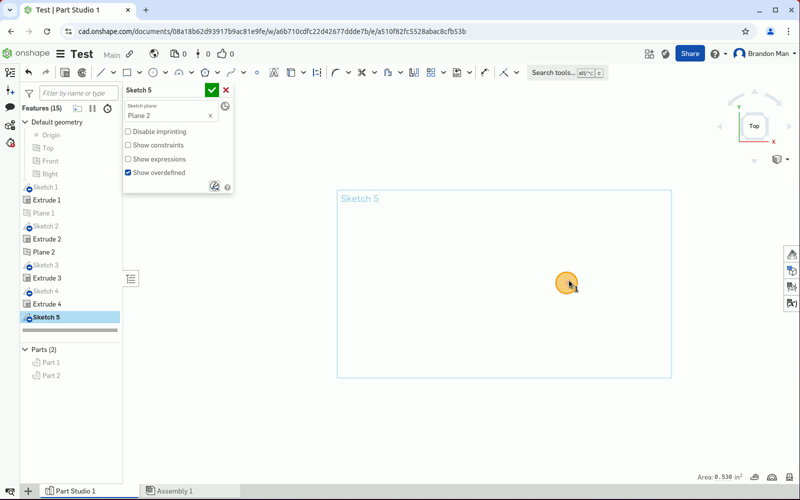
scroll(-6)
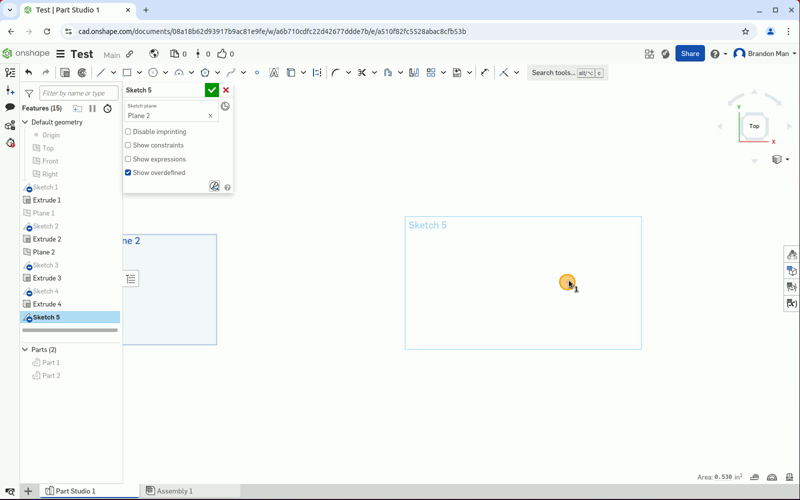
scroll(-6)
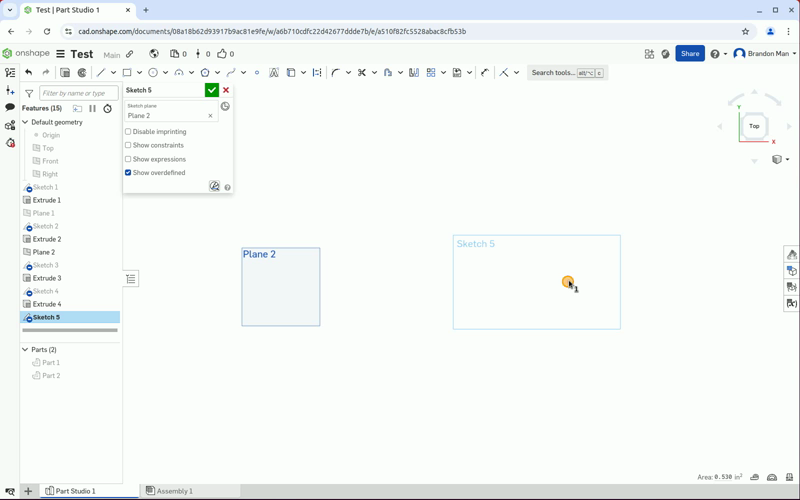
scroll(-6)
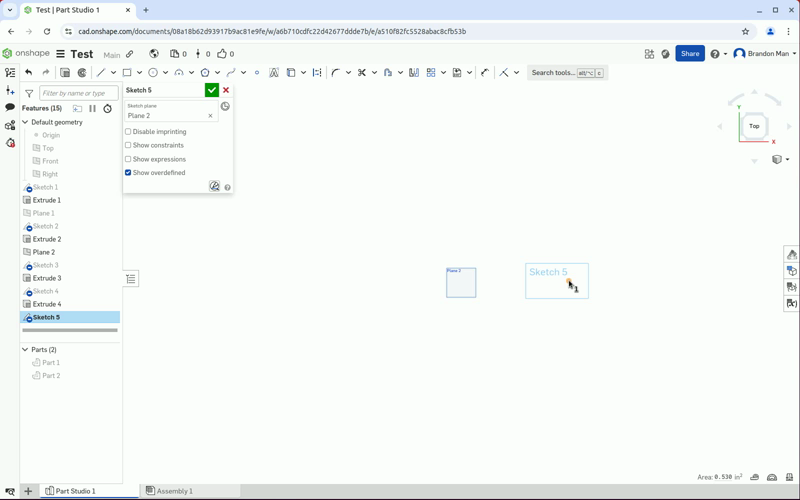
mouse_move(73, 352)
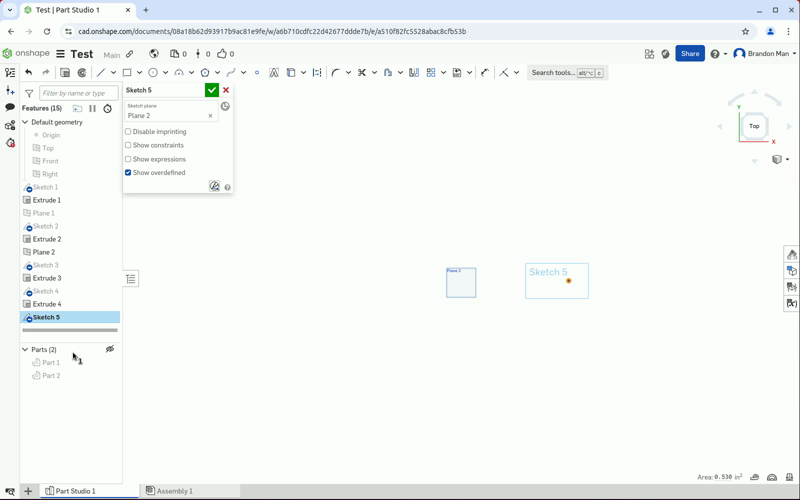
key(shift+y)
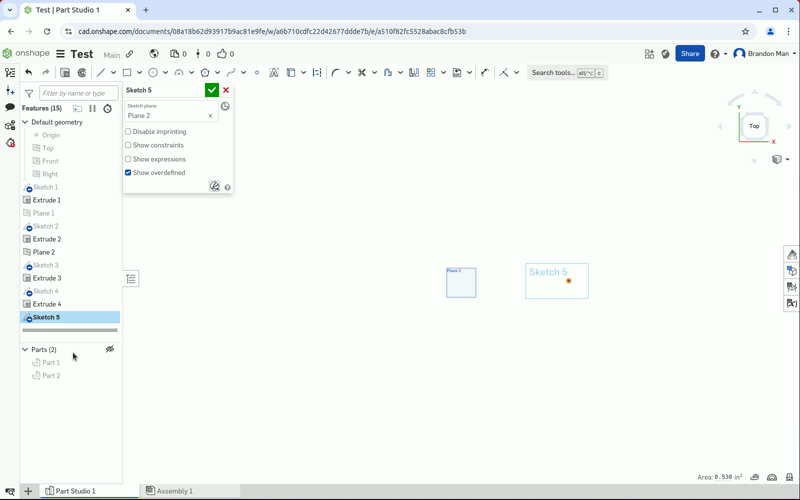
key(shift+e)
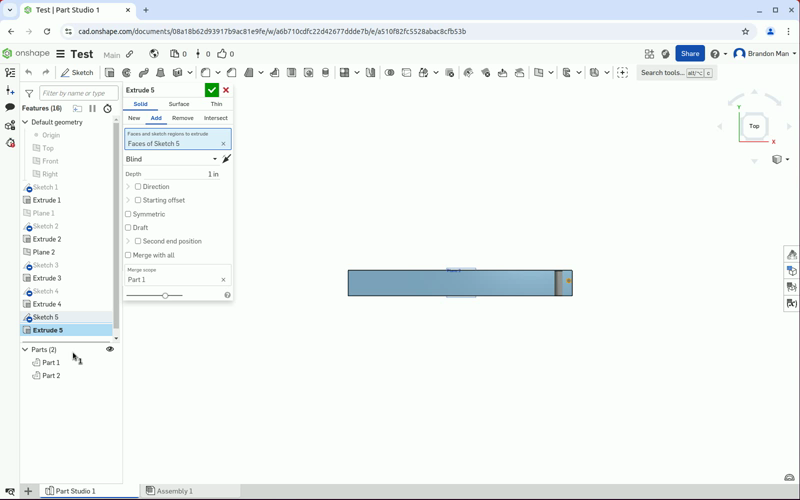
mouse_move(143, 106)
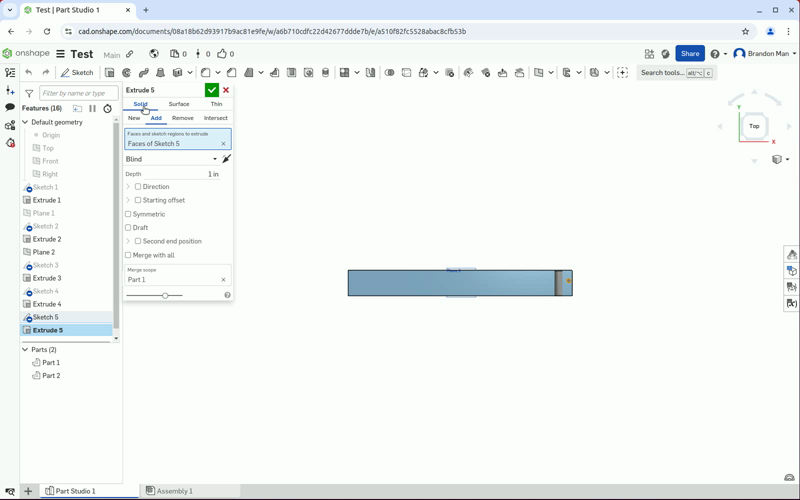
click(143, 106)
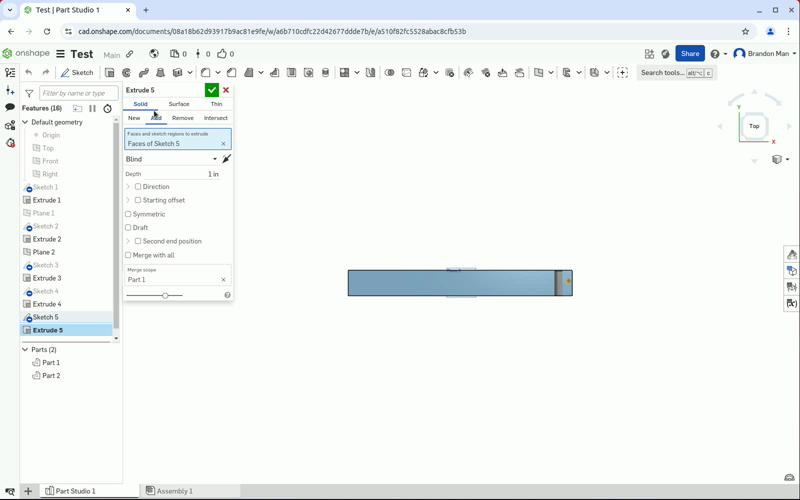
mouse_move(186, 120)
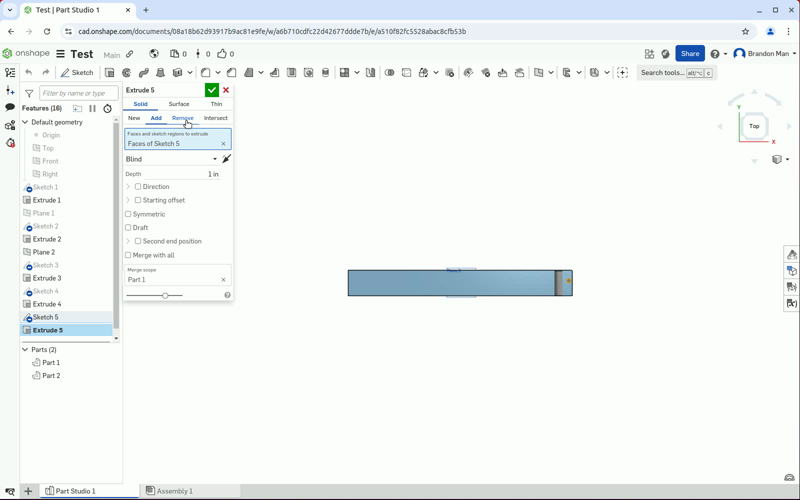
click(186, 120)
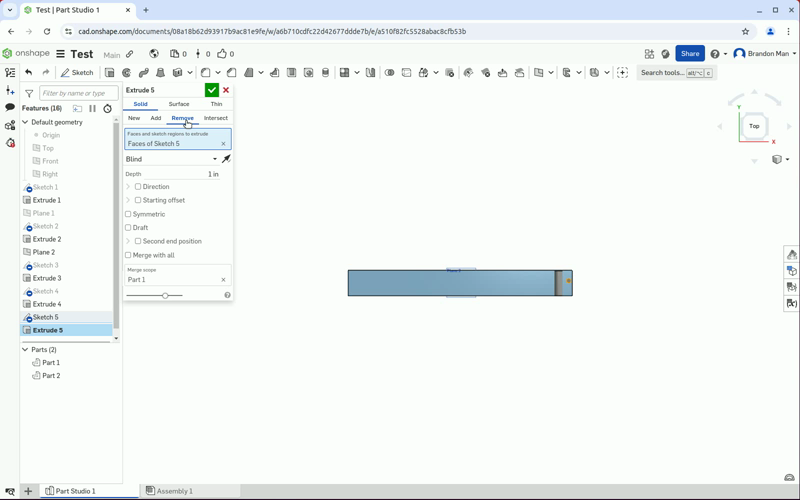
key(tab, 4)
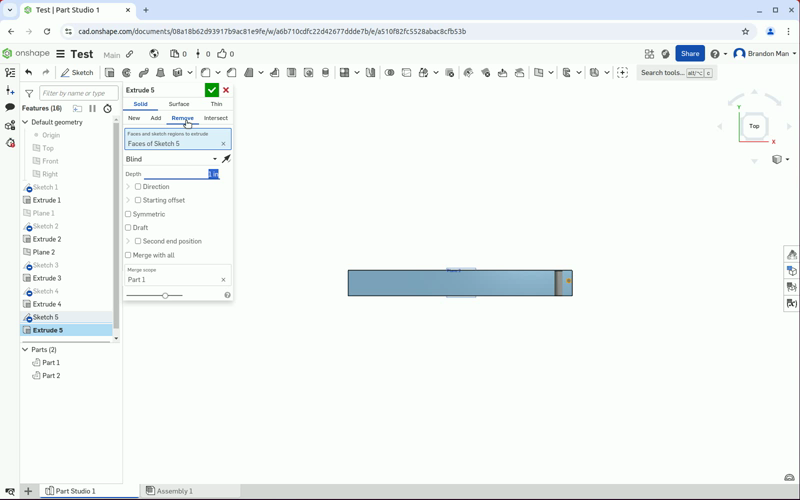
text(2.648)
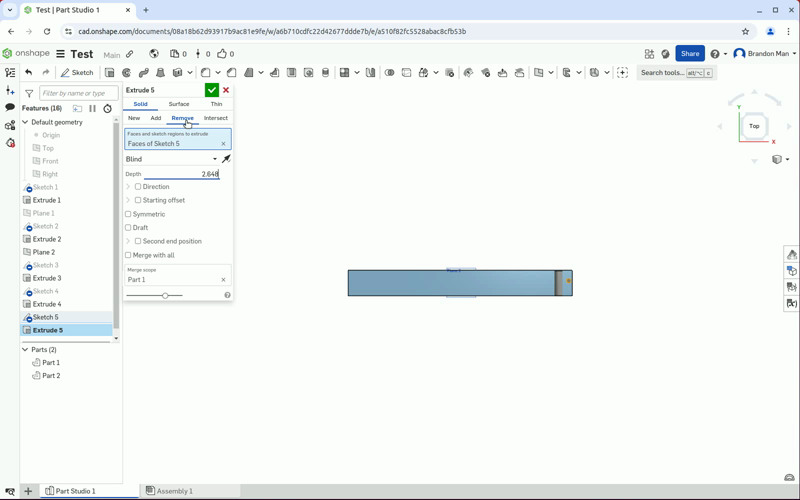
key(tab, 6)
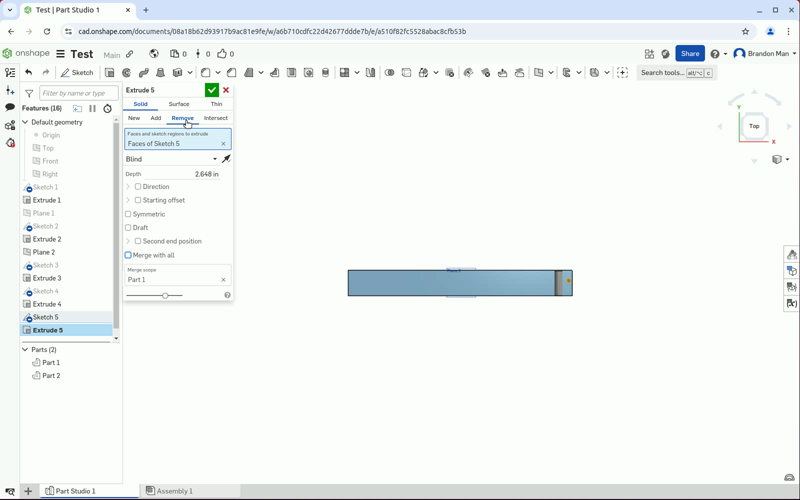
key(space)
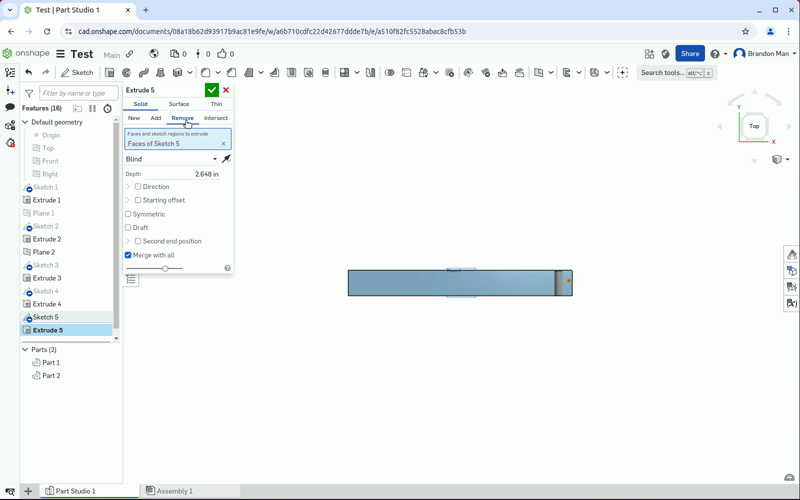
key(enter)
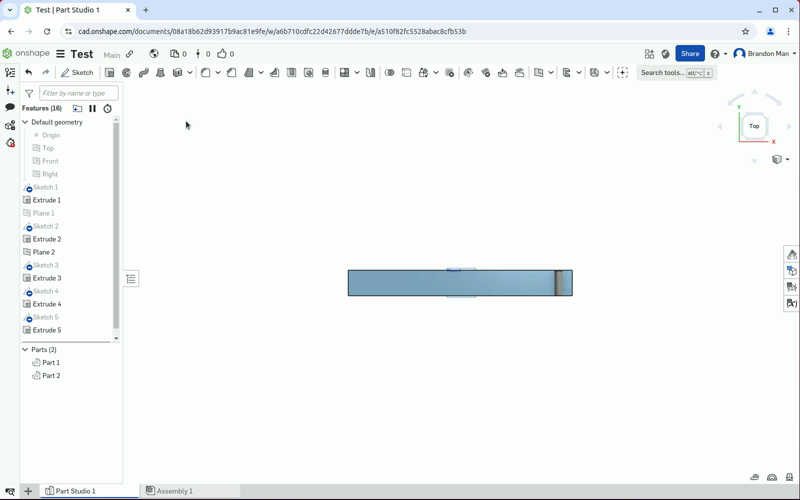
key(shift+h)
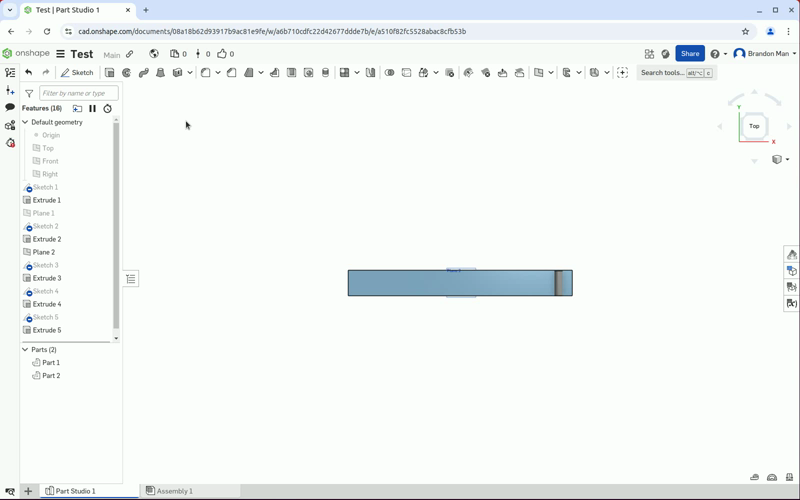
key(shift+h)
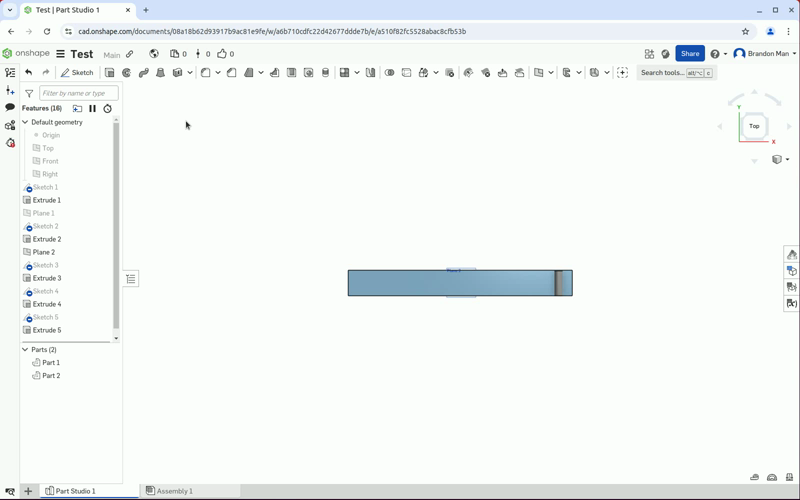
mouse_move(69, 189)
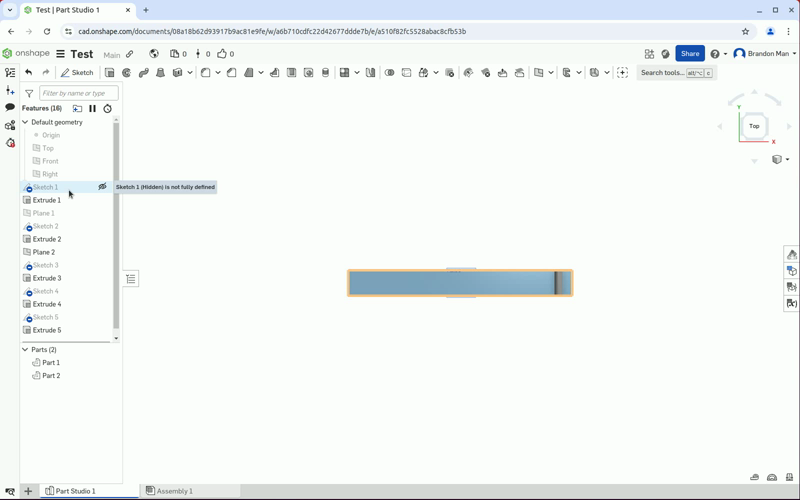
click(69, 189)
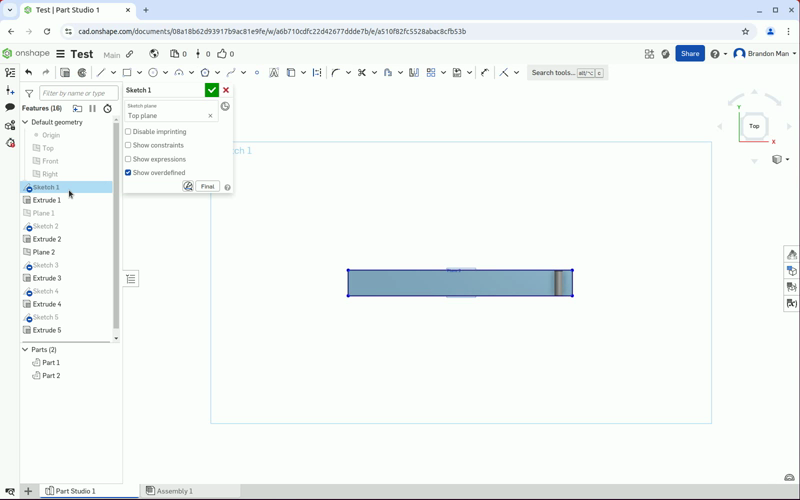
mouse_move(229, 92)
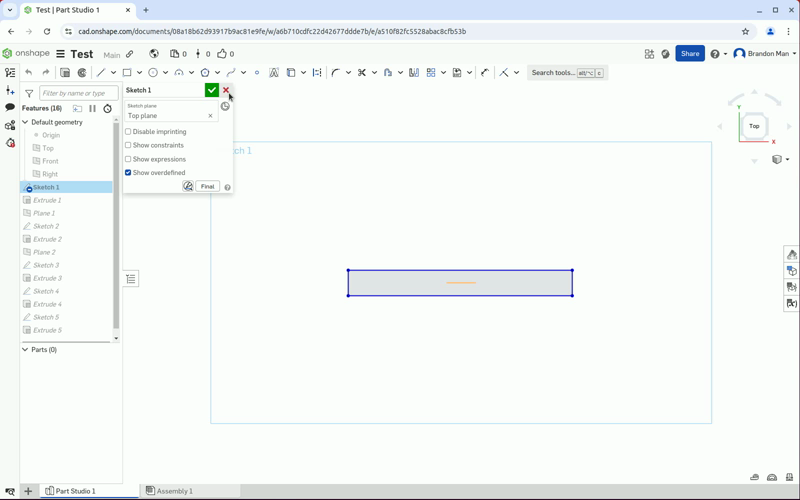
click(229, 92)
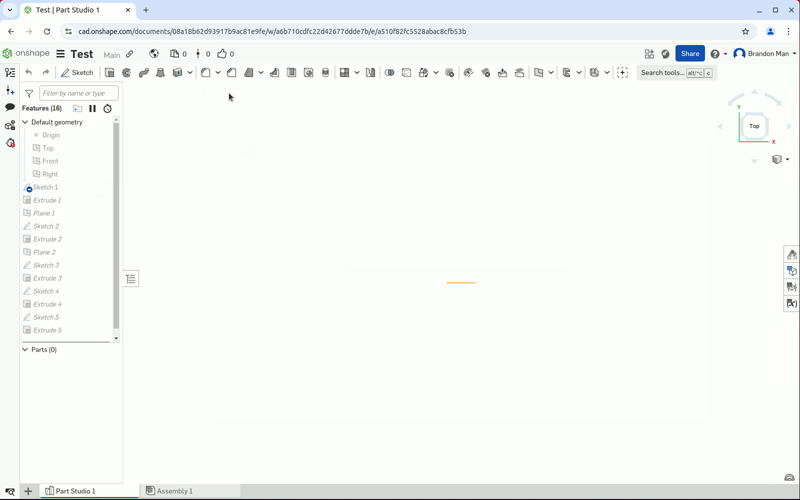
key(shift+s)
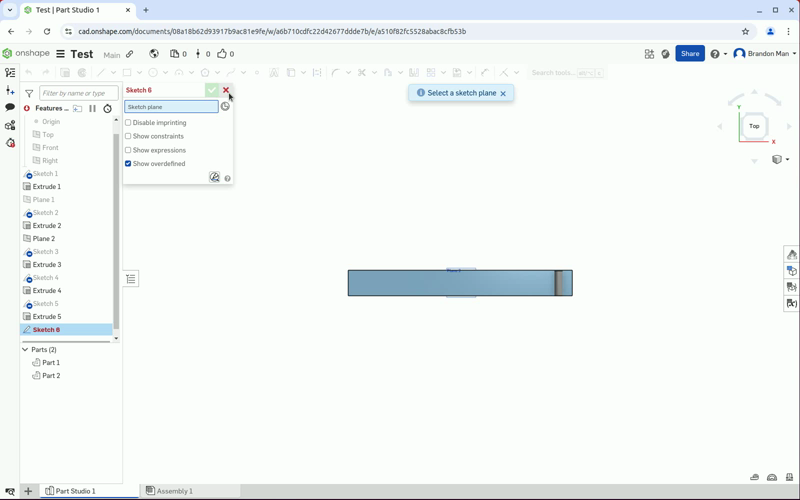
mouse_move(69, 241)
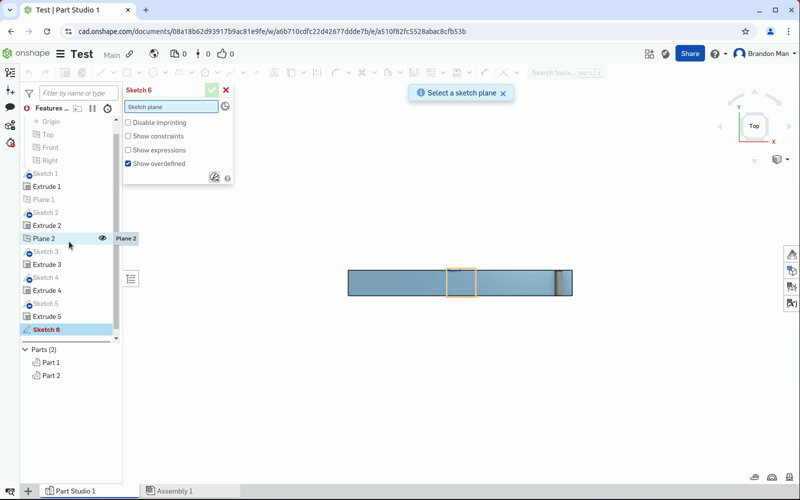
click(69, 241)
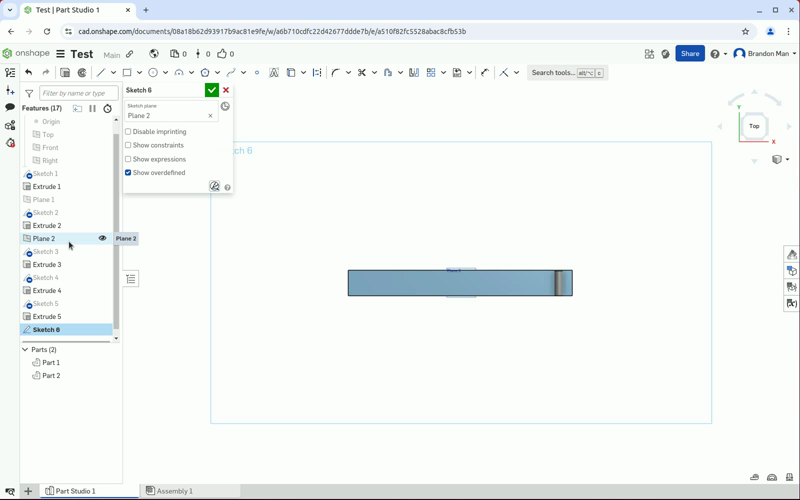
mouse_move(73, 352)
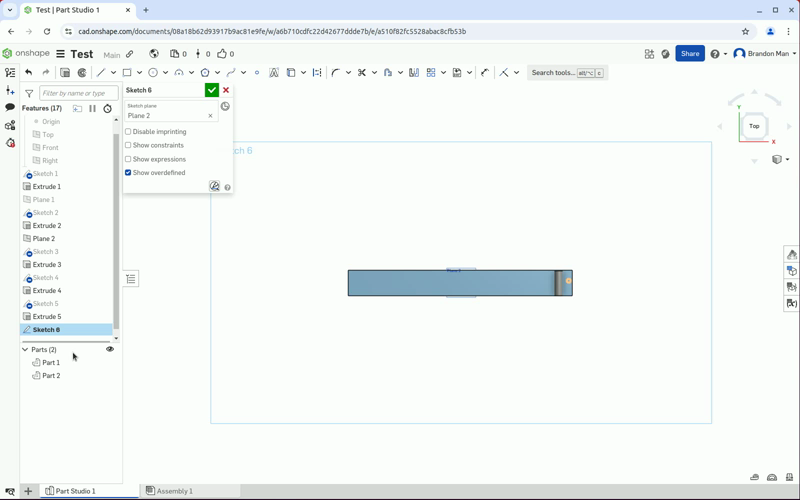
key(y)
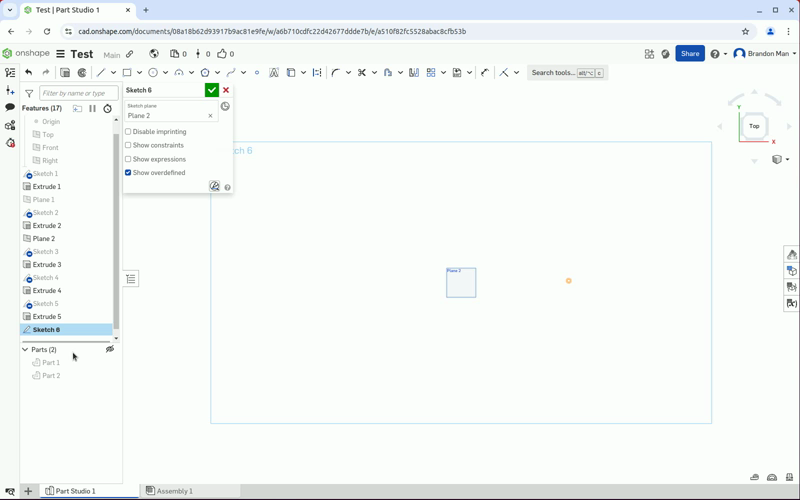
key(c)
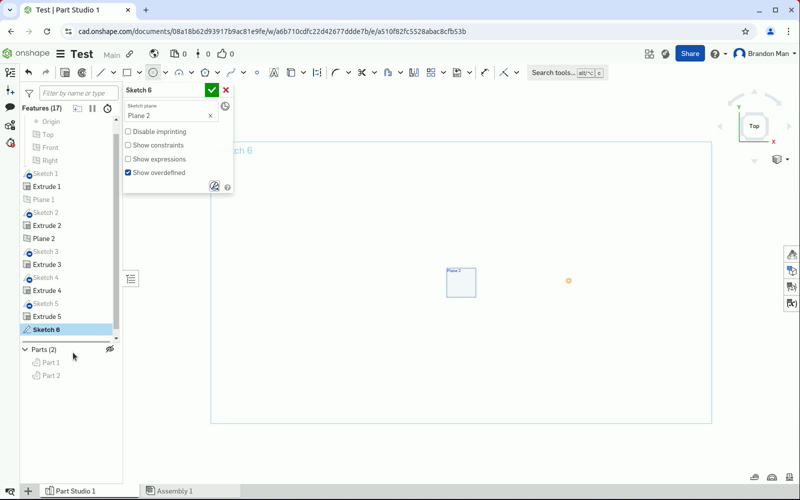
key_down(shift)
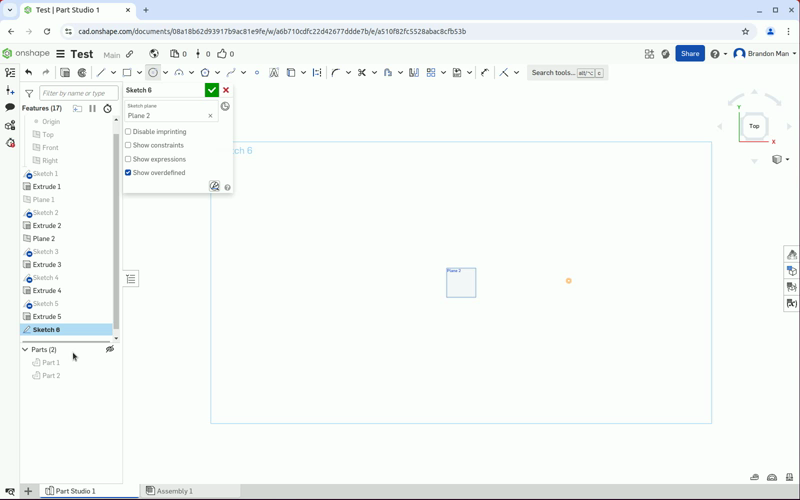
mouse_move(568, 274)
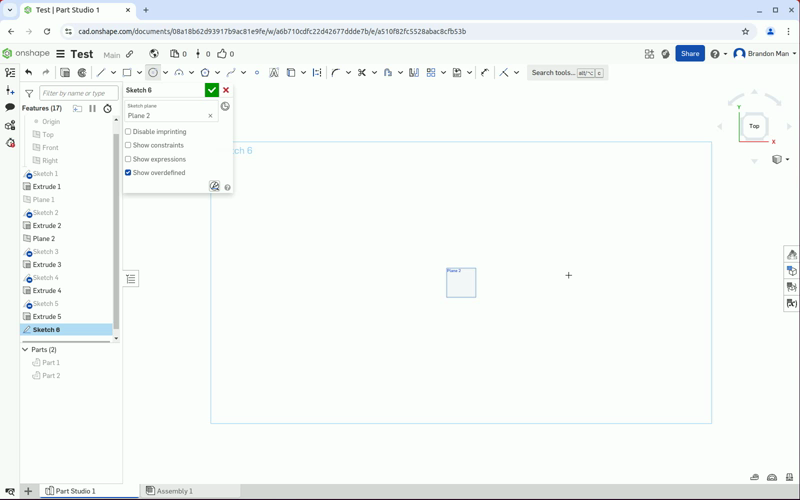
click(568, 274)
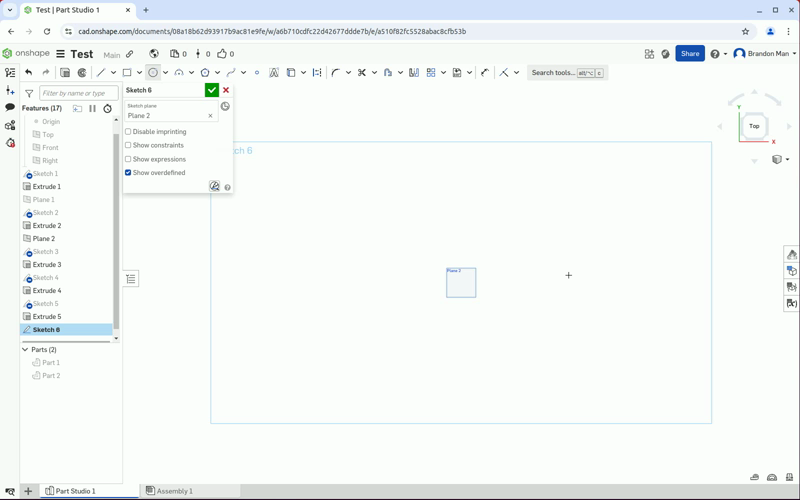
key_up(shift)
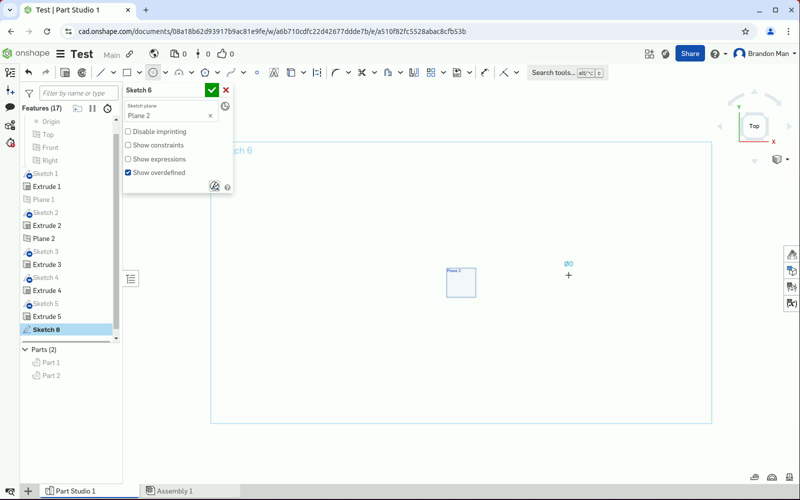
mouse_move(570, 274)
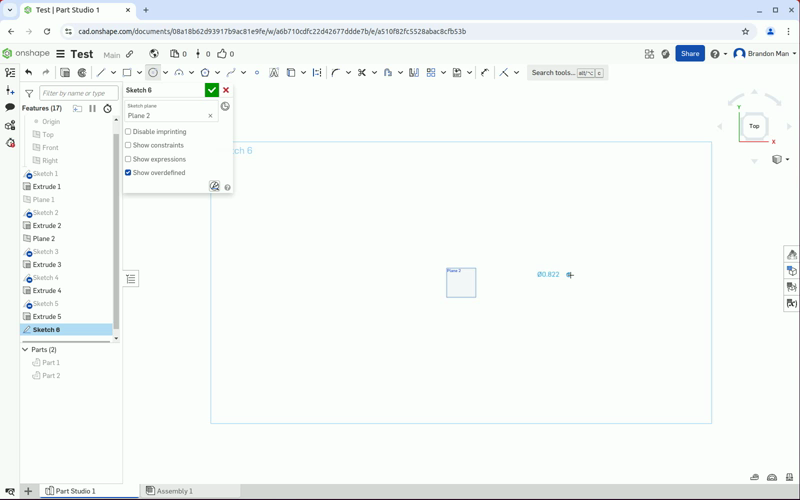
scroll(6)
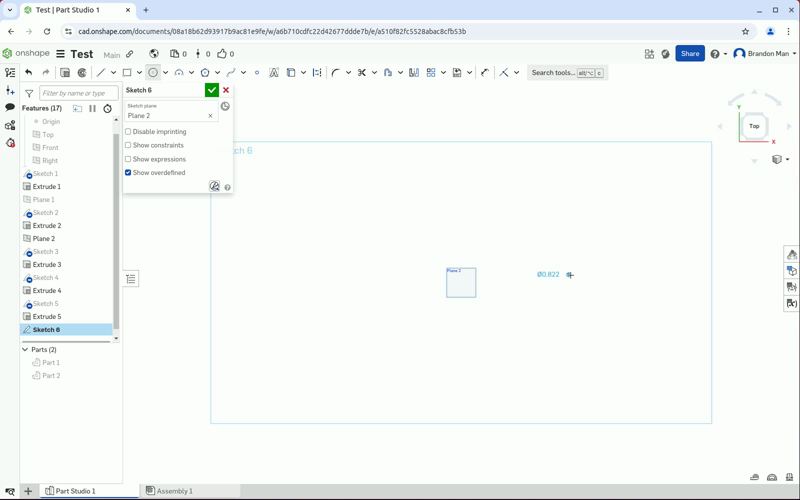
scroll(6)
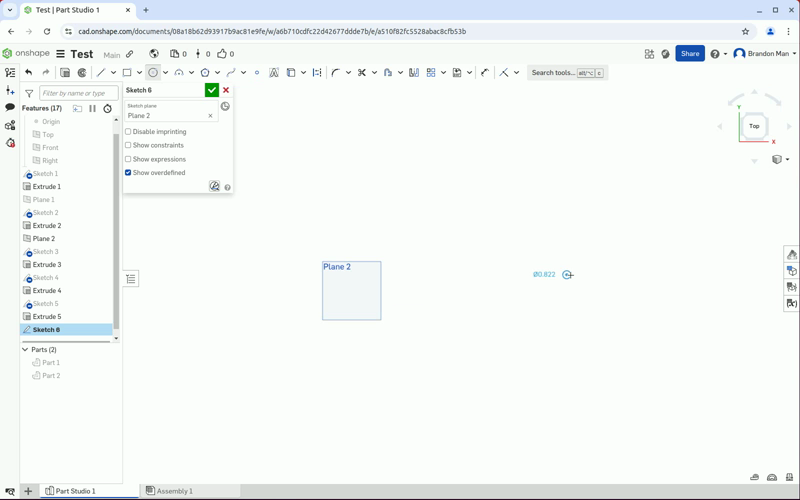
scroll(6)
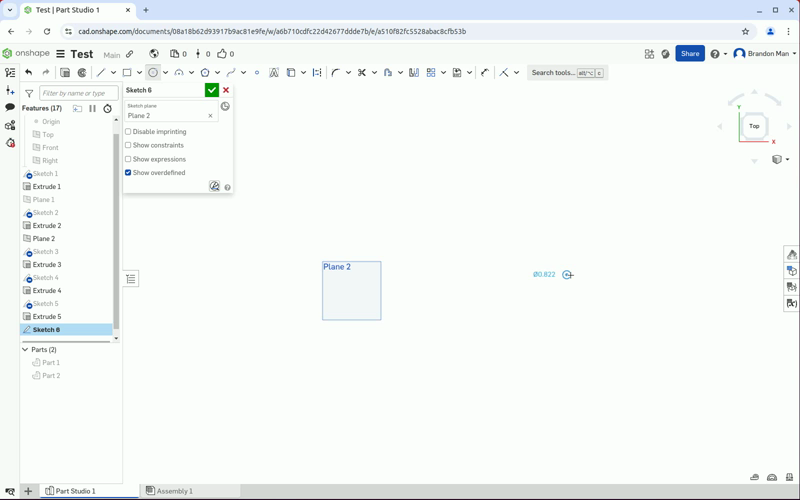
scroll(6)
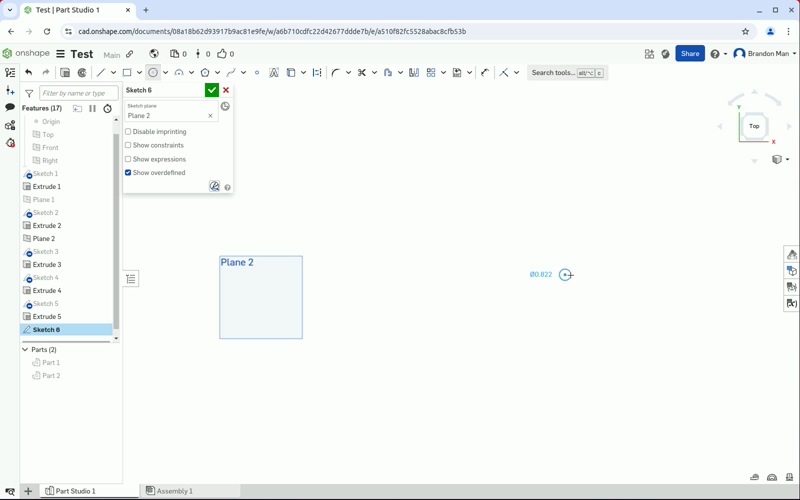
scroll(6)
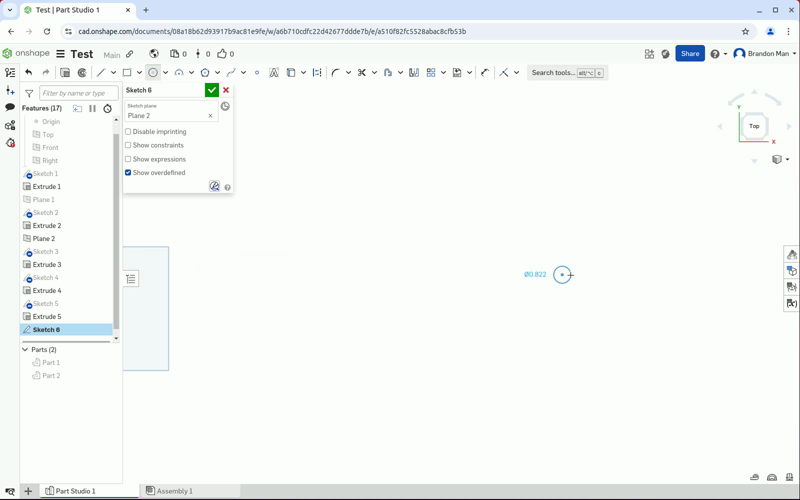
scroll(6)
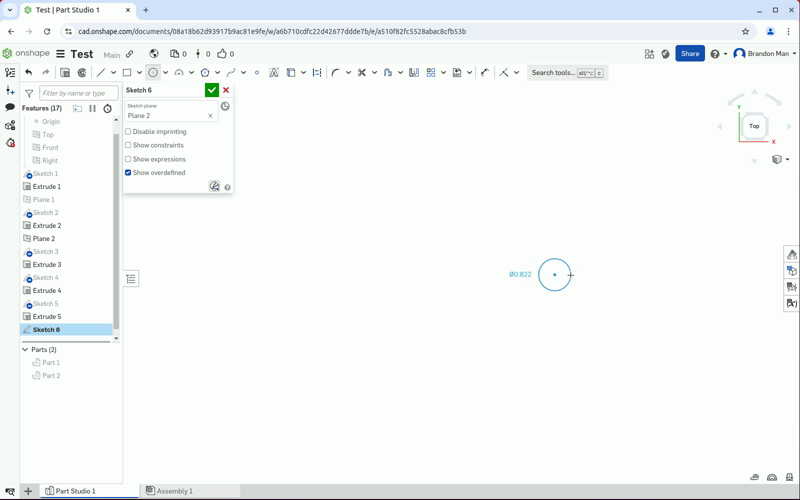
scroll(6)
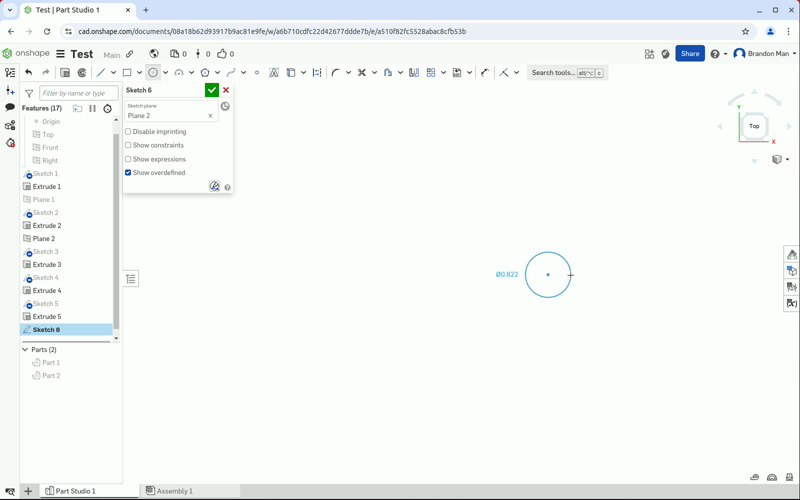
click(570, 274)
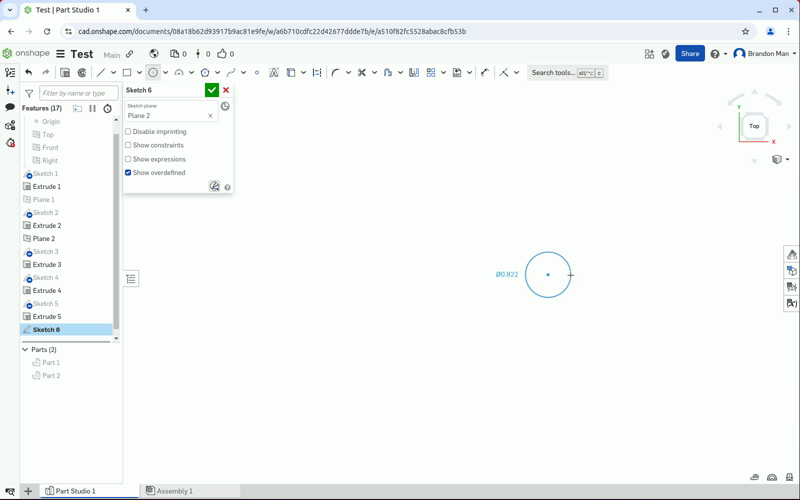
scroll(-6)
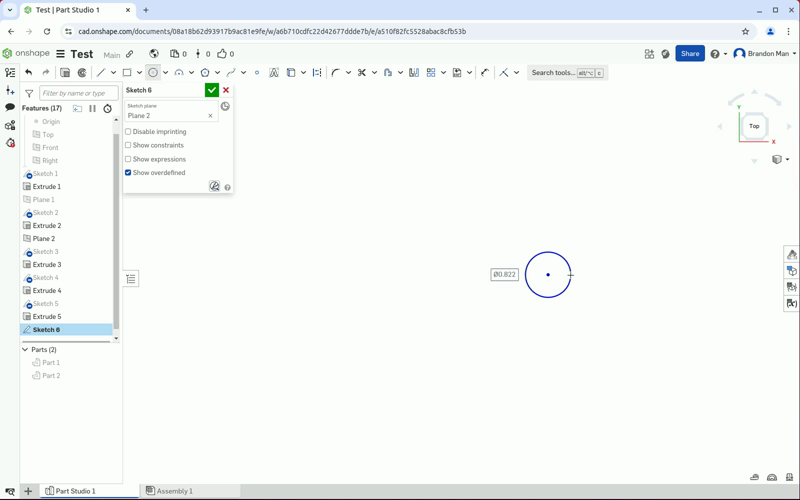
scroll(-6)
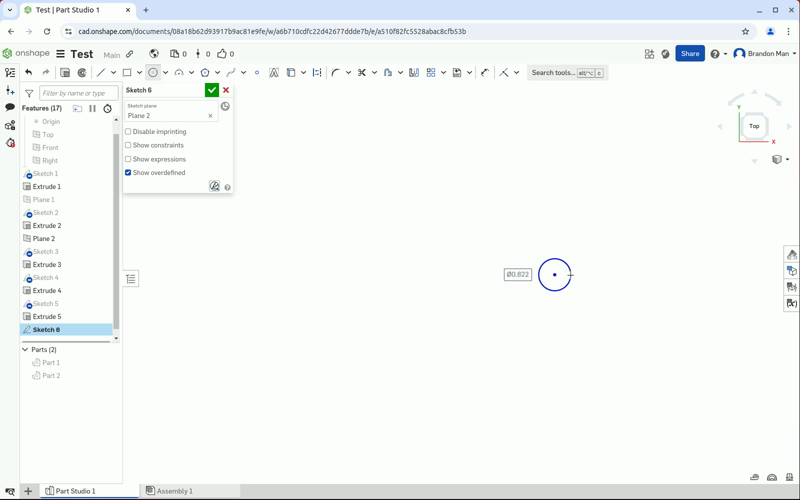
scroll(-6)
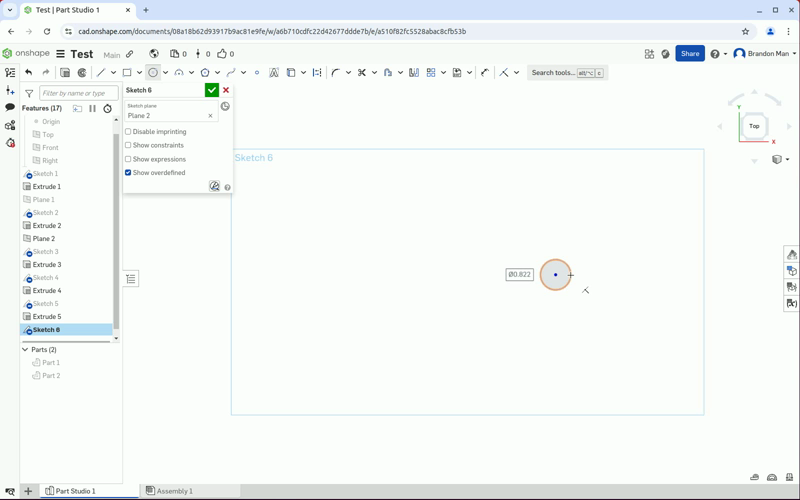
scroll(-6)
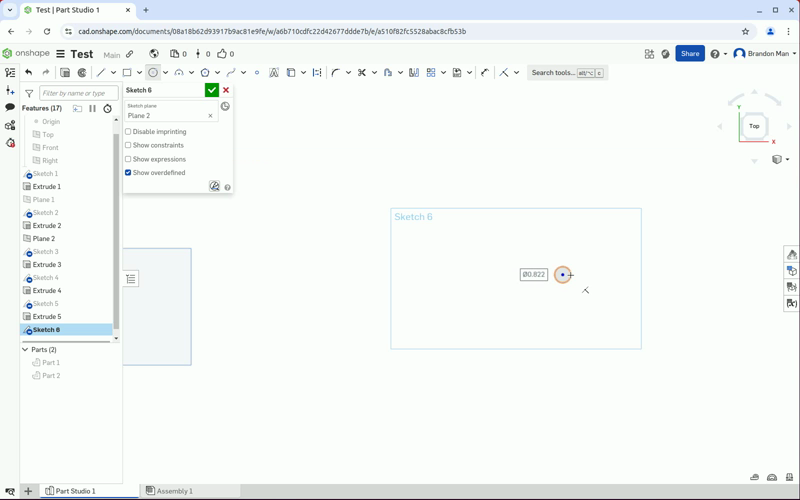
scroll(-6)
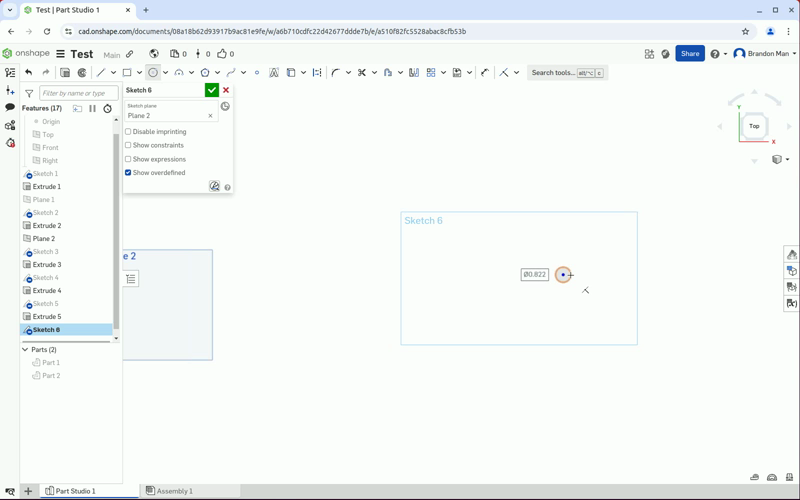
scroll(-6)
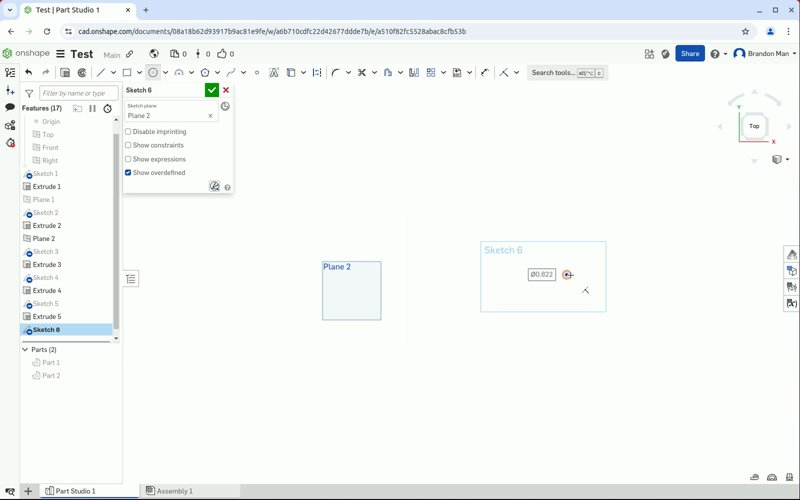
scroll(-6)
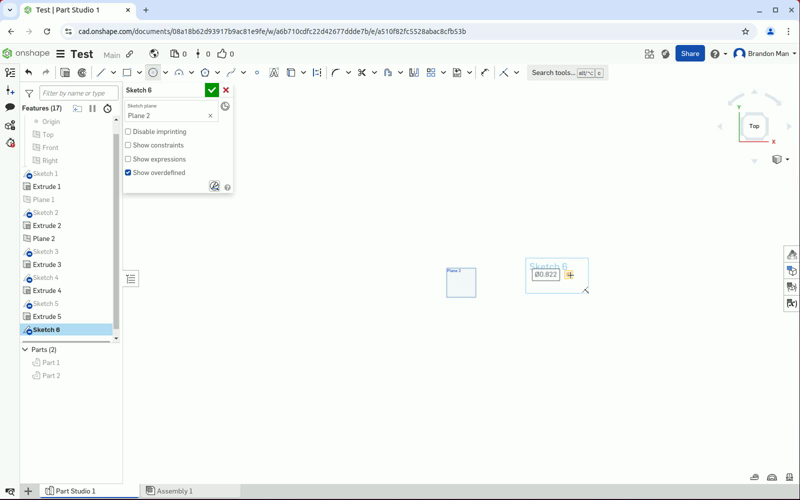
key(esc)
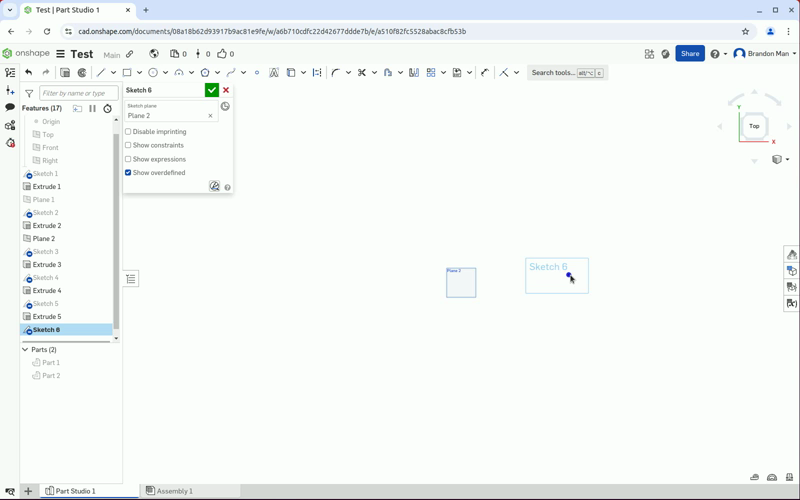
mouse_move(567, 275)
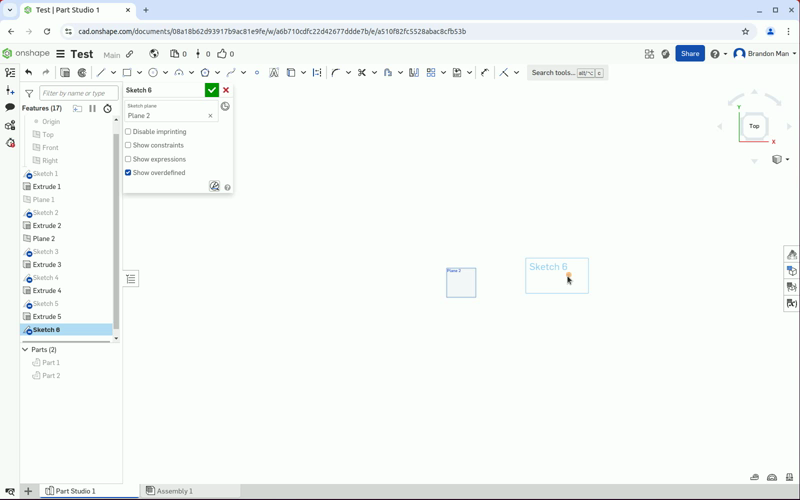
scroll(6)
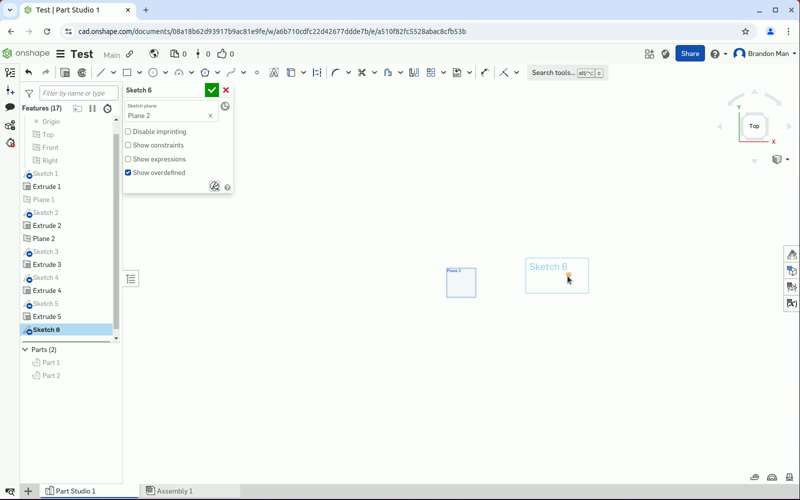
scroll(6)
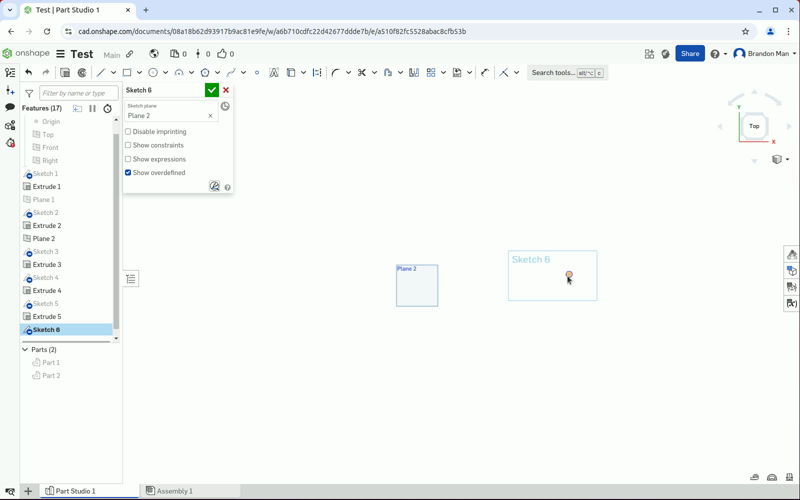
scroll(6)
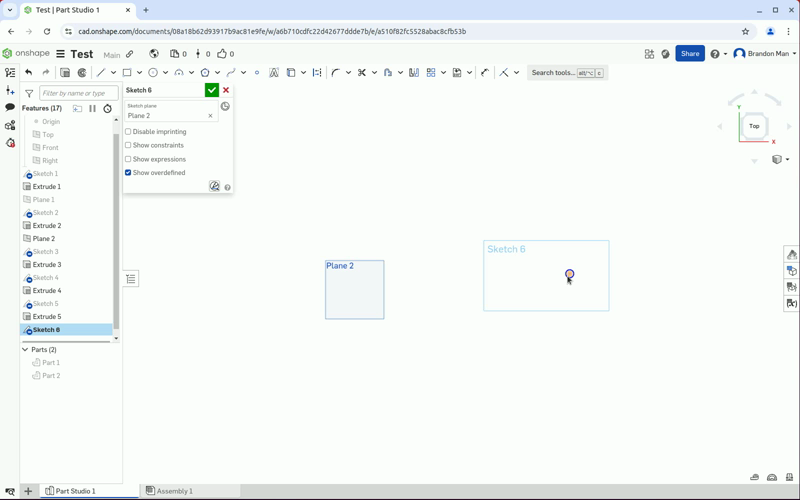
scroll(6)
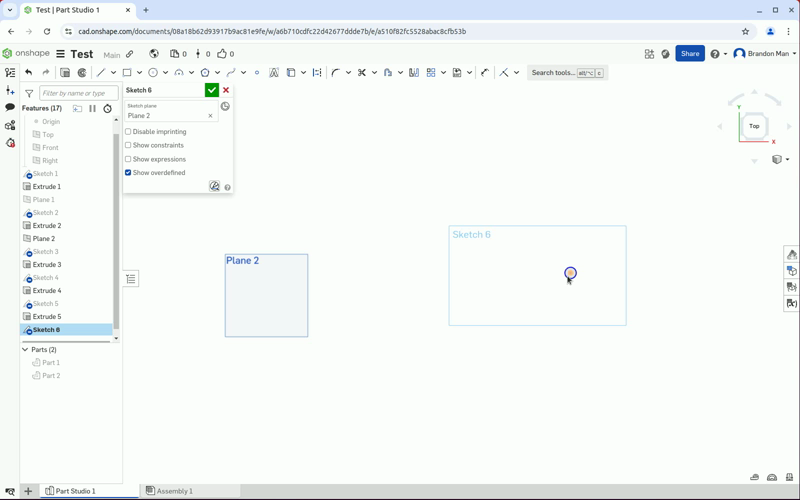
scroll(6)
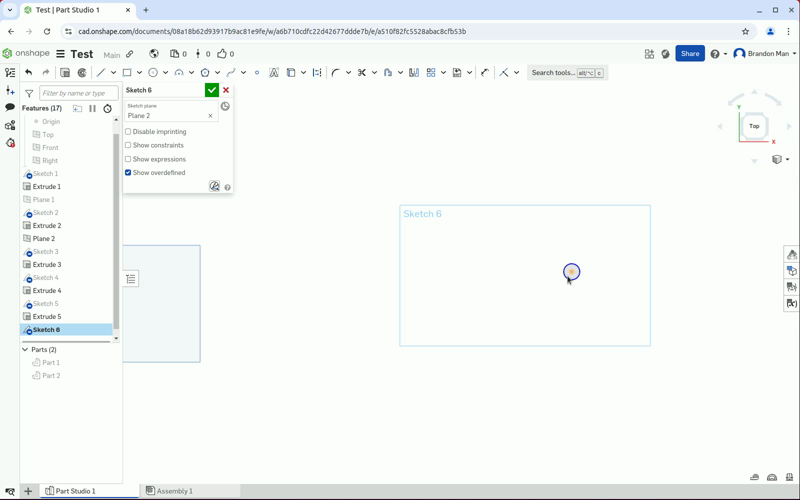
scroll(6)
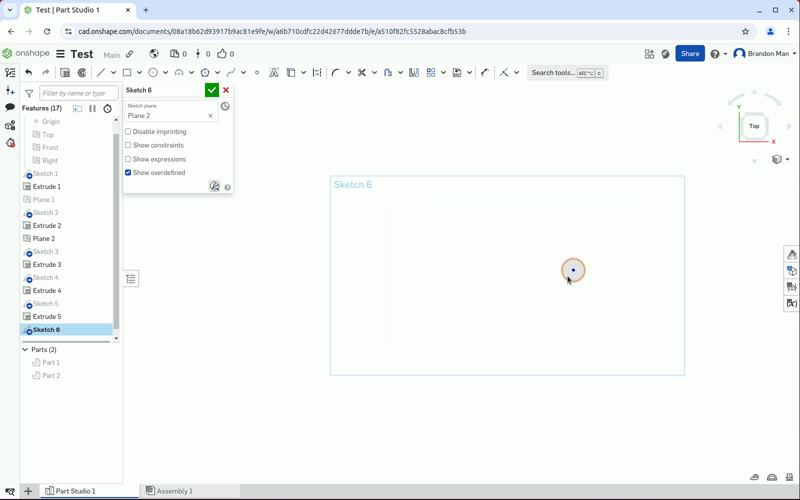
scroll(6)
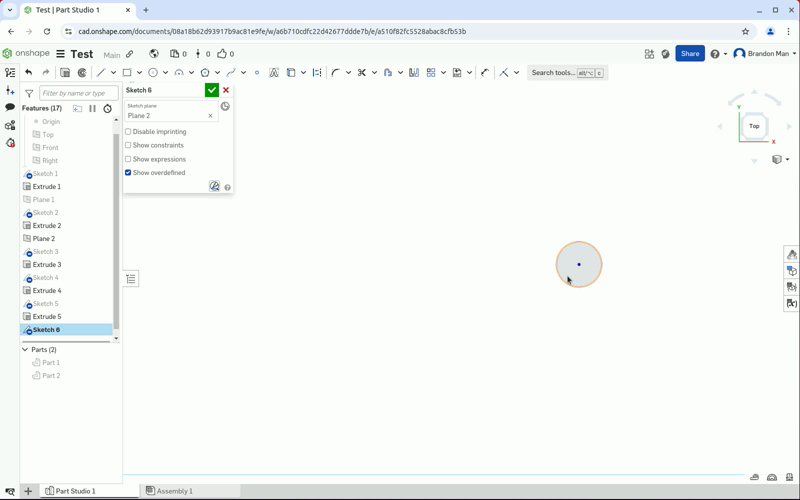
click(567, 275)
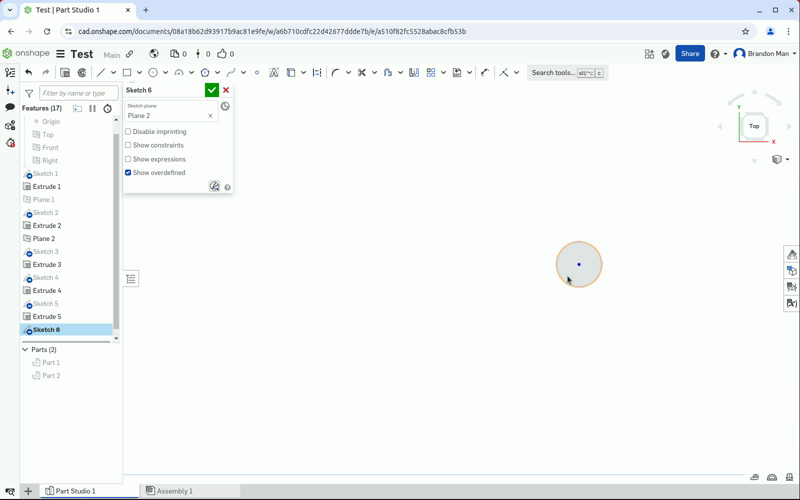
scroll(-6)
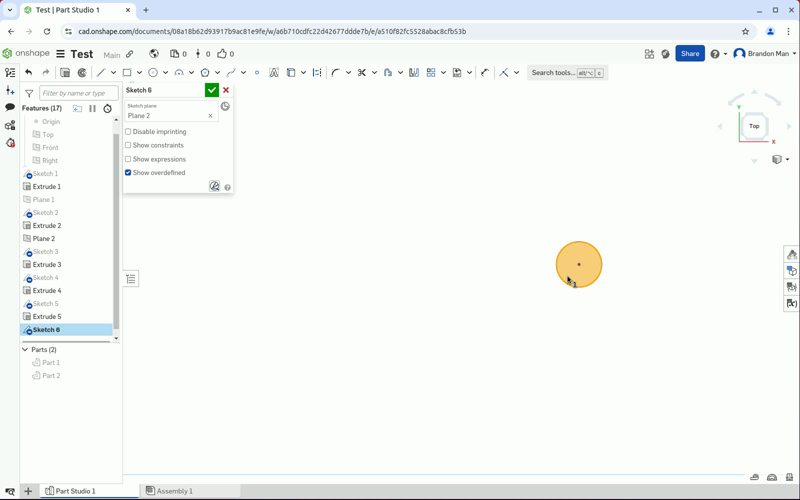
scroll(-6)
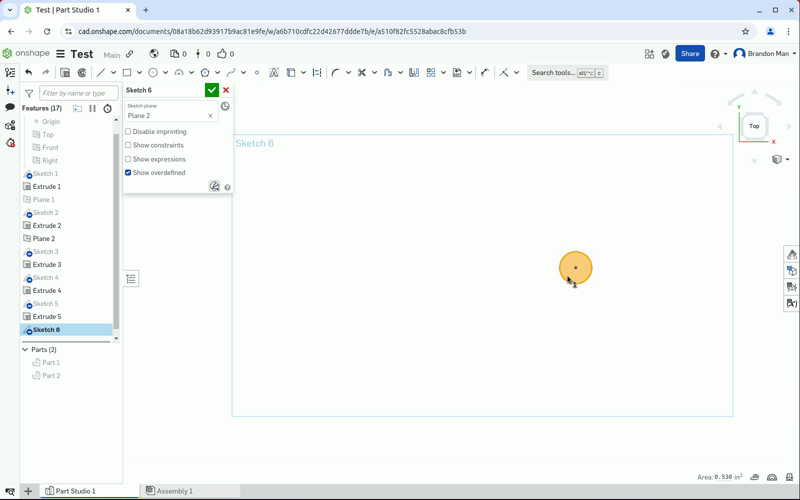
scroll(-6)
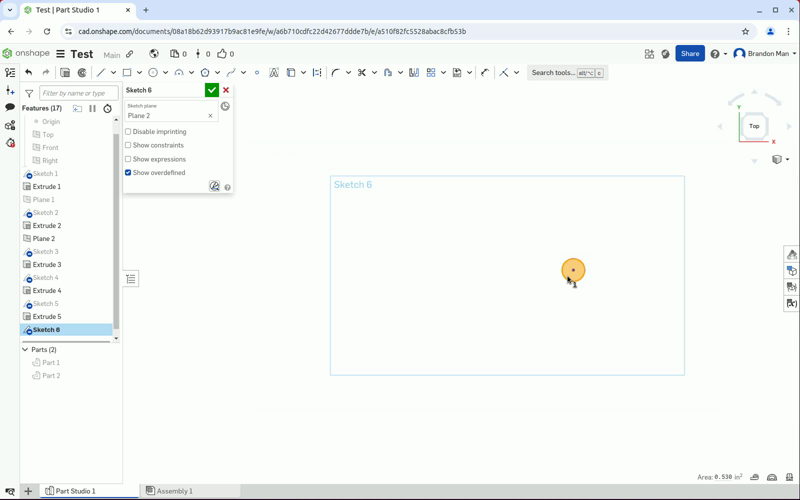
scroll(-6)
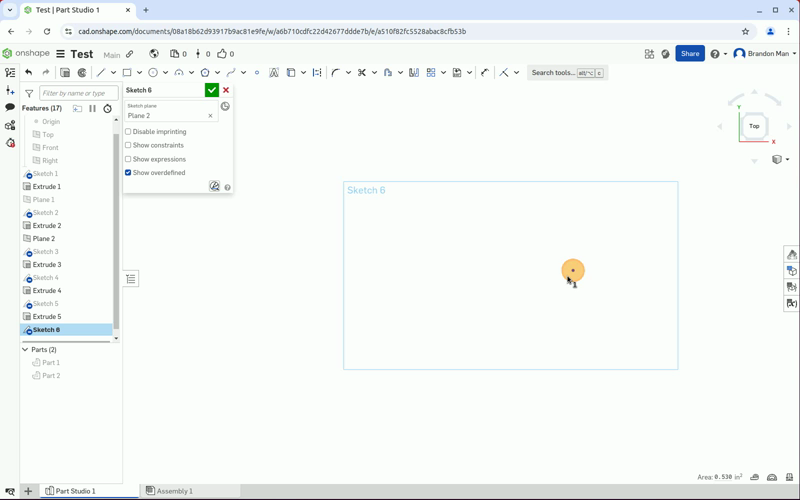
scroll(-6)
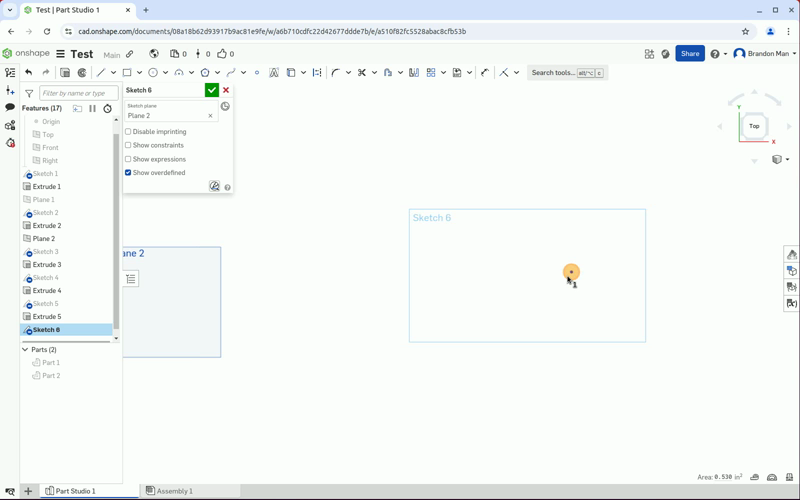
scroll(-6)
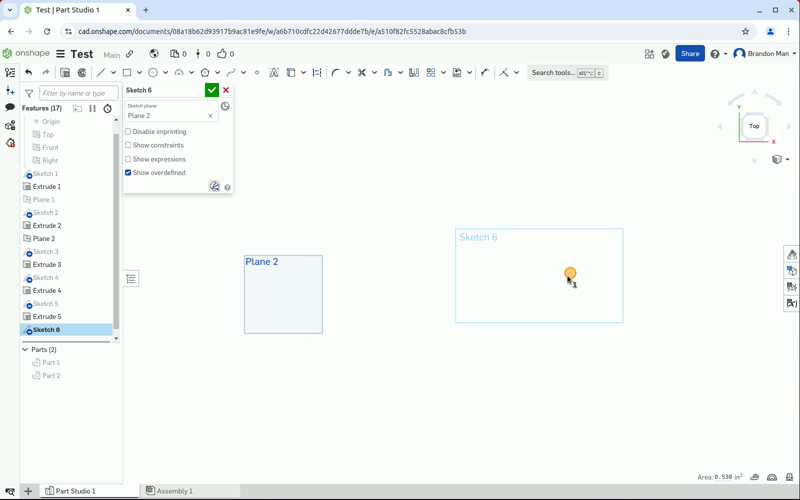
scroll(-6)
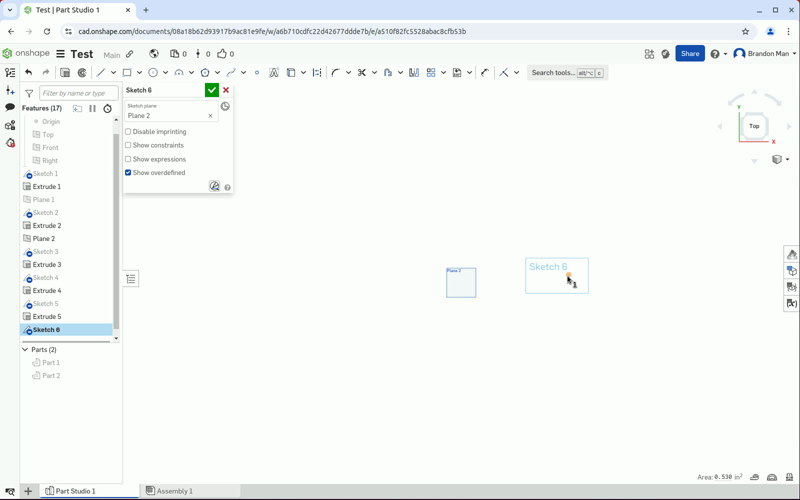
mouse_move(73, 352)
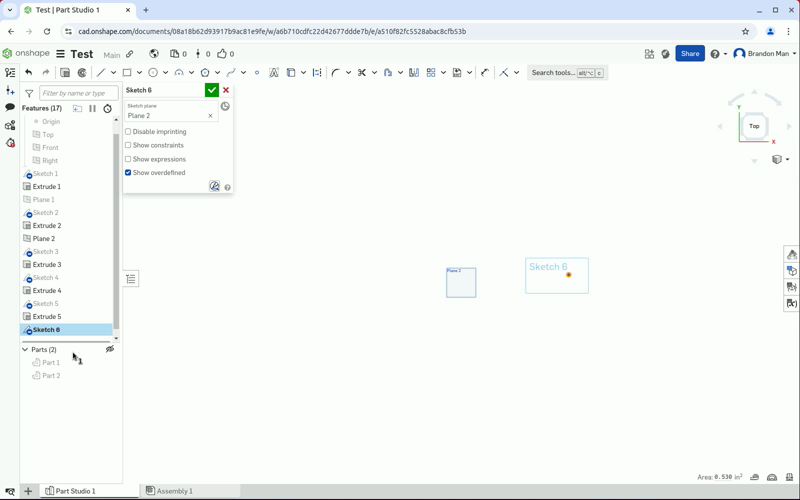
key(shift+y)
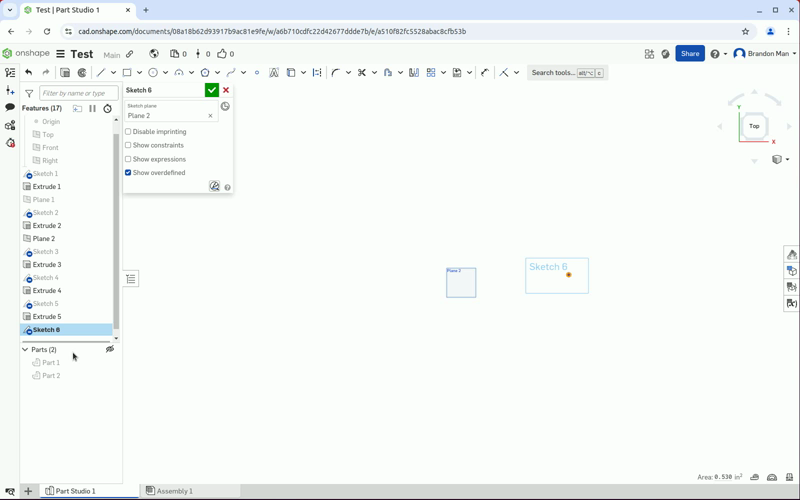
key(shift+e)
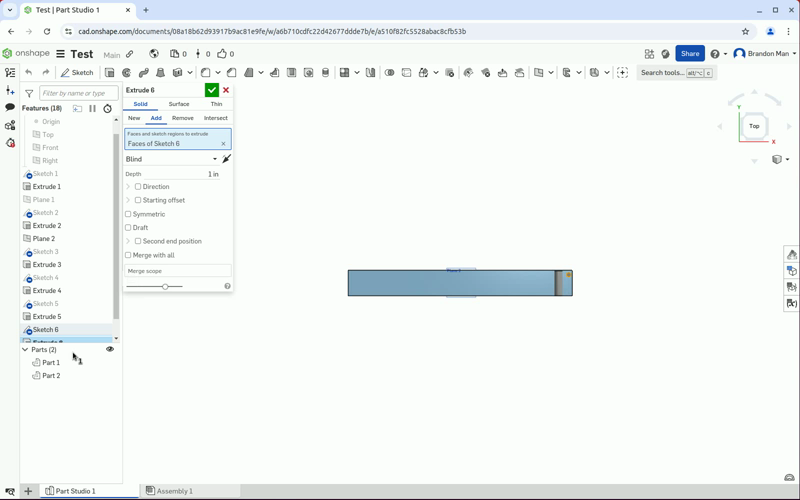
mouse_move(143, 106)
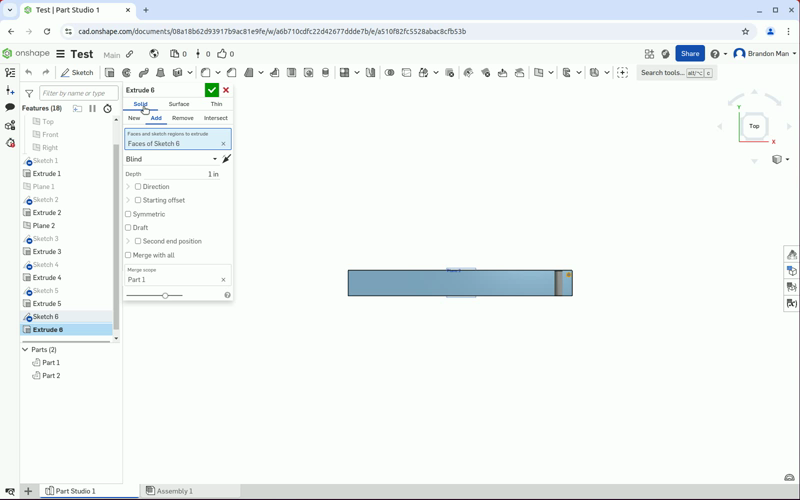
click(143, 106)
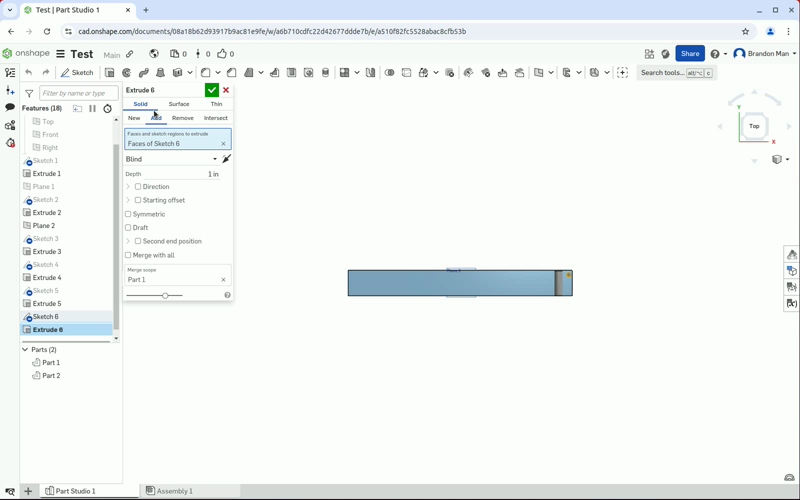
mouse_move(186, 120)
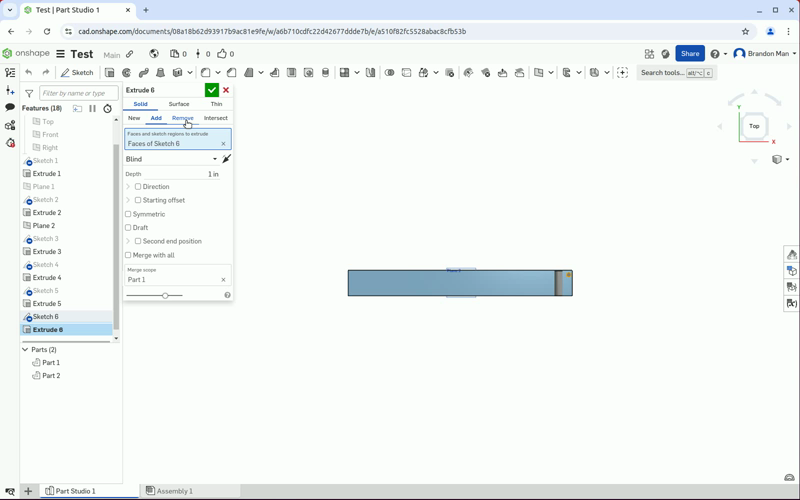
click(186, 120)
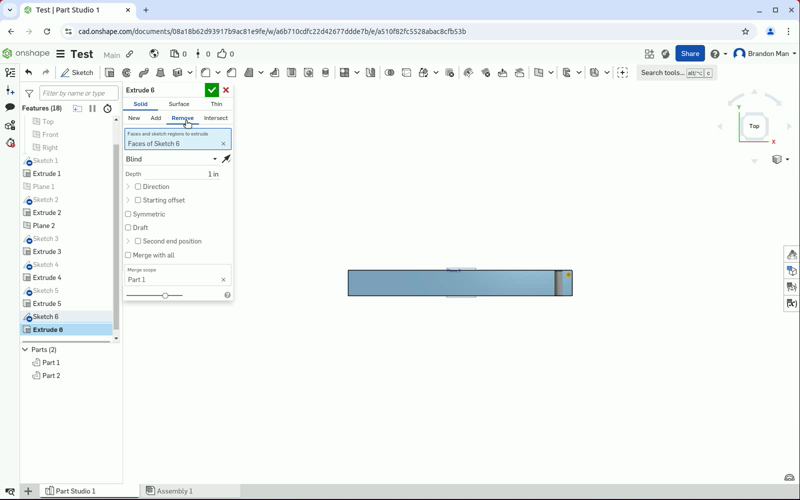
key(tab, 4)
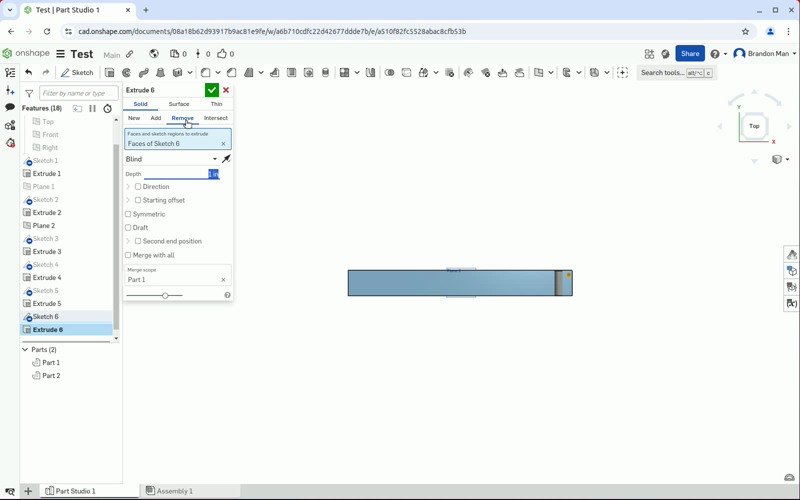
text(2.648)
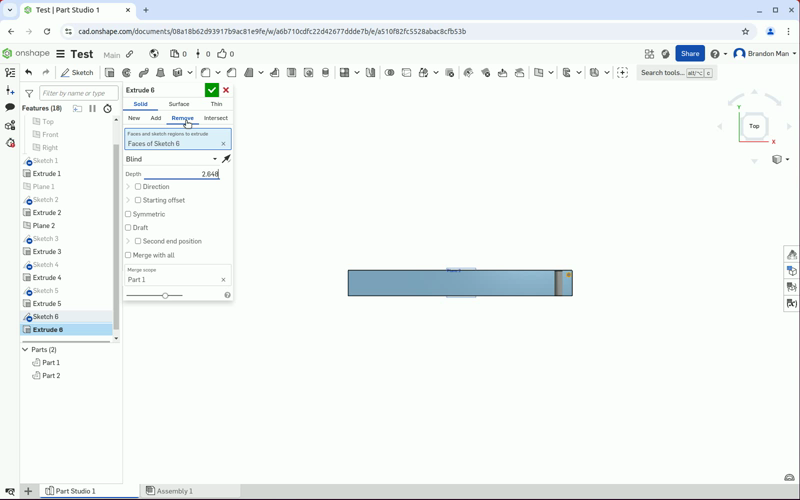
key(tab, 6)
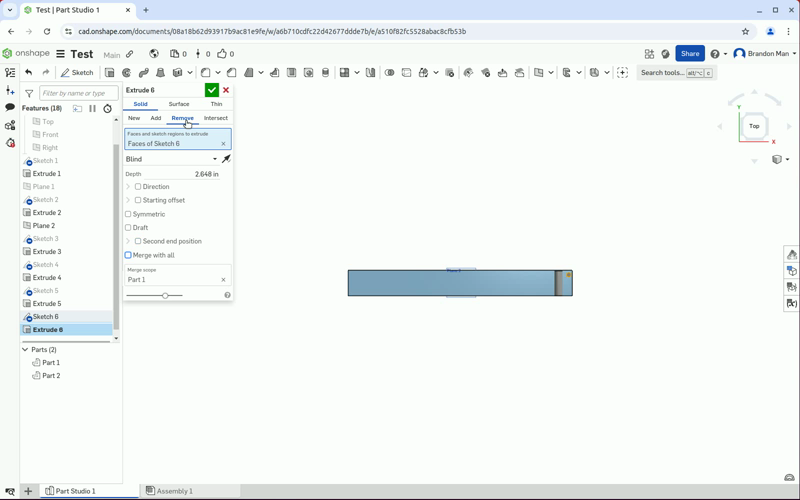
key(space)
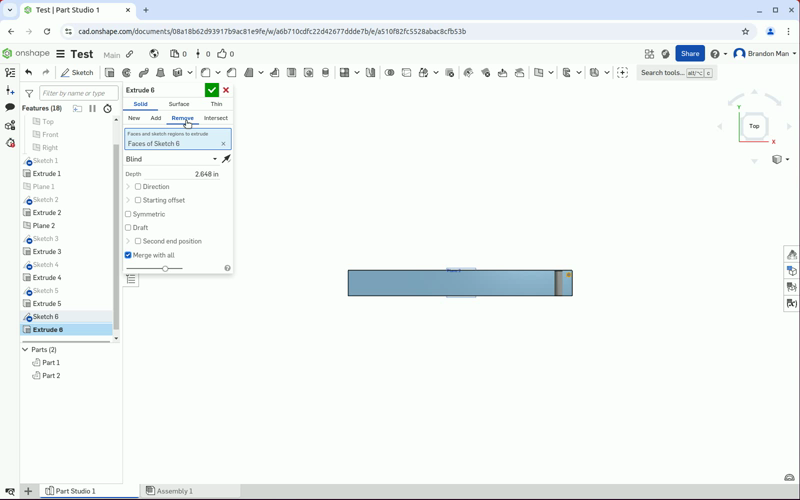
key(enter)
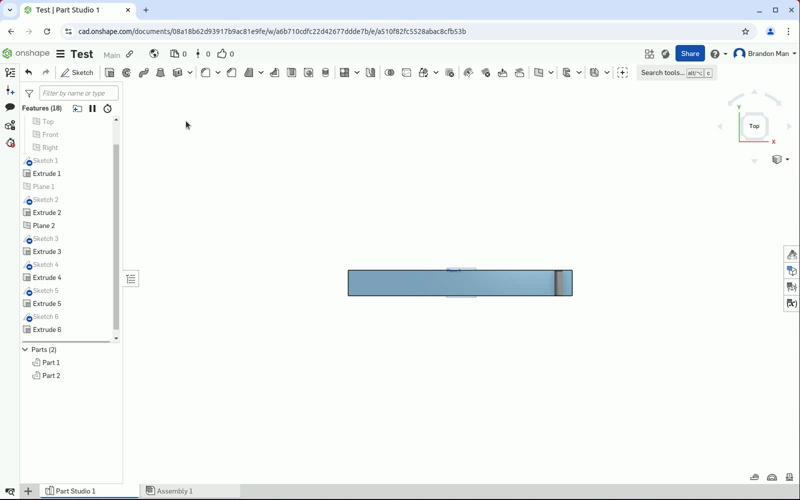
key(shift+h)
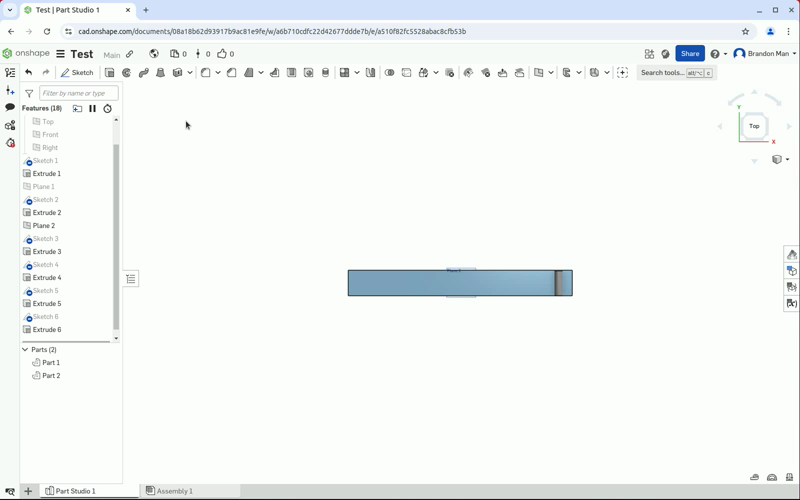
key(shift+h)
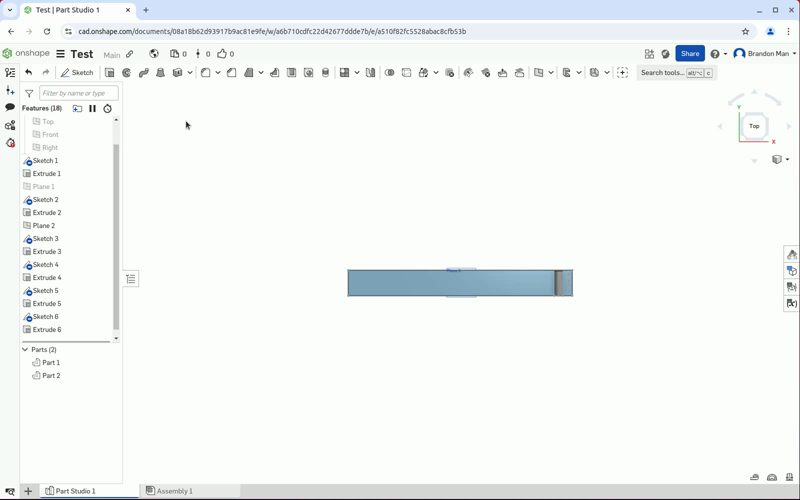
key(shift+7)
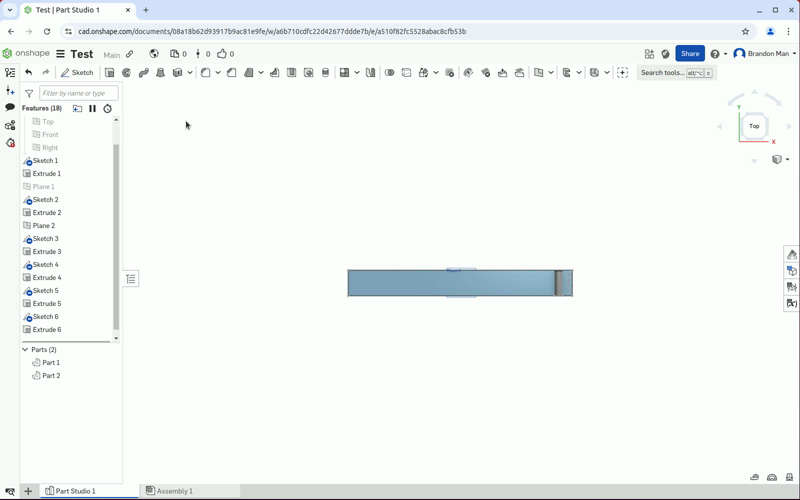
key(up, 3)
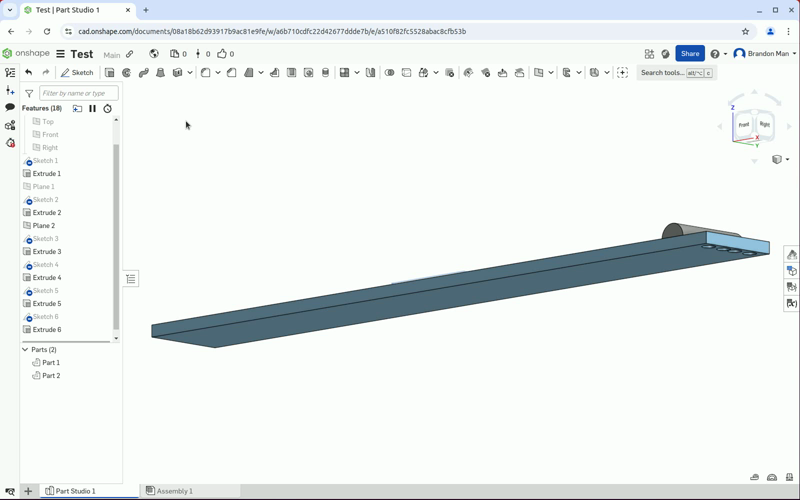
key(left, 3)
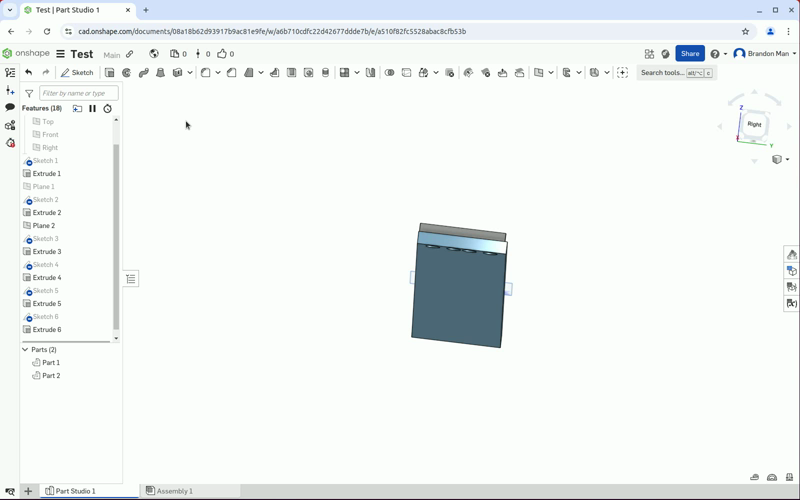
key(right, 3)
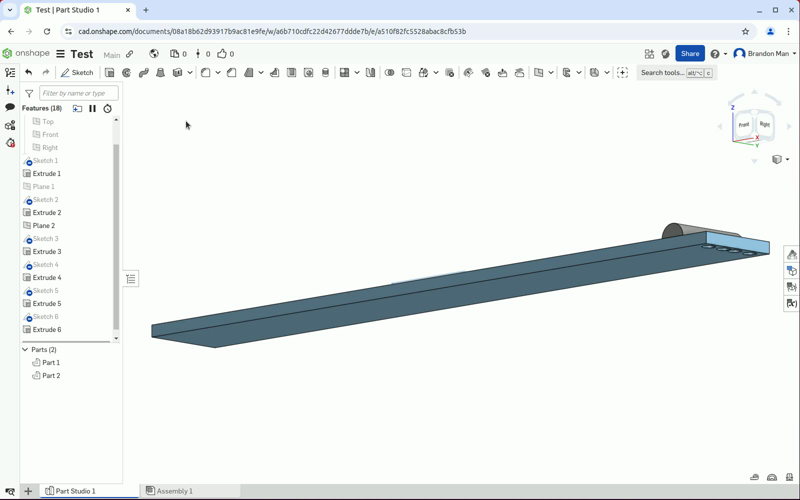
key(down, 3)
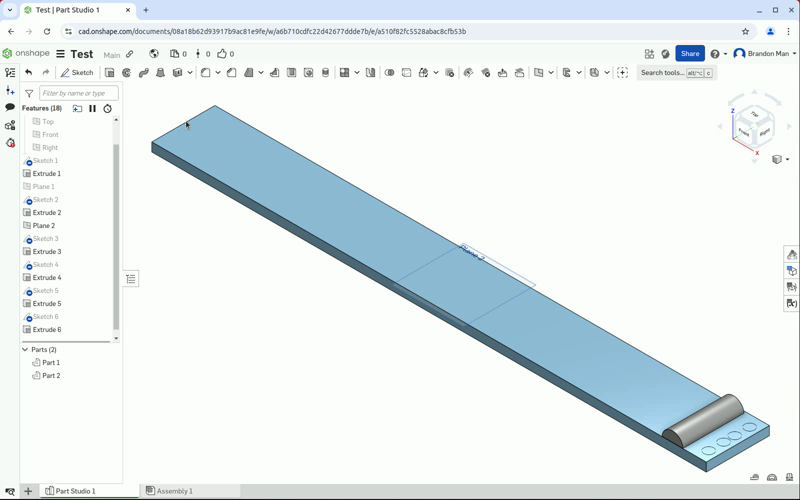
mouse_move(69, 163)
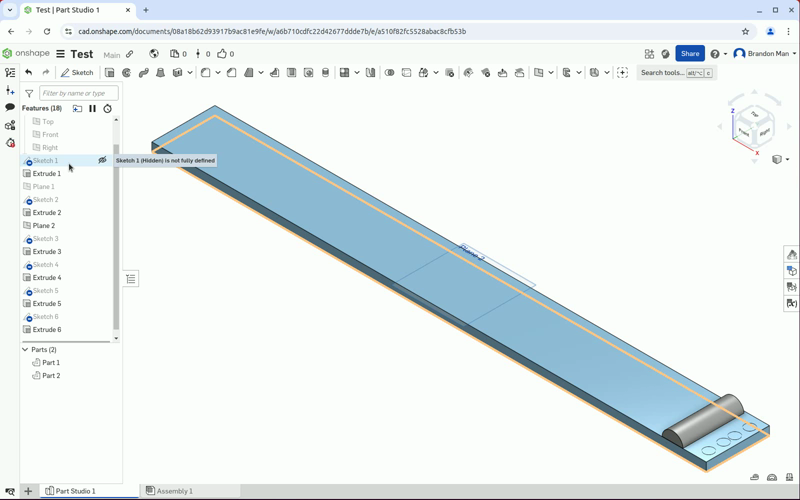
click(69, 163)